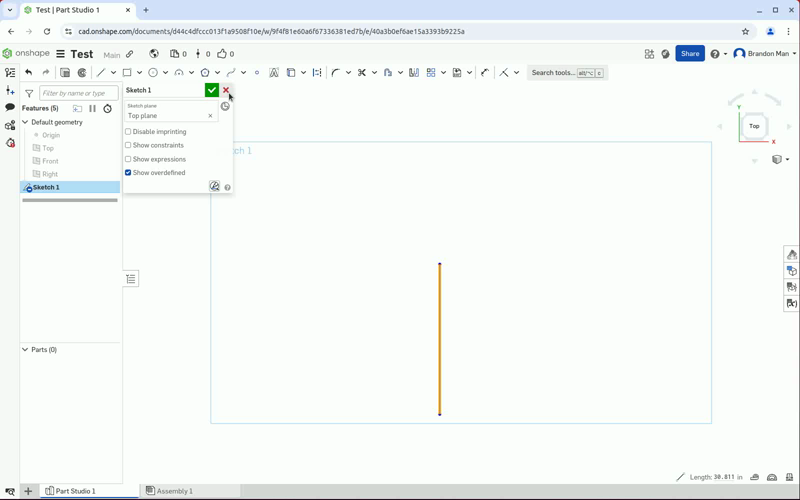
key(shift+h)
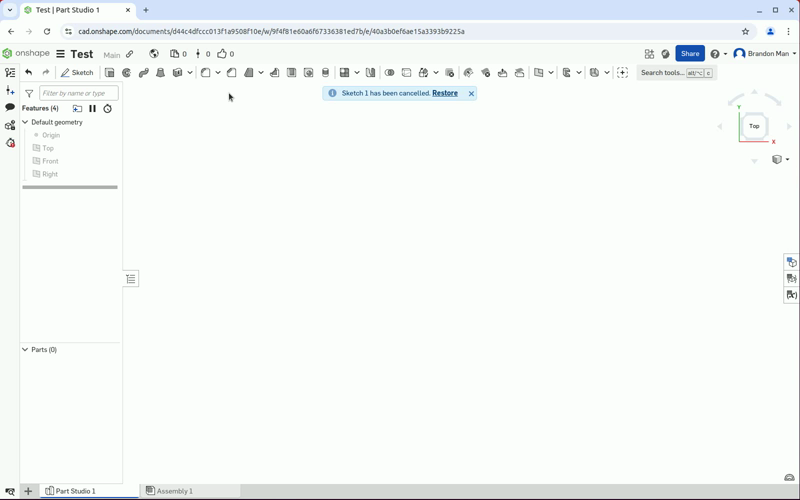
mouse_move(73, 352)
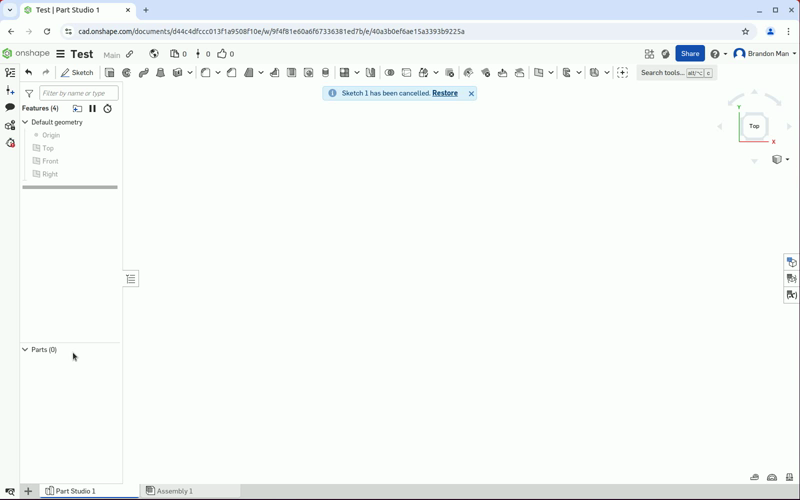
key(y)
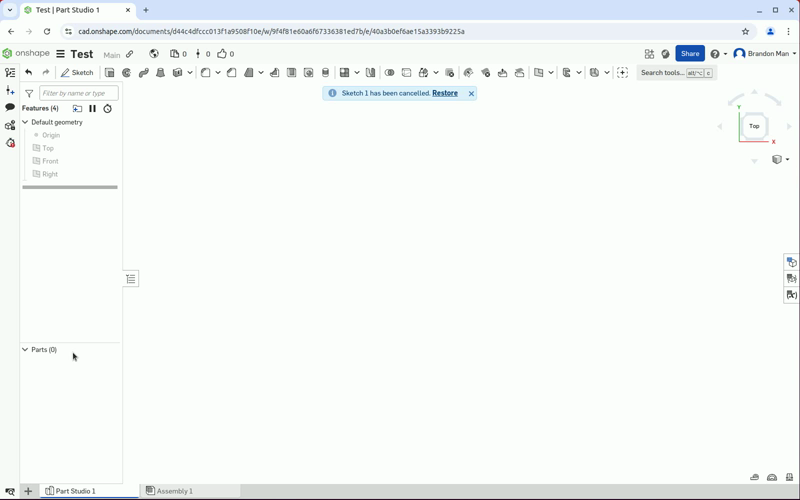
key(shift+p)
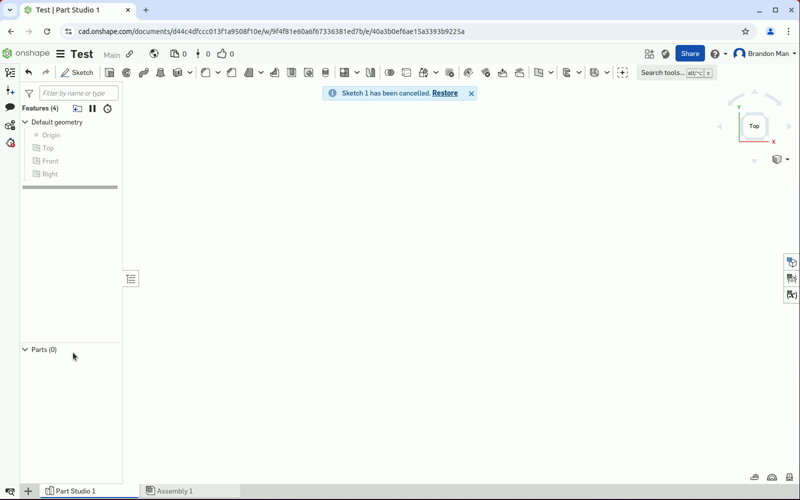
key(space)
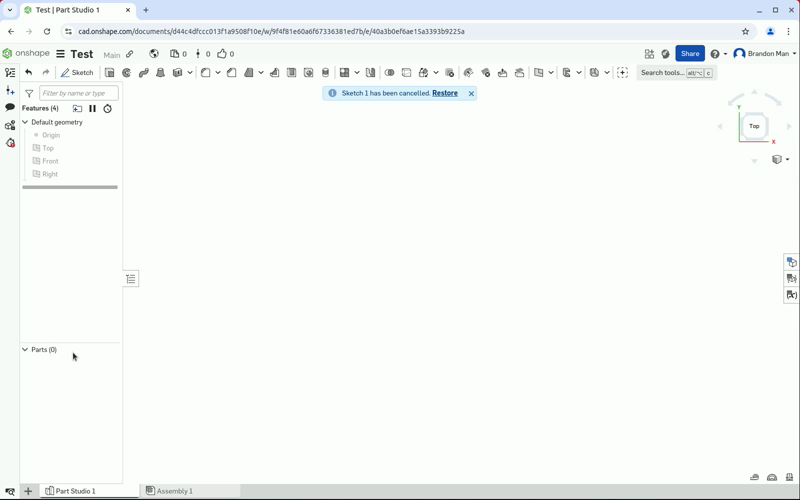
key_down(shift)
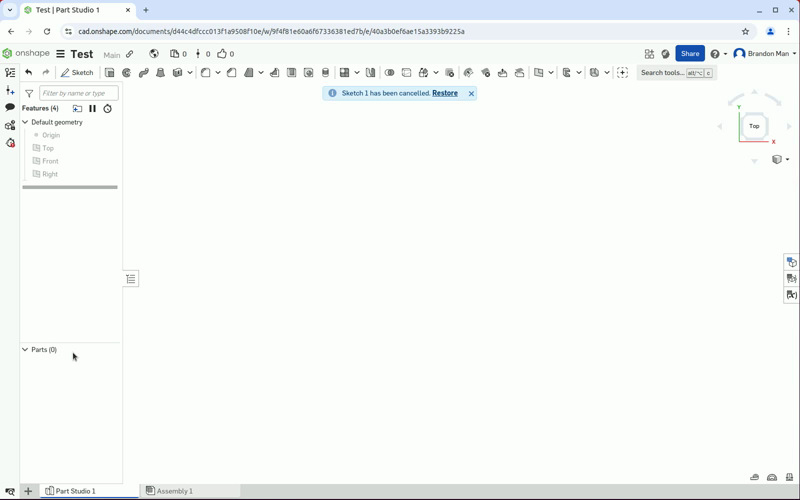
key(up)
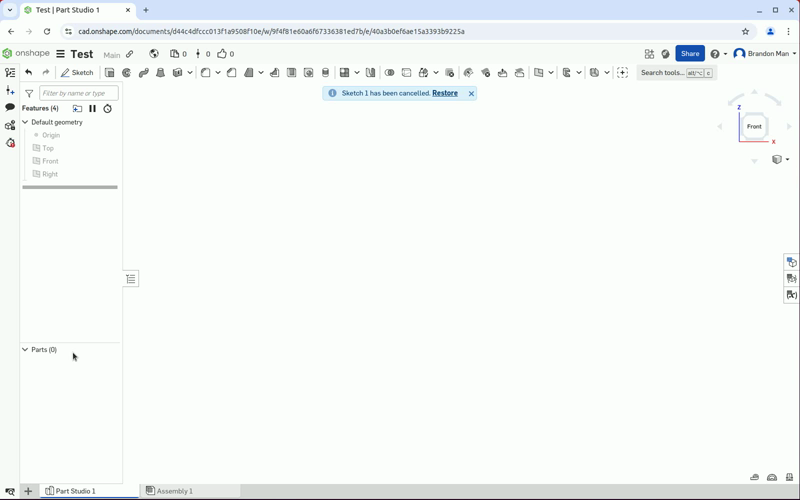
key_up(shift)
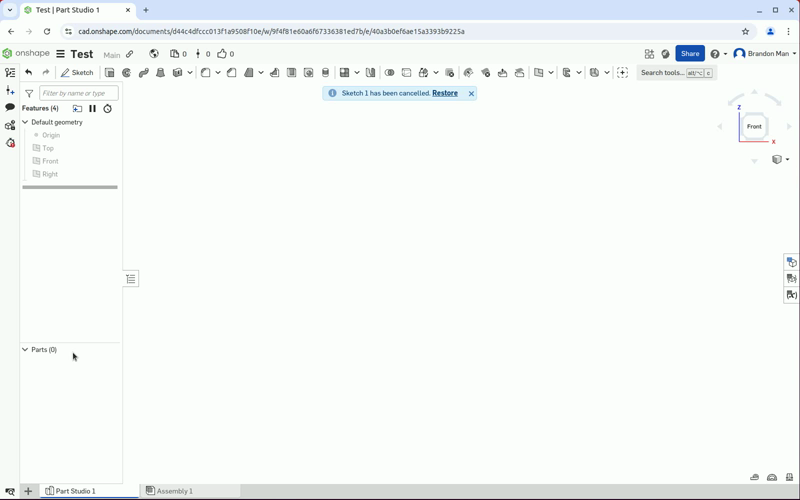
mouse_move(73, 352)
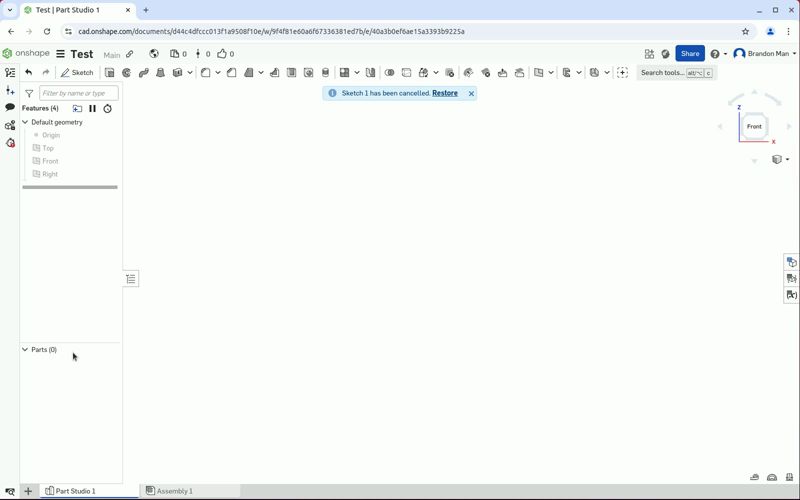
key(shift+y)
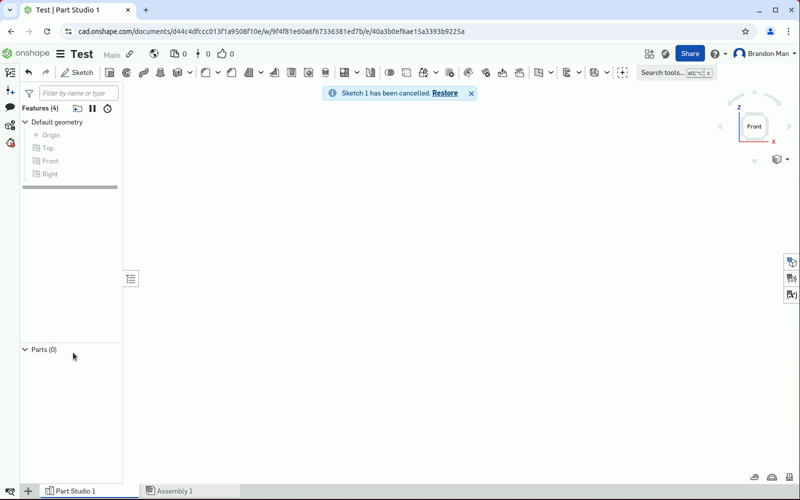
key(shift+s)
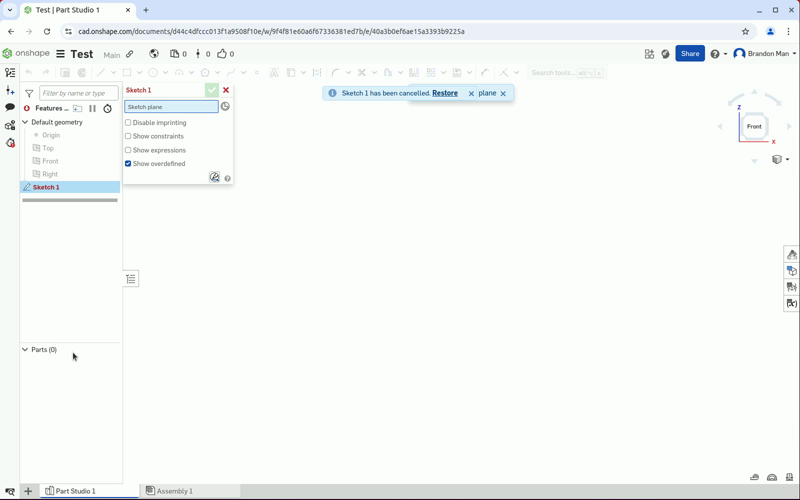
mouse_move(73, 163)
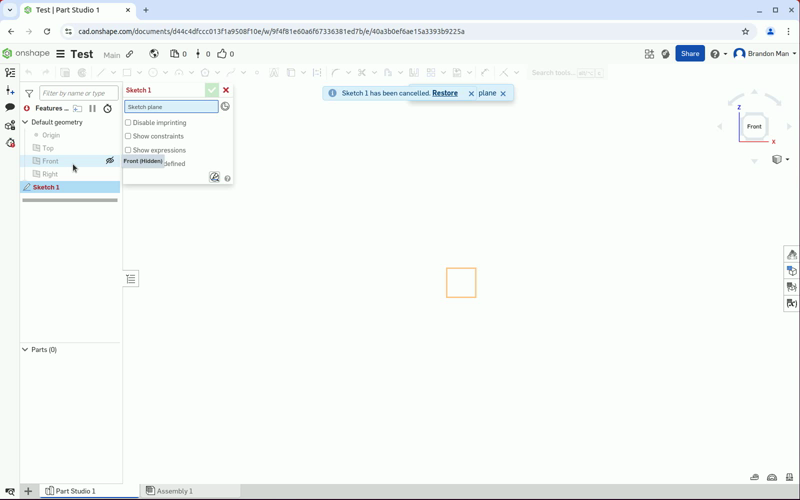
click(73, 163)
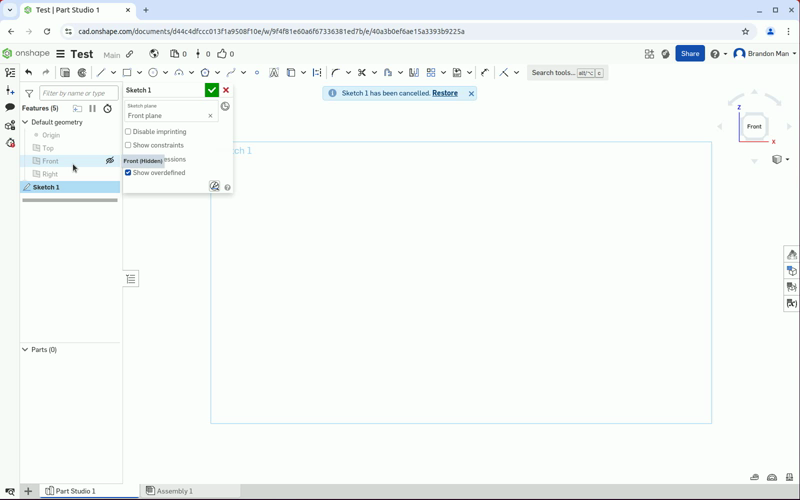
mouse_move(73, 352)
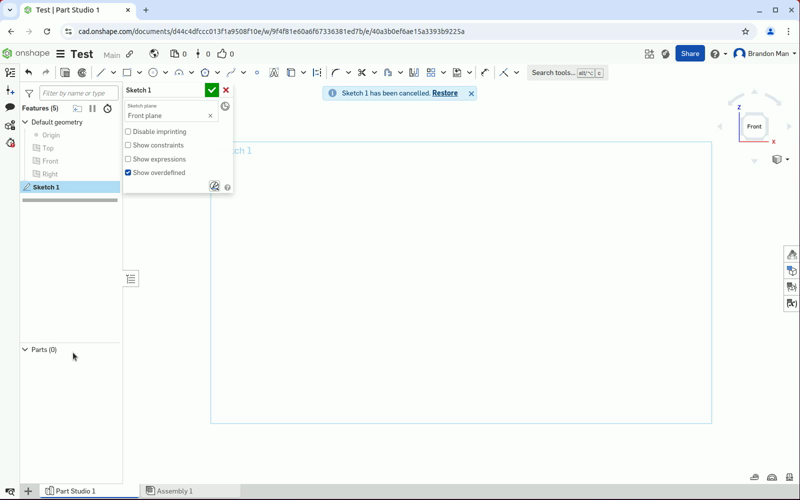
key(y)
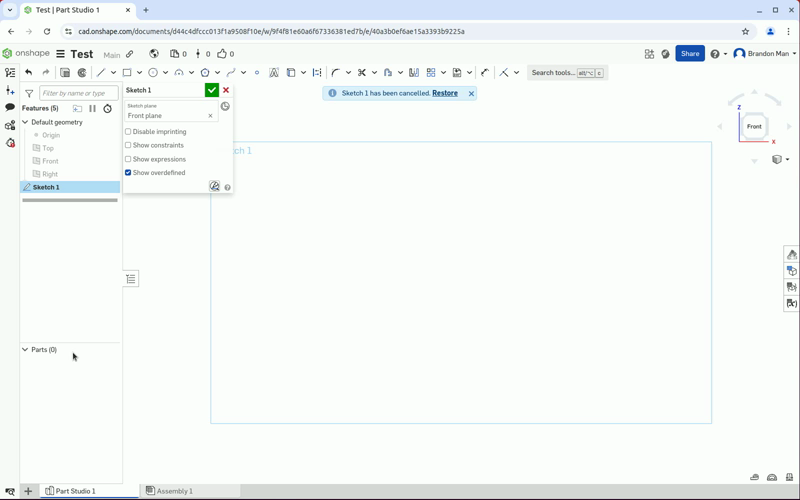
key(l)
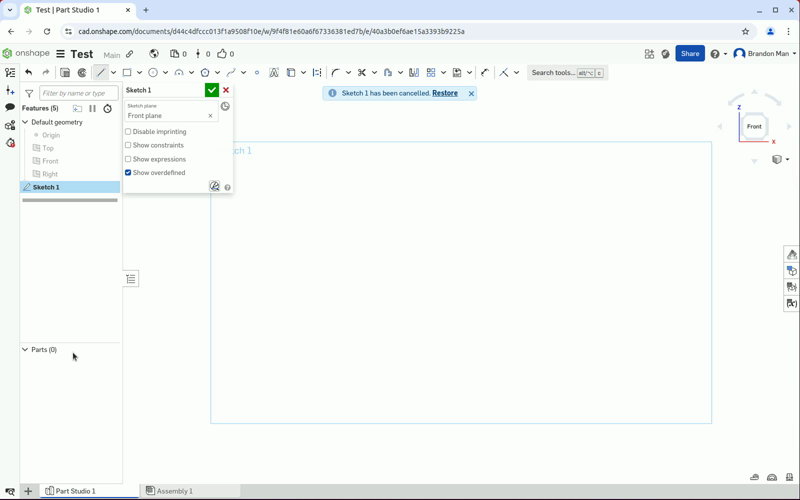
key_down(shift)
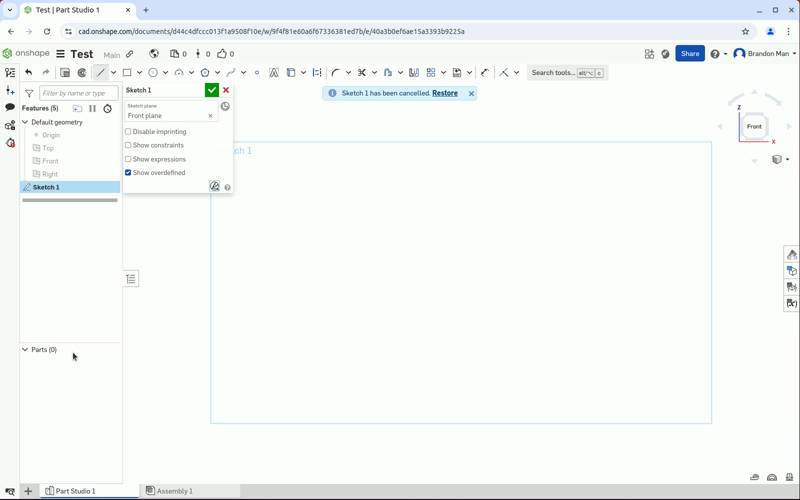
mouse_move(348, 326)
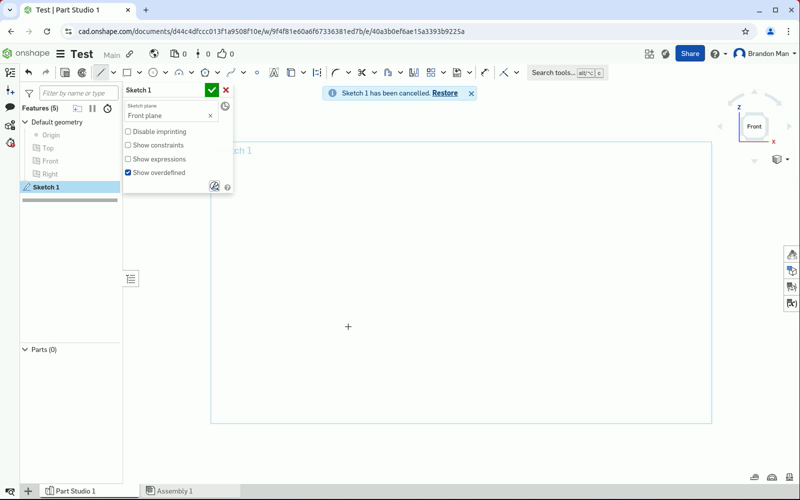
click(348, 326)
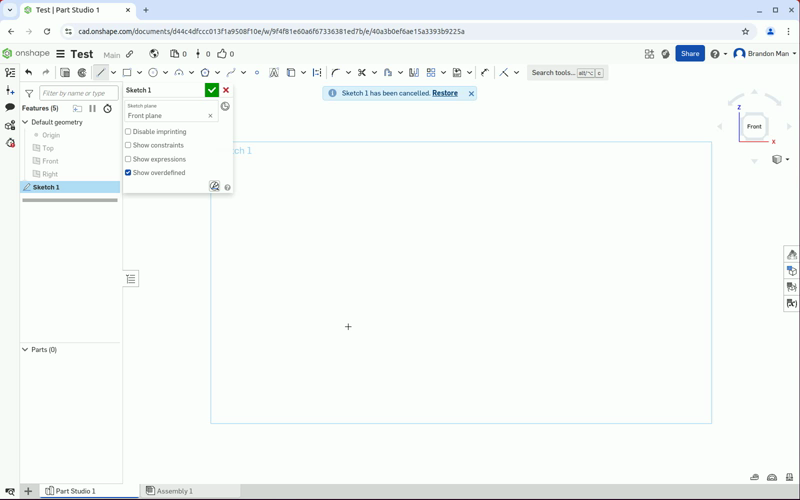
key_up(shift)
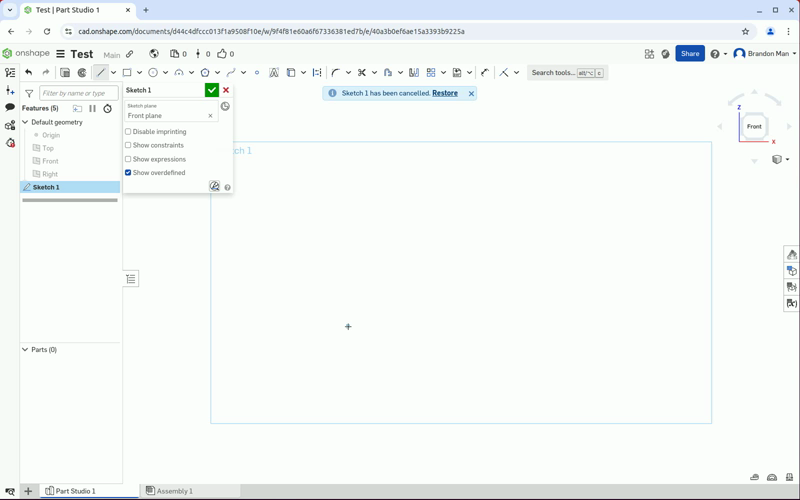
key_down(shift)
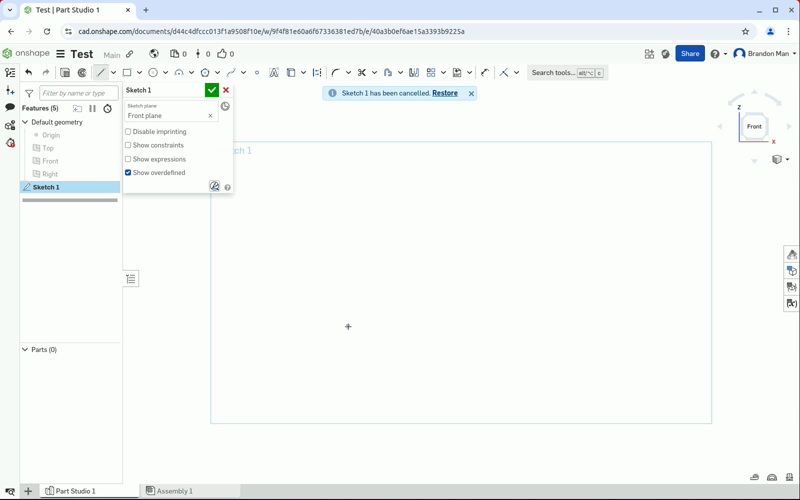
mouse_move(378, 326)
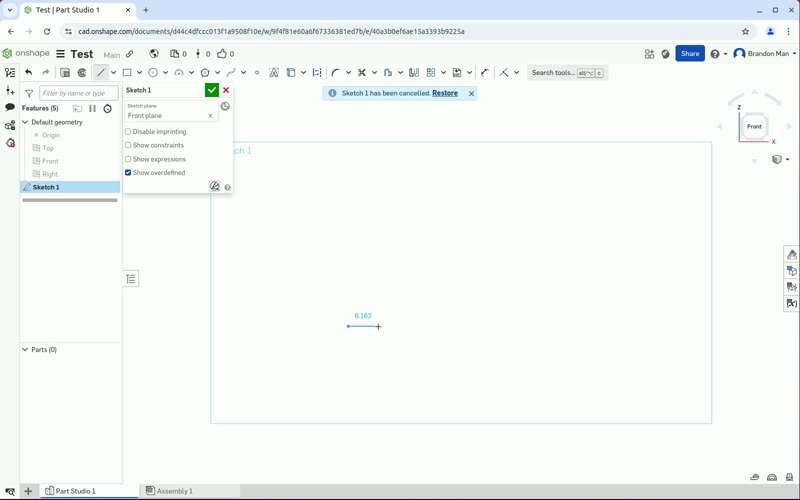
mouse_move(350, 326)
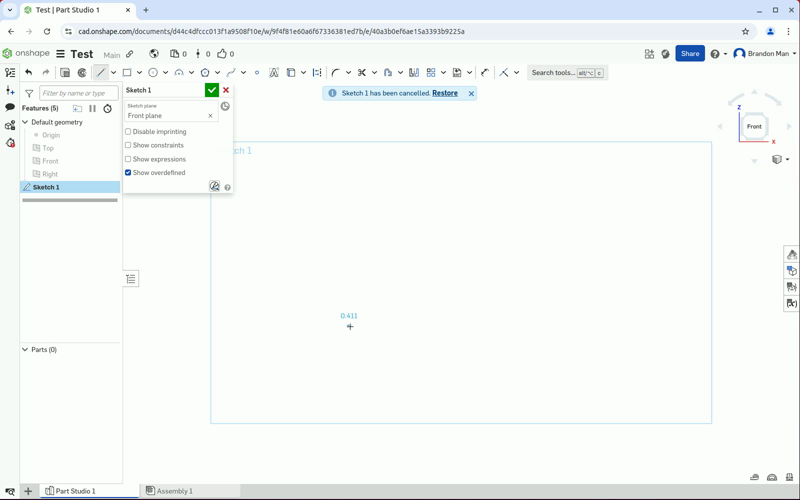
scroll(6)
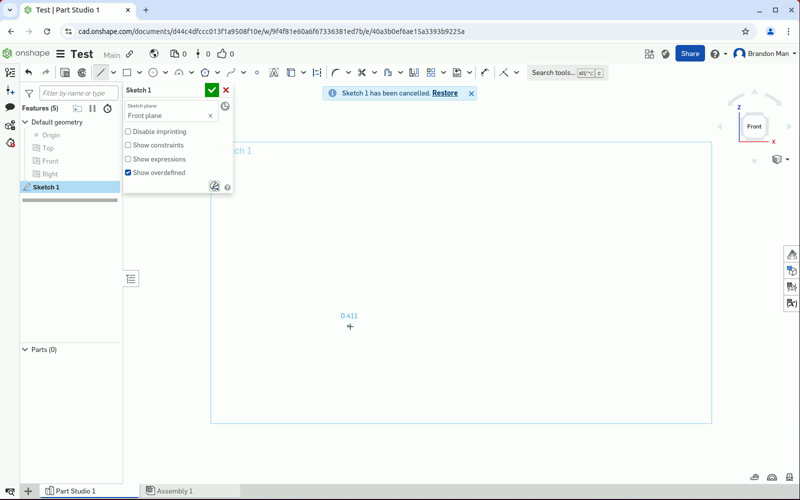
scroll(6)
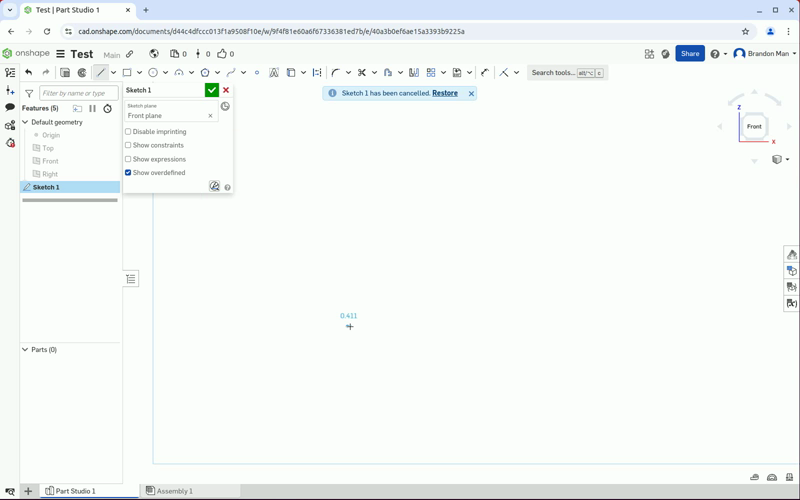
scroll(6)
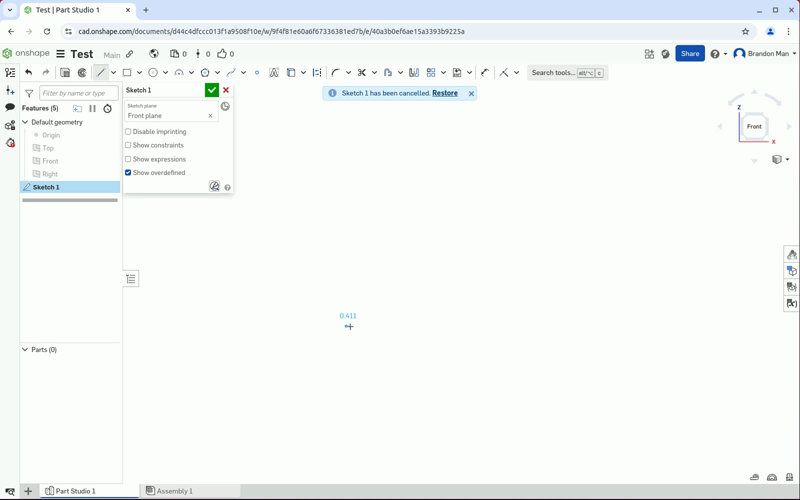
scroll(6)
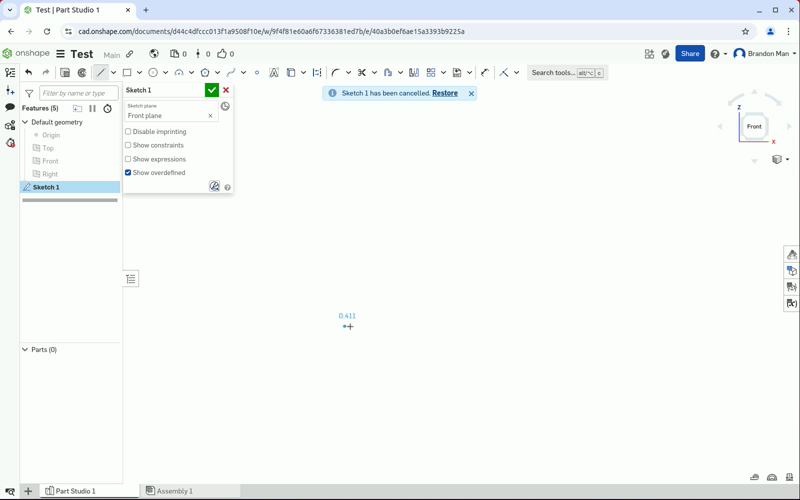
scroll(6)
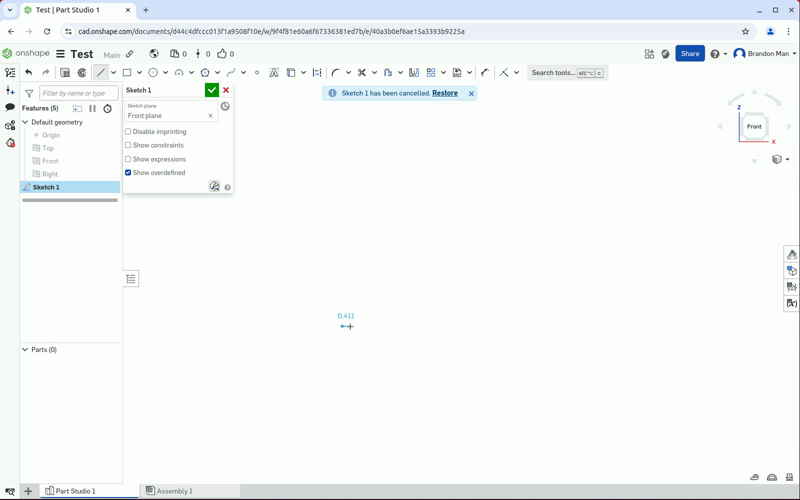
scroll(6)
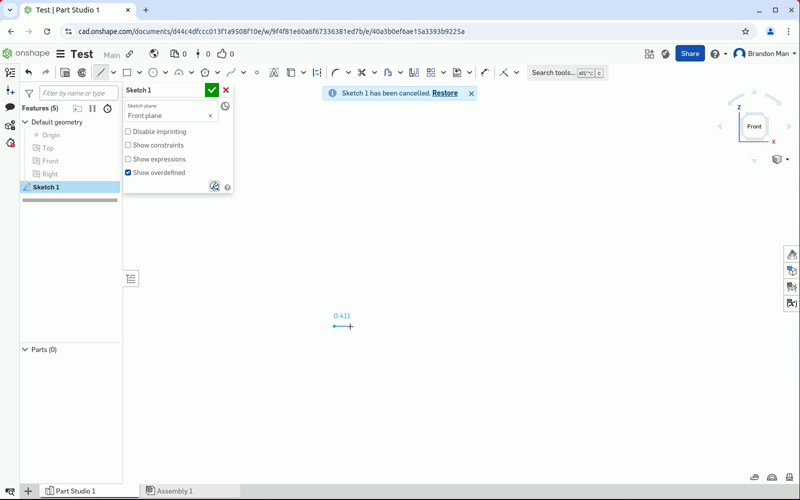
scroll(6)
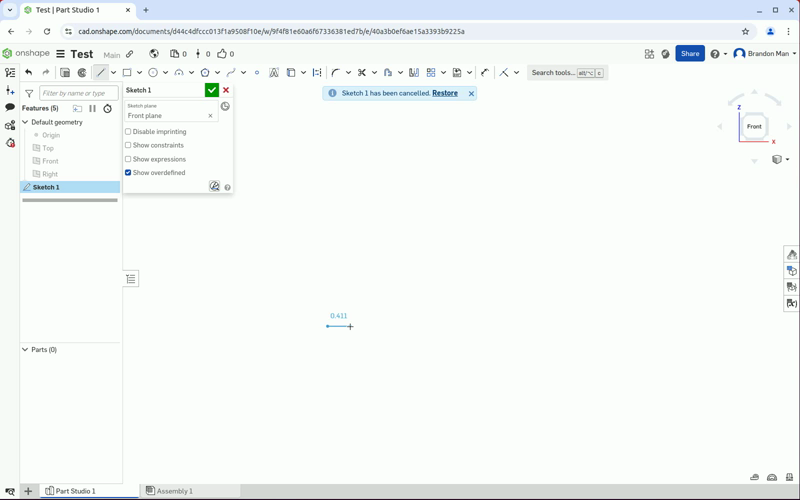
click(350, 326)
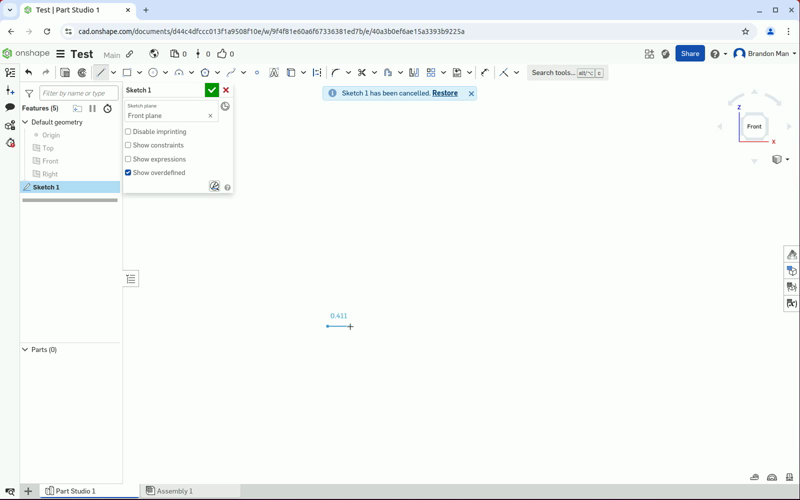
scroll(-6)
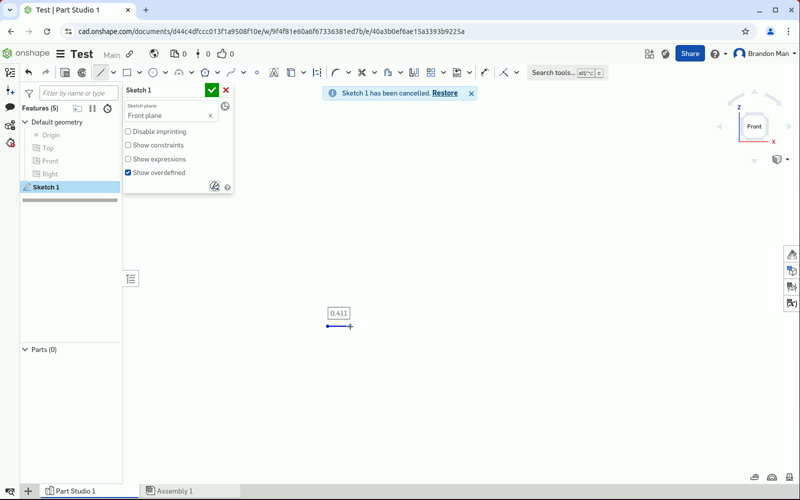
scroll(-6)
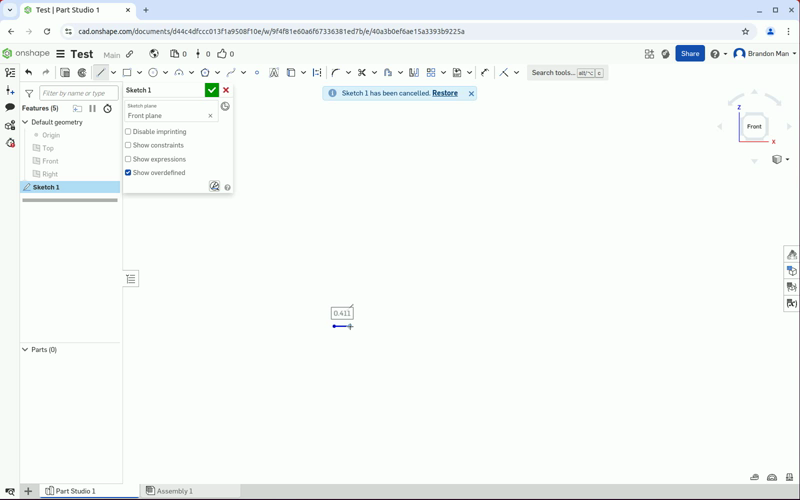
scroll(-6)
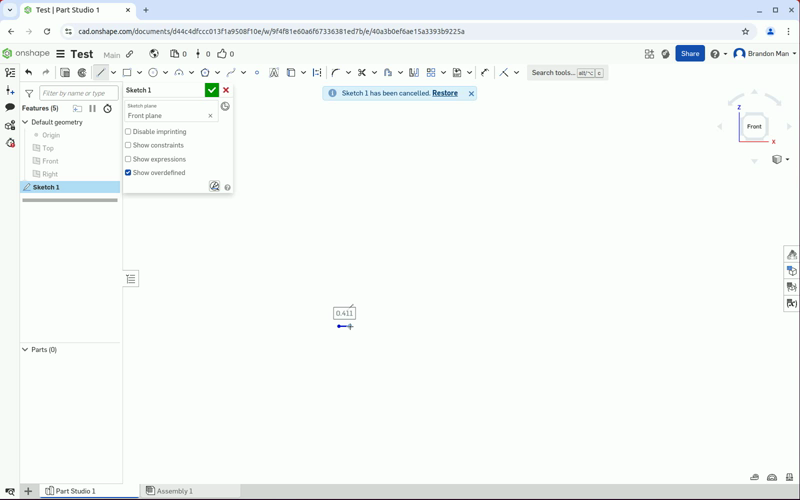
scroll(-6)
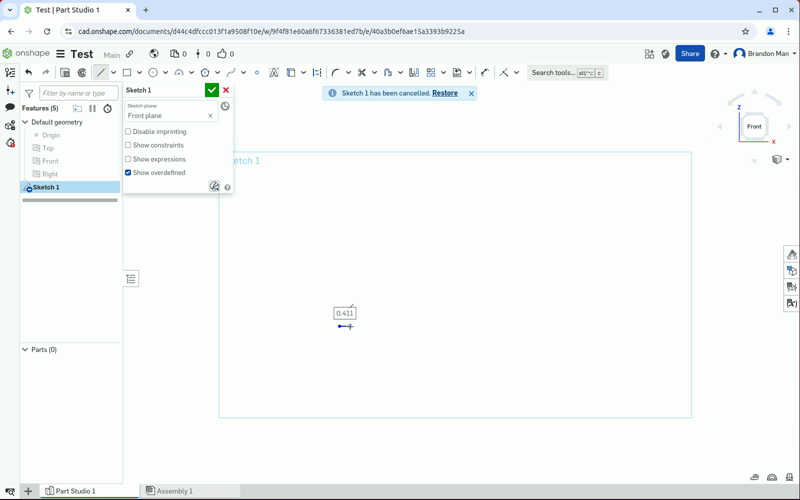
scroll(-6)
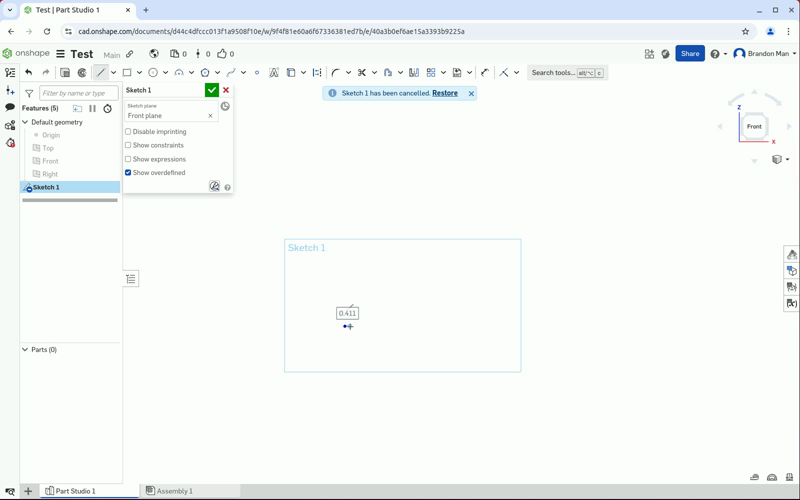
scroll(-6)
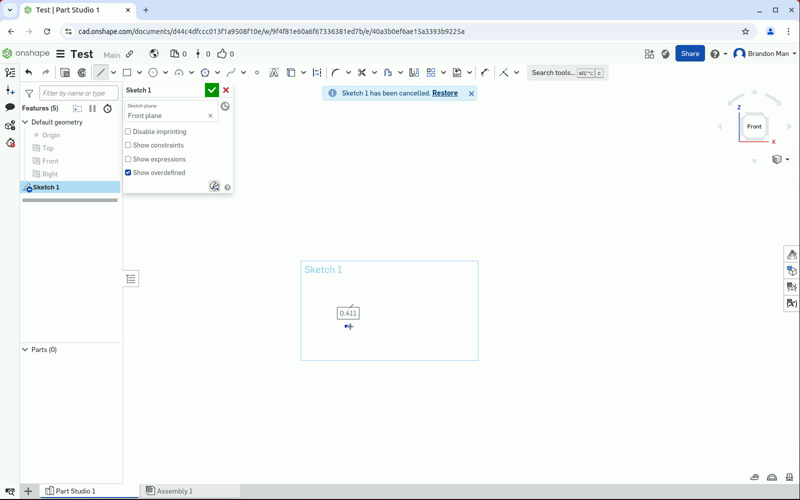
scroll(-6)
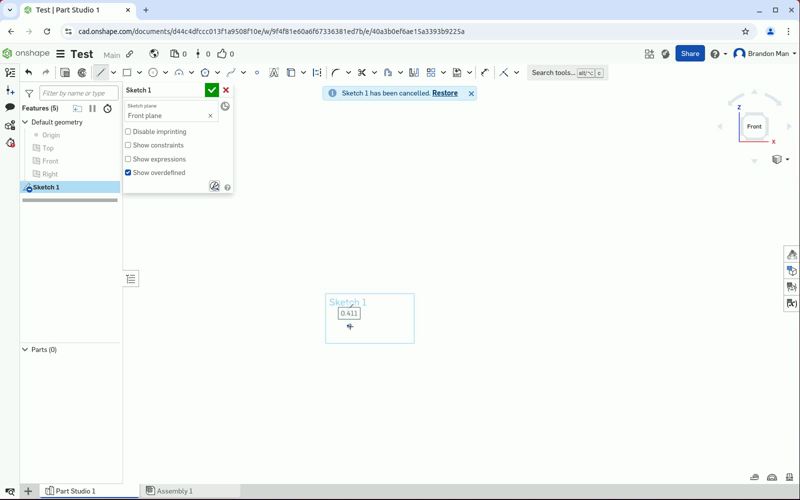
key_up(shift)
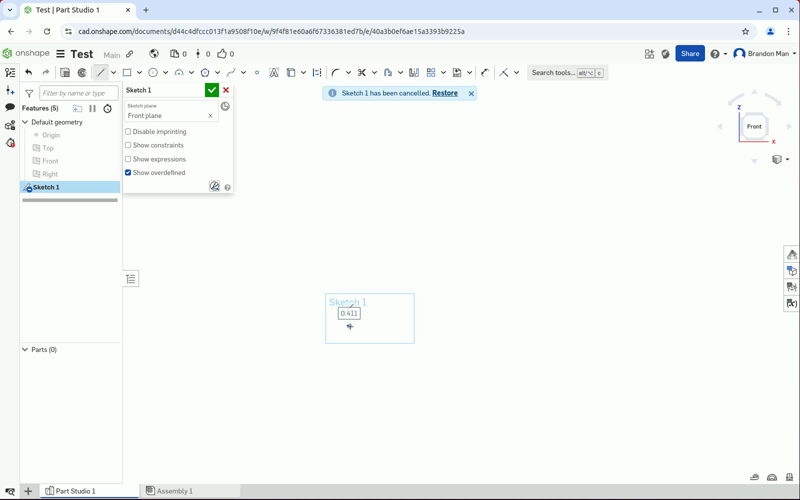
key_down(shift)
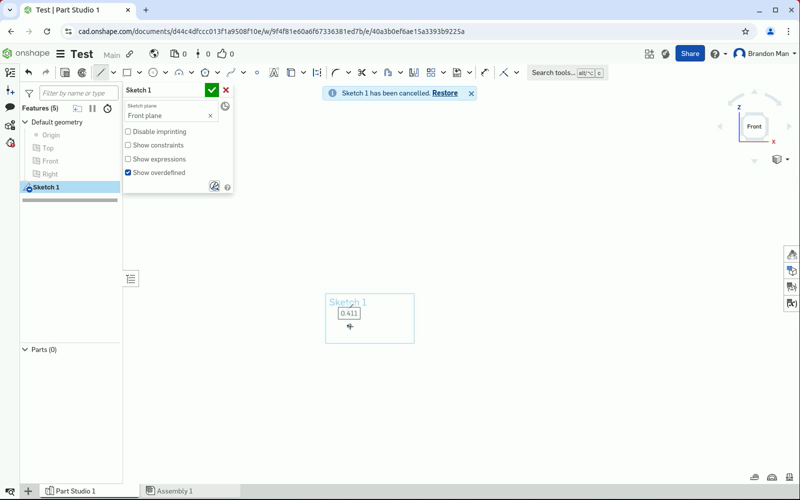
mouse_move(380, 326)
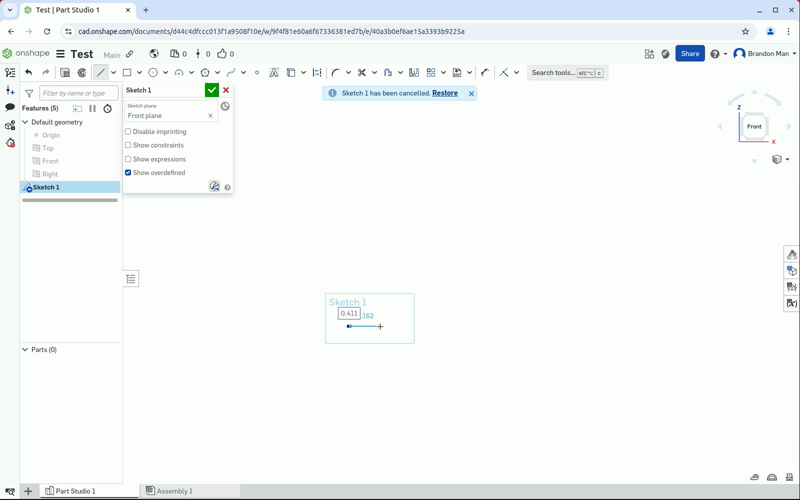
mouse_move(350, 317)
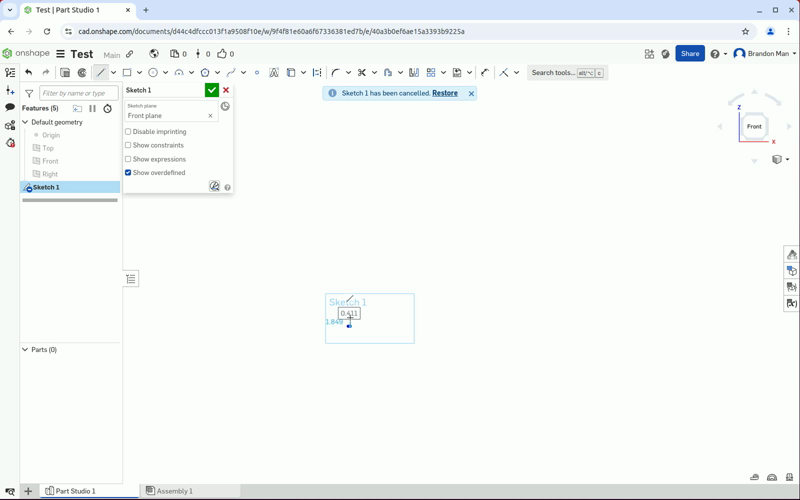
click(350, 317)
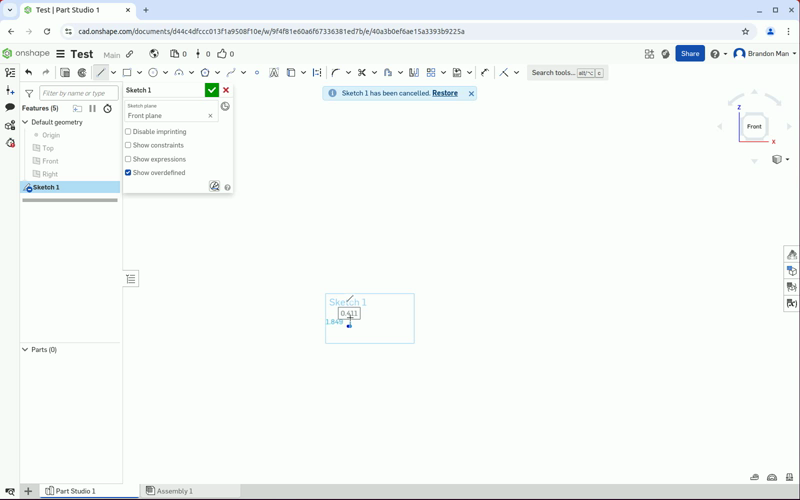
key_up(shift)
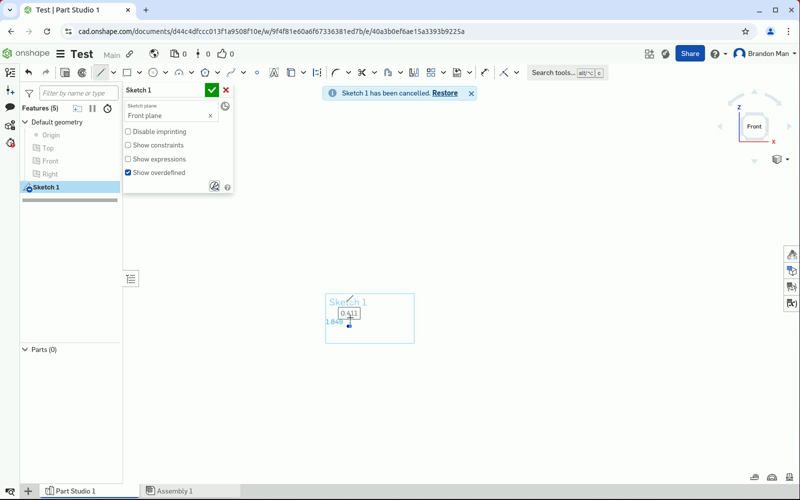
key_down(shift)
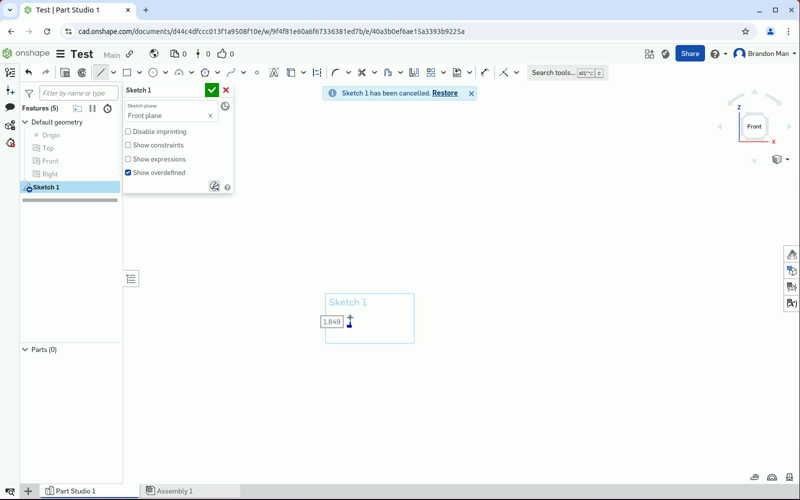
mouse_move(380, 317)
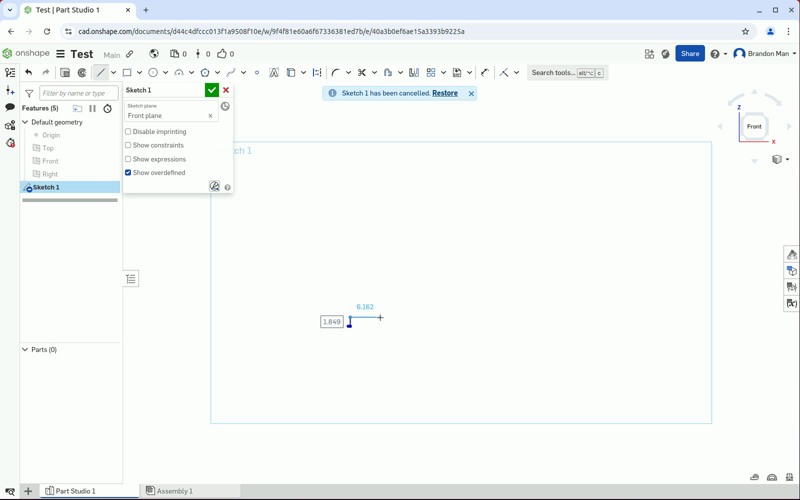
mouse_move(348, 317)
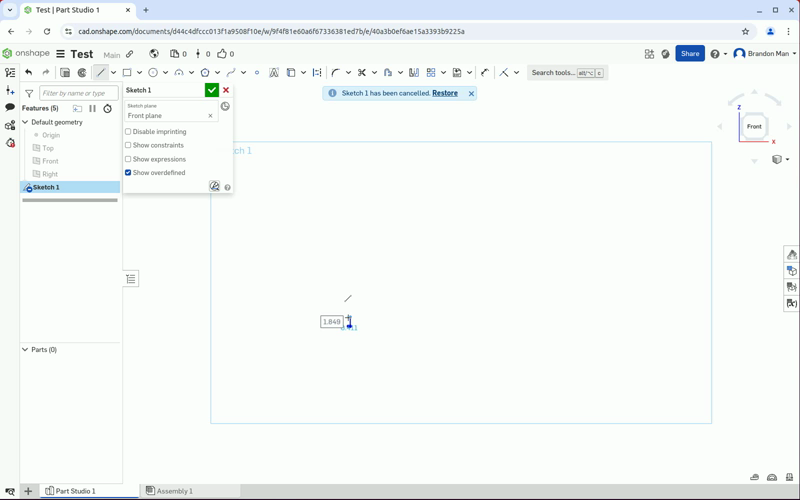
scroll(6)
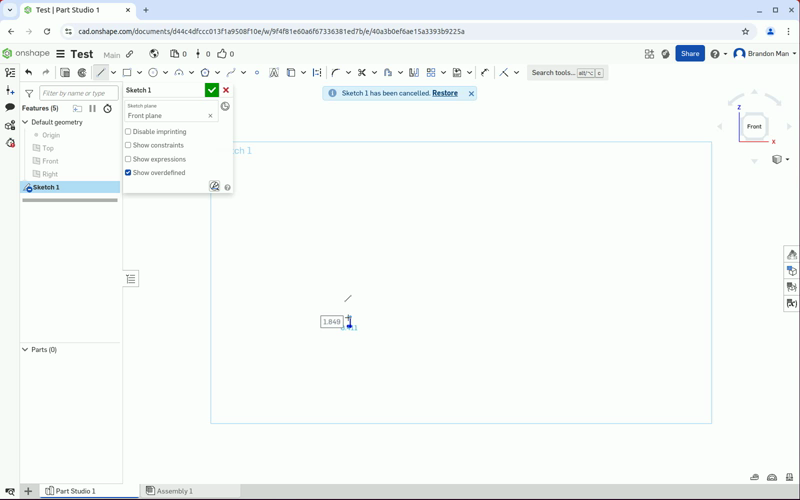
scroll(6)
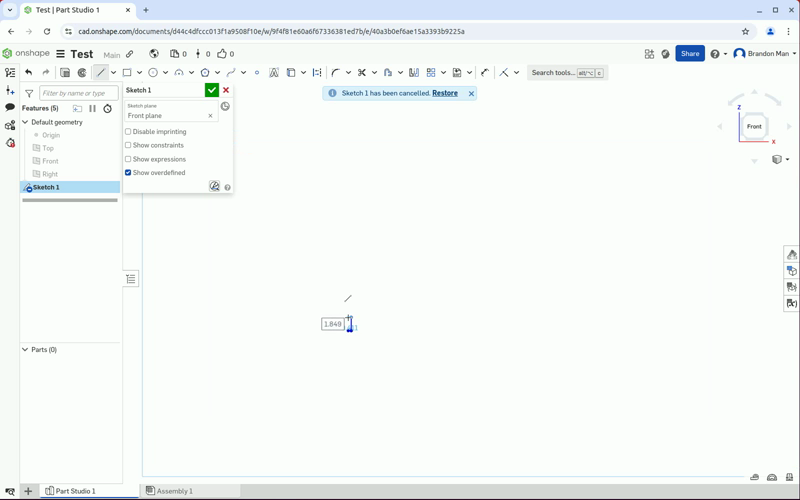
scroll(6)
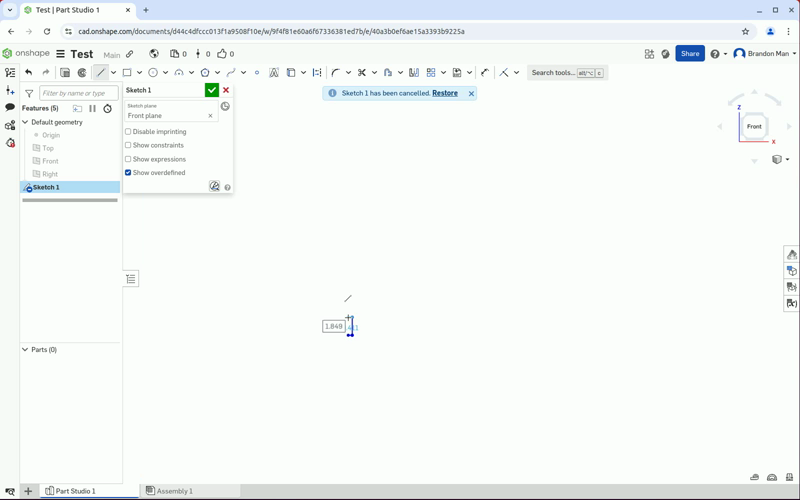
scroll(6)
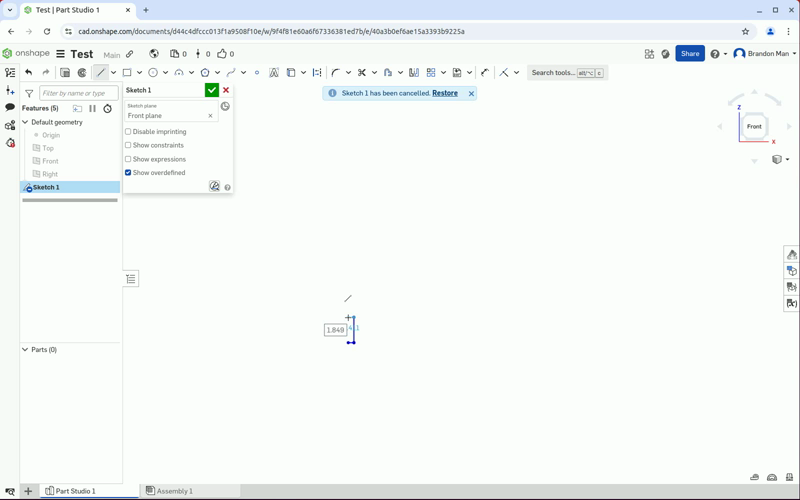
scroll(6)
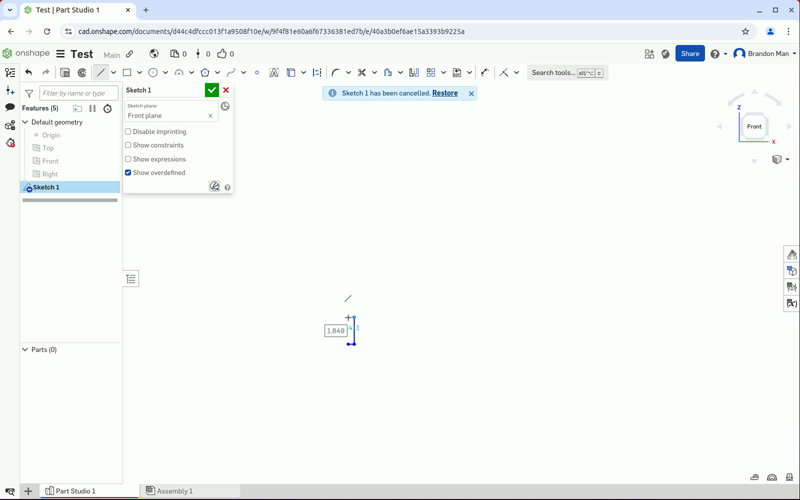
scroll(6)
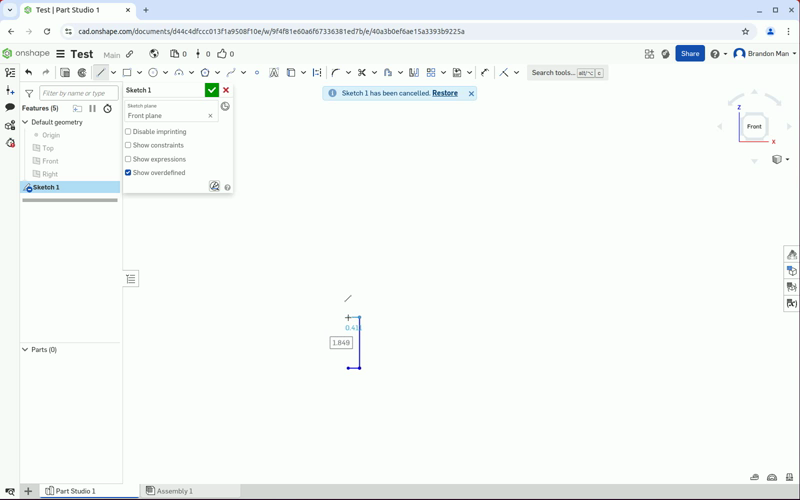
scroll(6)
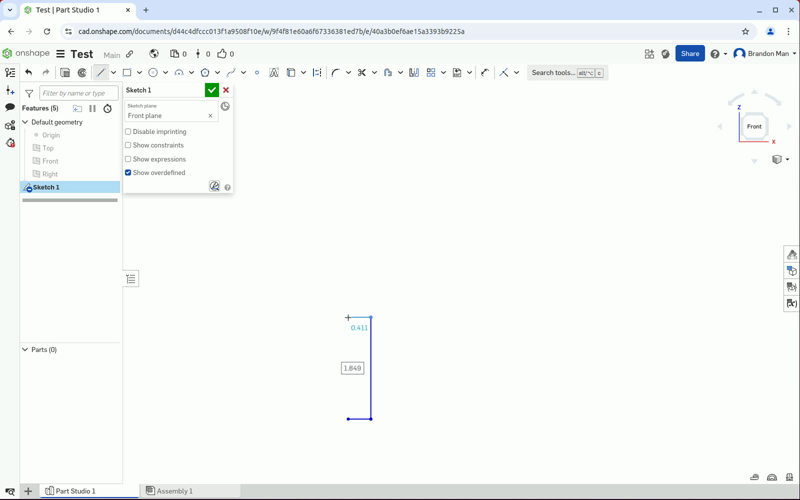
click(348, 317)
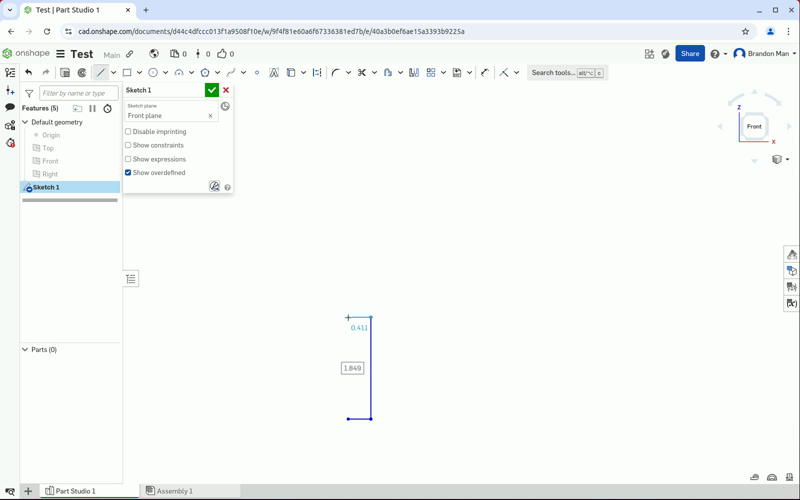
scroll(-6)
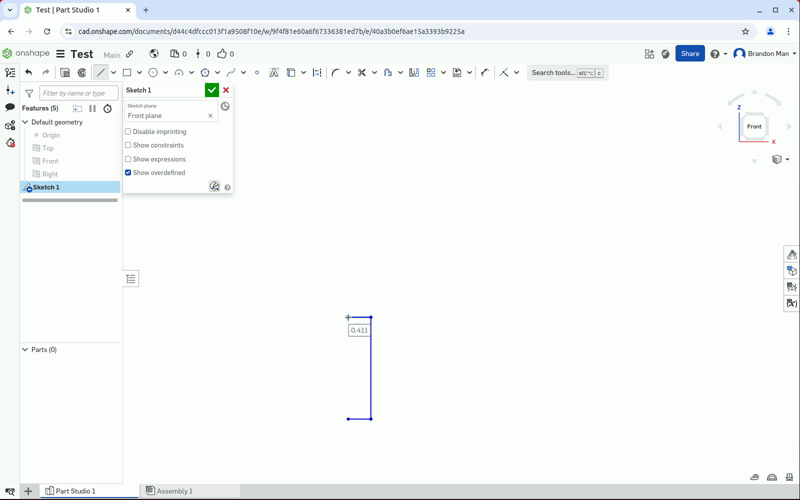
scroll(-6)
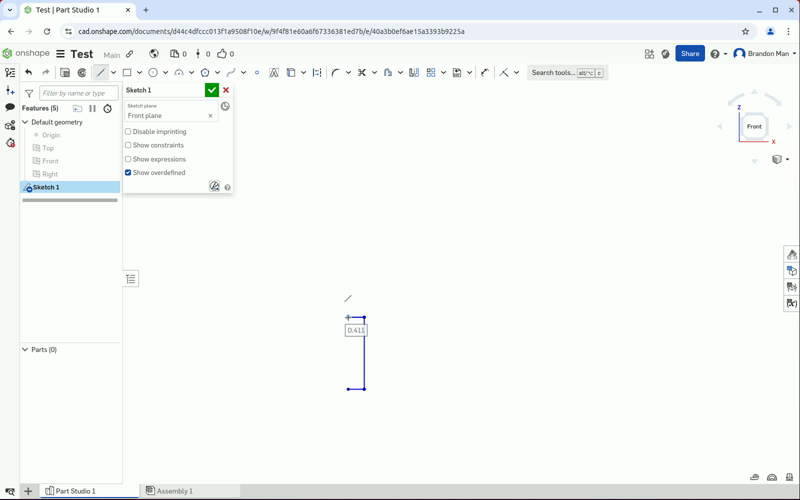
scroll(-6)
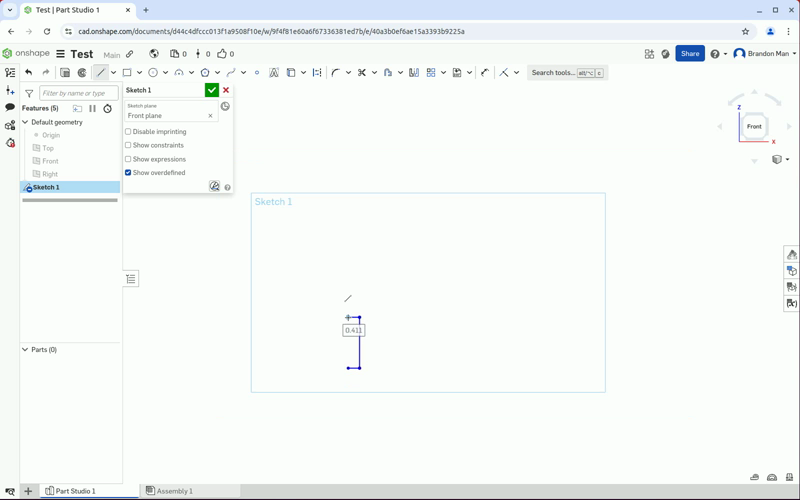
scroll(-6)
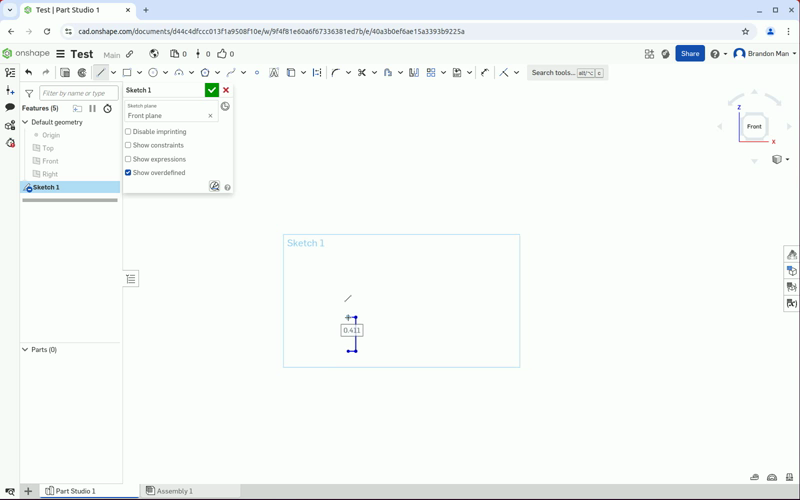
scroll(-6)
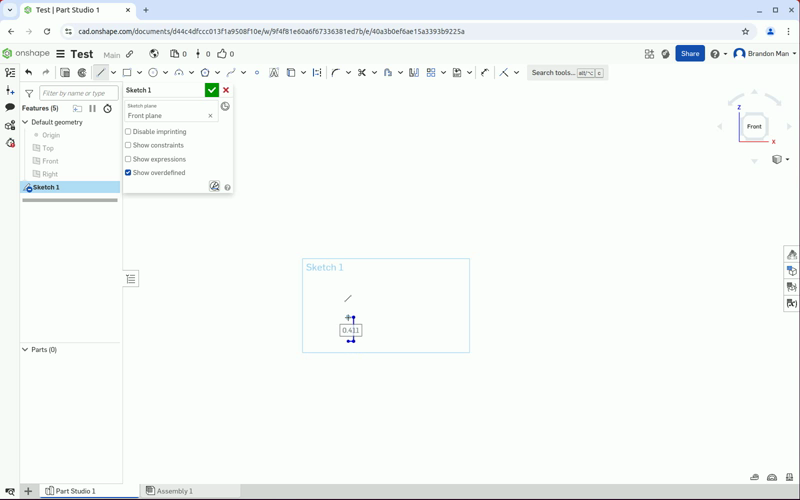
scroll(-6)
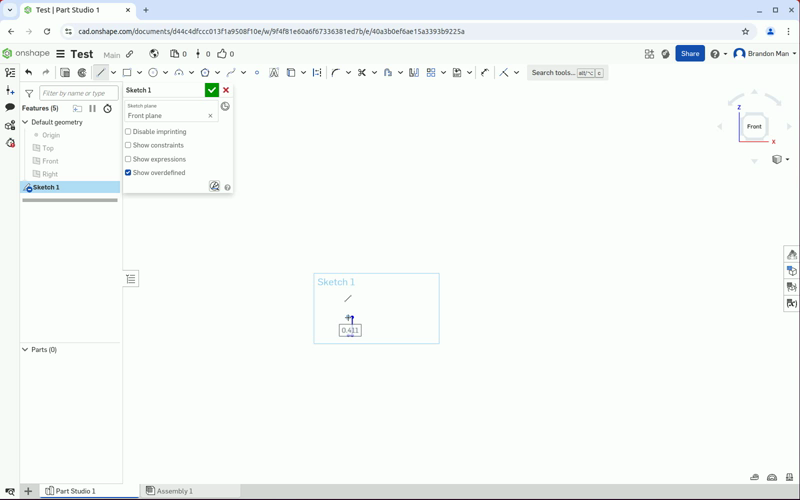
scroll(-6)
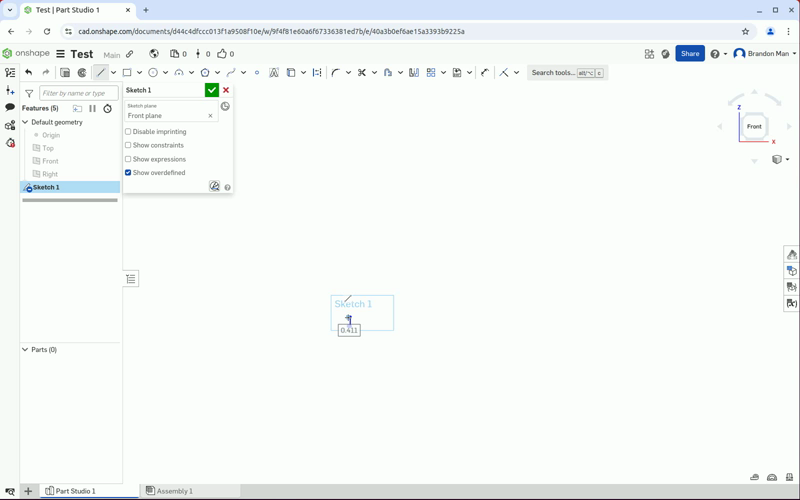
key_up(shift)
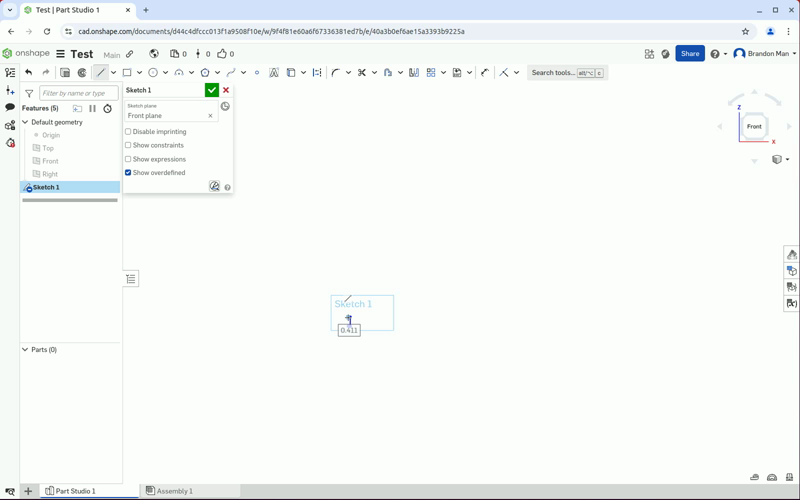
mouse_move(378, 317)
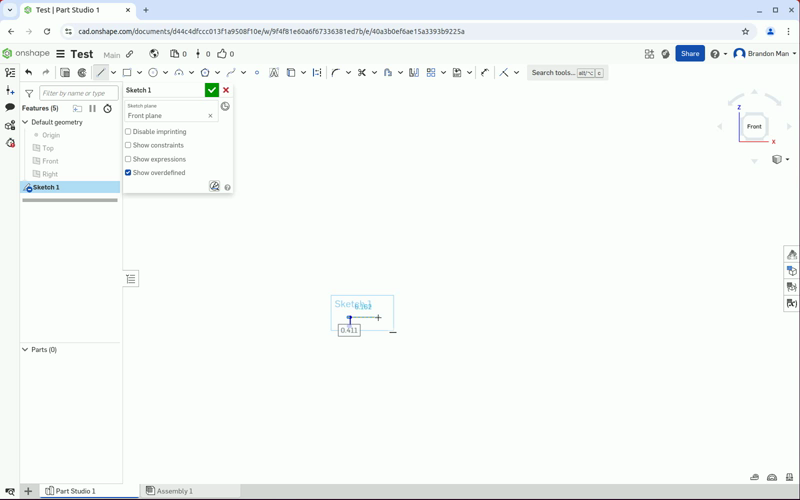
key_down(shift)
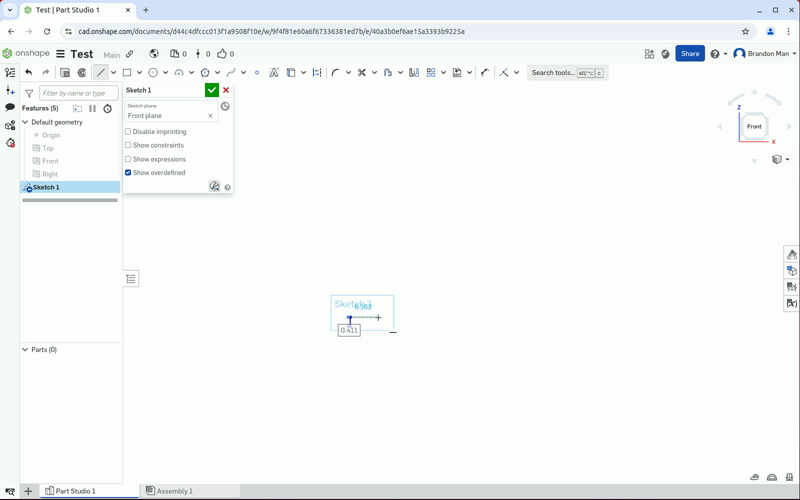
mouse_move(348, 326)
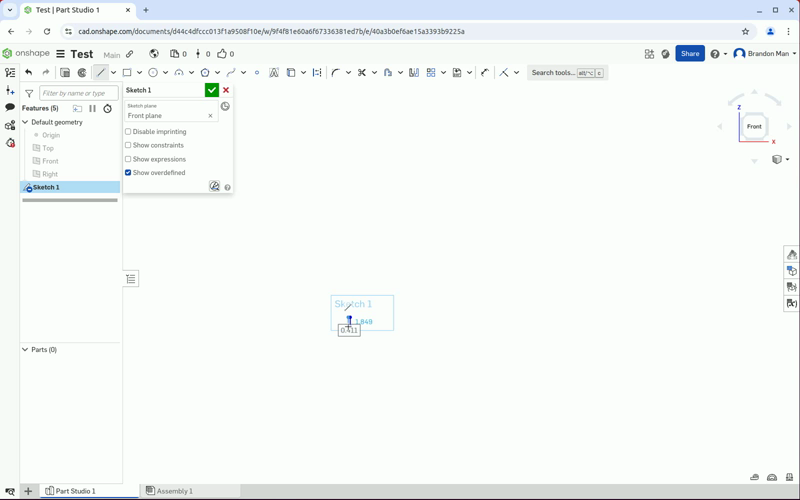
scroll(6)
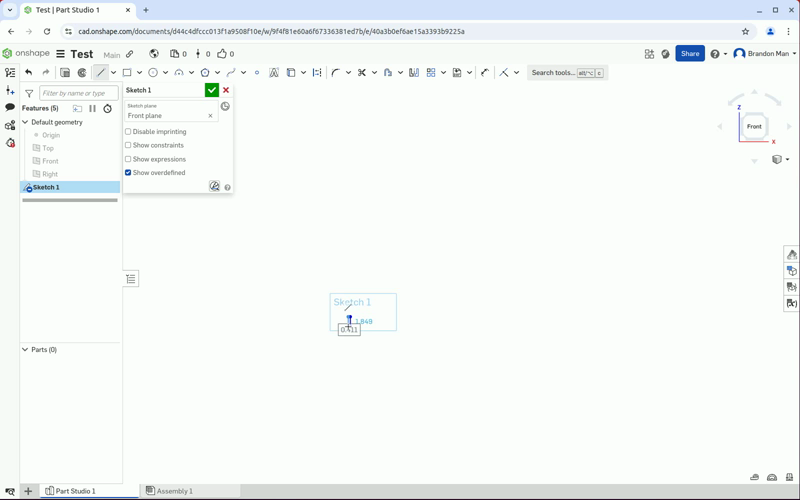
scroll(6)
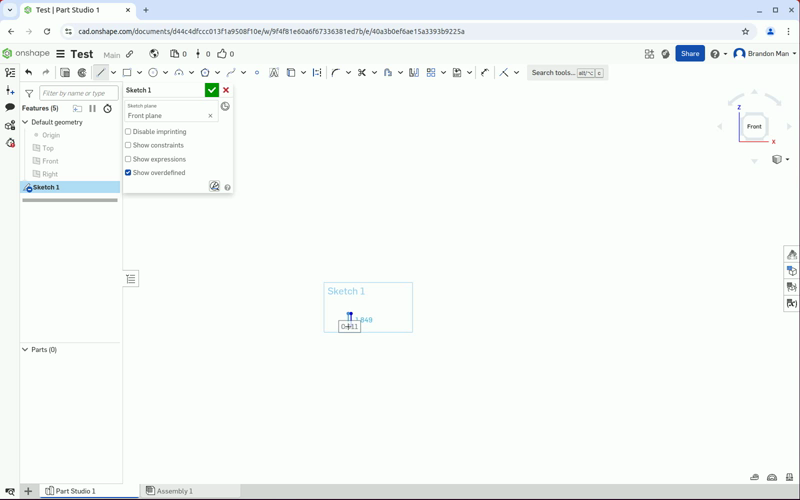
scroll(6)
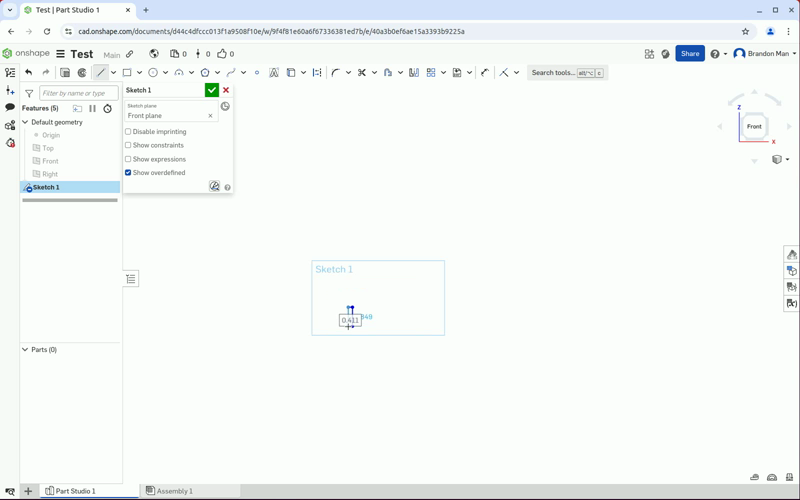
scroll(6)
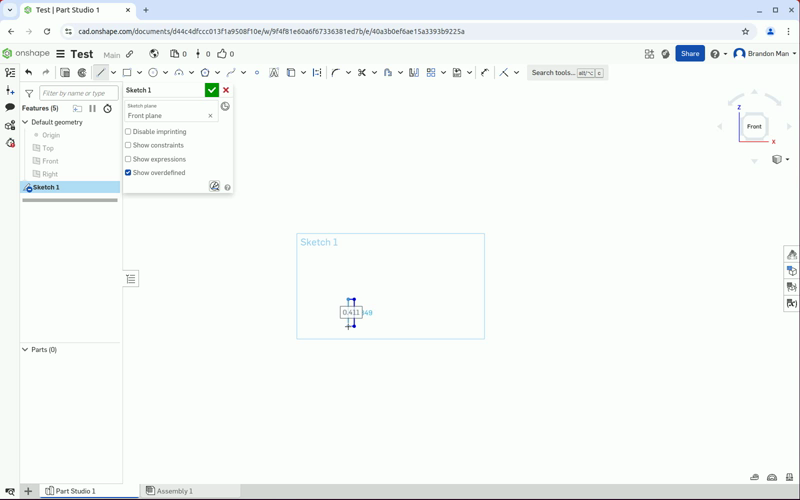
scroll(6)
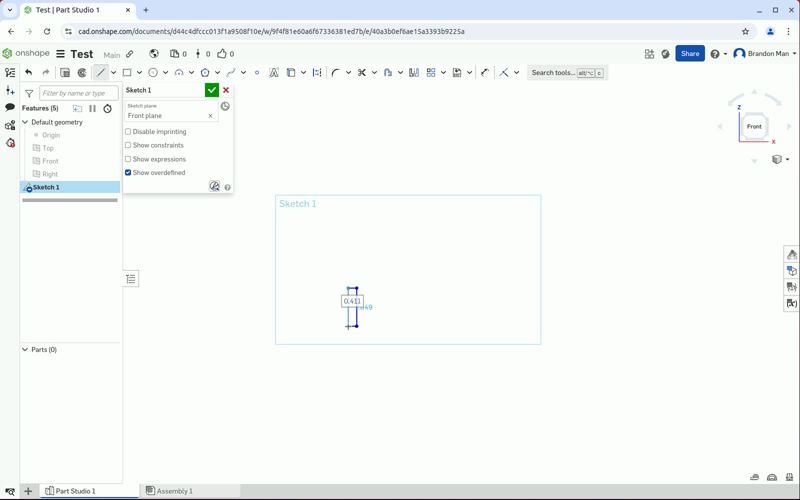
scroll(6)
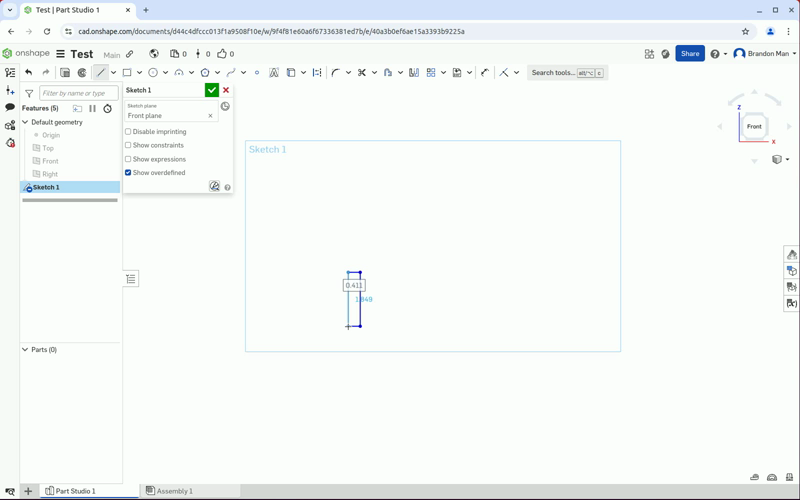
scroll(6)
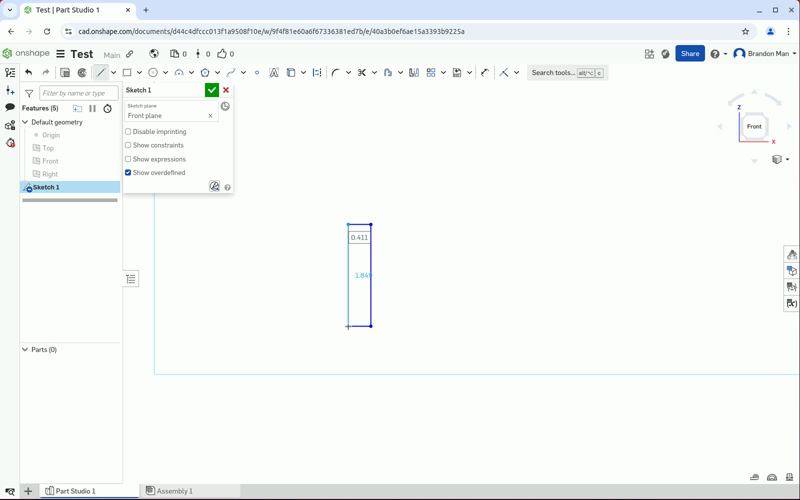
key_up(shift)
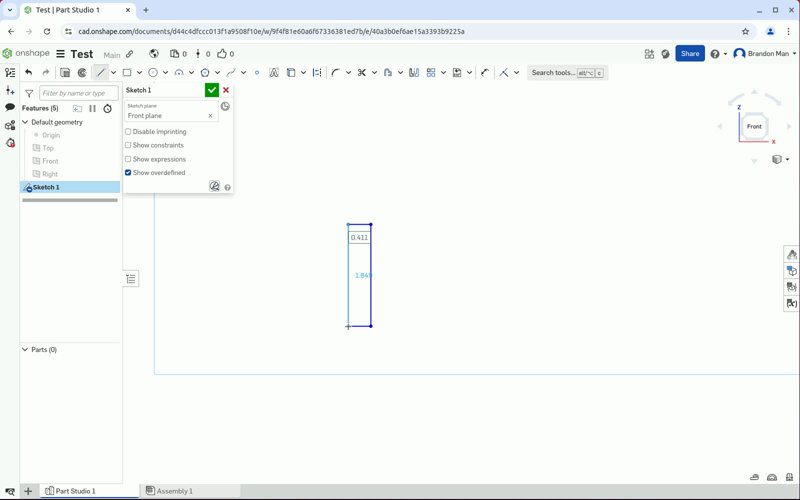
click(348, 326)
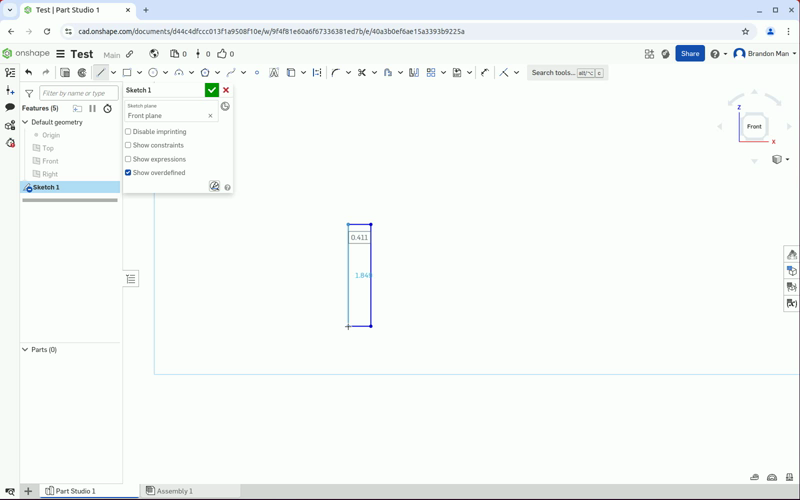
scroll(-6)
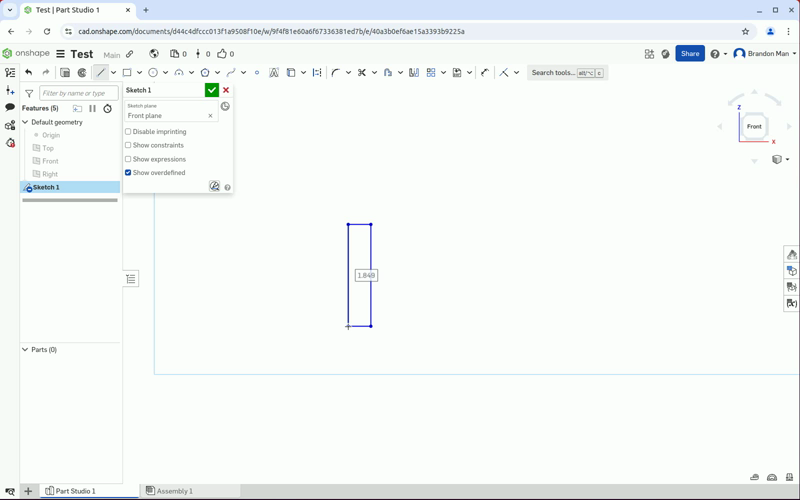
scroll(-6)
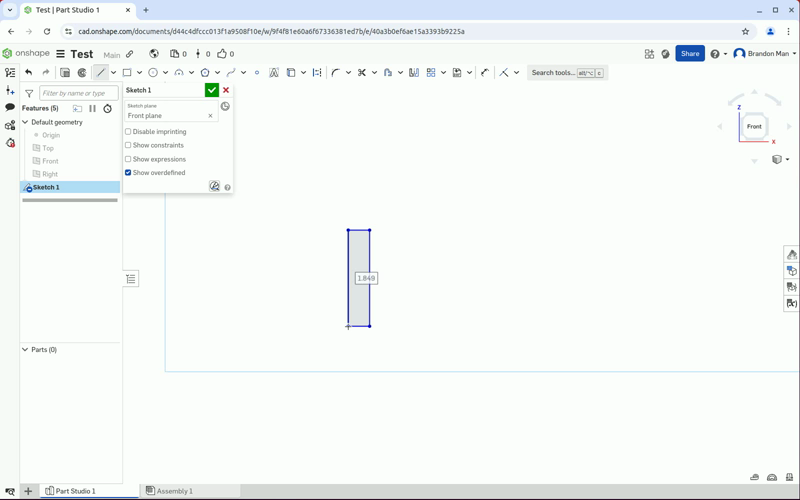
scroll(-6)
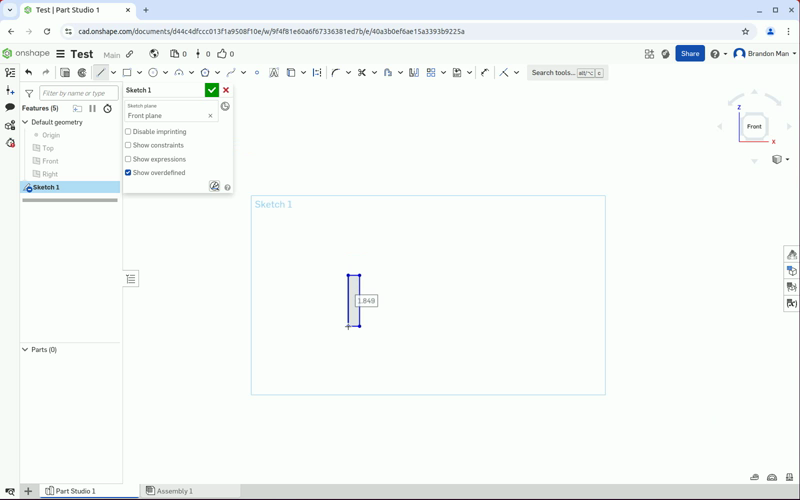
scroll(-6)
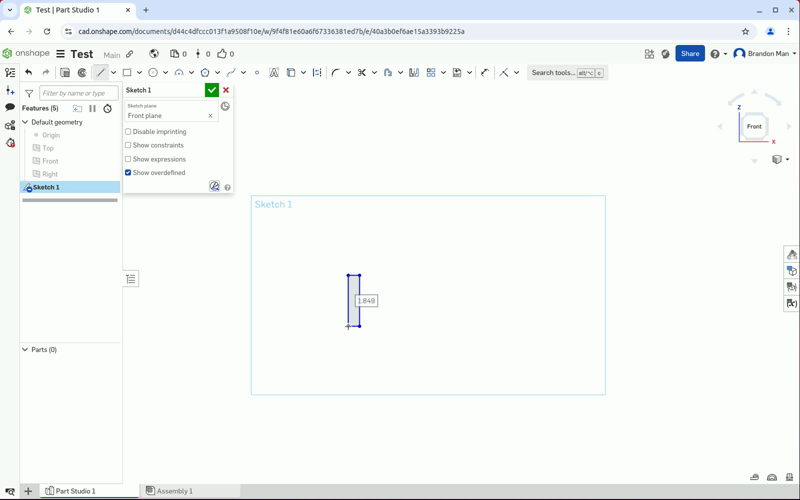
scroll(-6)
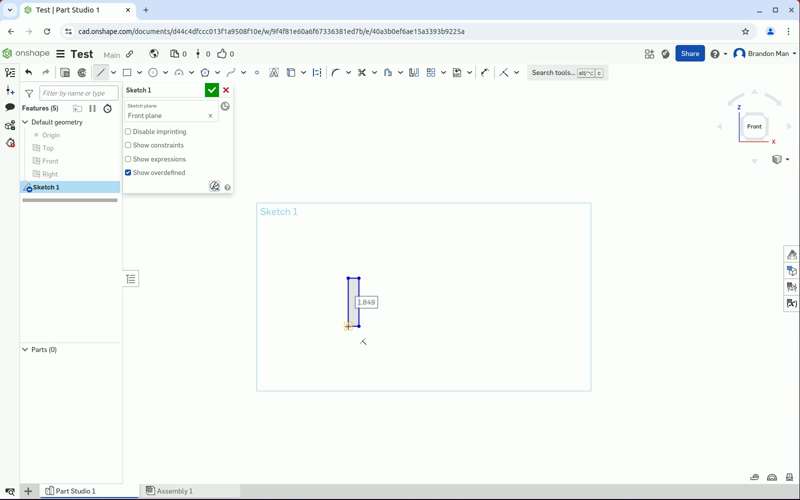
scroll(-6)
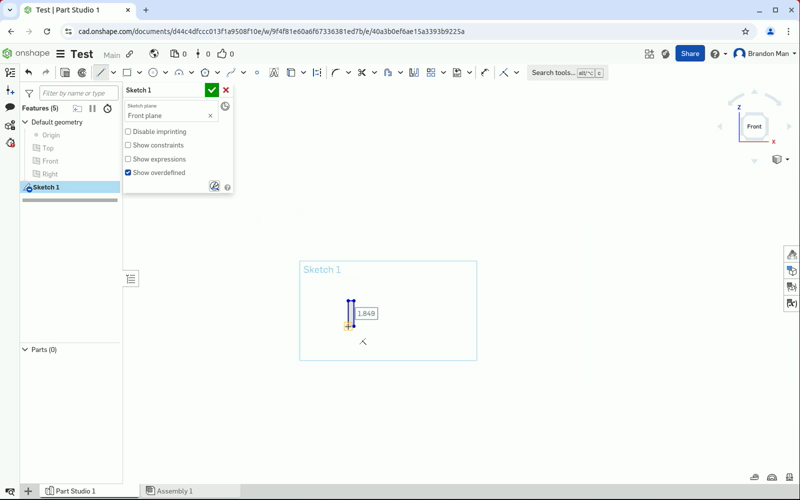
scroll(-6)
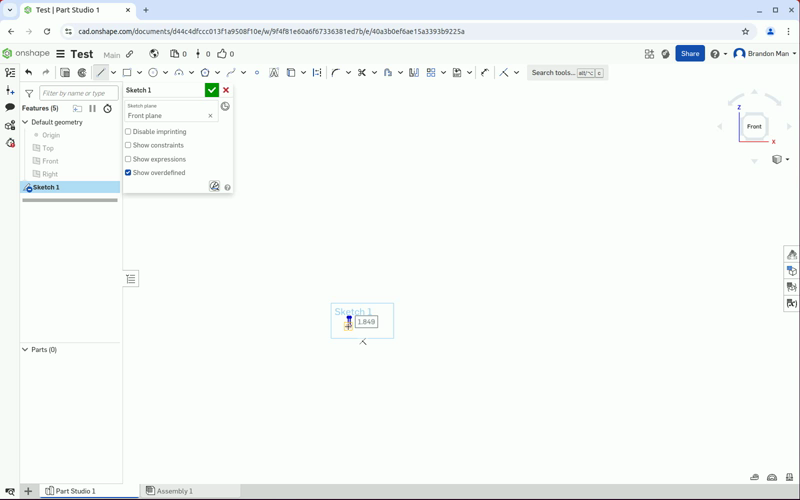
key(esc)
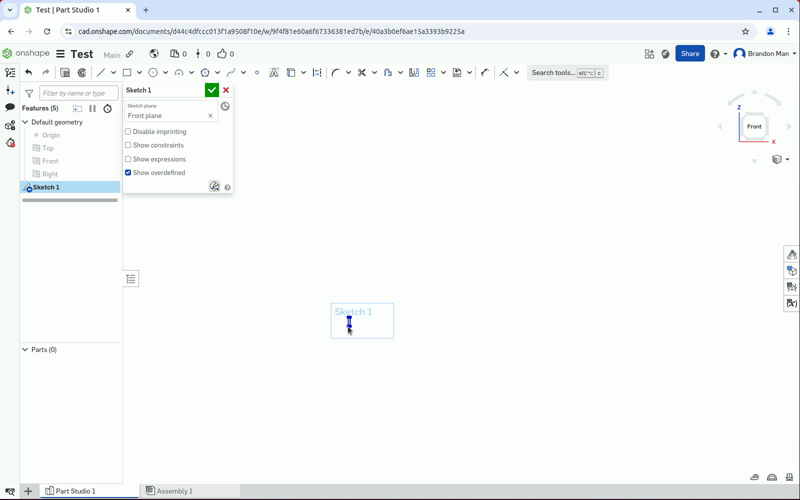
mouse_move(348, 317)
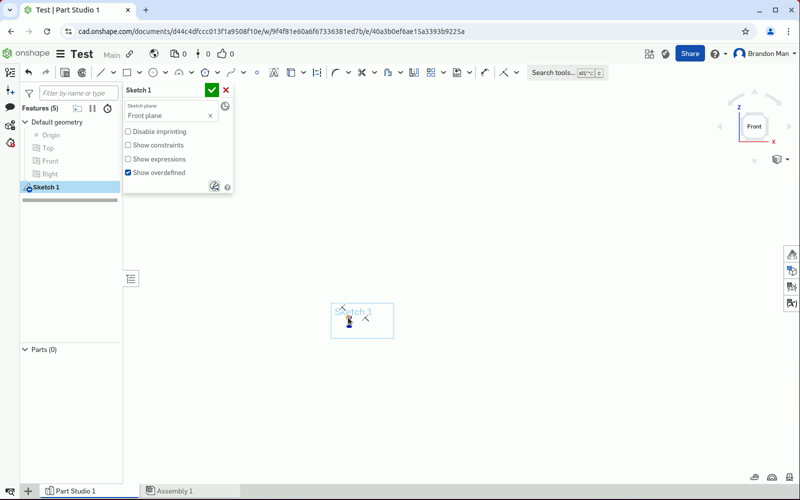
scroll(6)
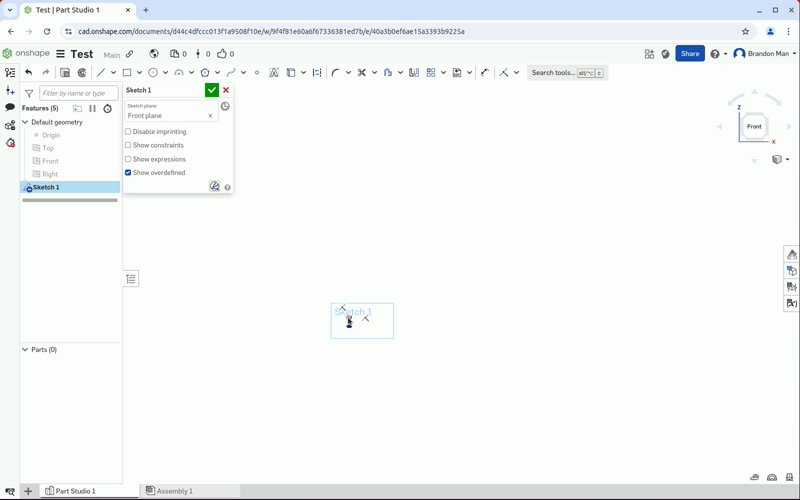
scroll(6)
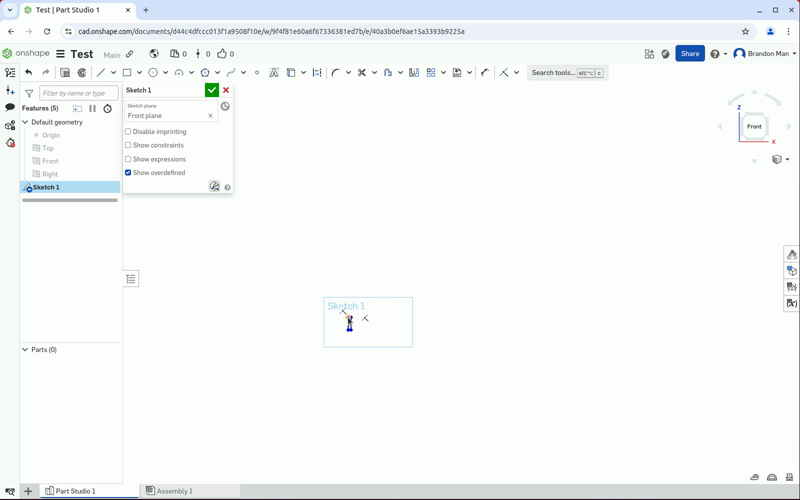
scroll(6)
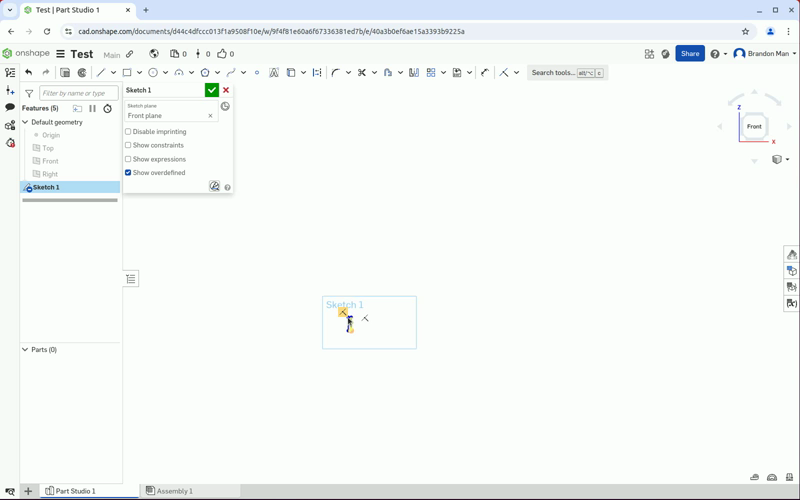
scroll(6)
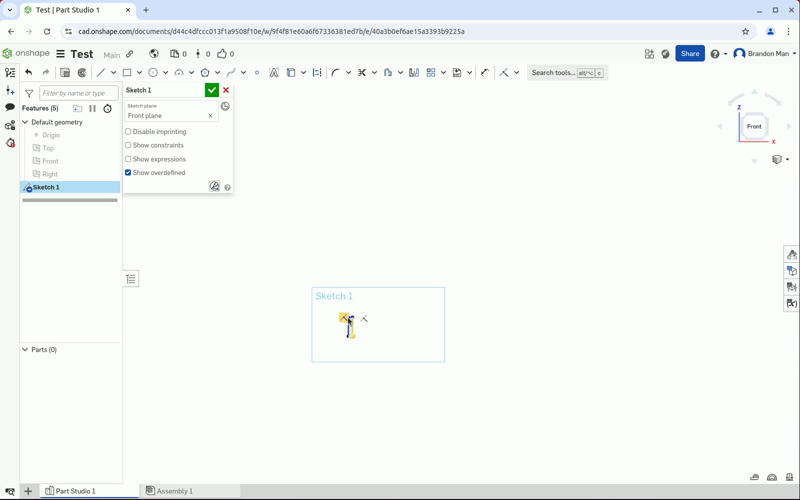
scroll(6)
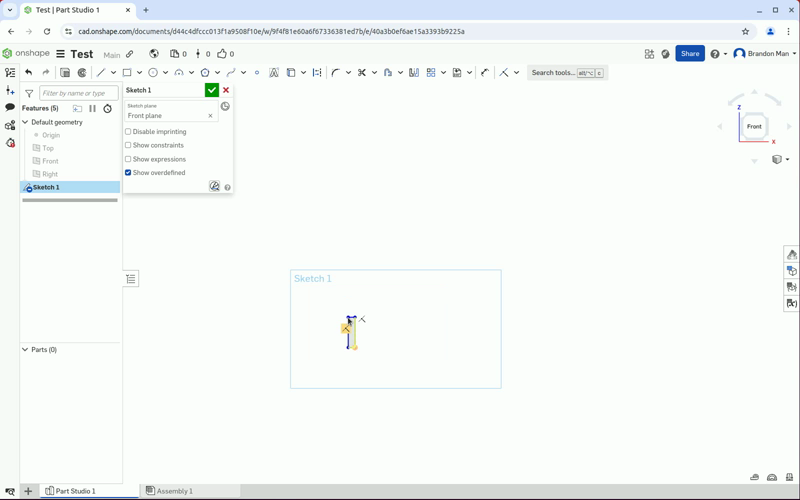
scroll(6)
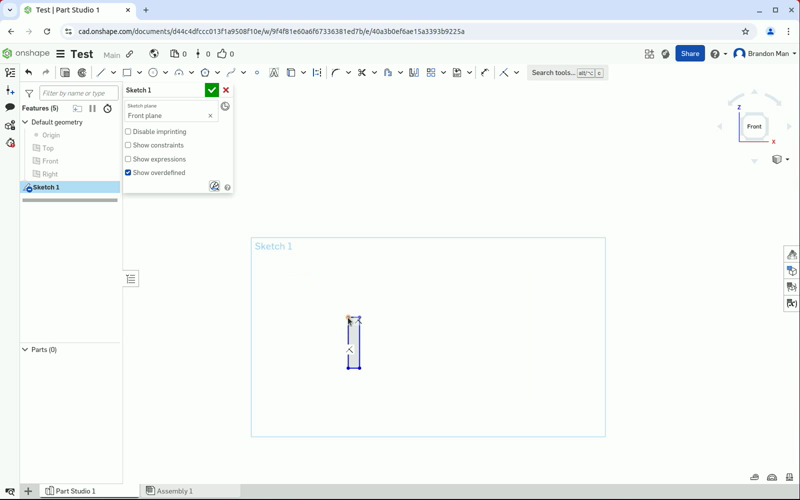
scroll(6)
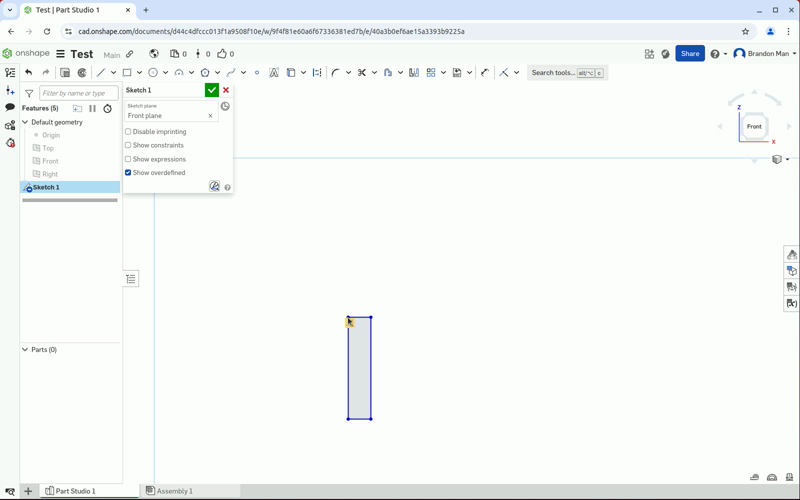
click(348, 317)
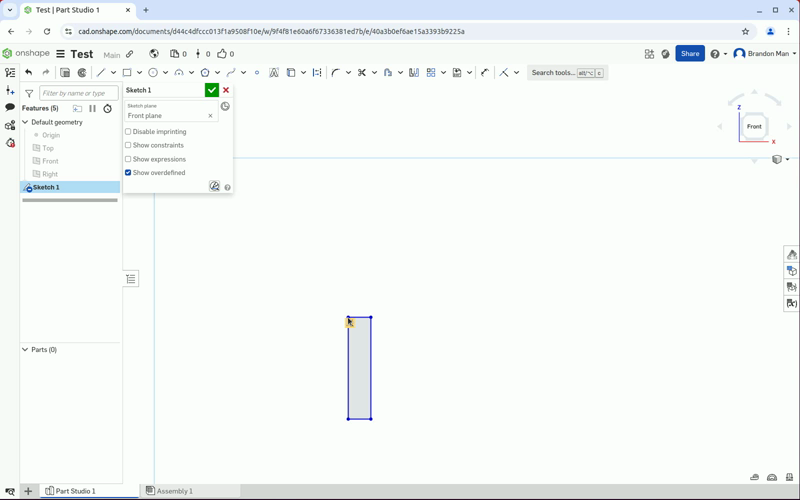
scroll(-6)
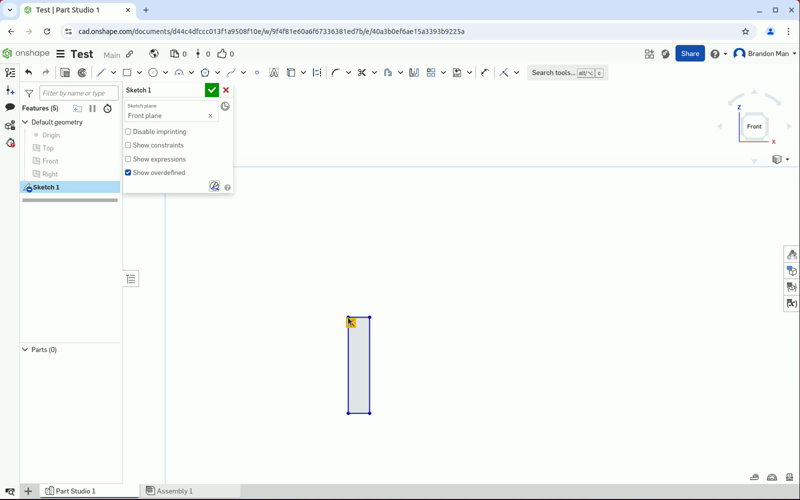
scroll(-6)
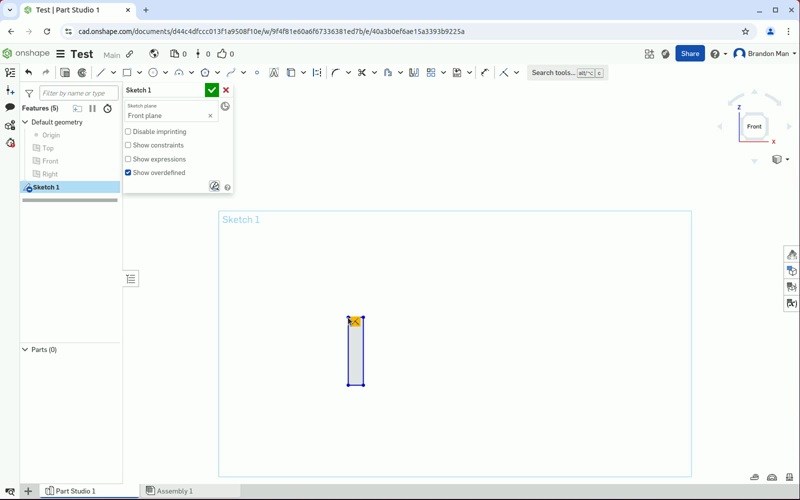
scroll(-6)
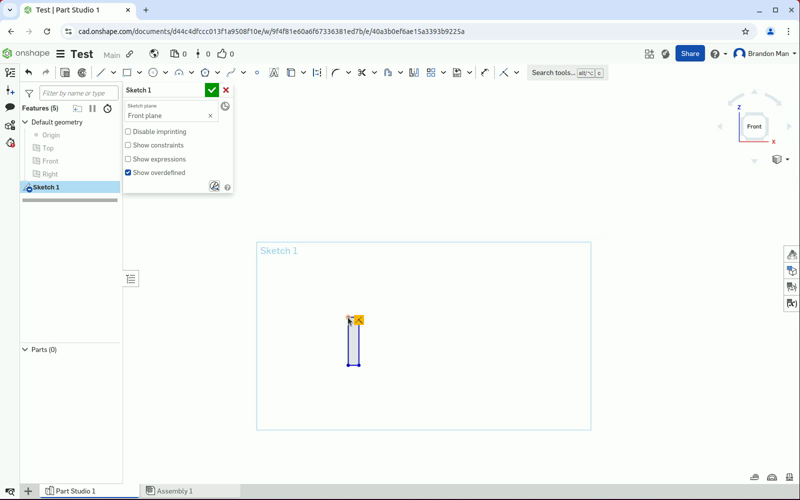
scroll(-6)
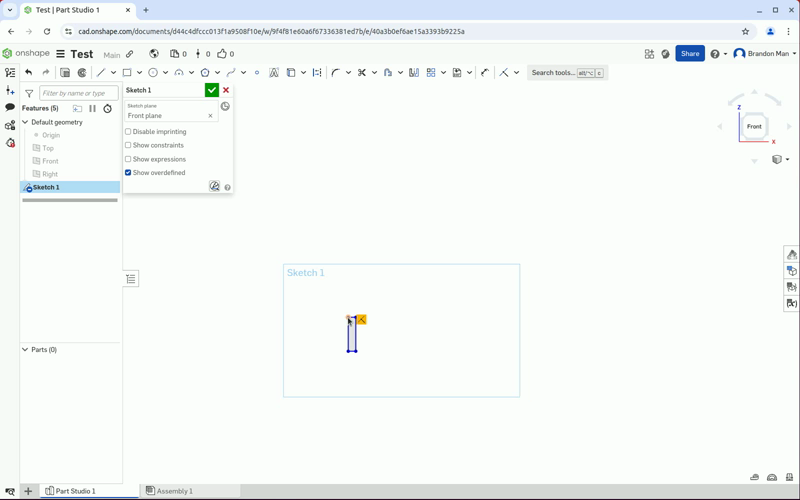
scroll(-6)
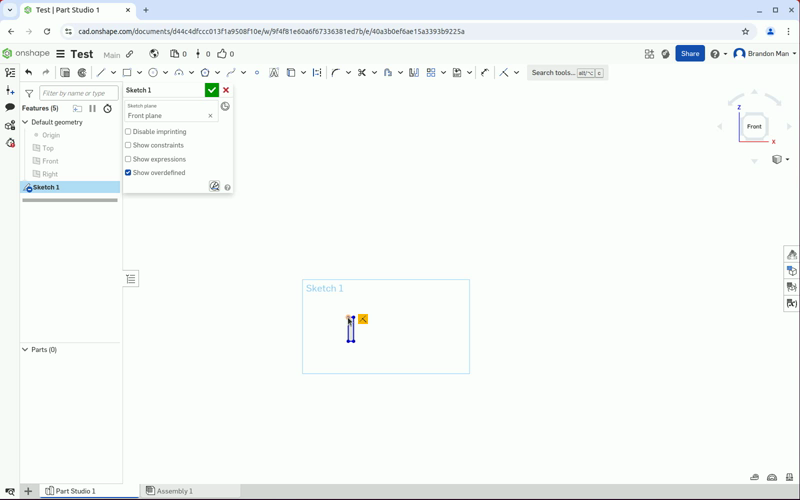
scroll(-6)
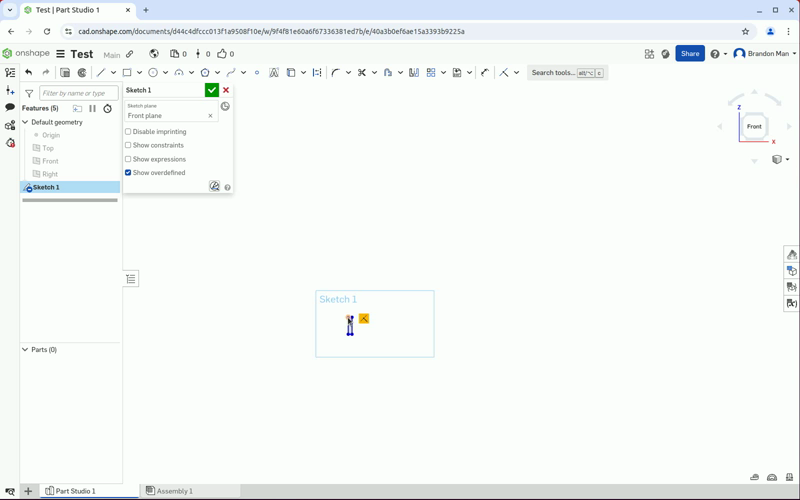
scroll(-6)
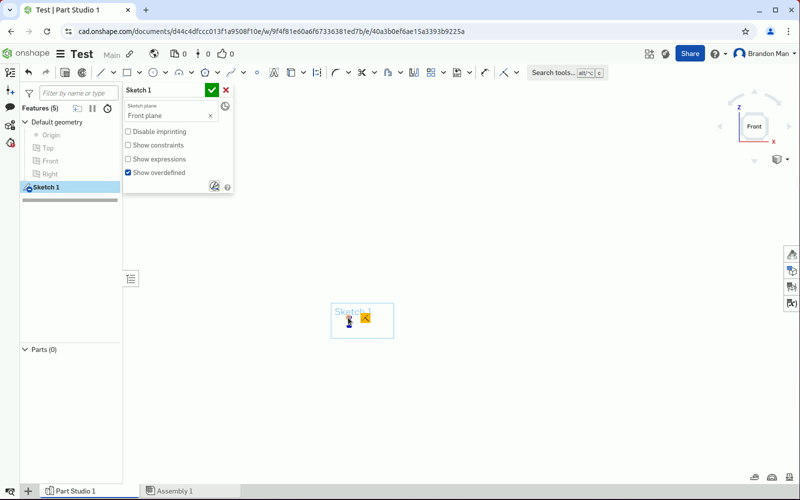
mouse_move(73, 352)
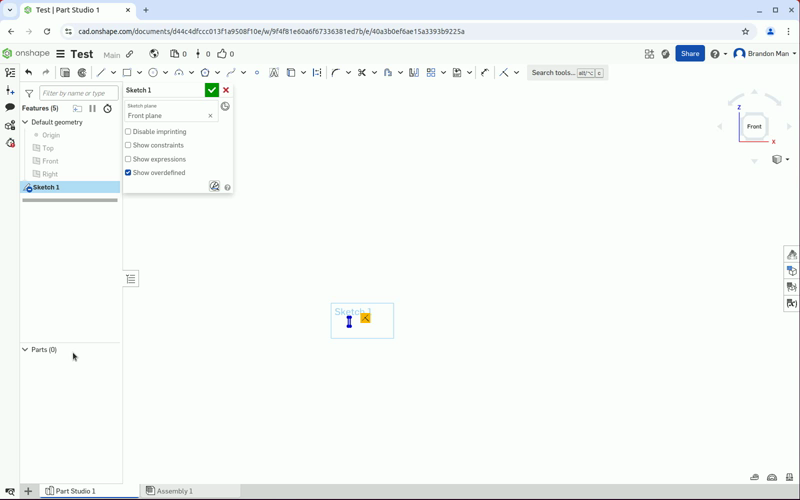
key(shift+y)
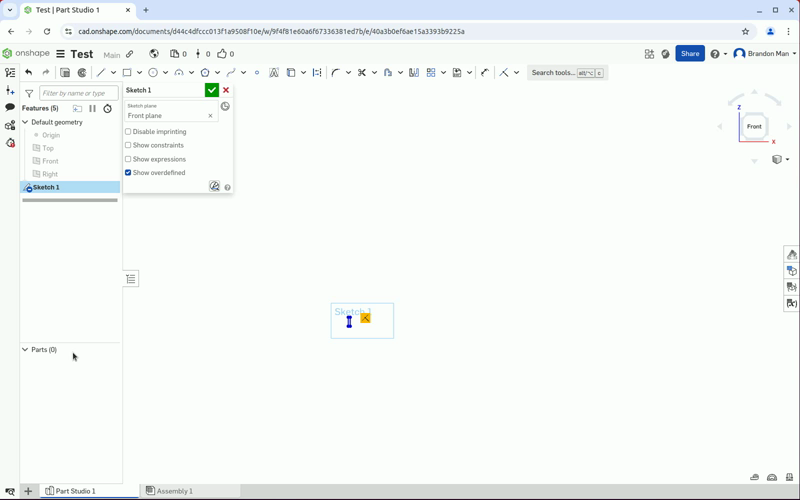
key(shift+e)
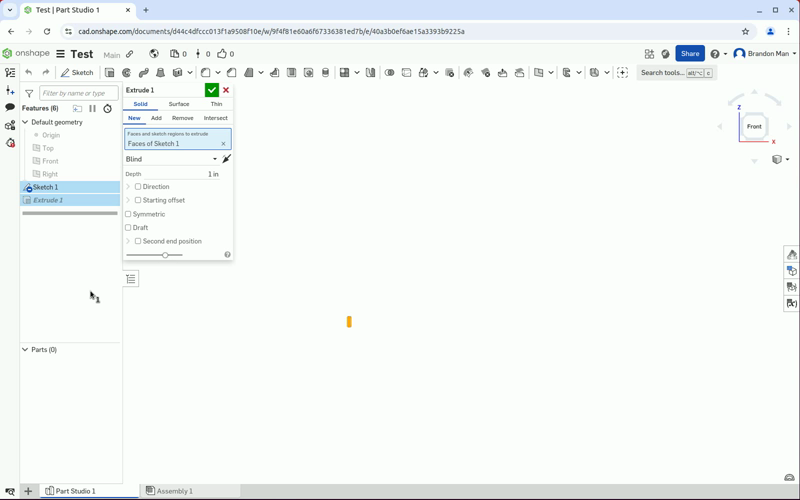
mouse_move(143, 106)
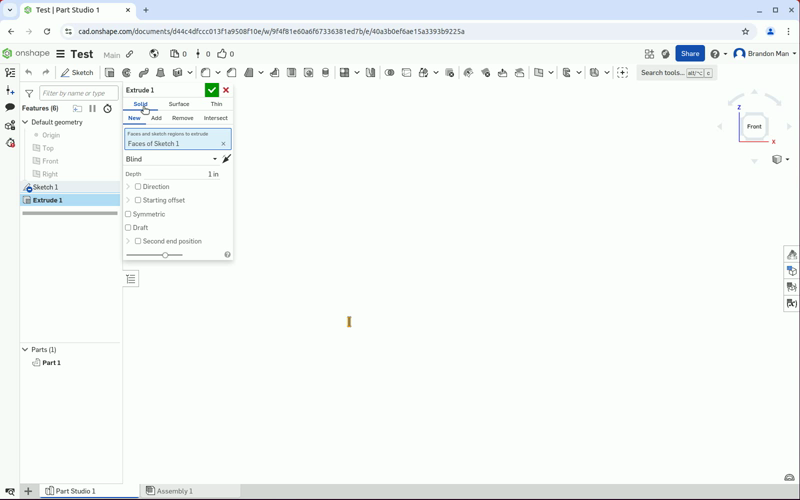
click(143, 106)
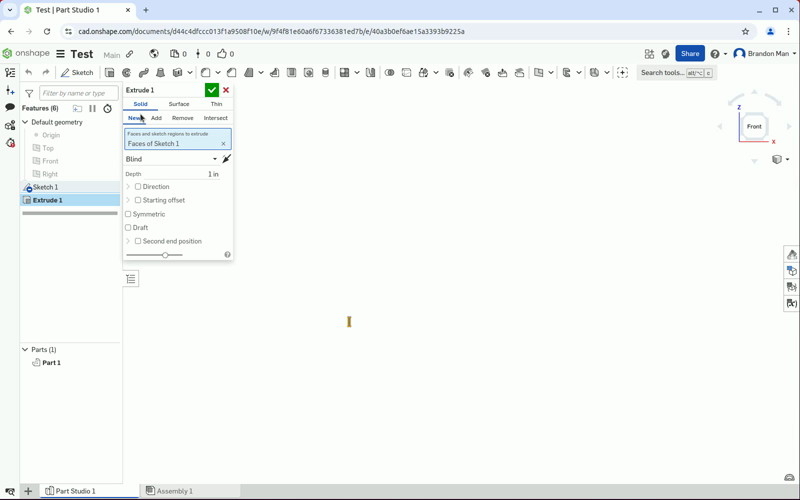
mouse_move(137, 120)
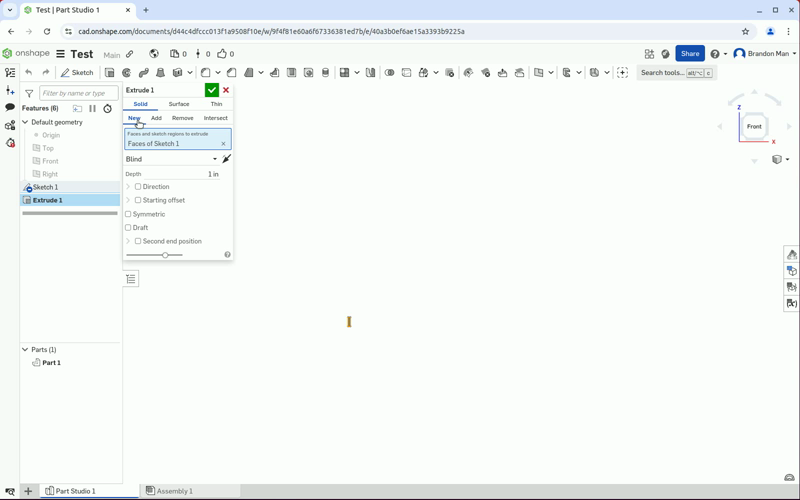
click(137, 120)
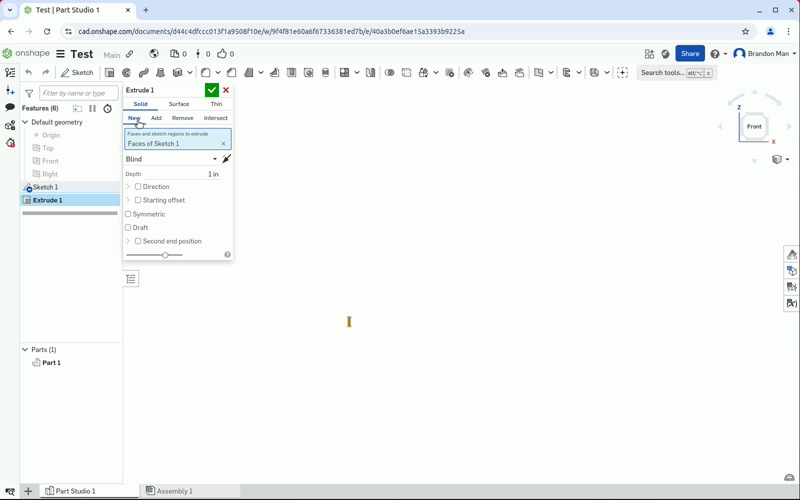
key(tab, 4)
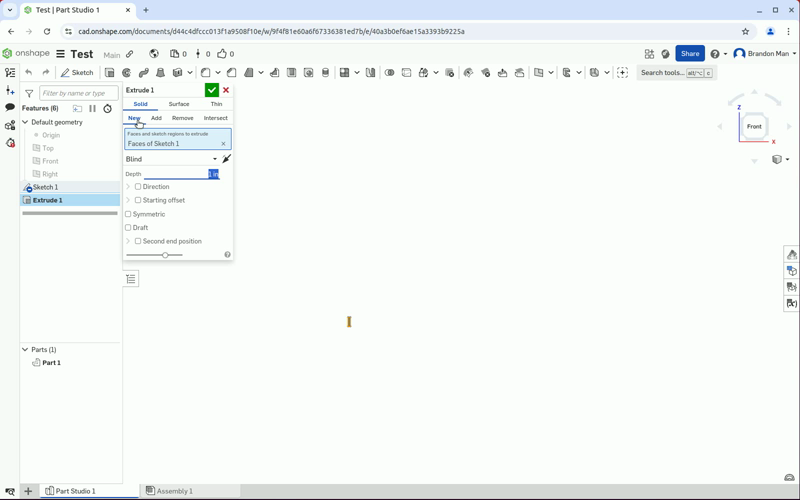
text(11.795)
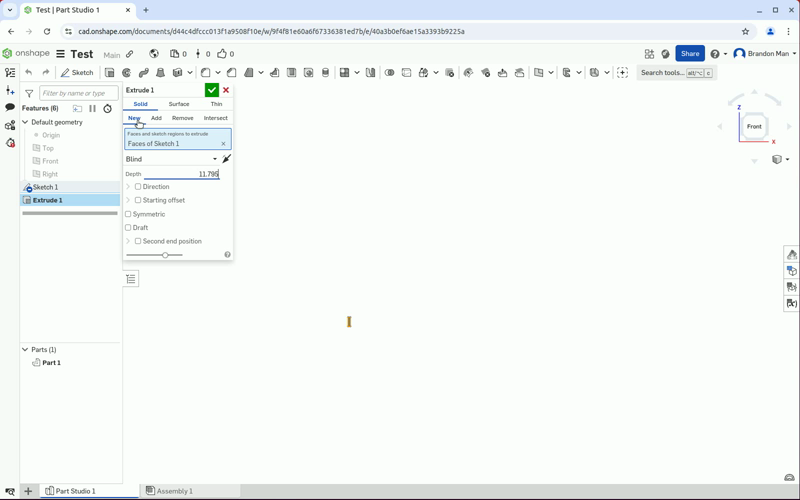
key(enter)
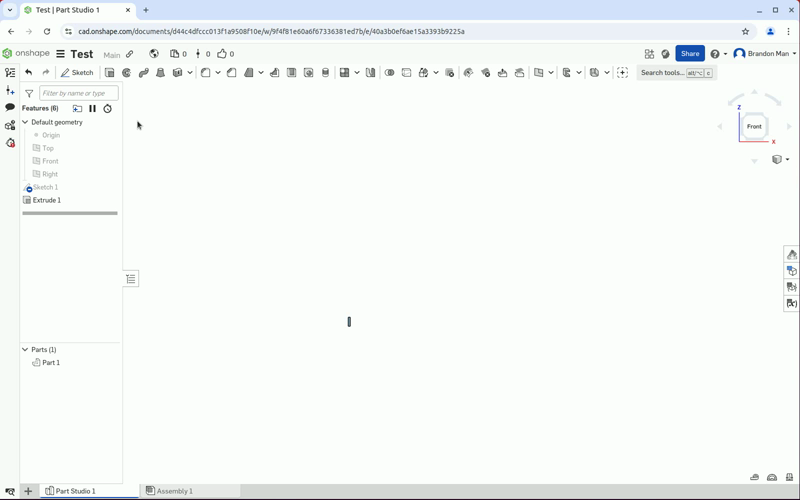
key(shift+h)
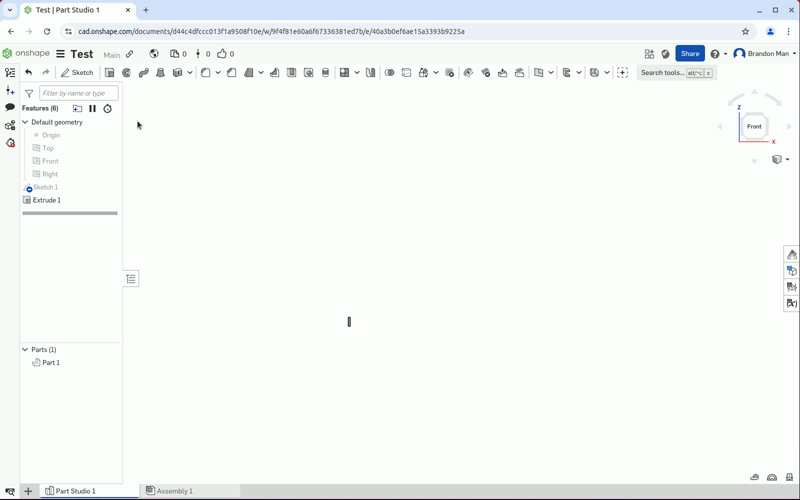
key(shift+h)
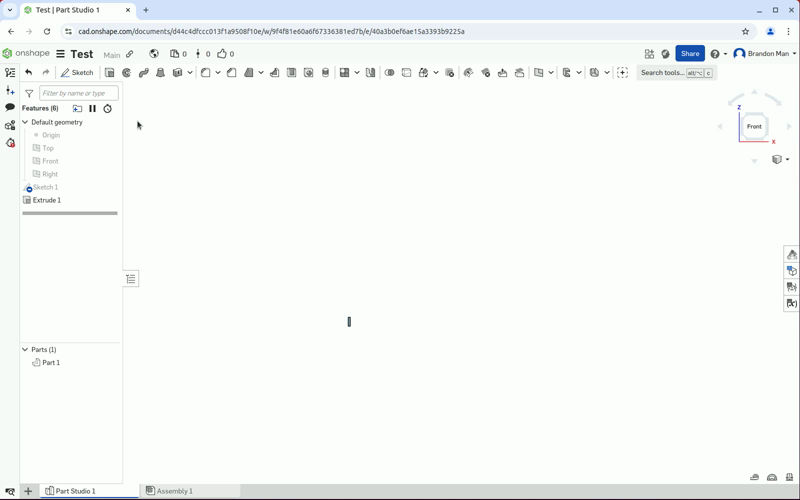
mouse_move(73, 189)
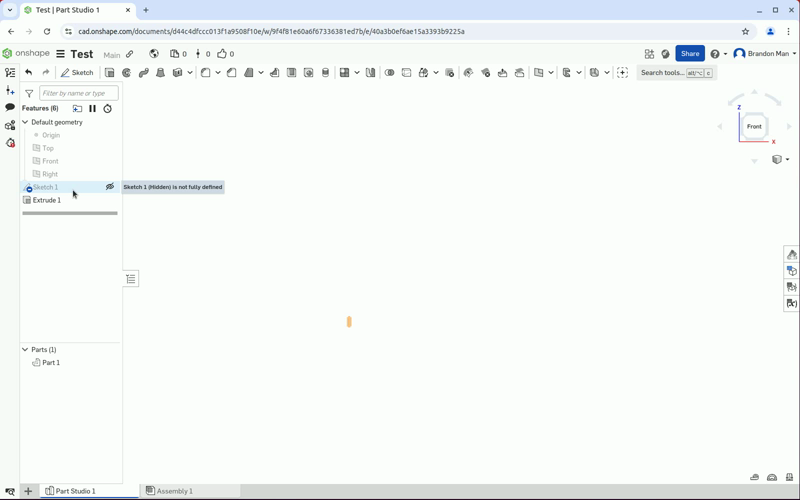
click(73, 189)
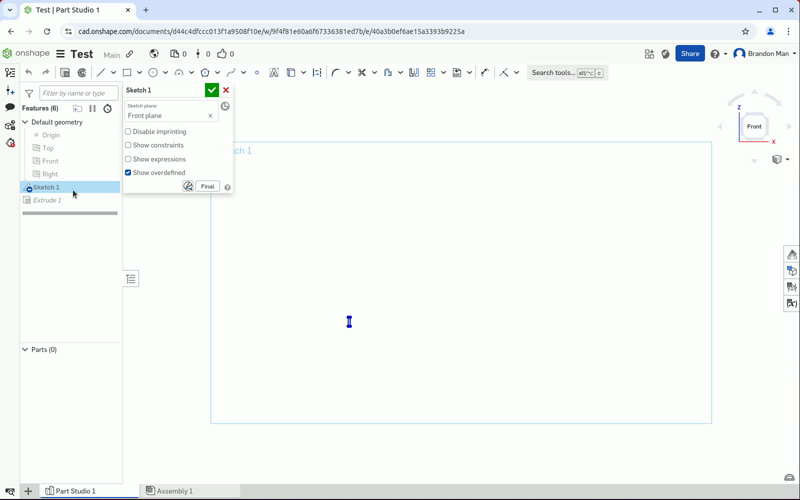
mouse_move(229, 92)
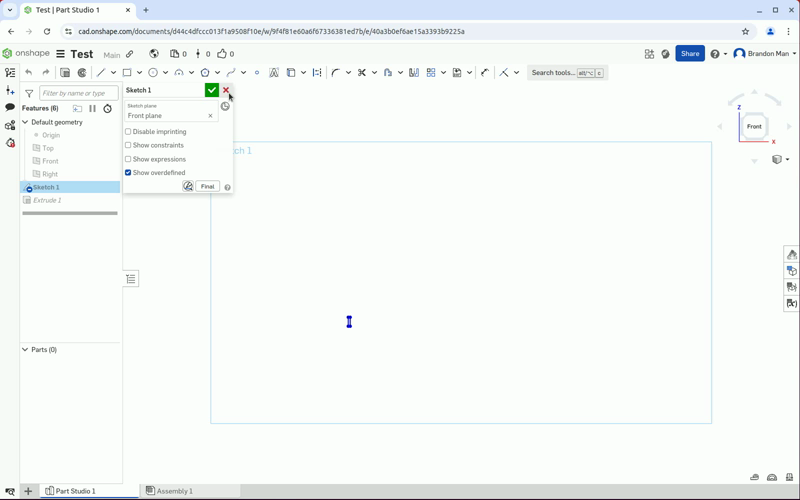
click(229, 92)
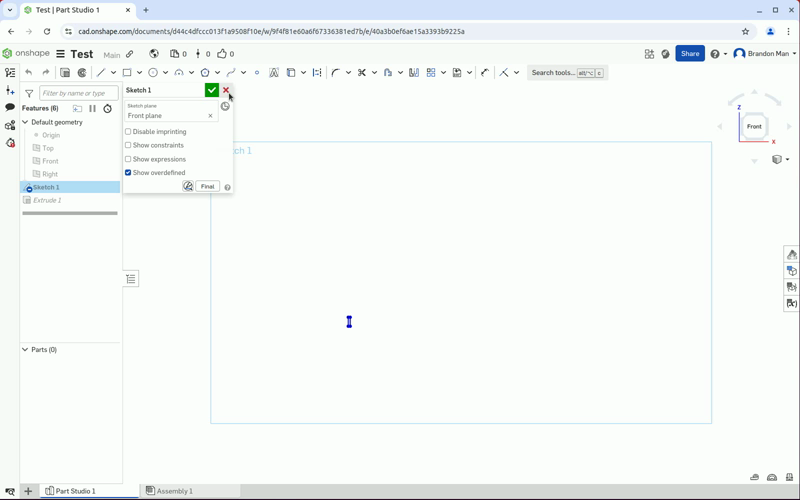
key(shift+s)
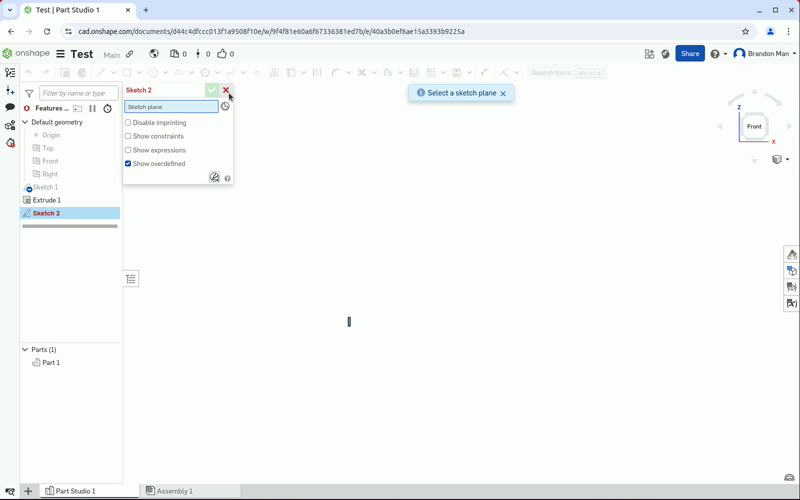
mouse_move(73, 163)
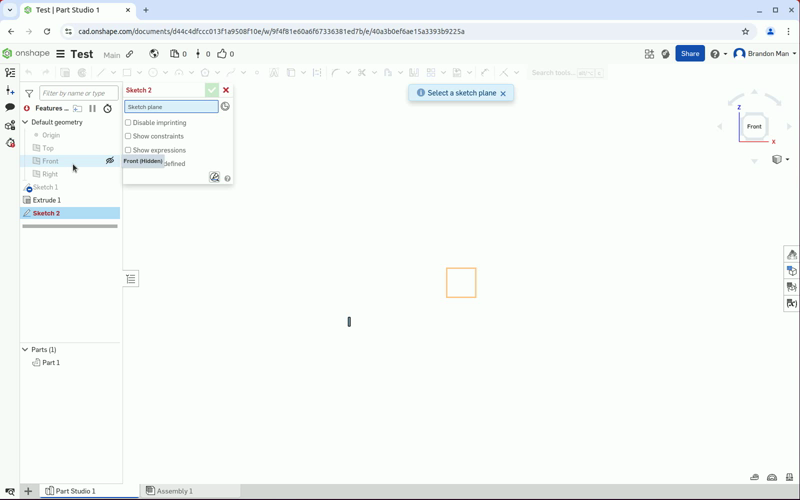
click(73, 163)
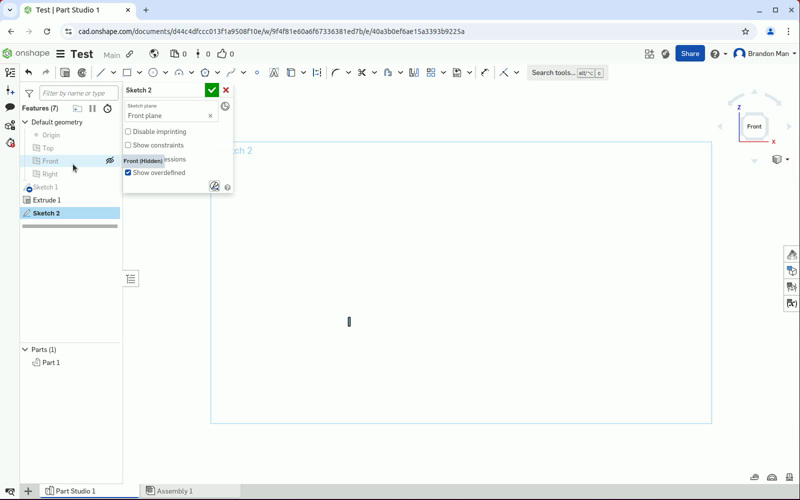
mouse_move(73, 352)
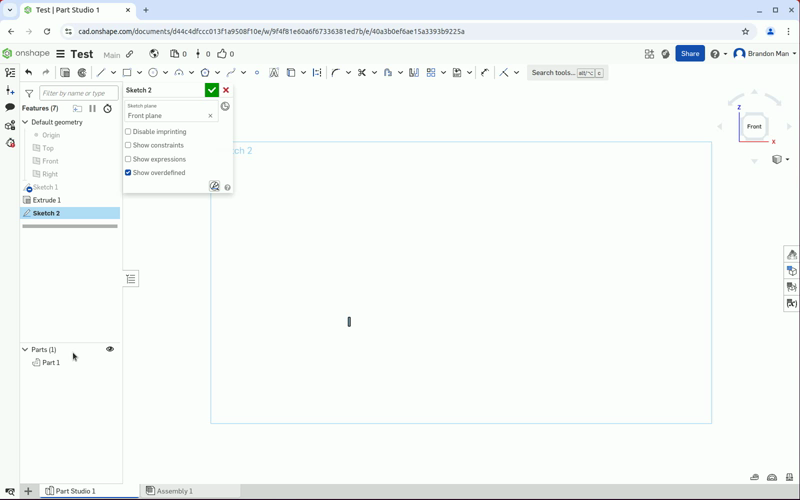
key(y)
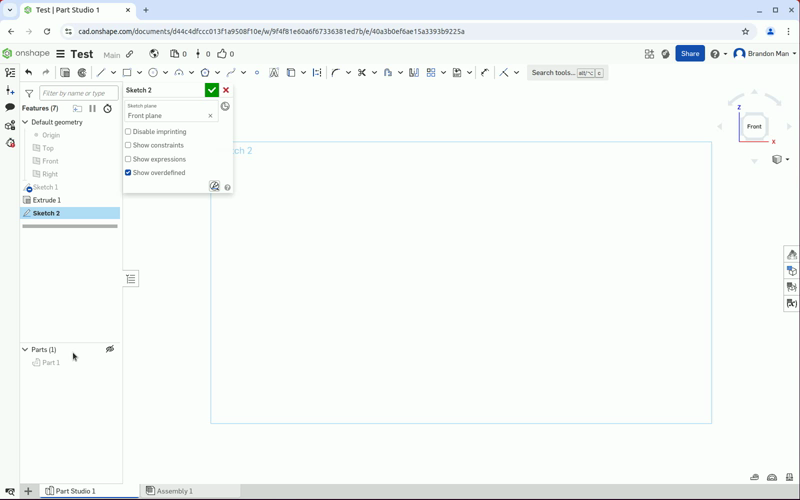
key(l)
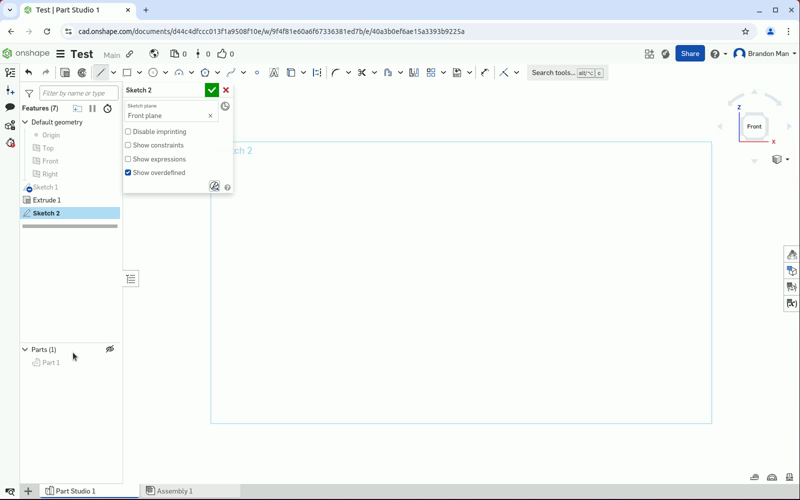
key_down(shift)
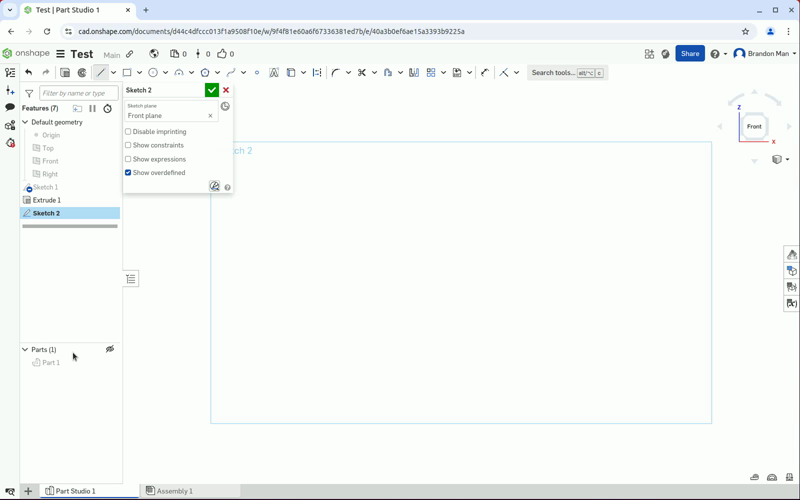
mouse_move(348, 318)
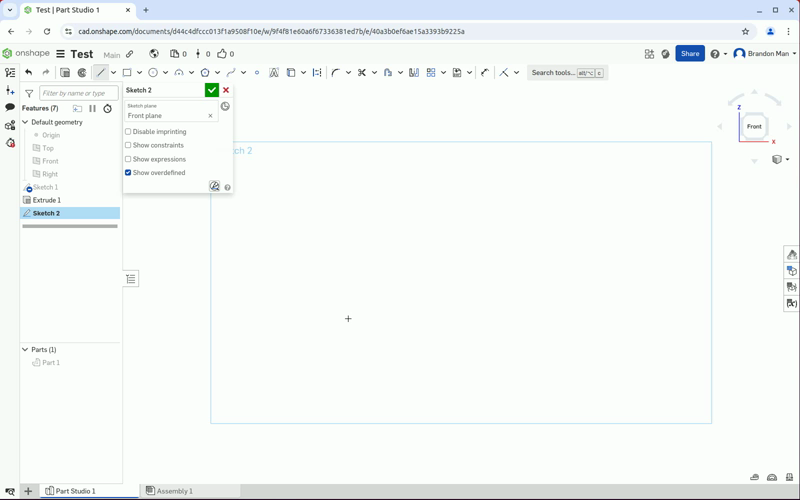
click(348, 318)
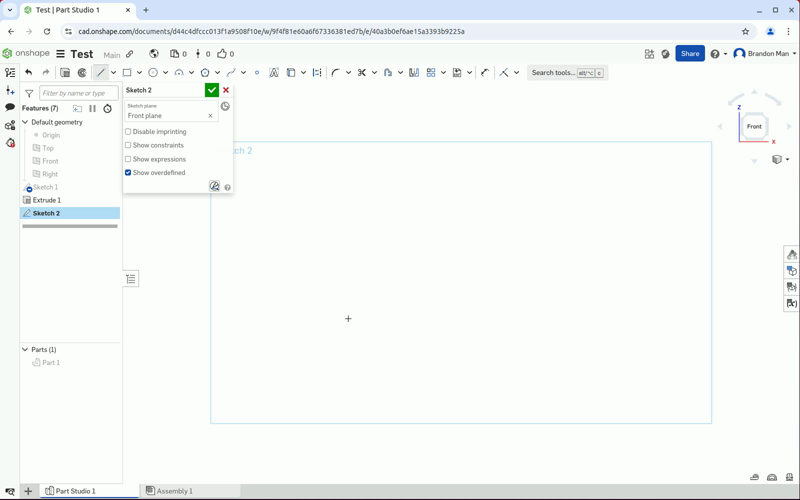
key_up(shift)
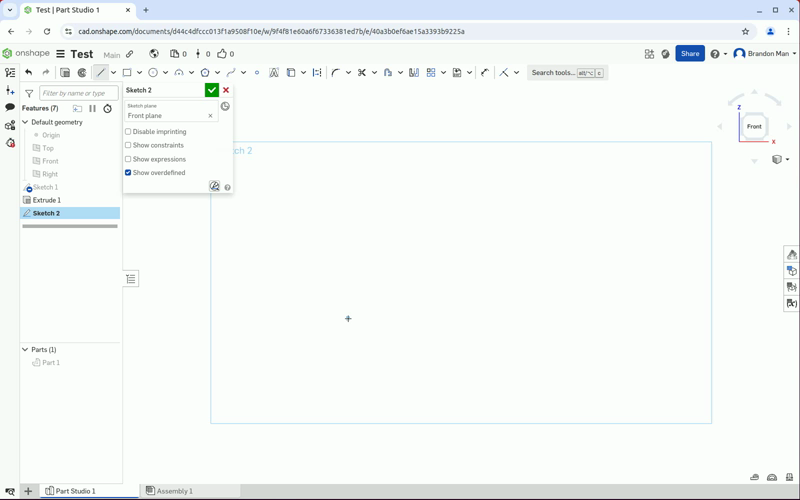
key_down(shift)
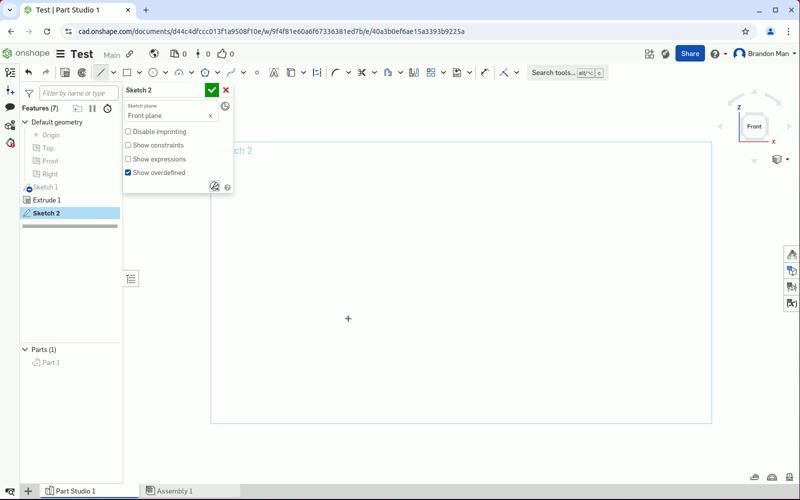
mouse_move(378, 318)
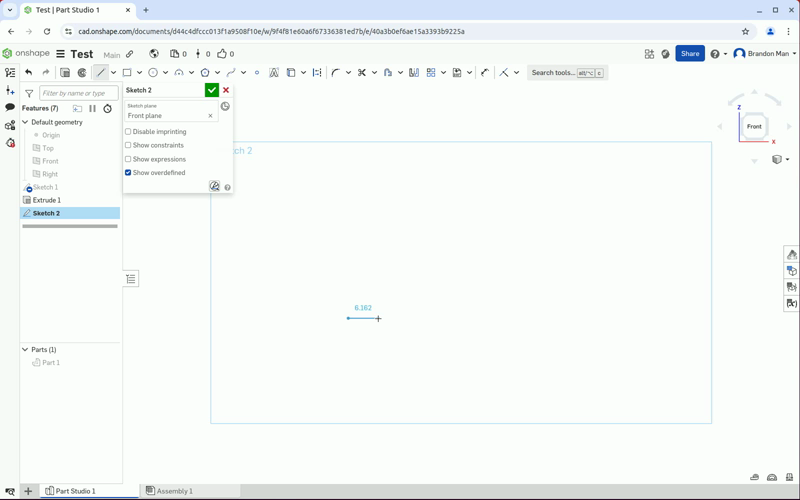
mouse_move(350, 318)
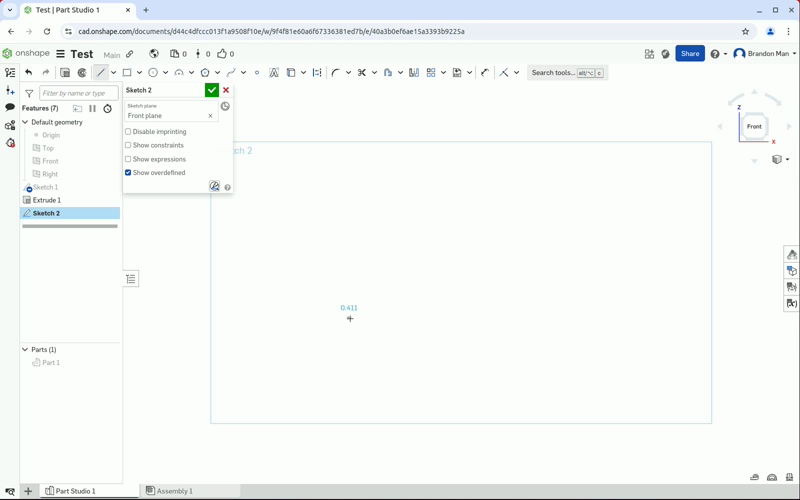
scroll(6)
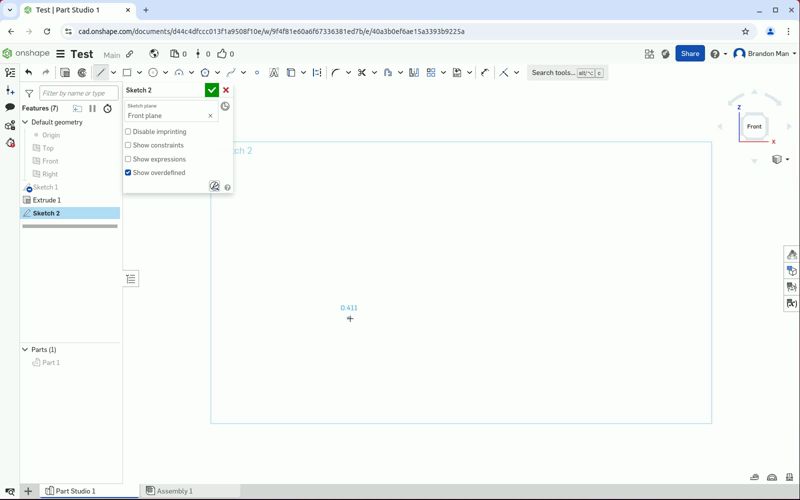
scroll(6)
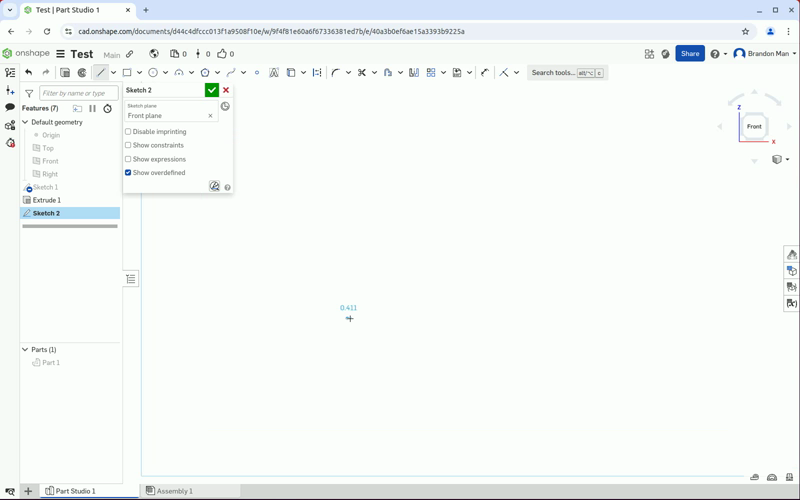
scroll(6)
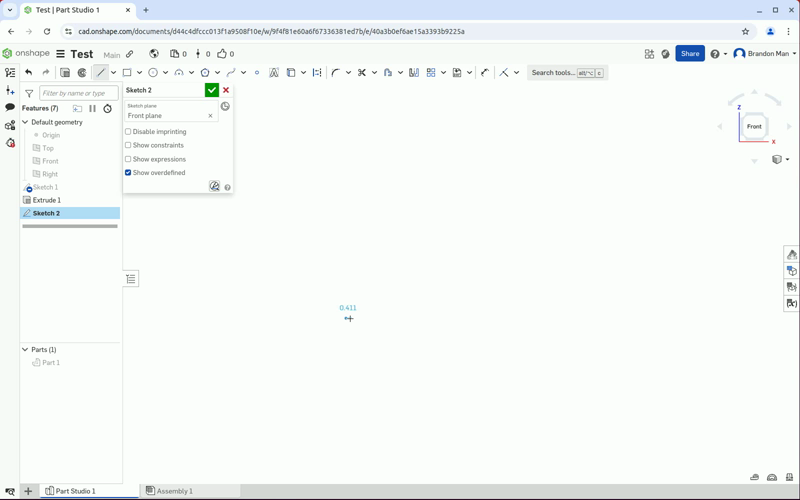
scroll(6)
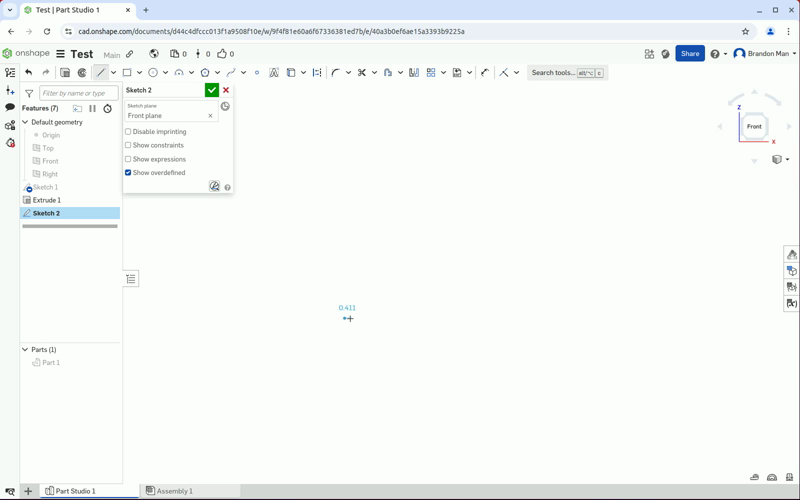
scroll(6)
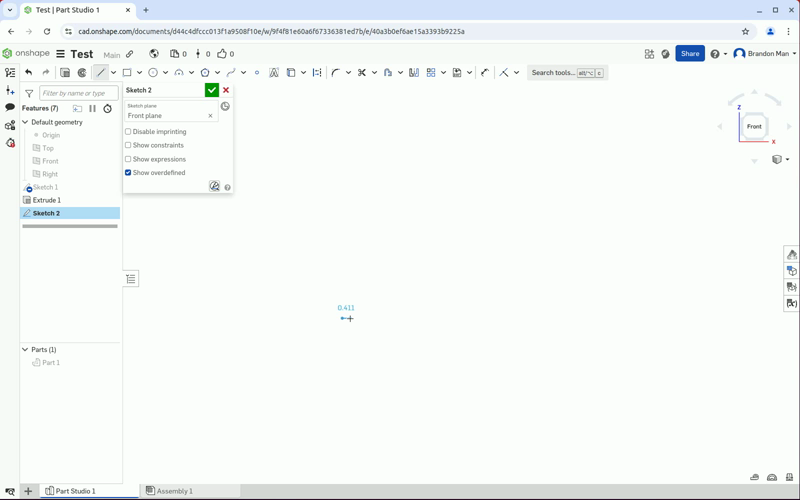
scroll(6)
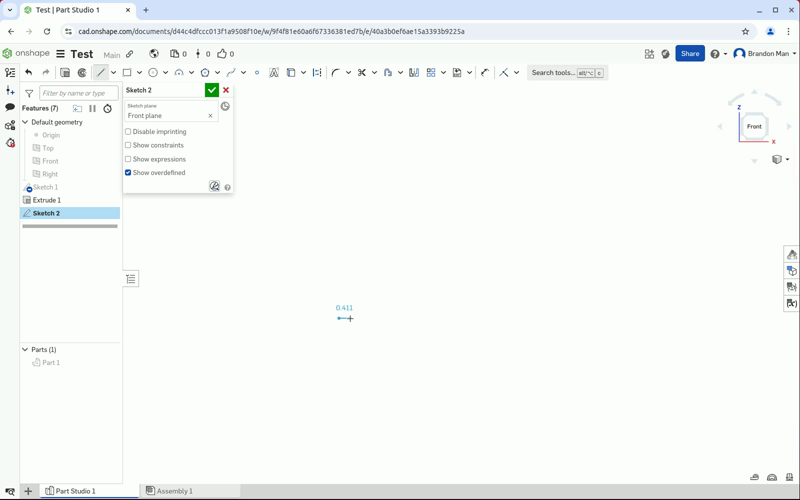
scroll(6)
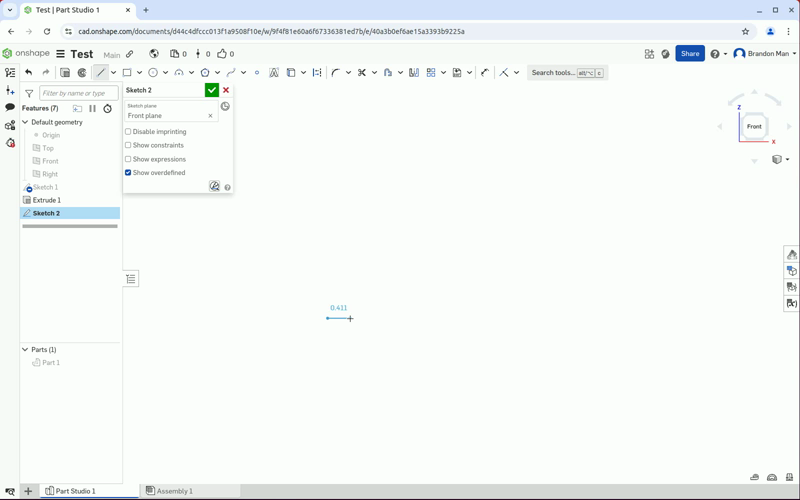
click(350, 318)
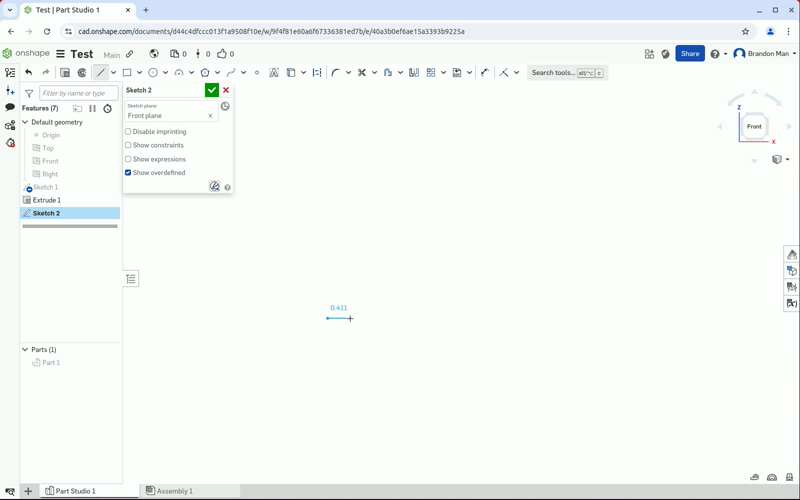
scroll(-6)
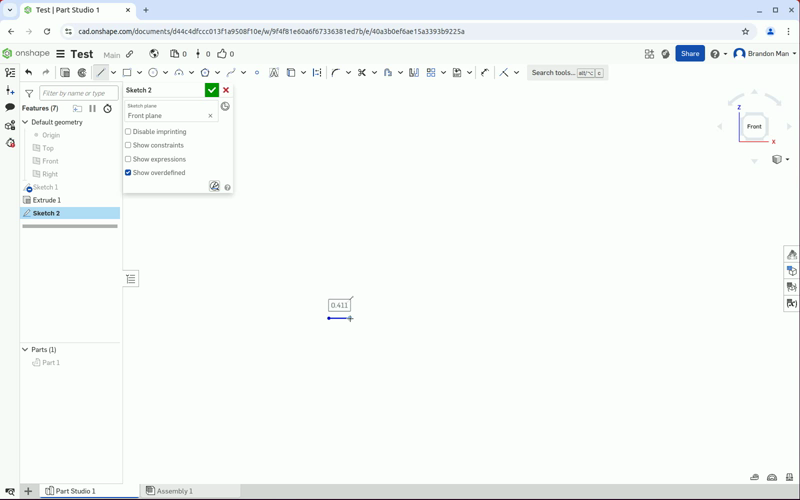
scroll(-6)
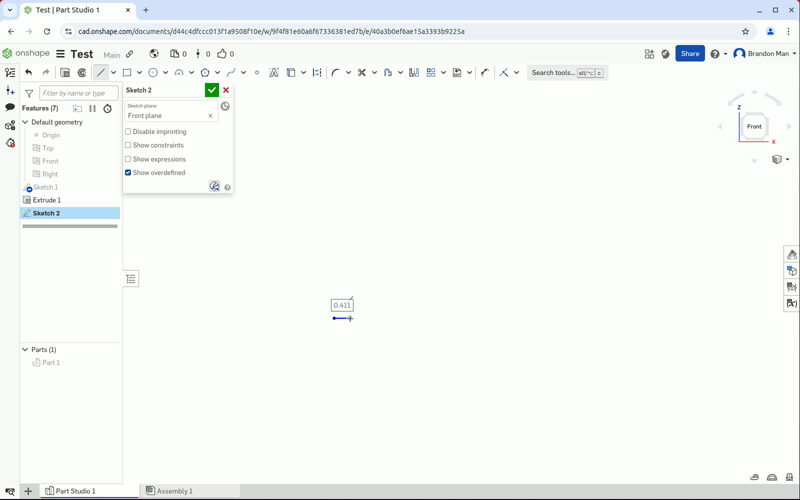
scroll(-6)
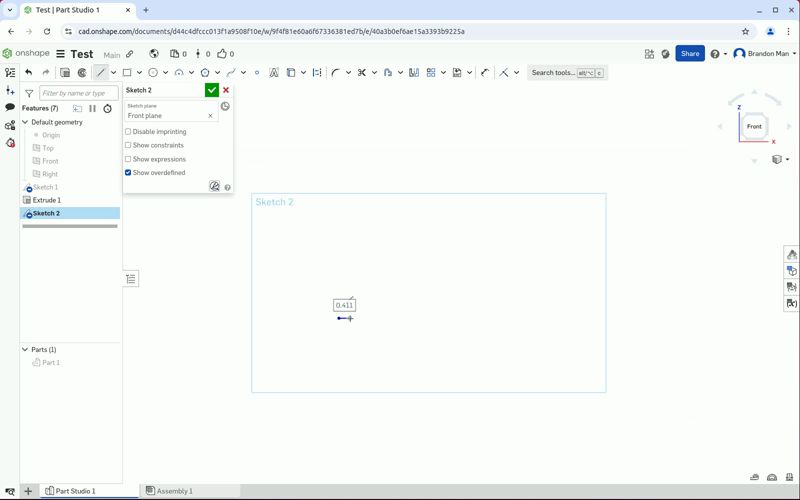
scroll(-6)
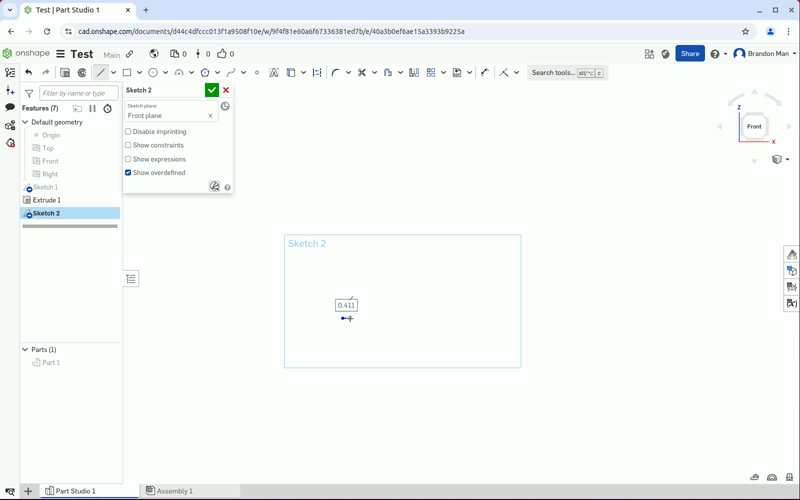
scroll(-6)
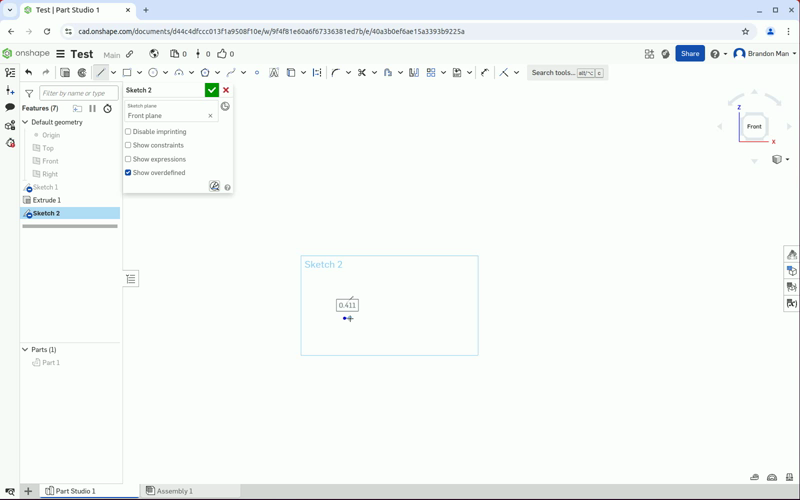
scroll(-6)
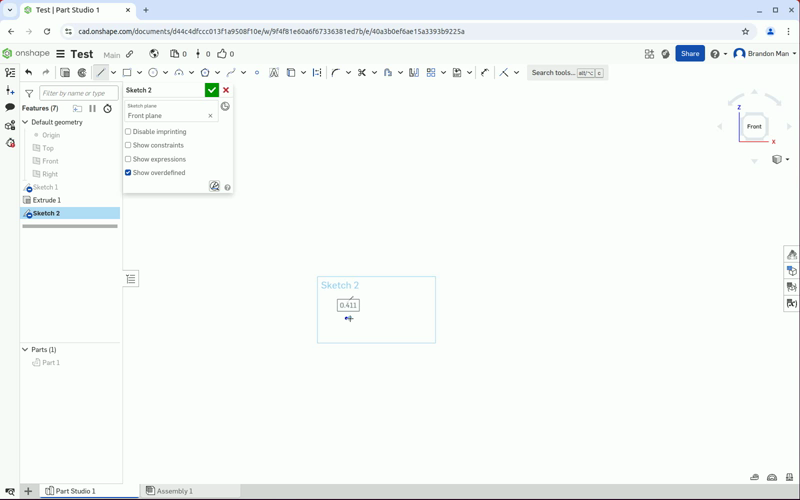
scroll(-6)
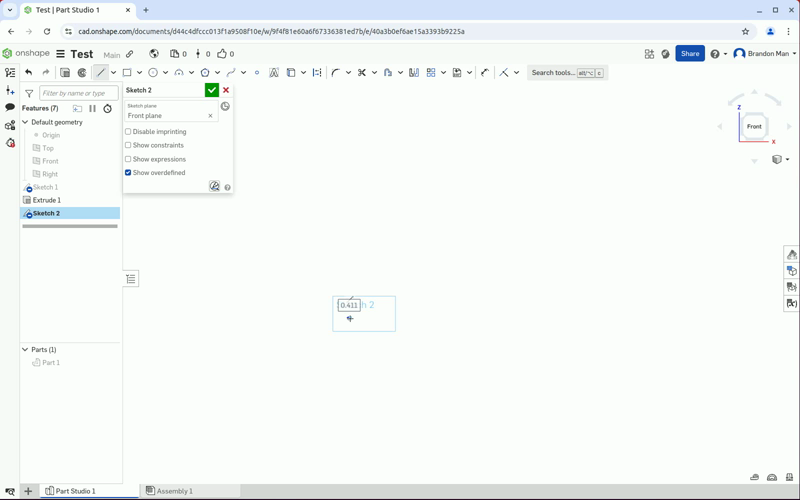
key_up(shift)
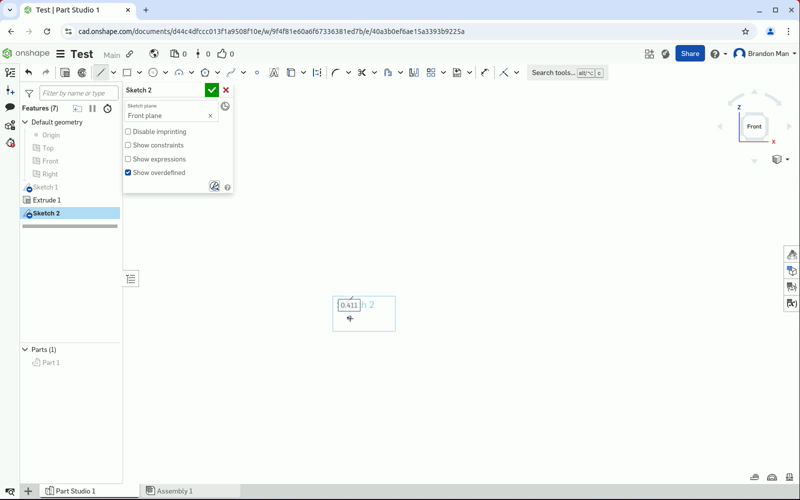
key_down(shift)
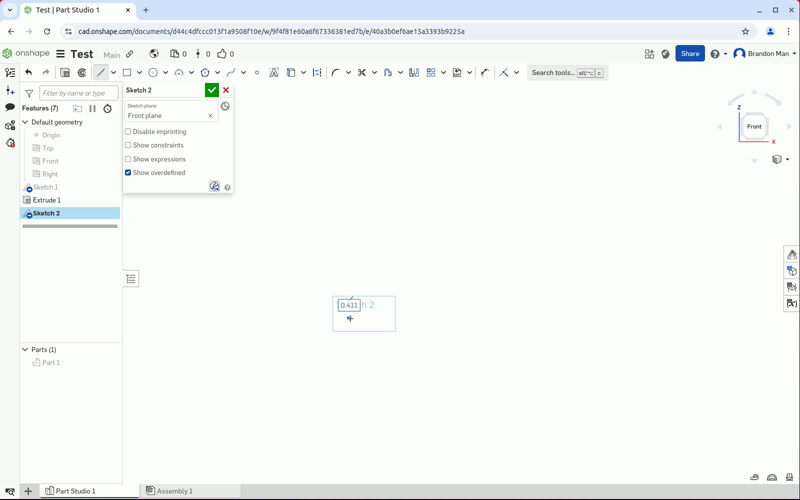
mouse_move(380, 318)
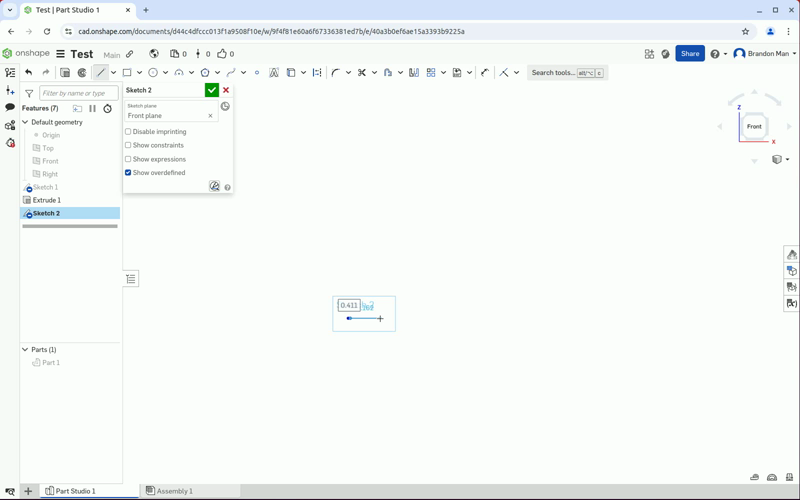
mouse_move(350, 311)
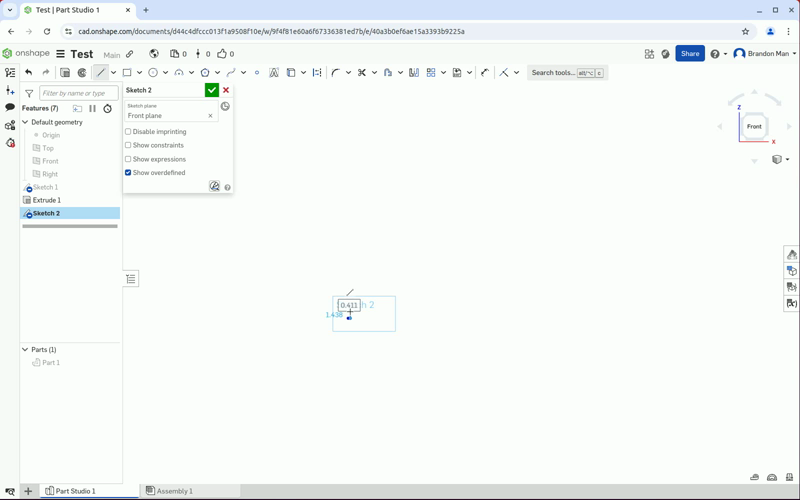
scroll(6)
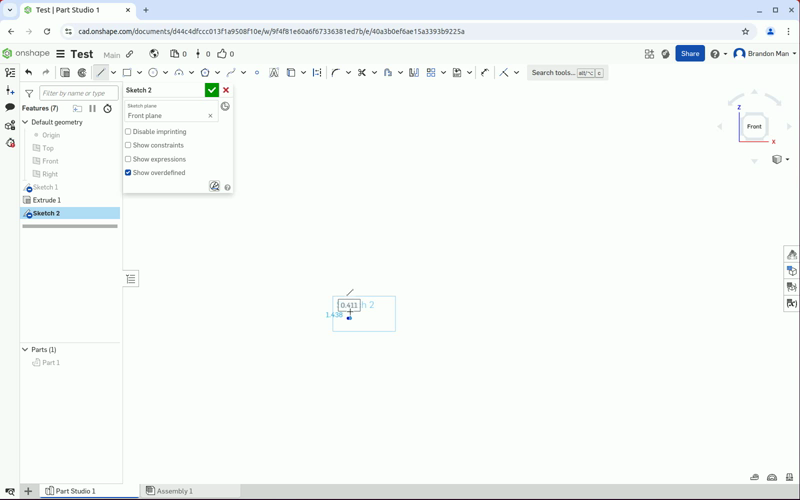
scroll(6)
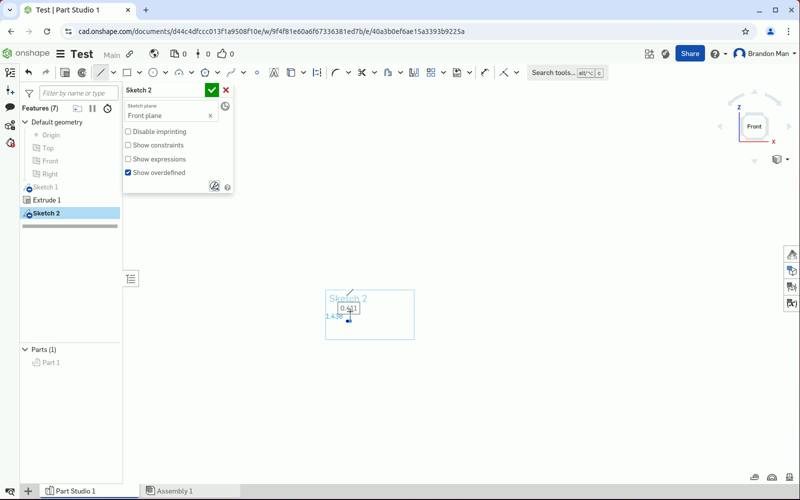
scroll(6)
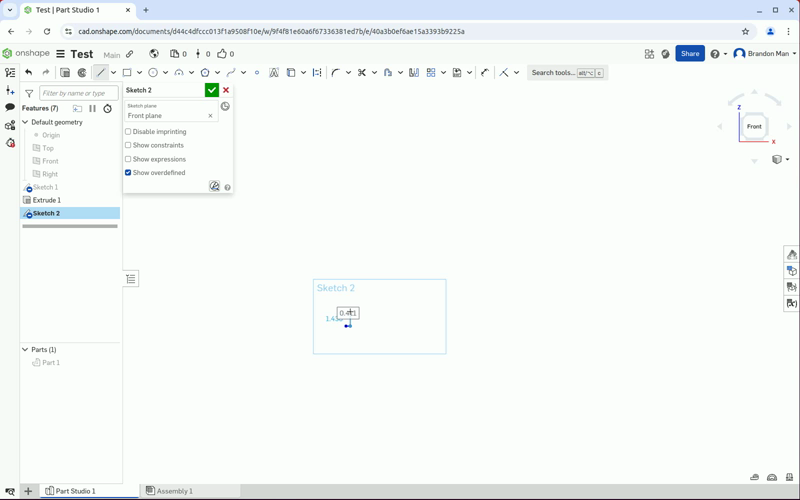
scroll(6)
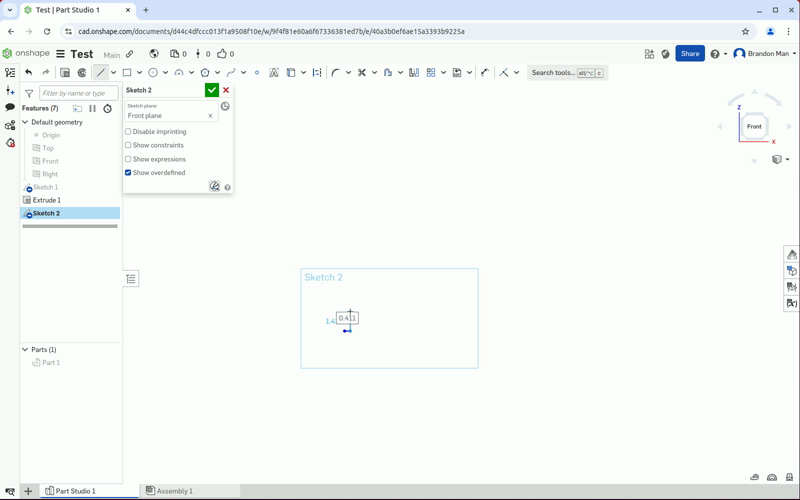
scroll(6)
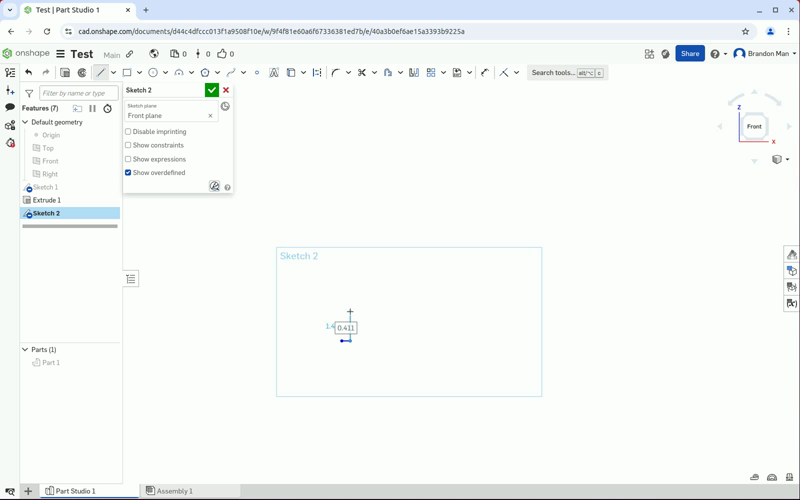
scroll(6)
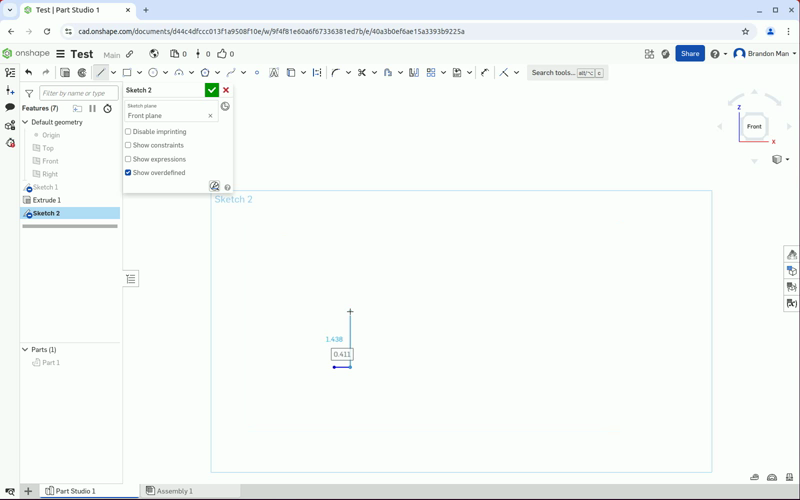
scroll(6)
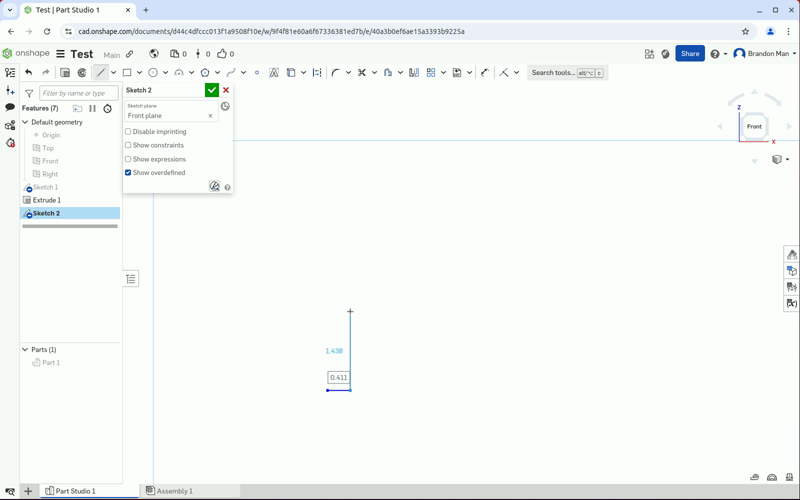
click(350, 311)
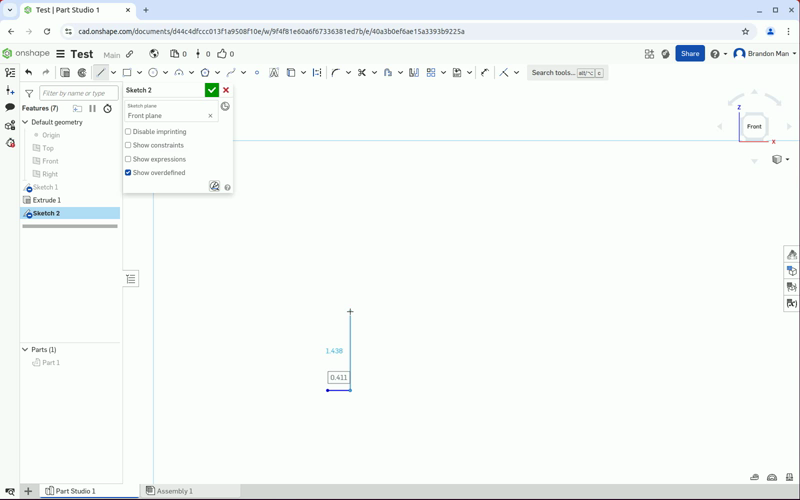
scroll(-6)
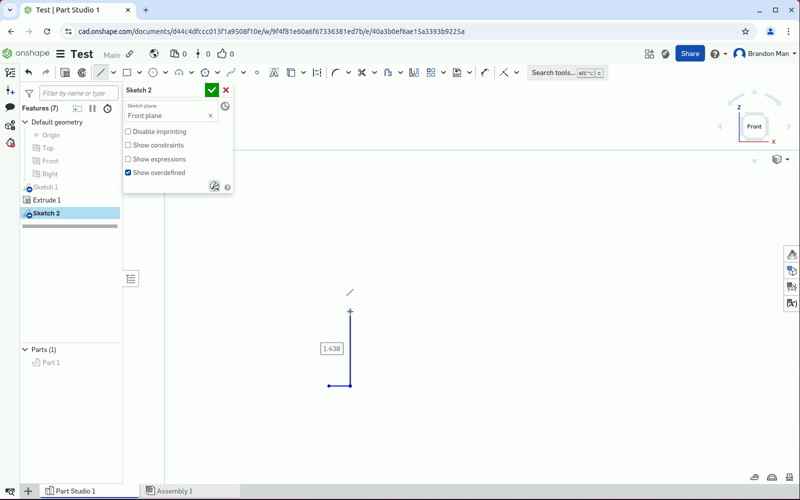
scroll(-6)
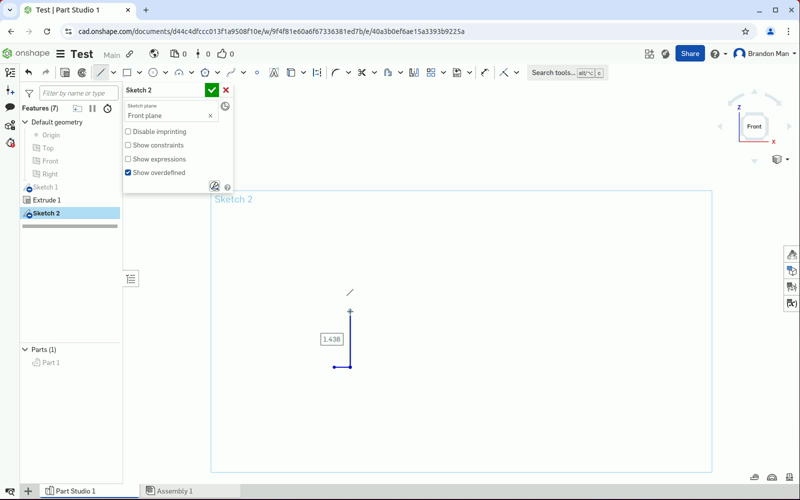
scroll(-6)
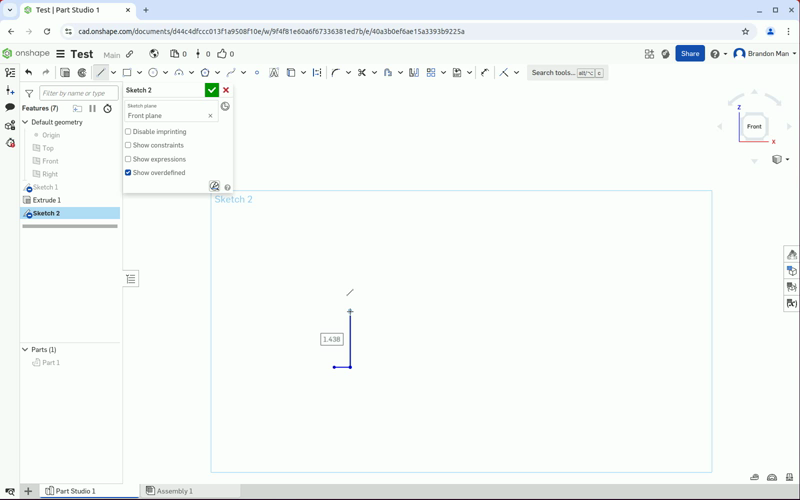
scroll(-6)
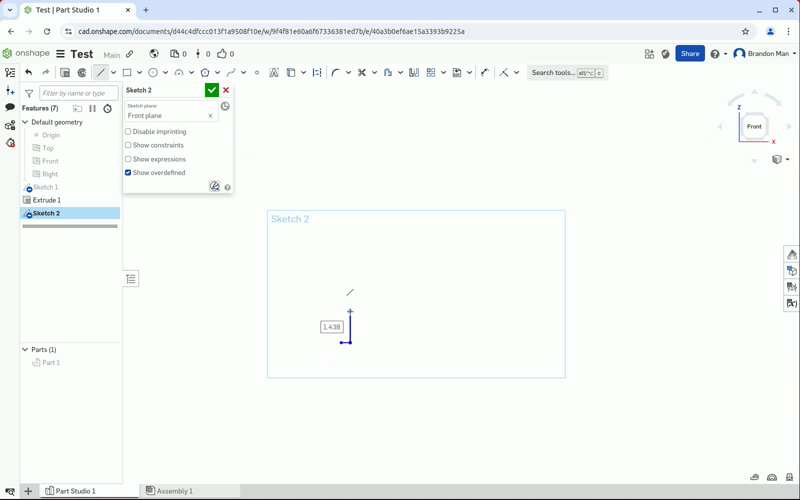
scroll(-6)
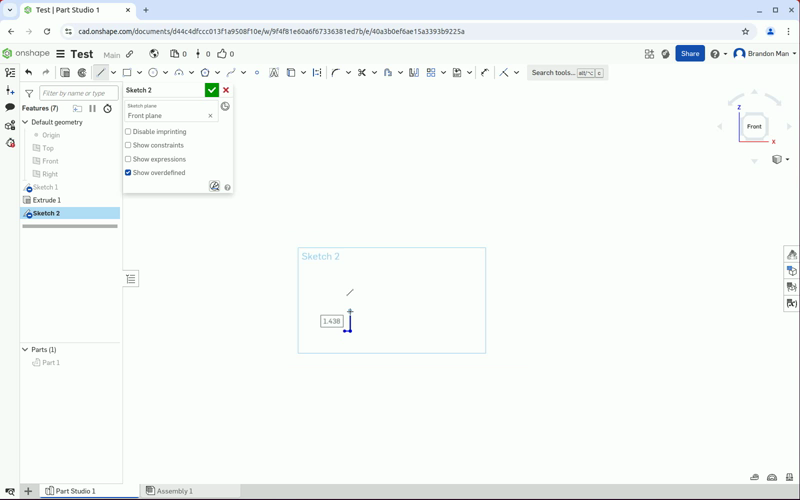
scroll(-6)
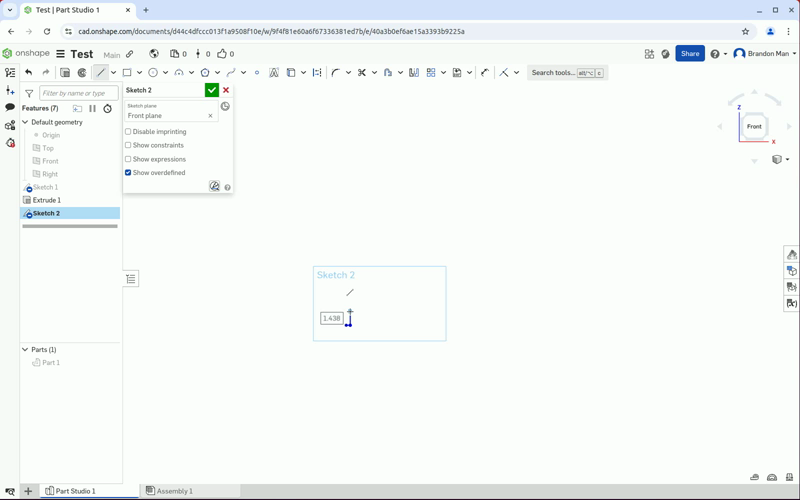
scroll(-6)
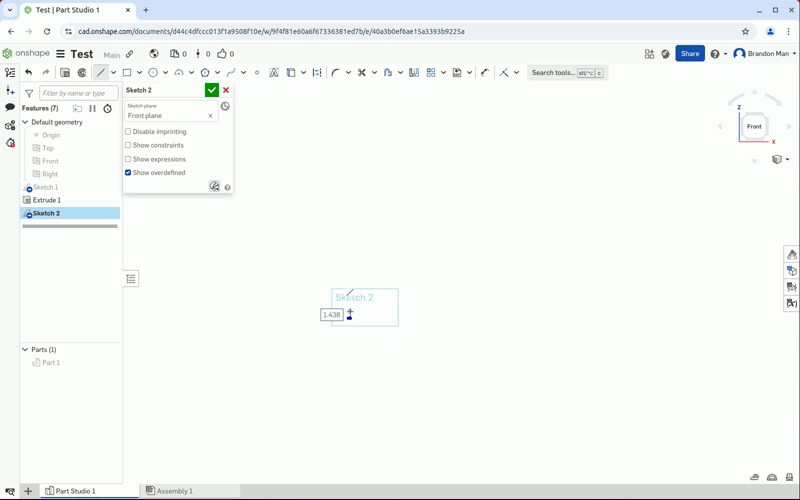
key_up(shift)
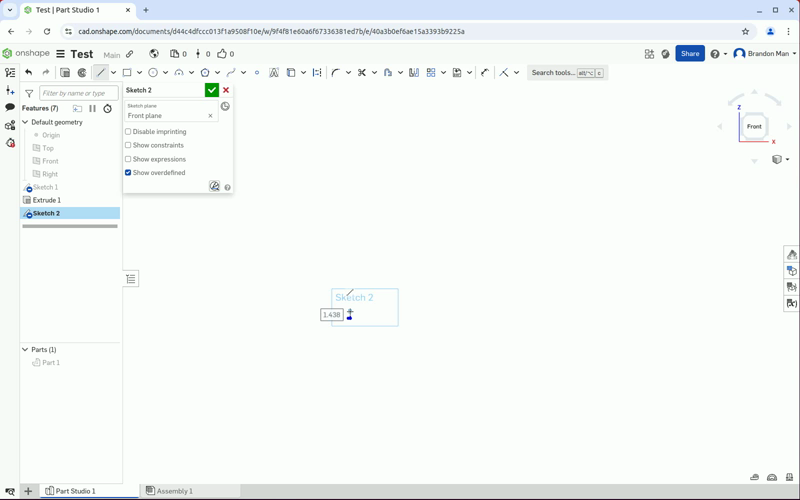
key_down(shift)
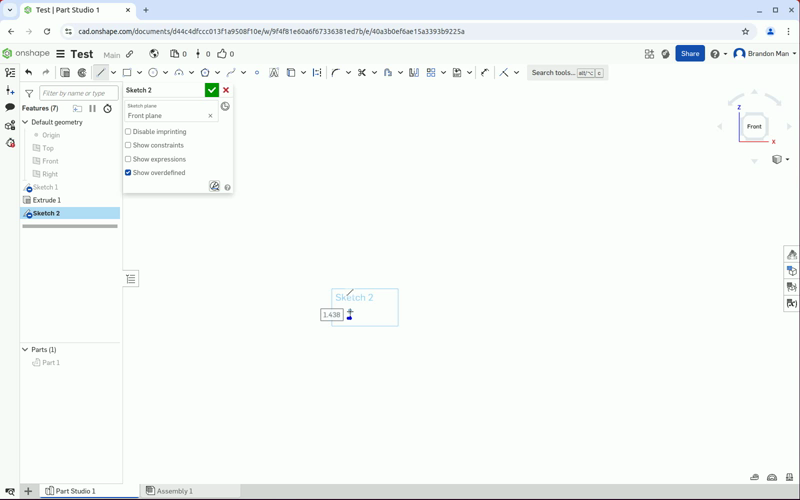
mouse_move(380, 311)
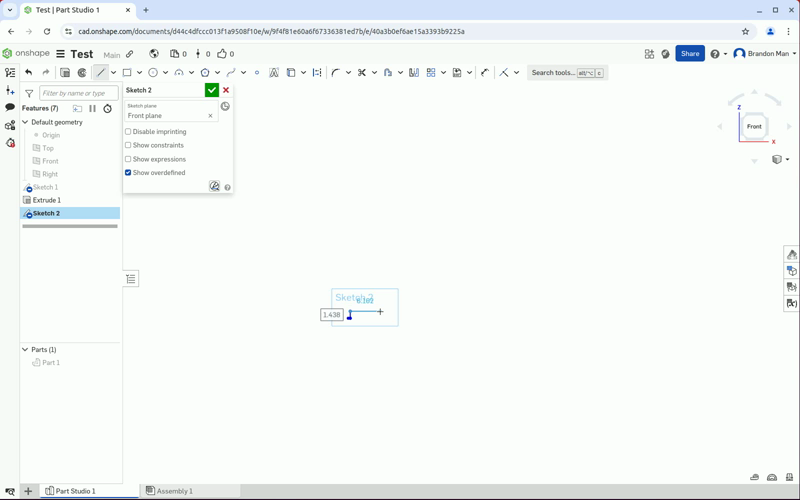
mouse_move(348, 311)
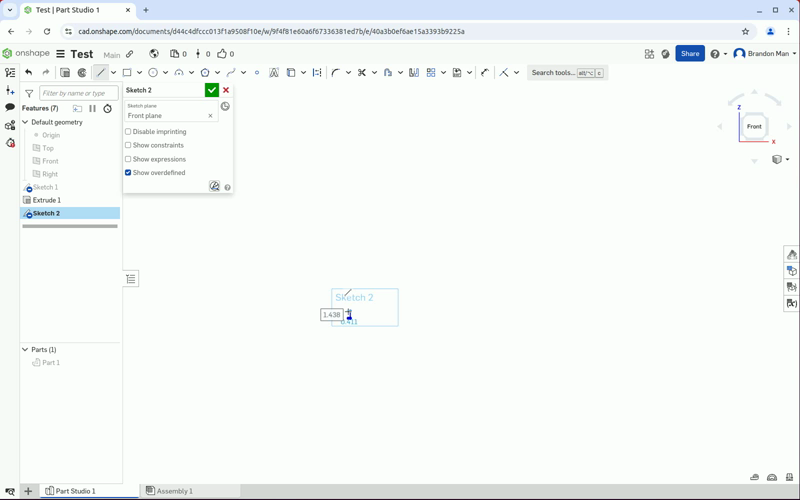
scroll(6)
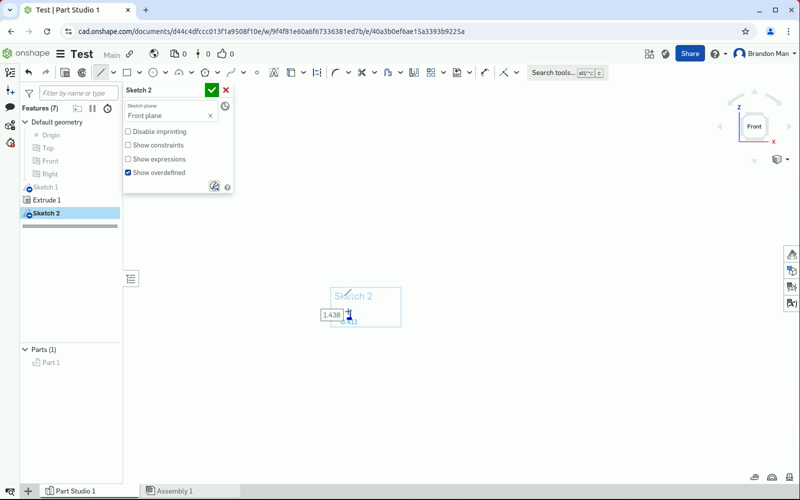
scroll(6)
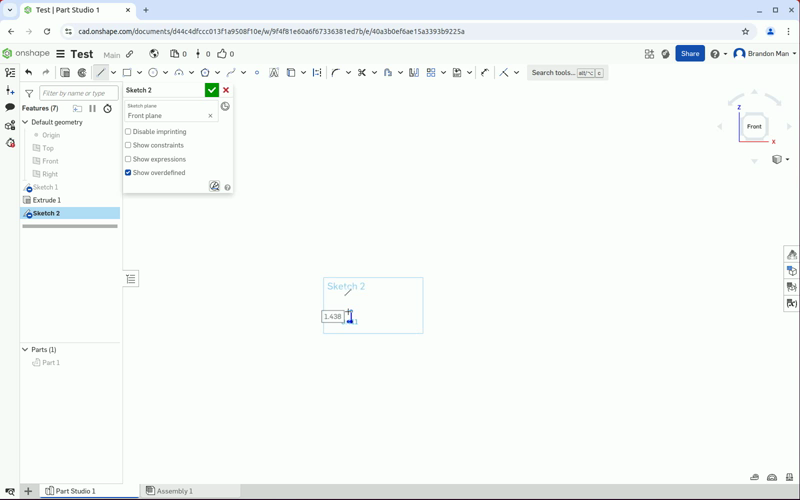
scroll(6)
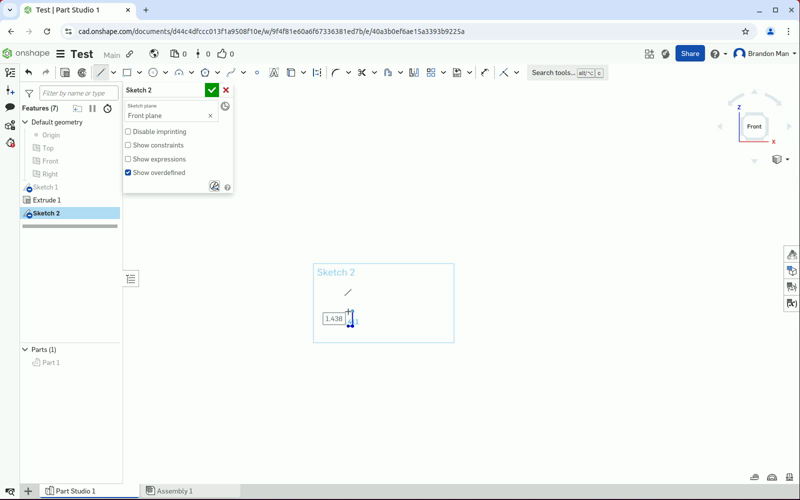
scroll(6)
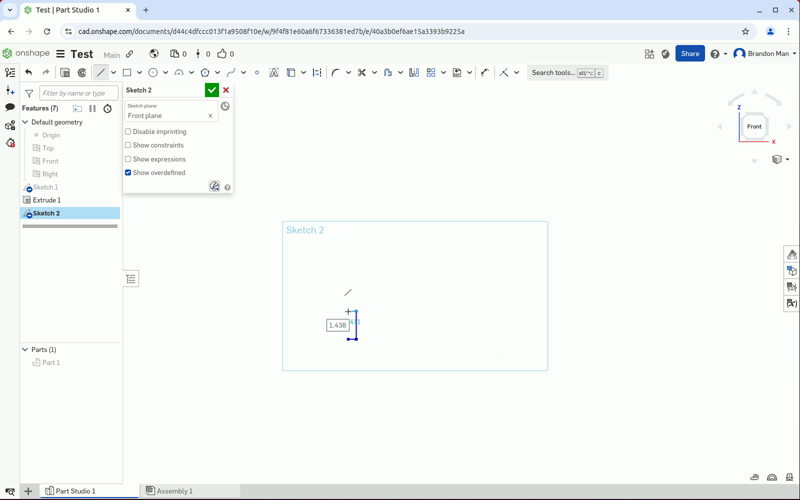
scroll(6)
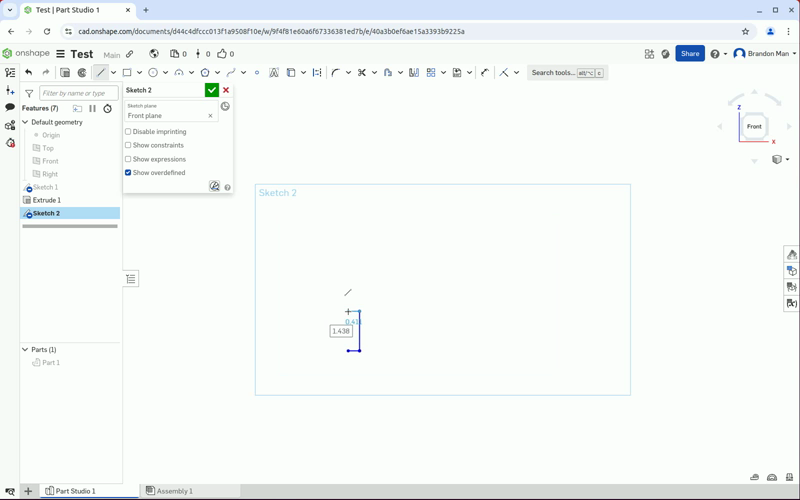
scroll(6)
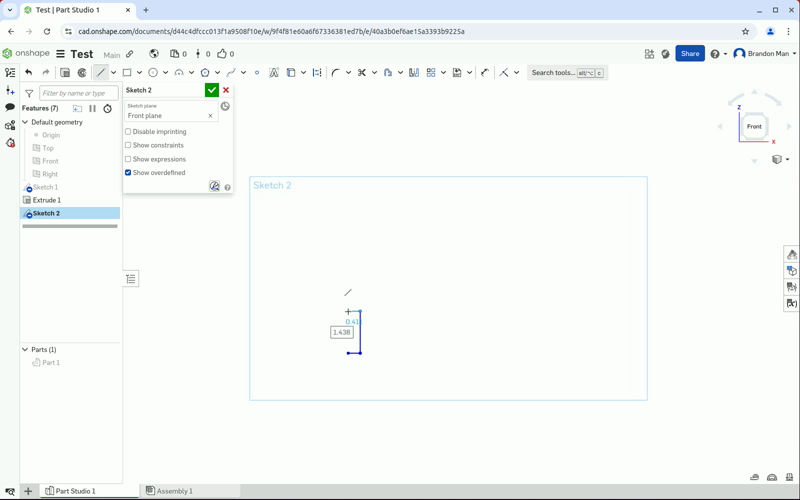
scroll(6)
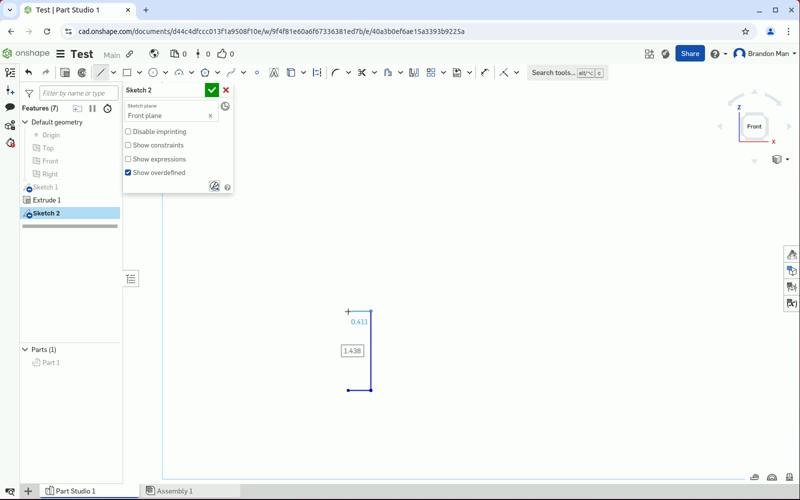
click(348, 311)
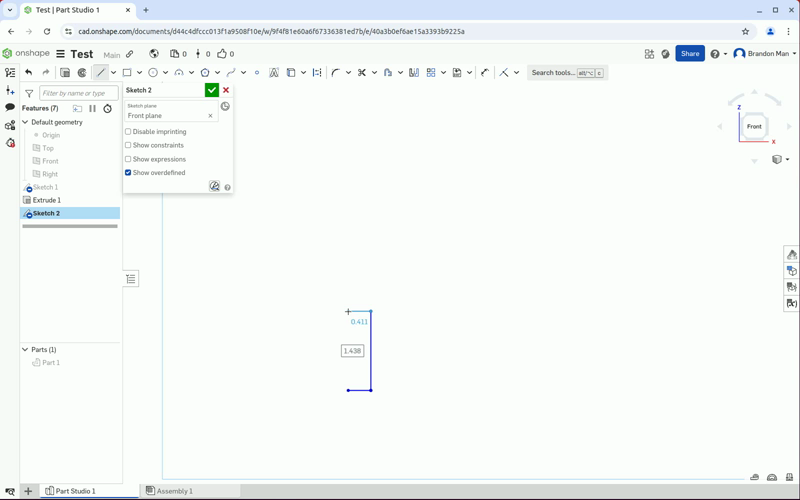
scroll(-6)
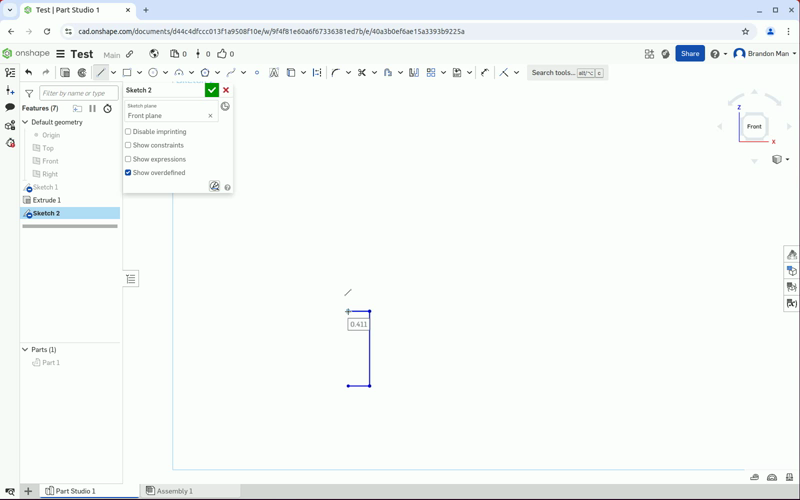
scroll(-6)
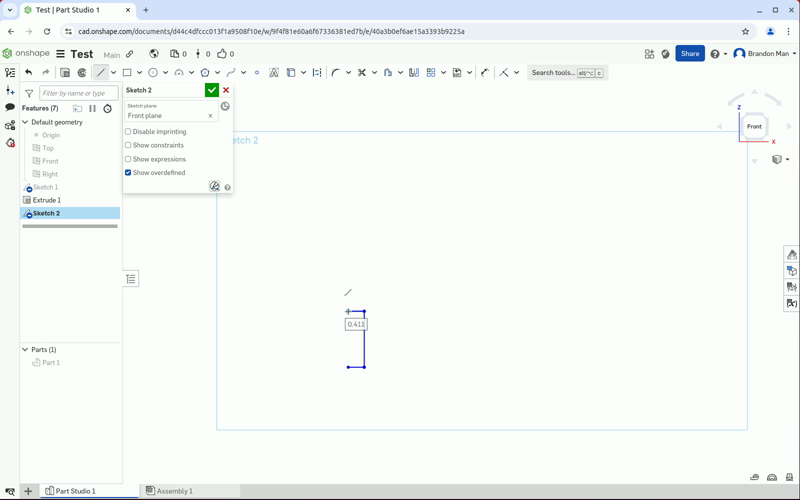
scroll(-6)
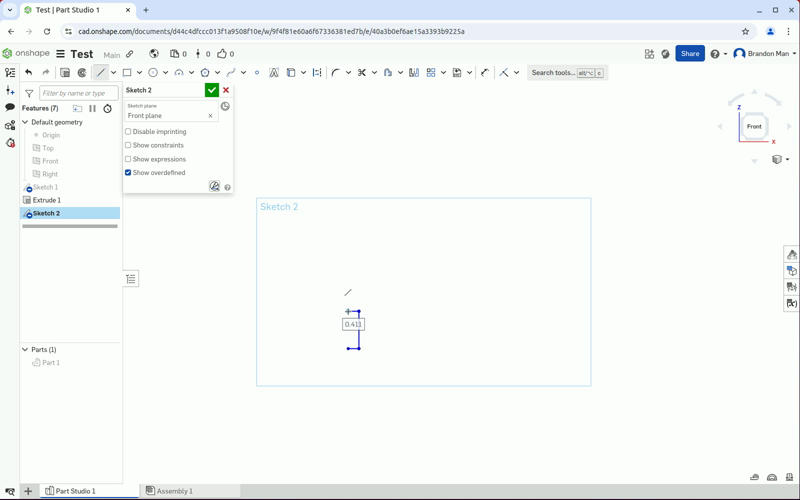
scroll(-6)
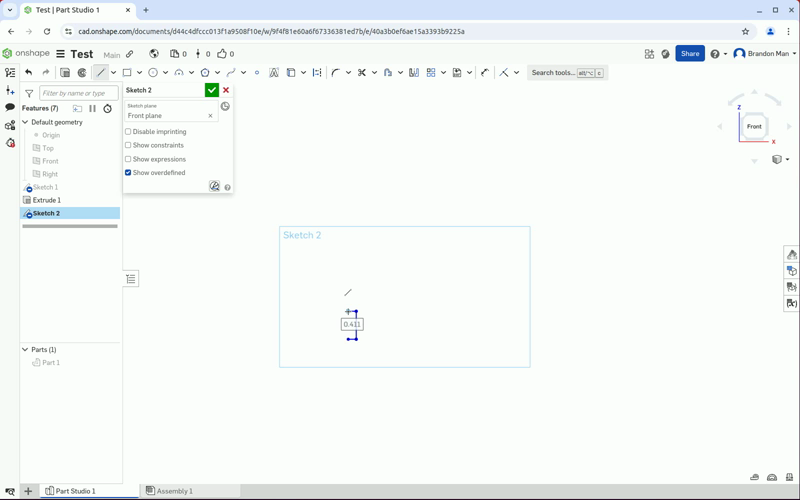
scroll(-6)
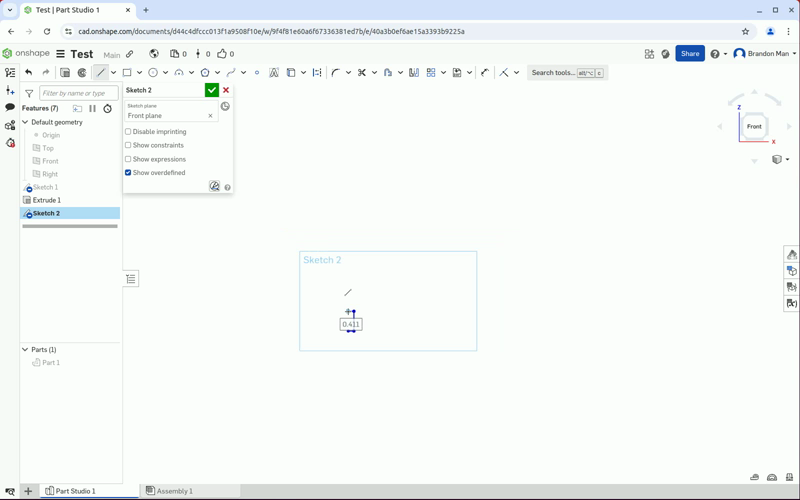
scroll(-6)
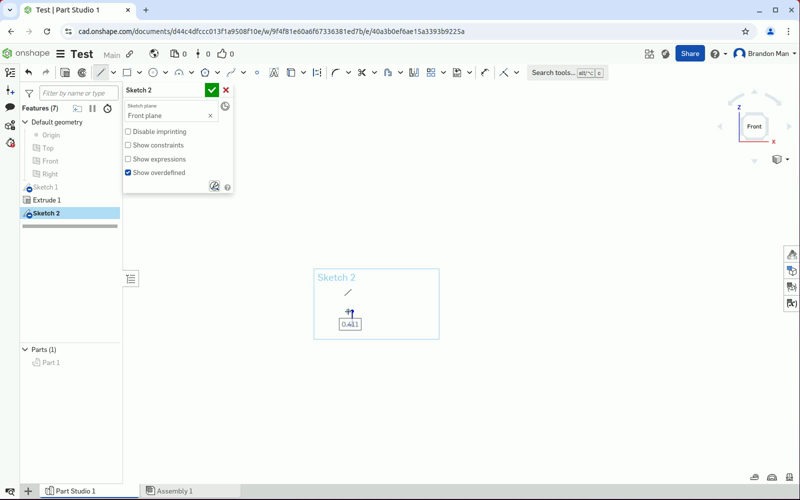
scroll(-6)
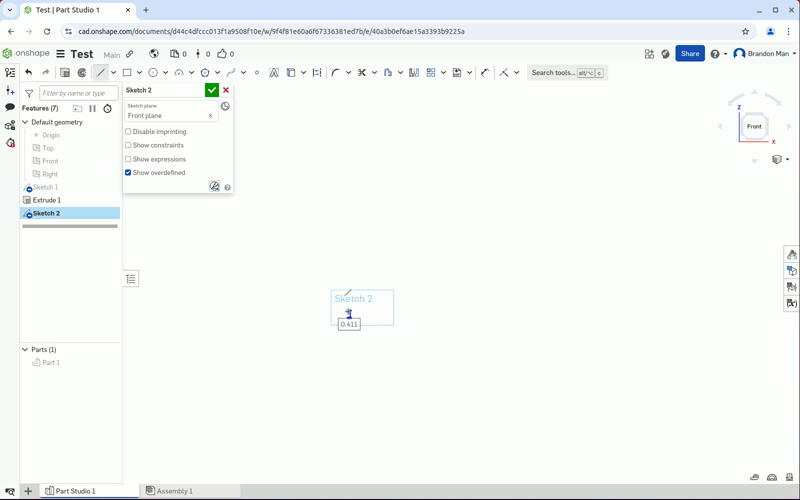
key_up(shift)
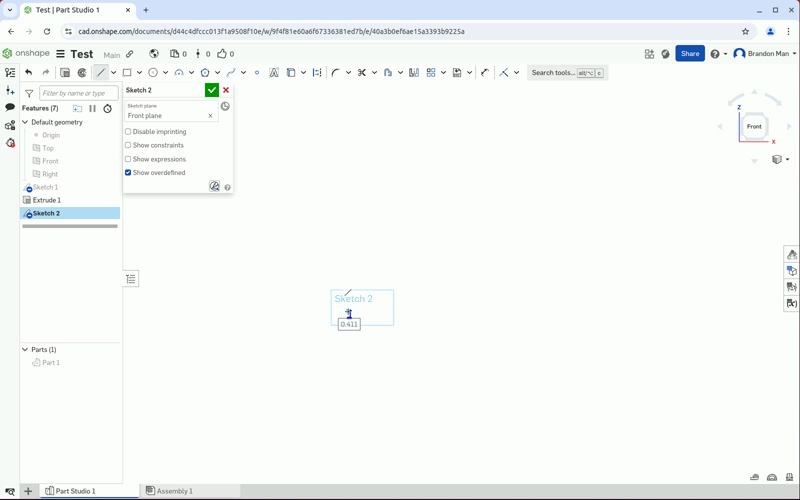
mouse_move(378, 311)
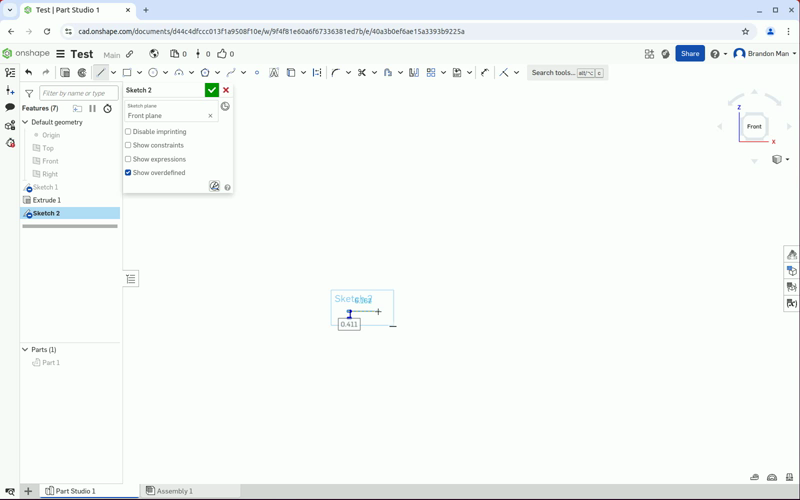
key_down(shift)
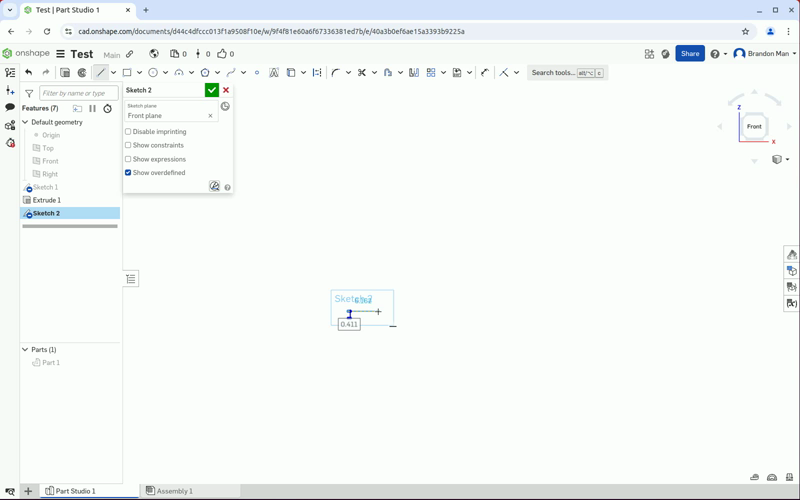
mouse_move(348, 318)
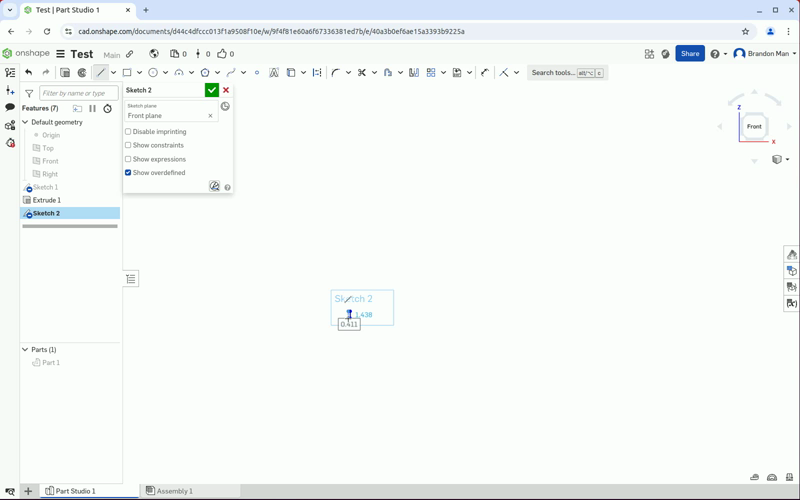
scroll(6)
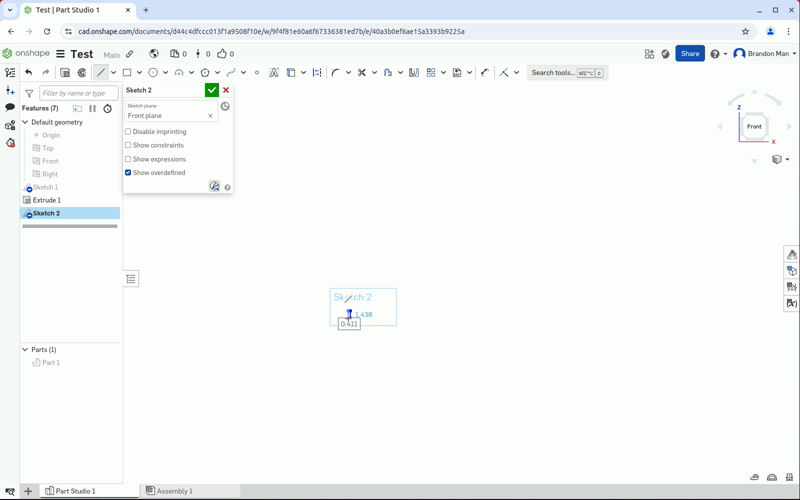
scroll(6)
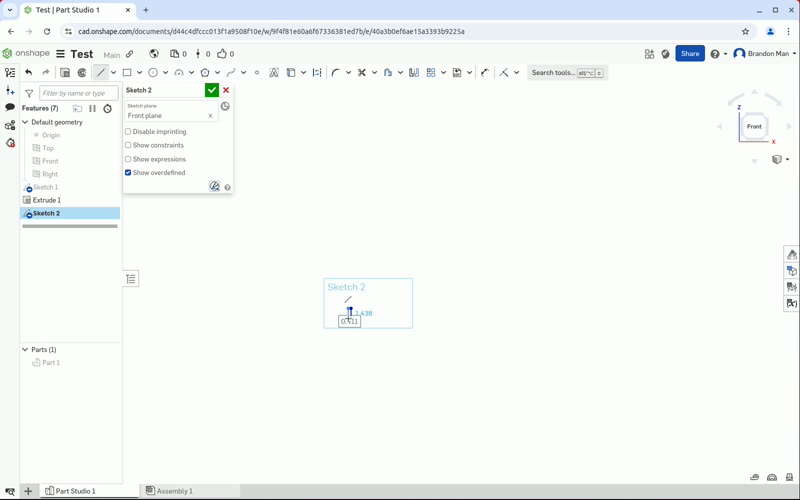
scroll(6)
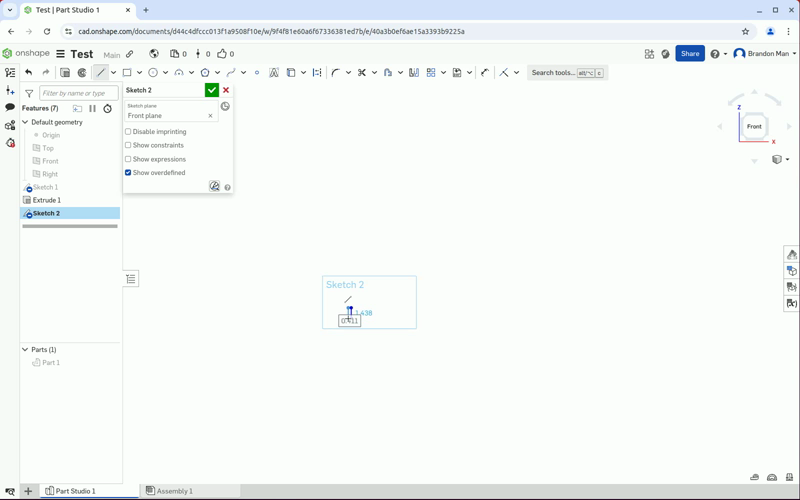
scroll(6)
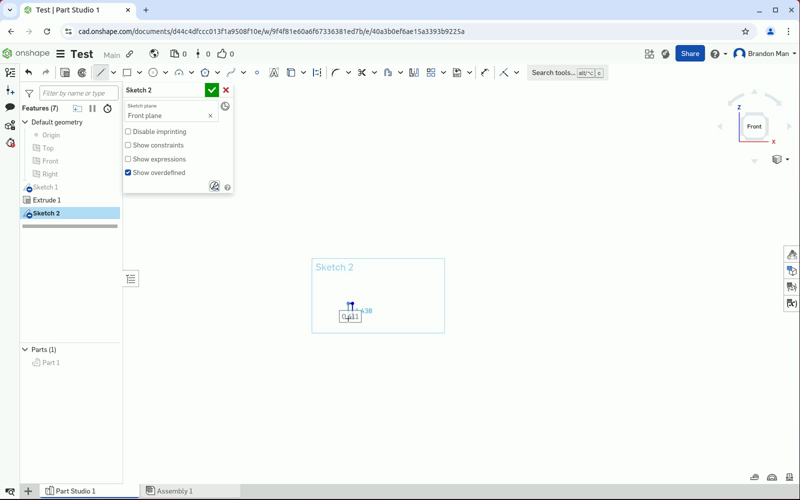
scroll(6)
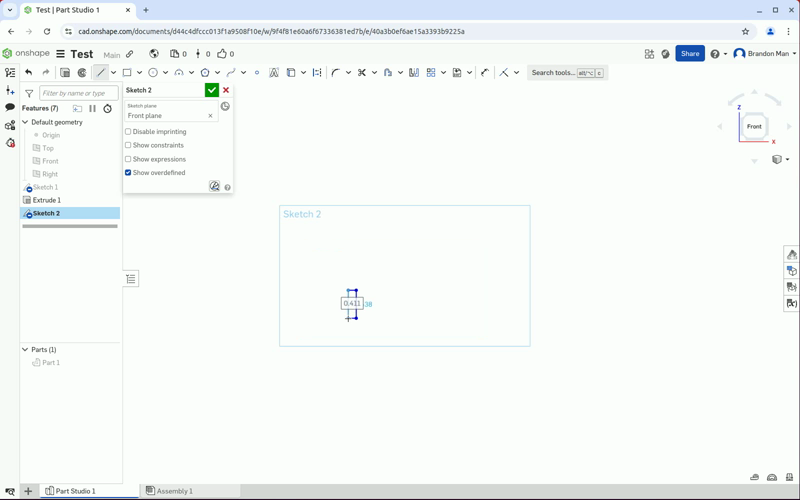
scroll(6)
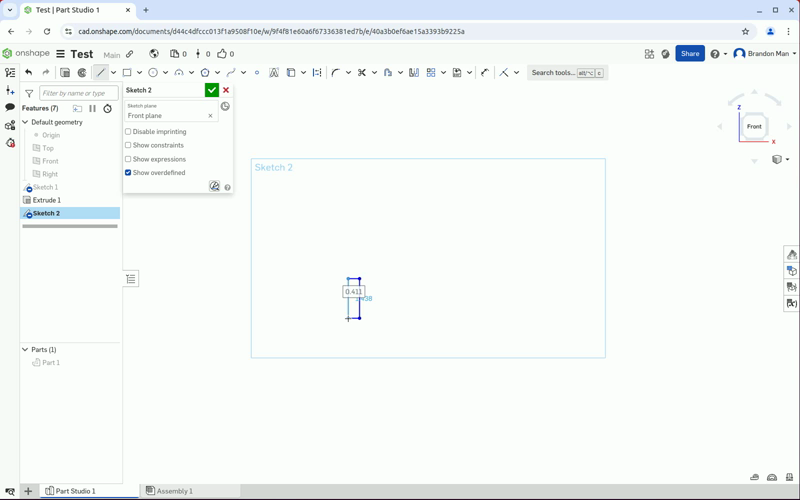
scroll(6)
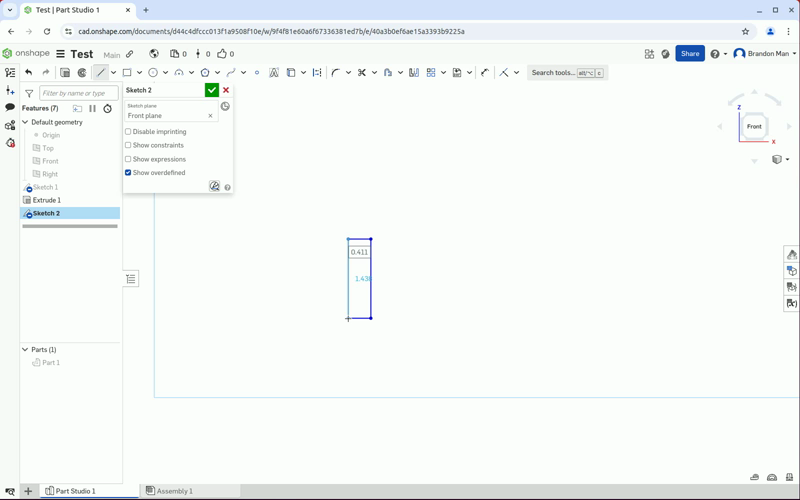
key_up(shift)
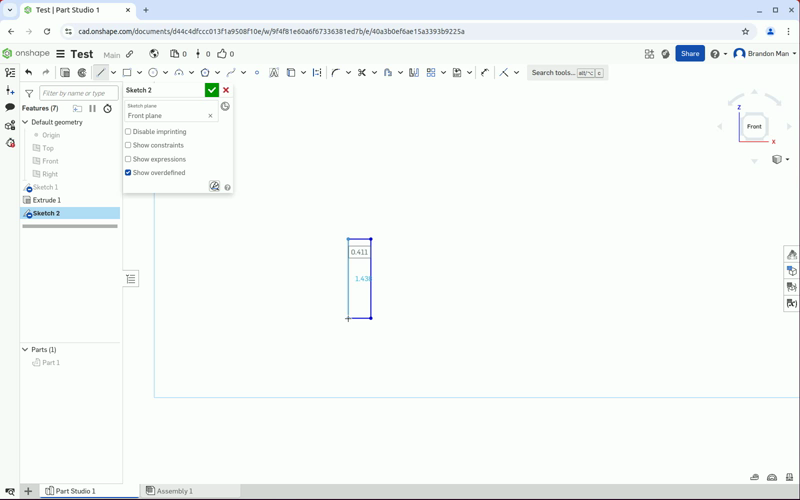
click(348, 318)
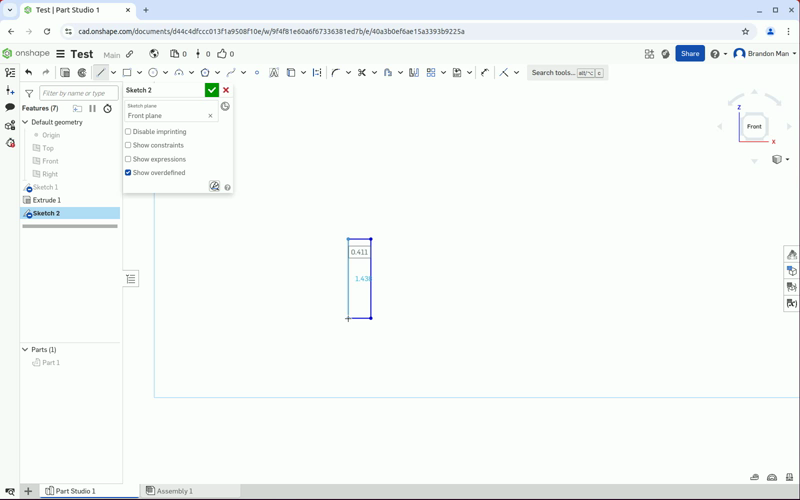
scroll(-6)
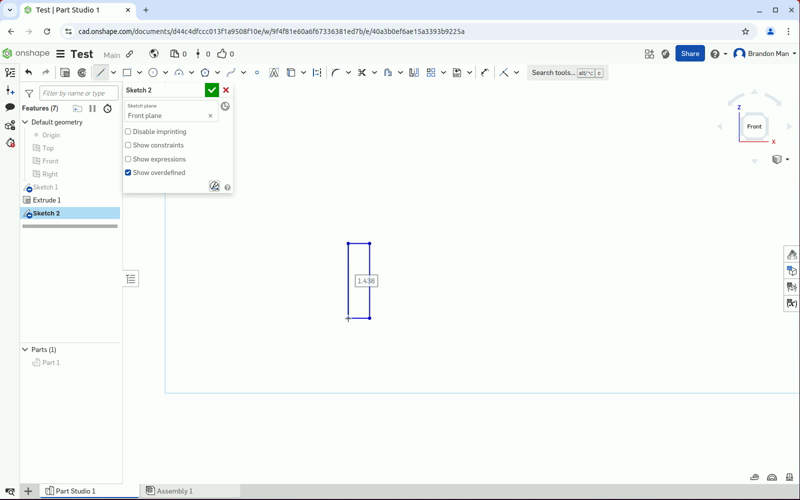
scroll(-6)
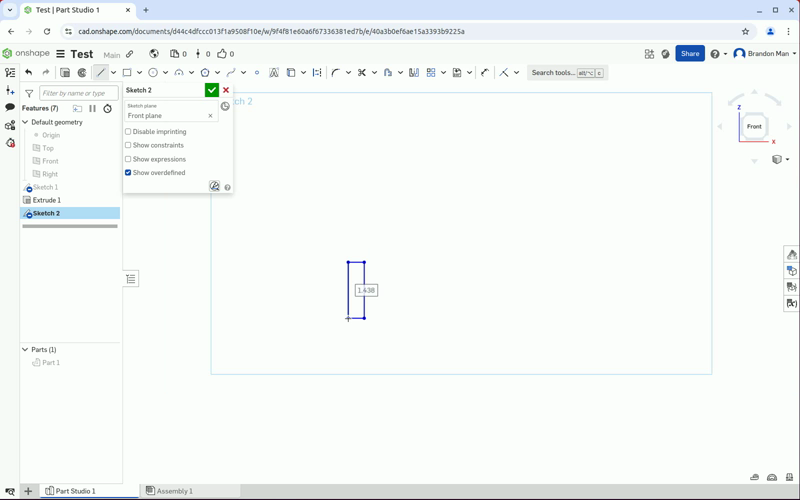
scroll(-6)
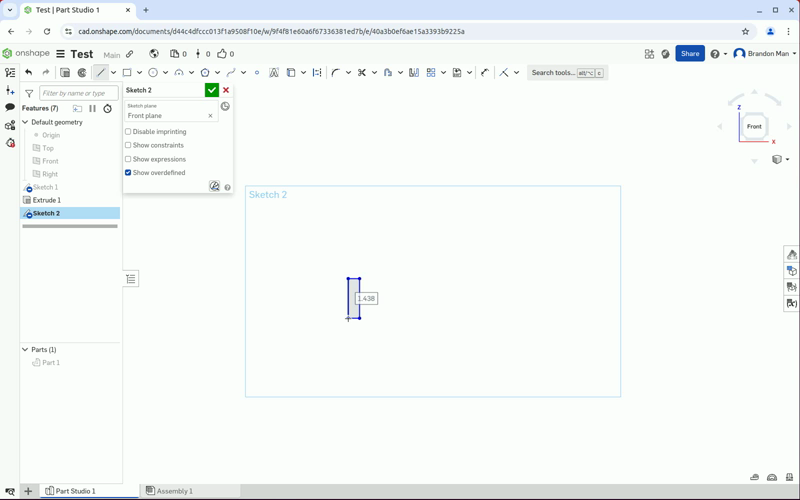
scroll(-6)
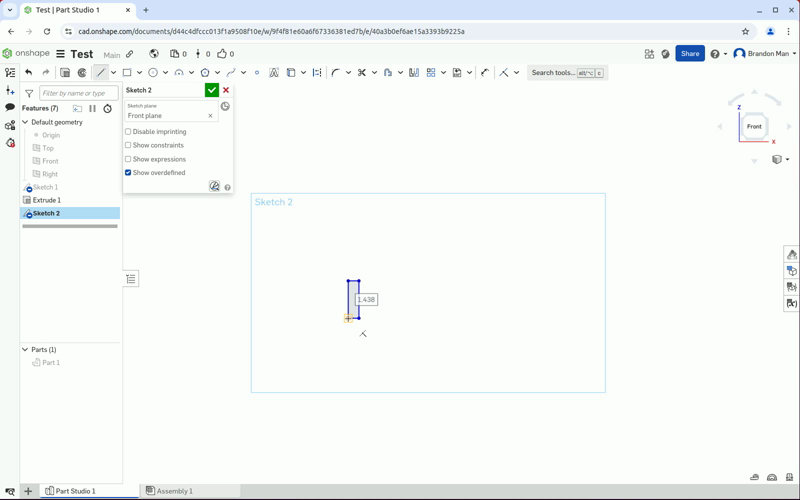
scroll(-6)
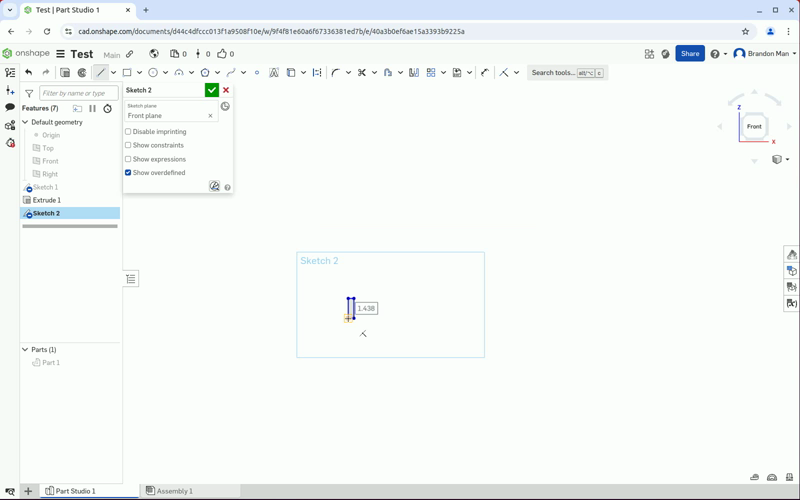
scroll(-6)
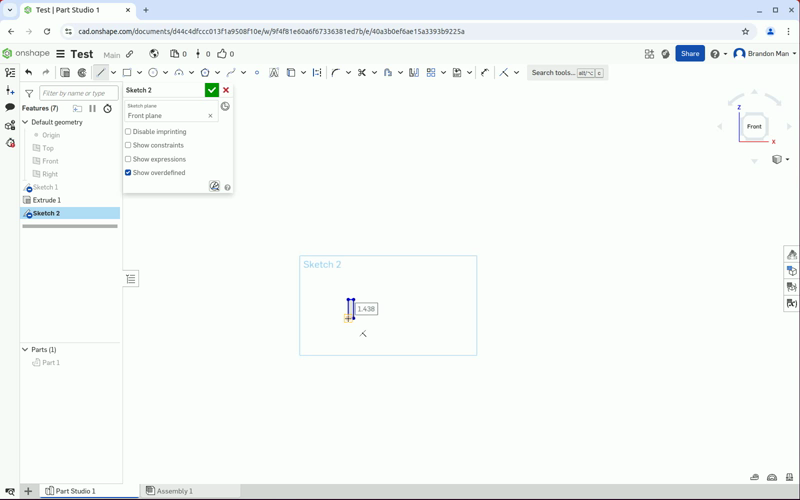
scroll(-6)
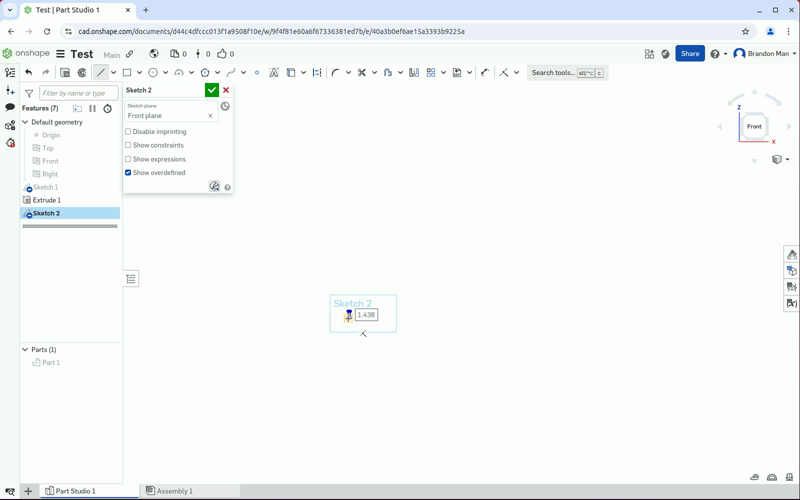
key(esc)
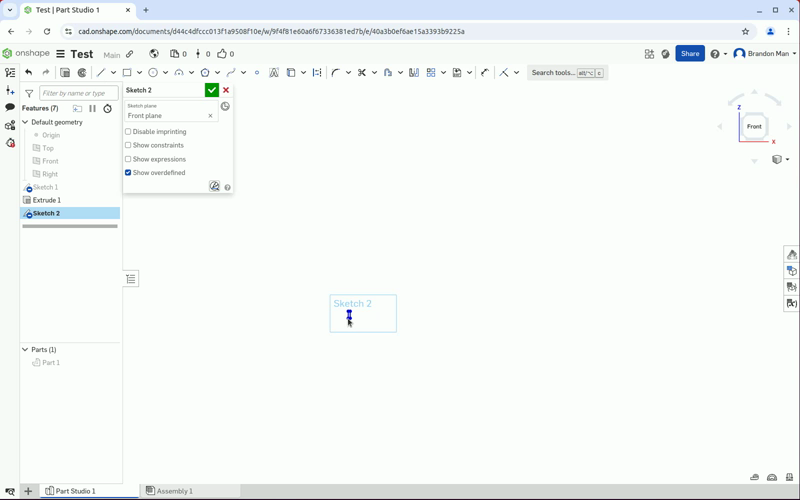
mouse_move(348, 313)
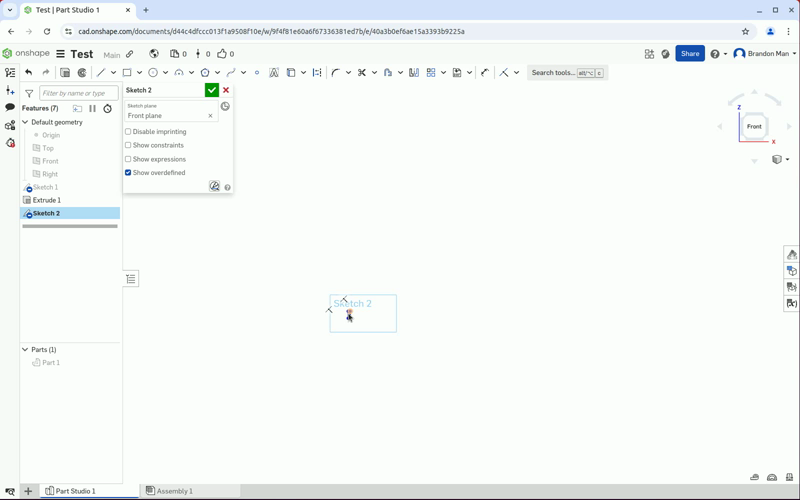
scroll(6)
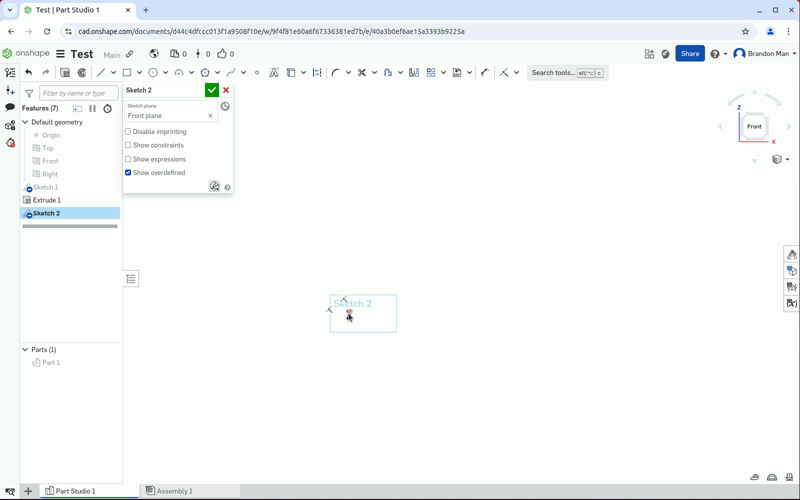
scroll(6)
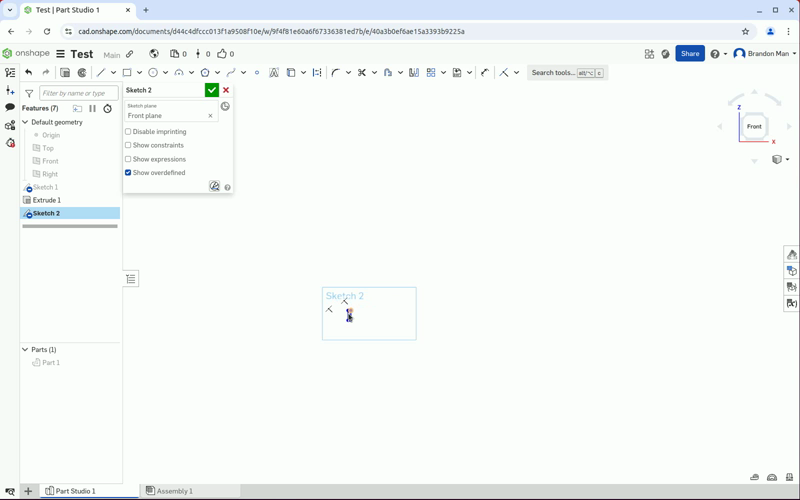
scroll(6)
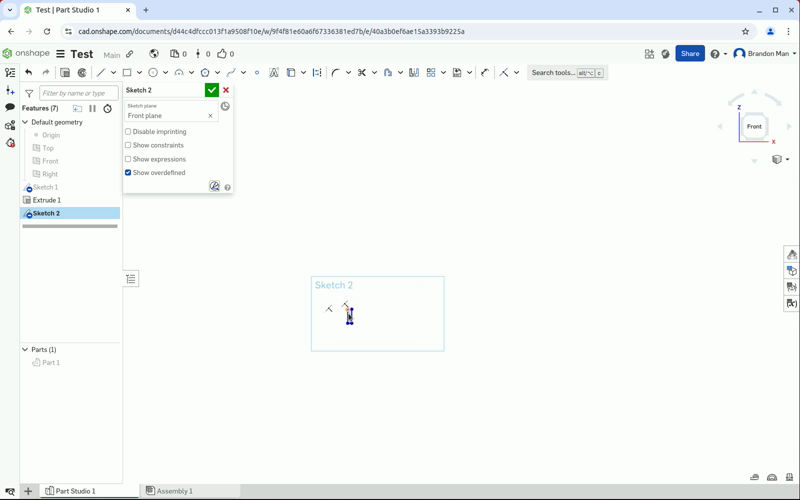
scroll(6)
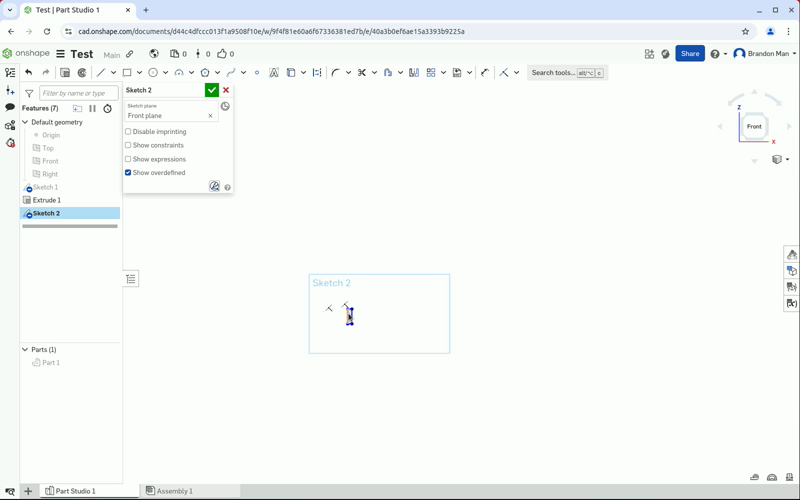
scroll(6)
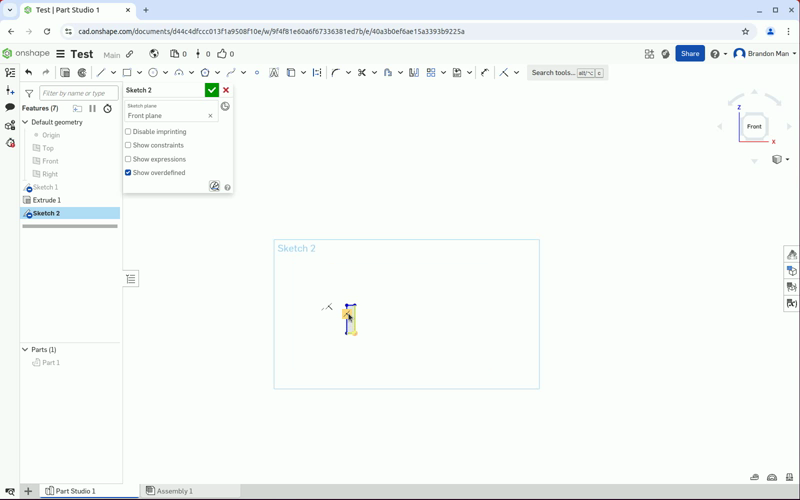
scroll(6)
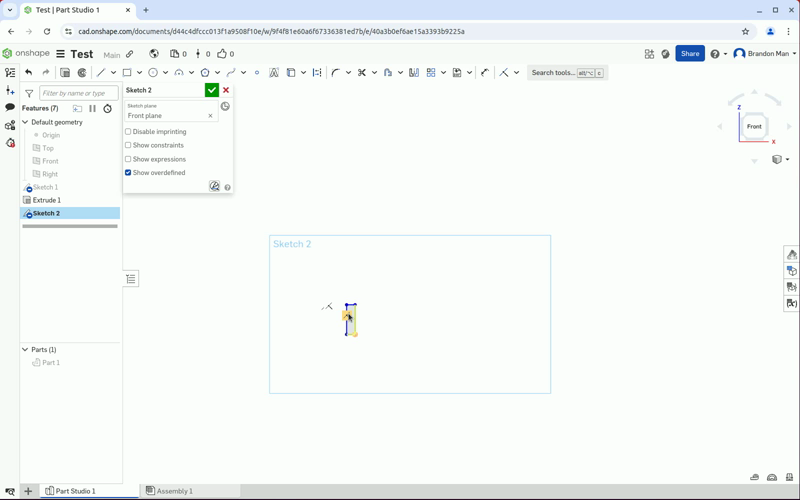
scroll(6)
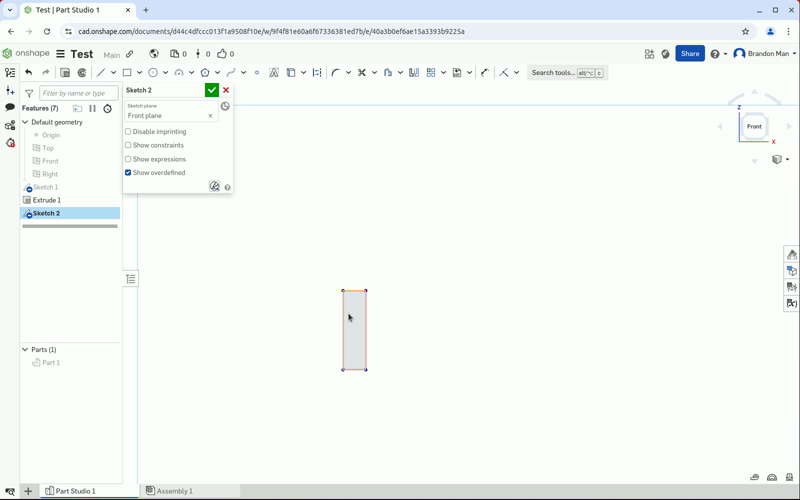
click(348, 313)
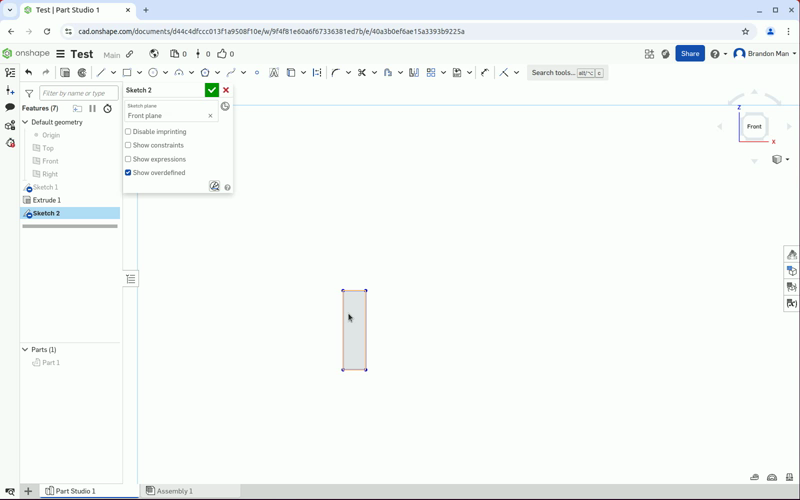
scroll(-6)
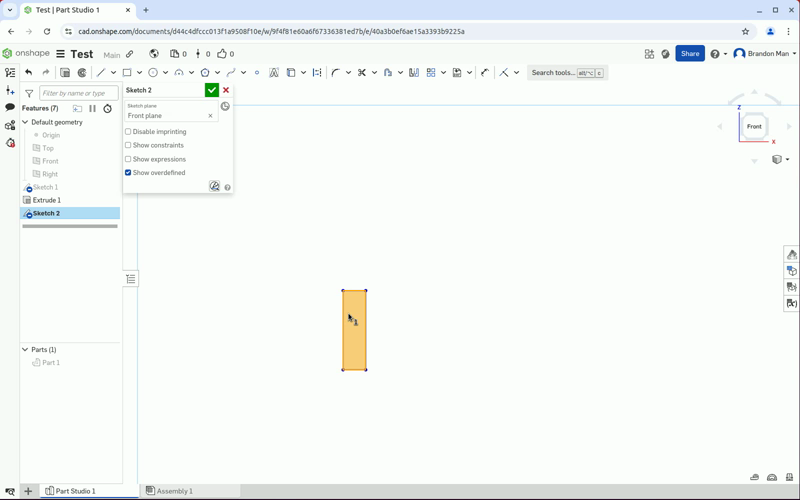
scroll(-6)
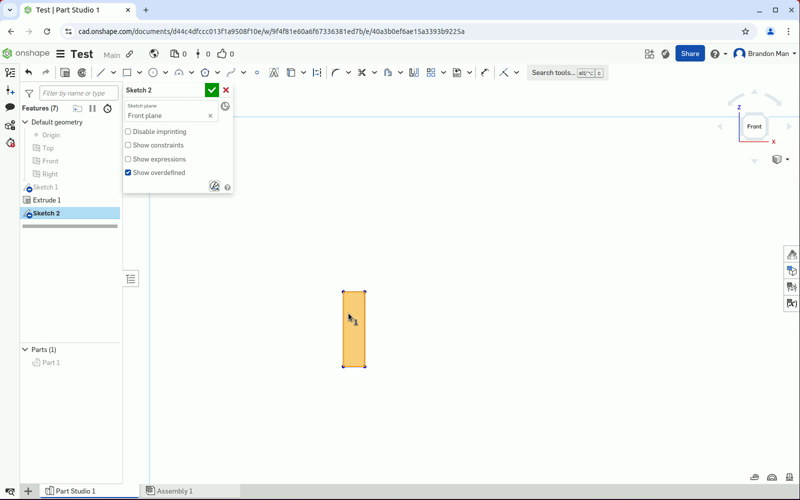
scroll(-6)
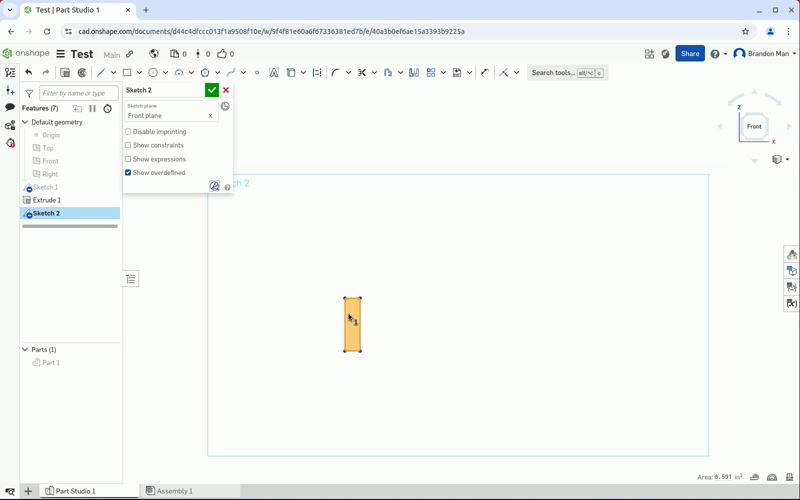
scroll(-6)
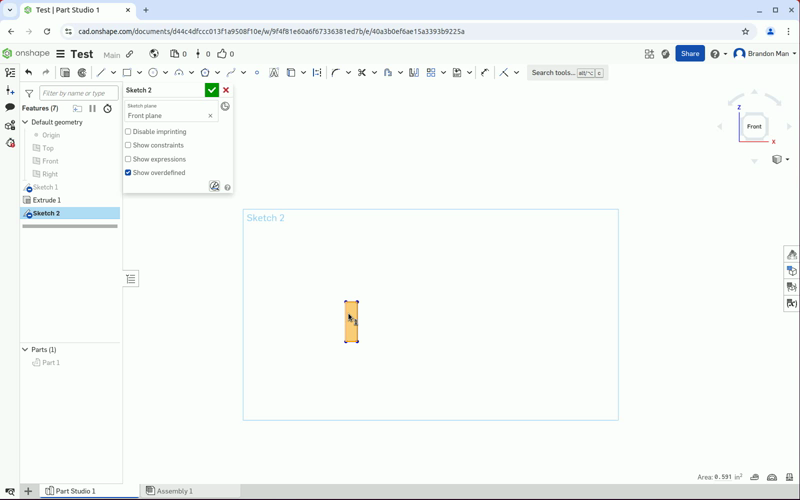
scroll(-6)
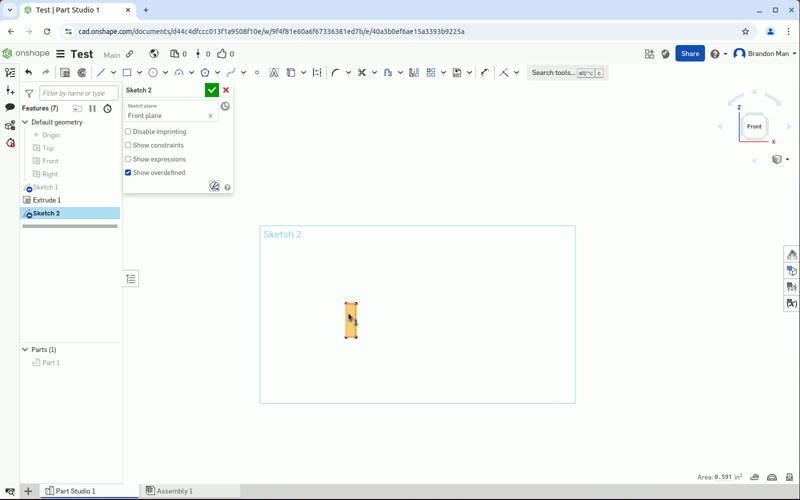
scroll(-6)
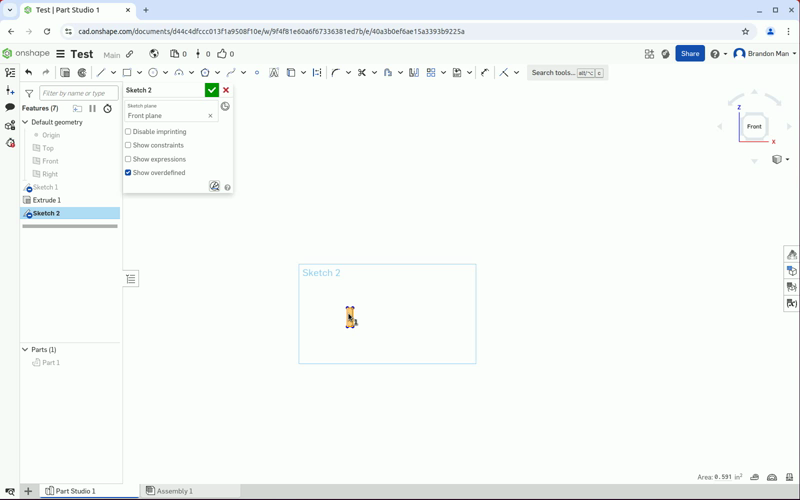
scroll(-6)
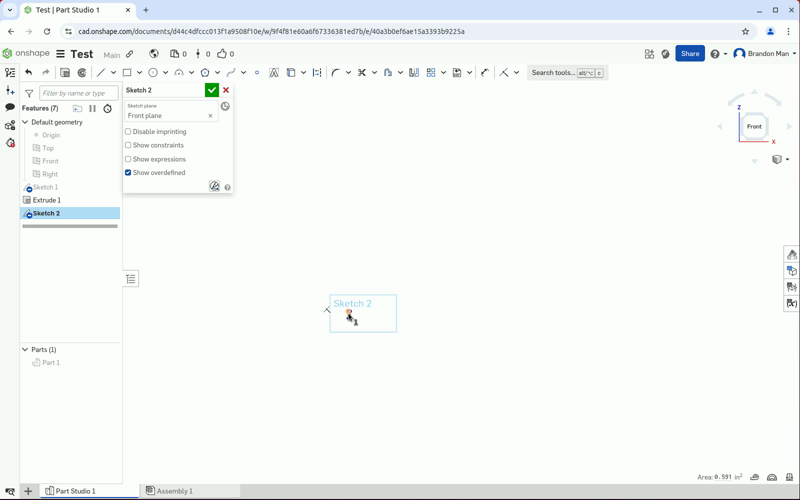
mouse_move(73, 352)
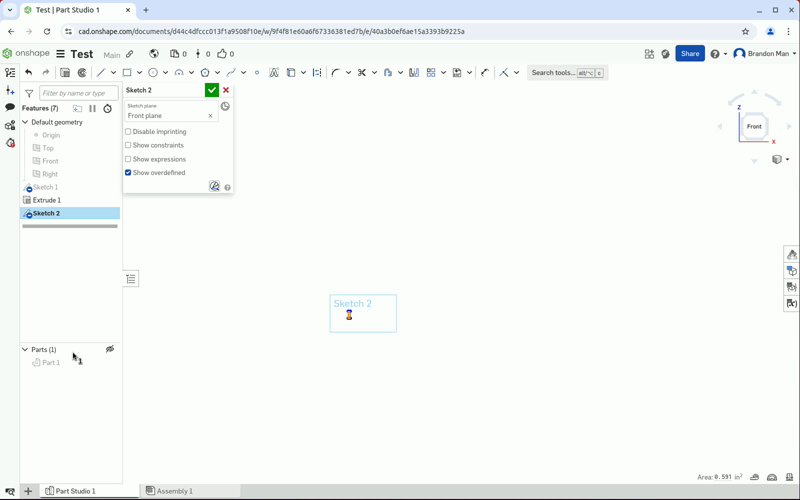
key(shift+y)
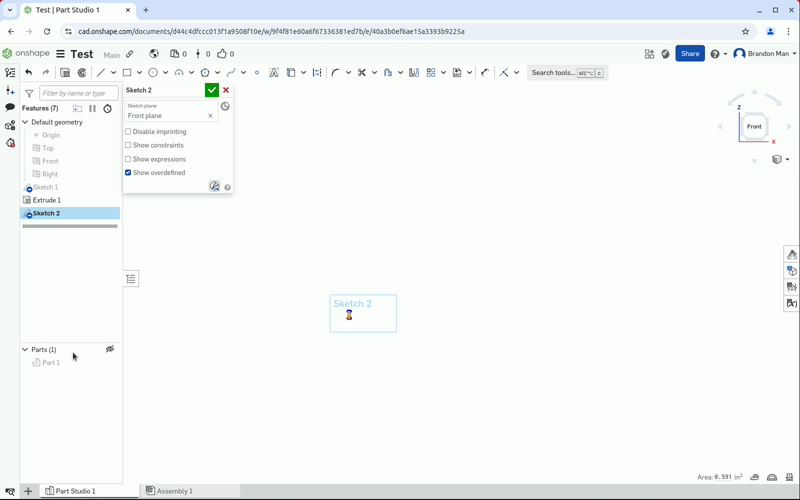
key(shift+e)
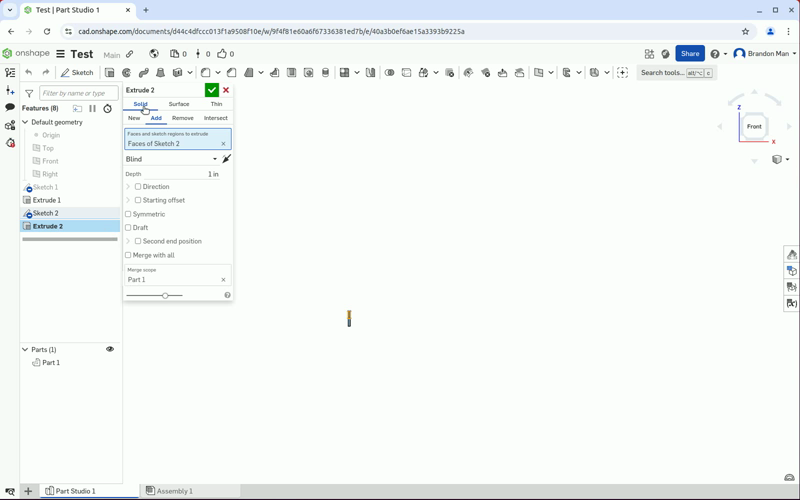
mouse_move(143, 106)
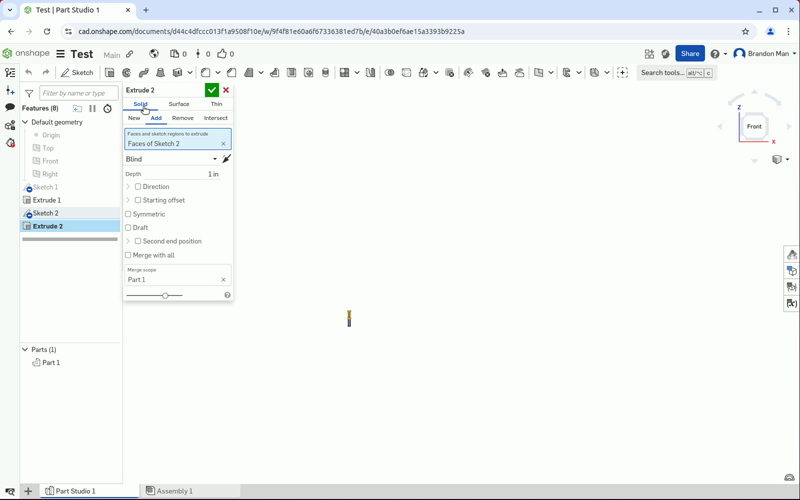
click(143, 106)
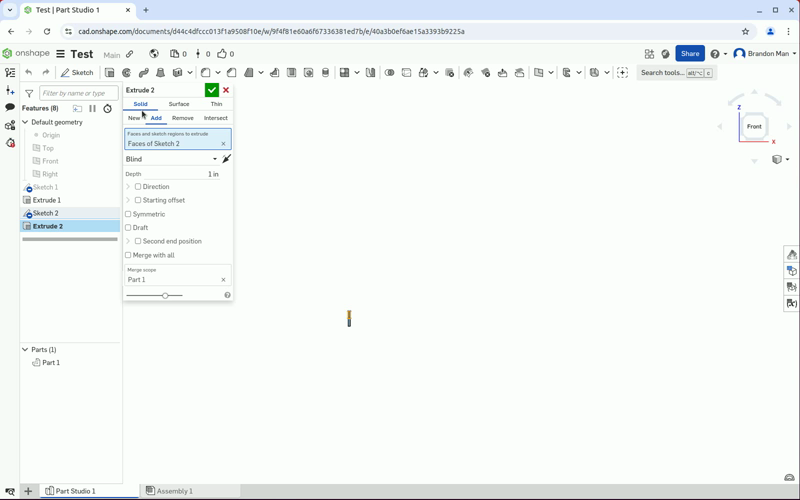
mouse_move(137, 120)
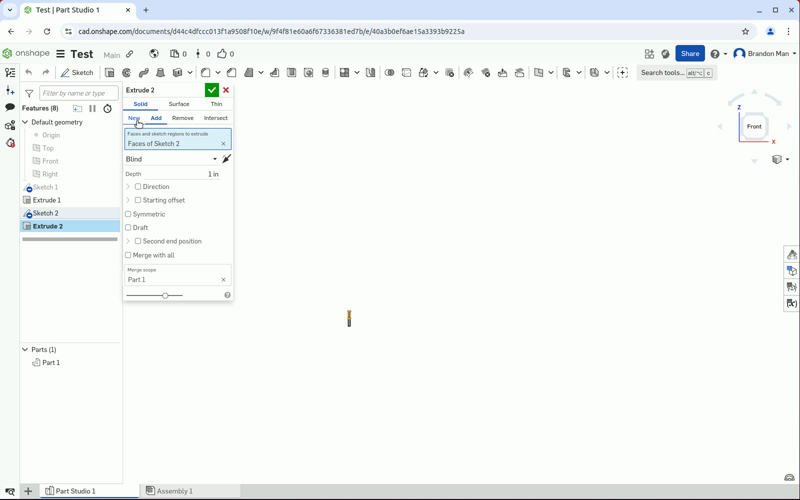
click(137, 120)
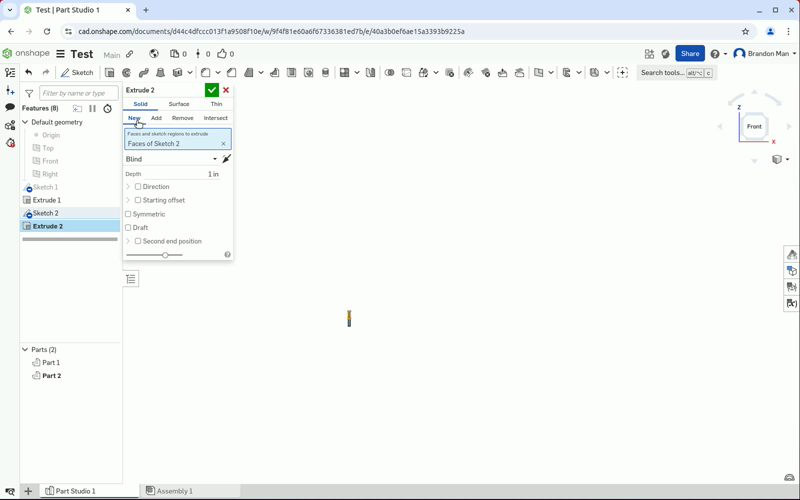
key(tab, 4)
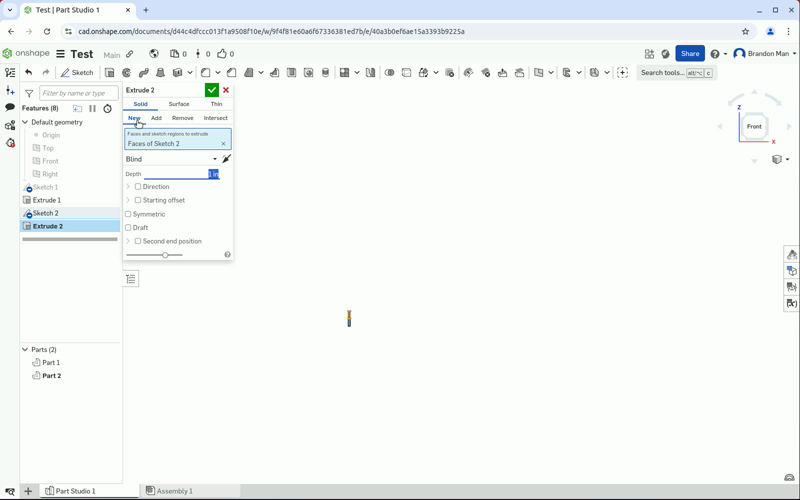
text(11.795)
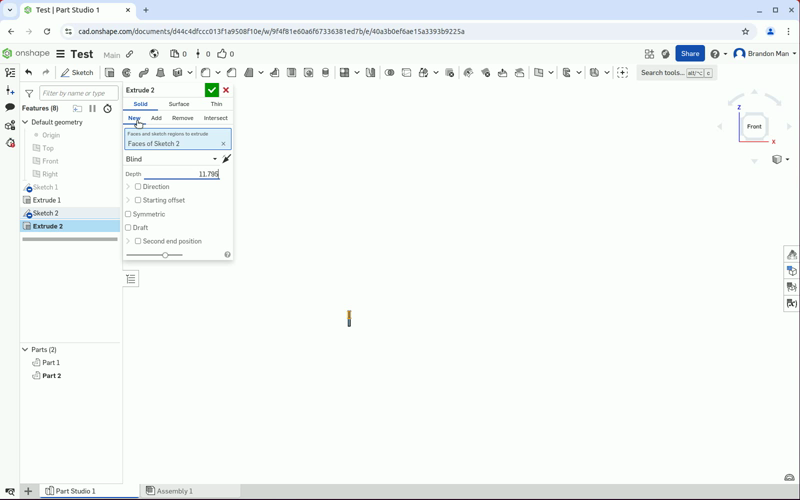
key(enter)
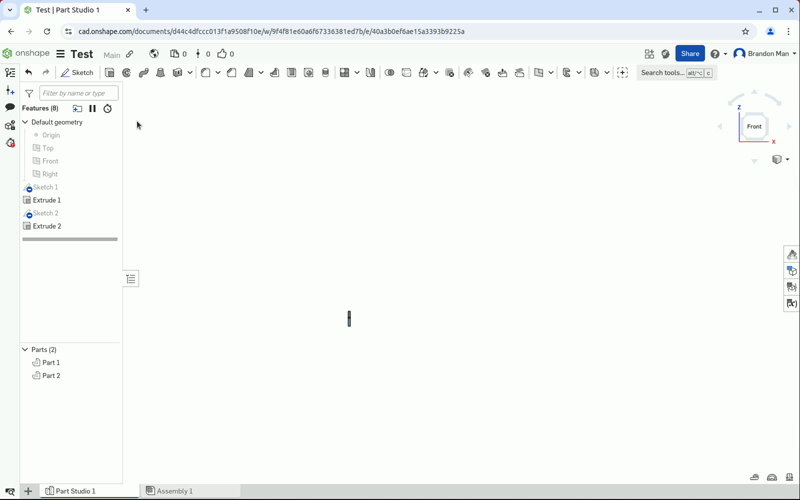
key(shift+h)
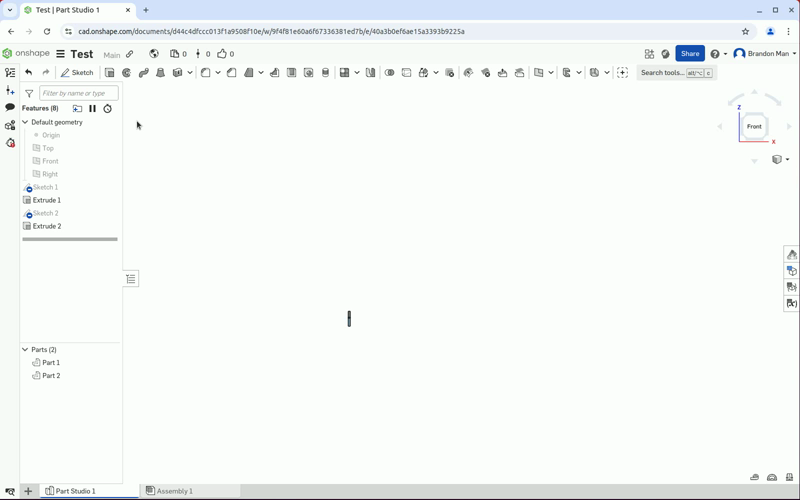
key(shift+h)
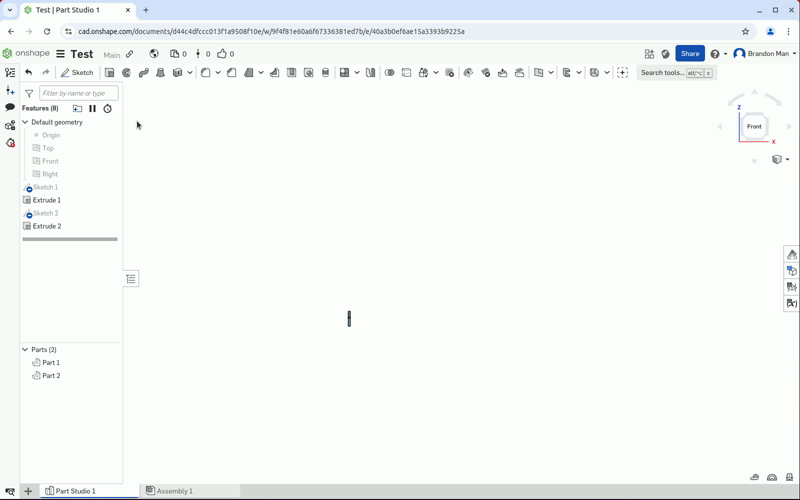
mouse_move(73, 189)
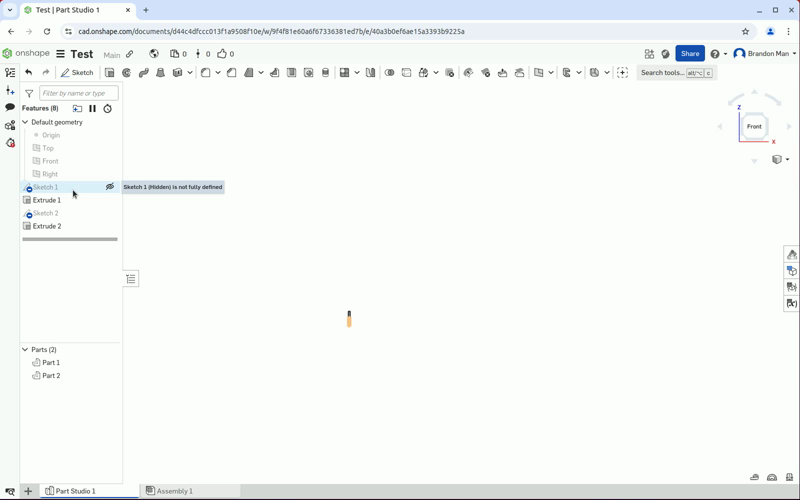
click(73, 189)
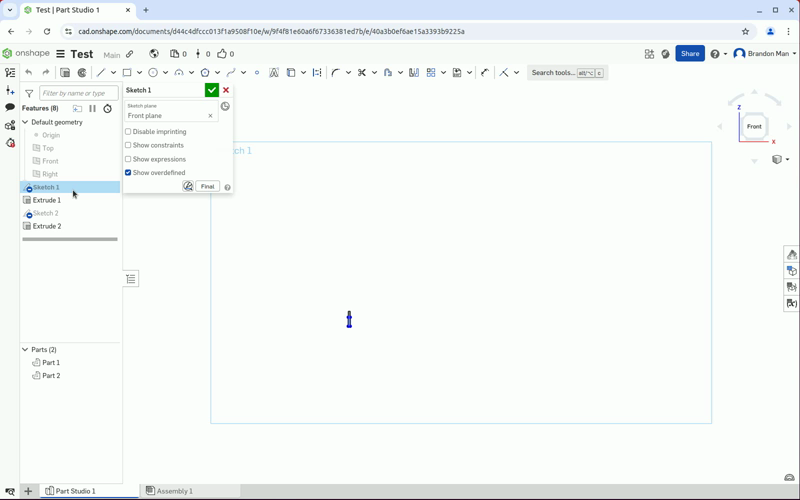
mouse_move(229, 92)
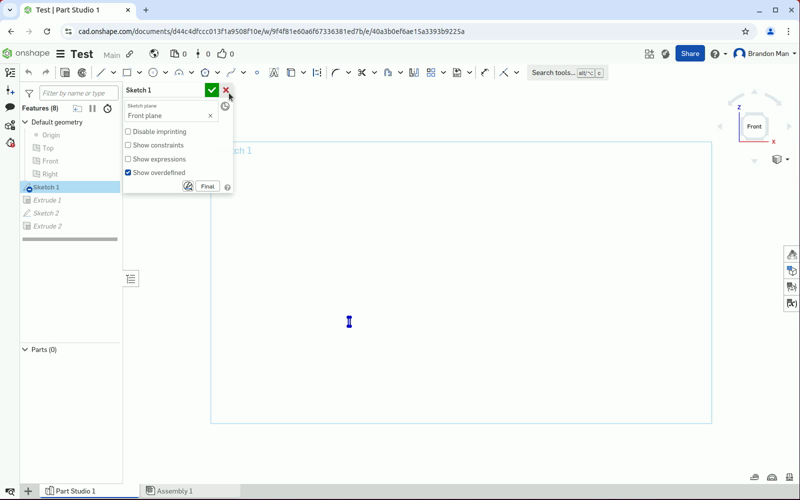
click(229, 92)
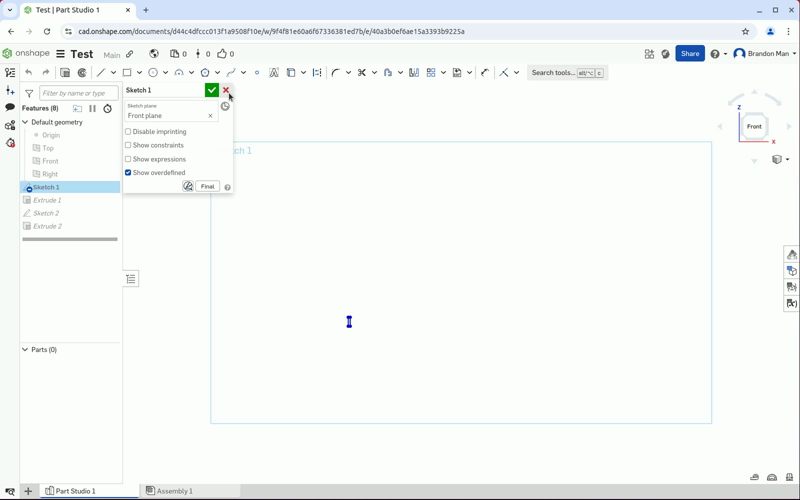
key(shift+s)
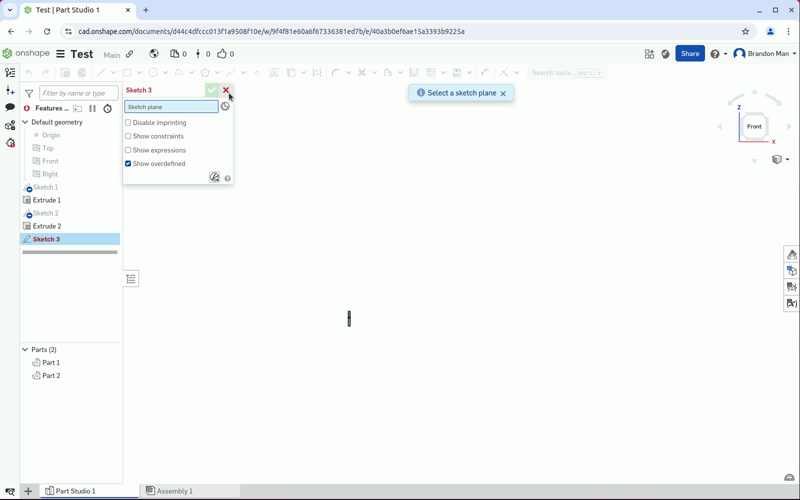
mouse_move(73, 163)
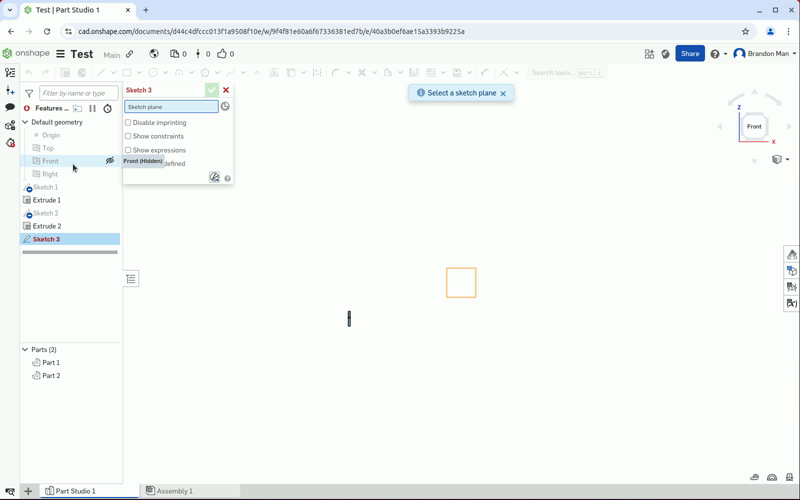
click(73, 163)
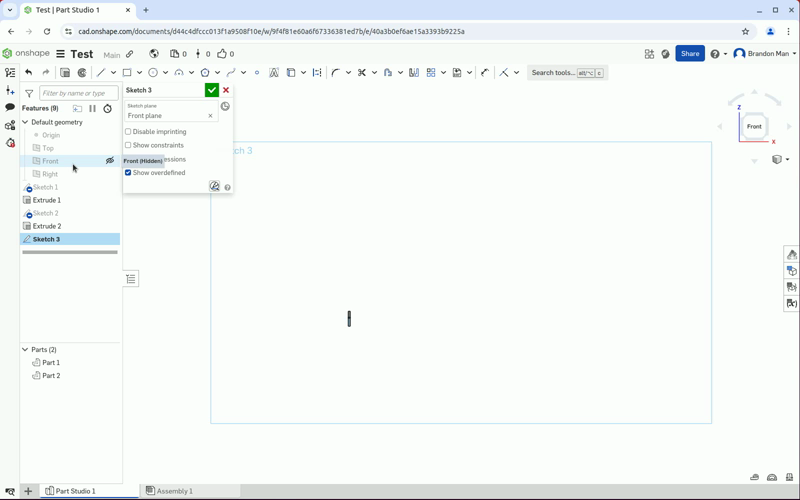
mouse_move(73, 352)
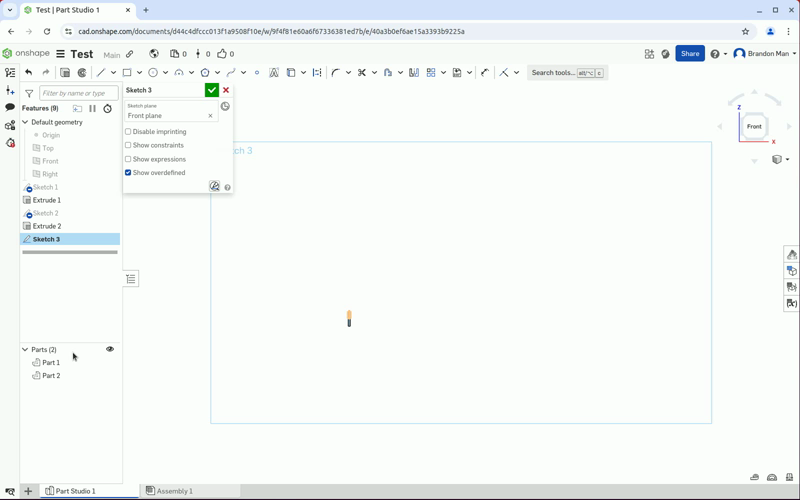
key(y)
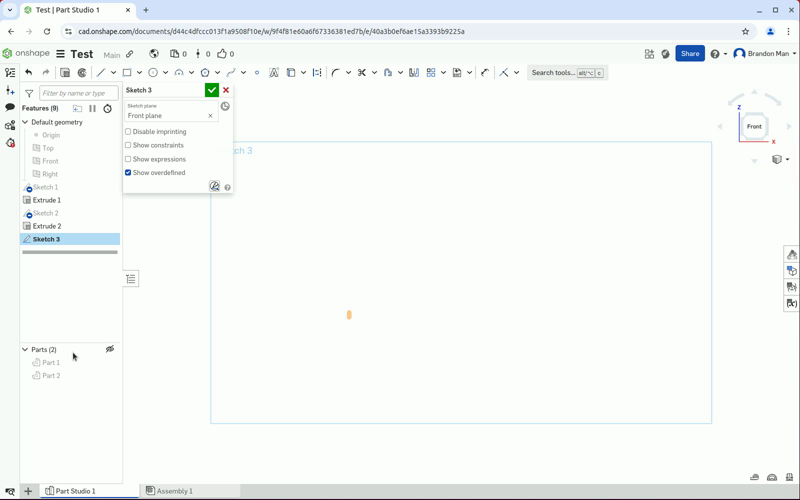
key(l)
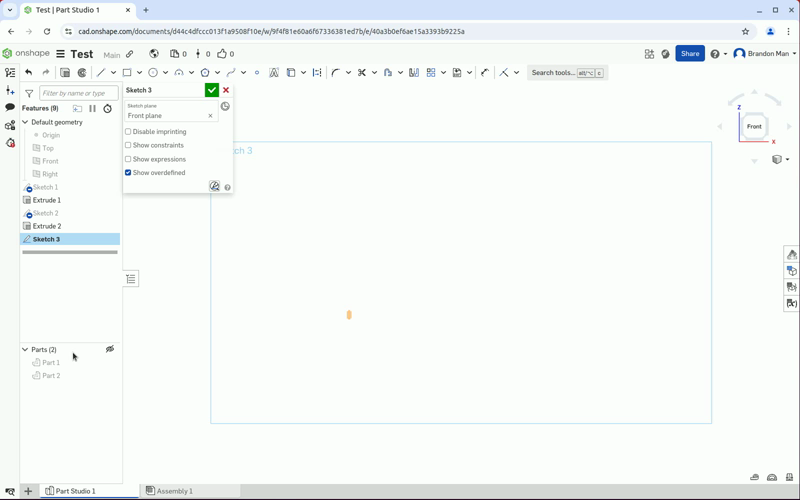
key_down(shift)
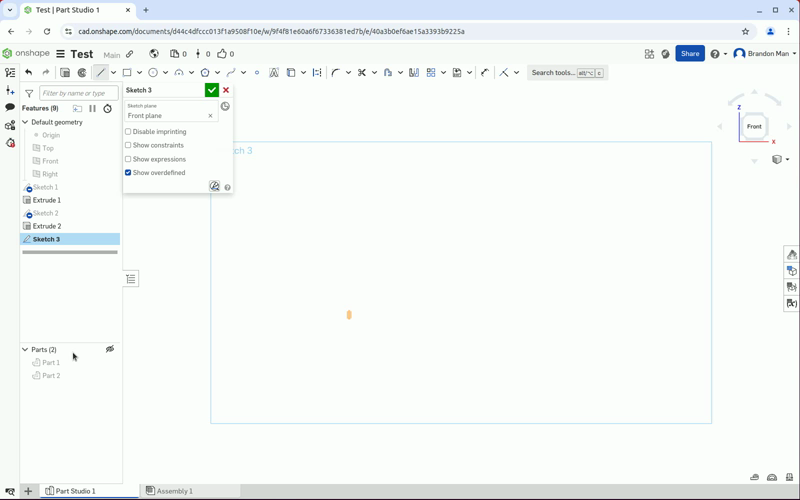
mouse_move(348, 312)
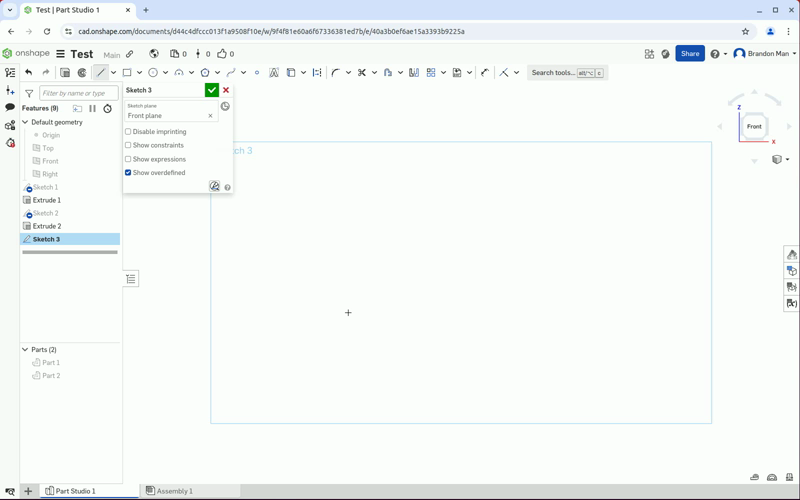
click(348, 312)
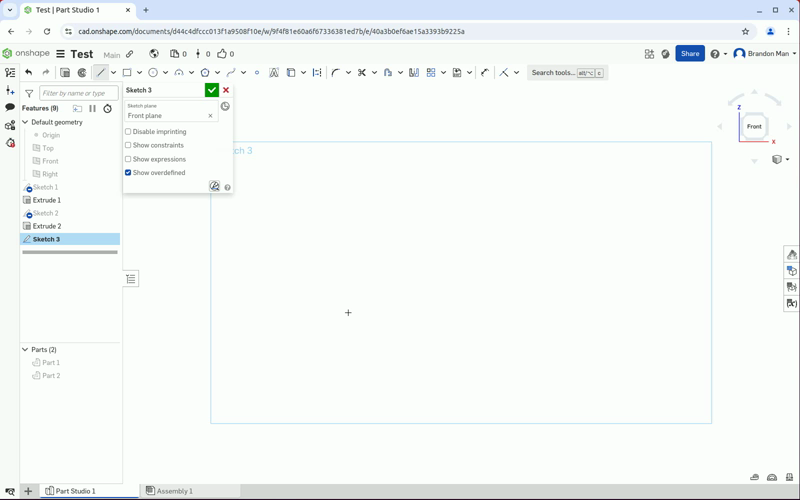
key_up(shift)
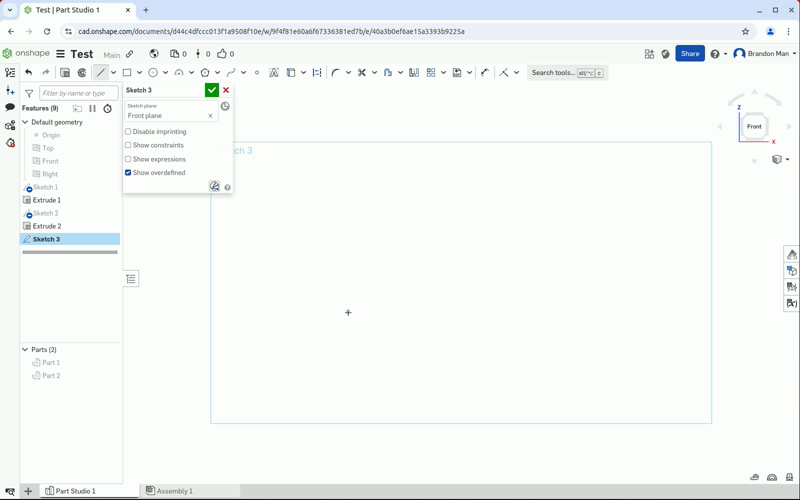
key_down(shift)
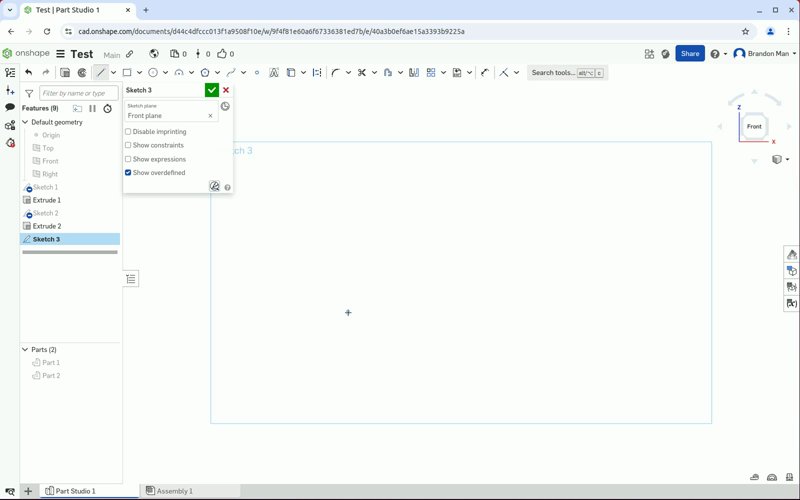
mouse_move(378, 312)
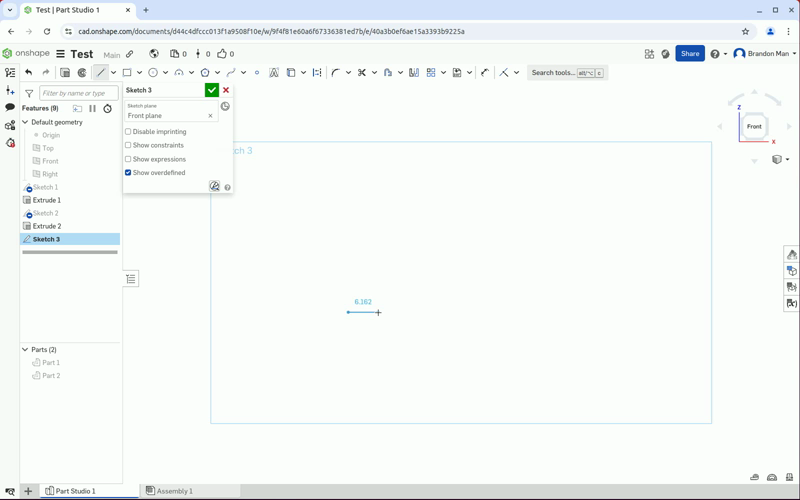
mouse_move(349, 312)
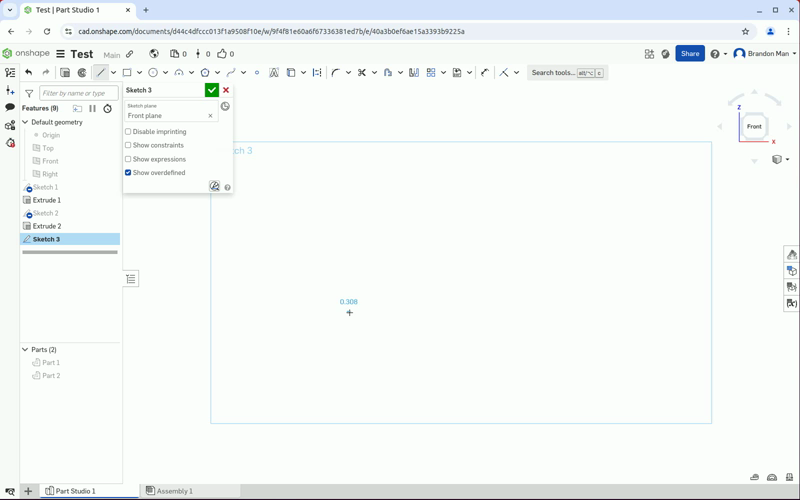
scroll(6)
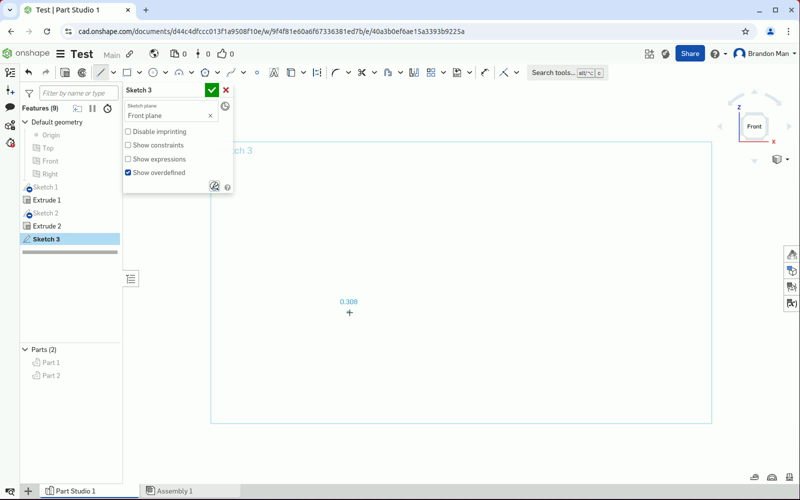
scroll(6)
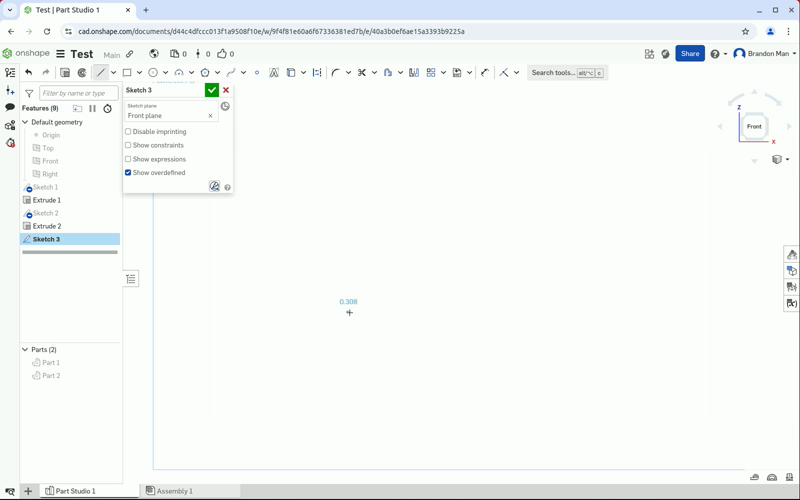
scroll(6)
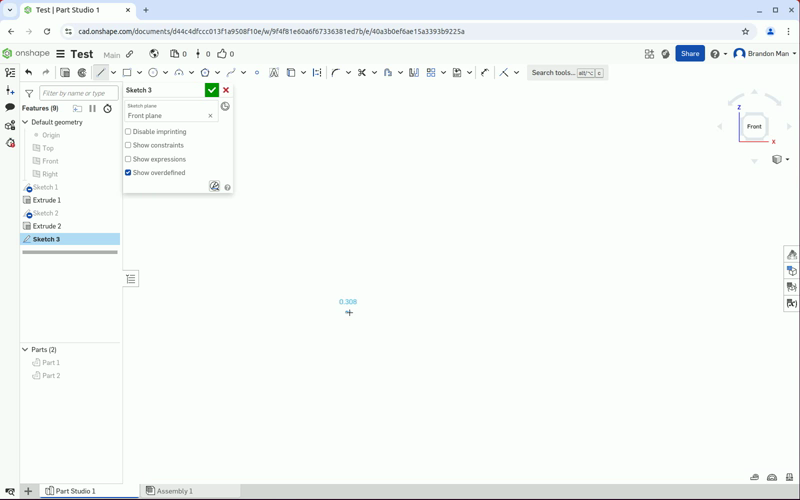
scroll(6)
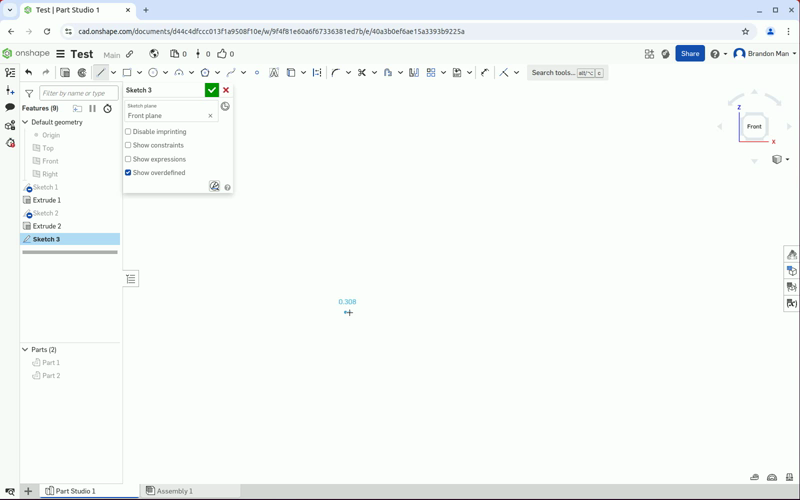
scroll(6)
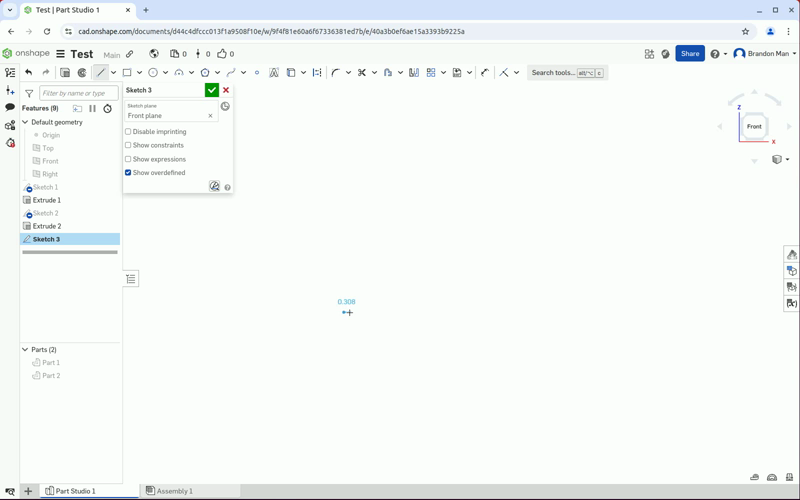
scroll(6)
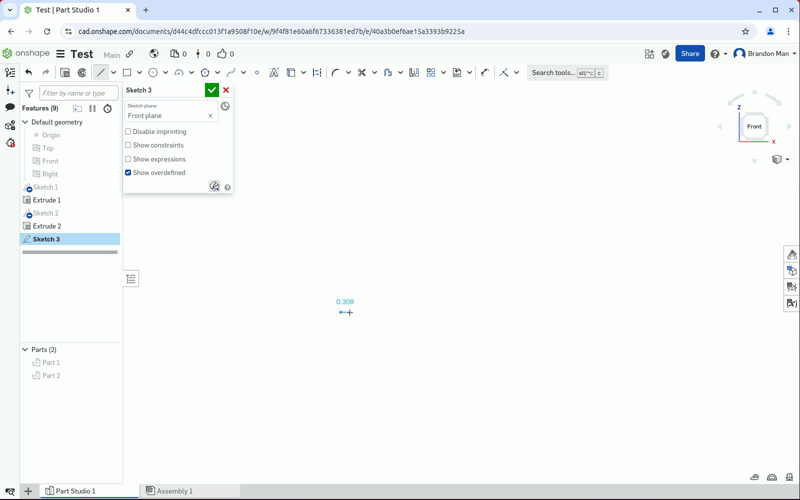
scroll(6)
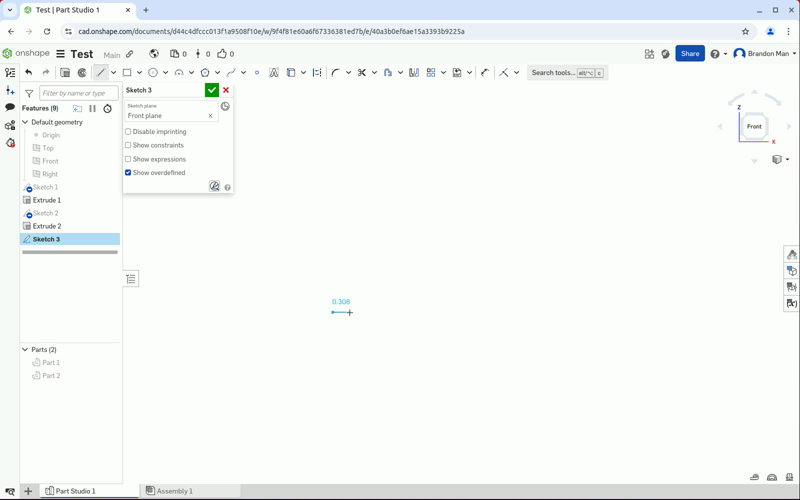
click(349, 312)
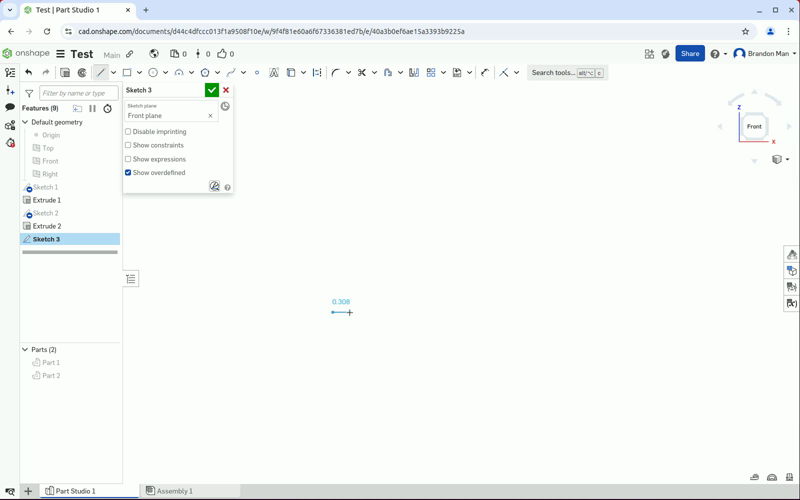
scroll(-6)
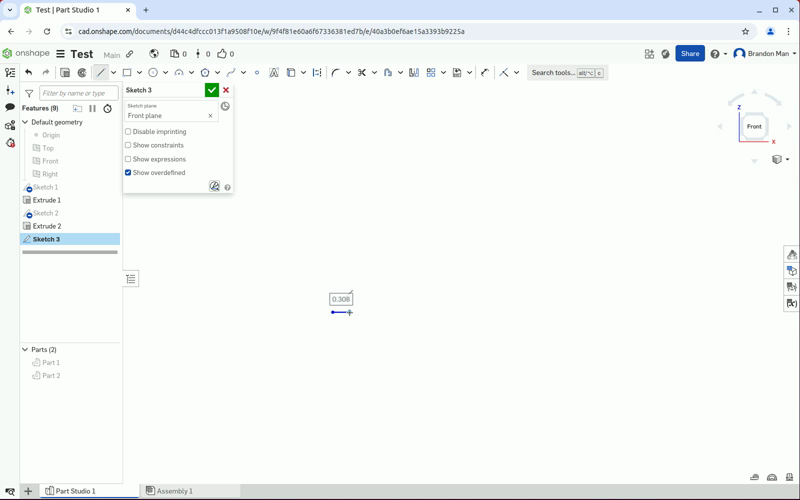
scroll(-6)
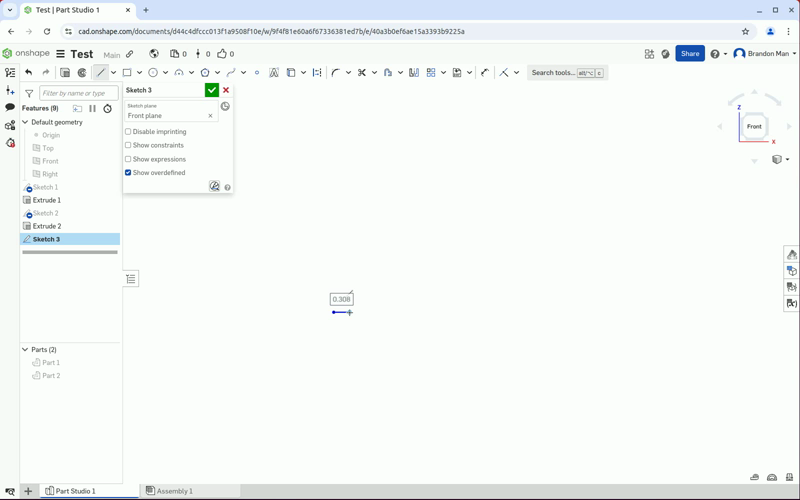
scroll(-6)
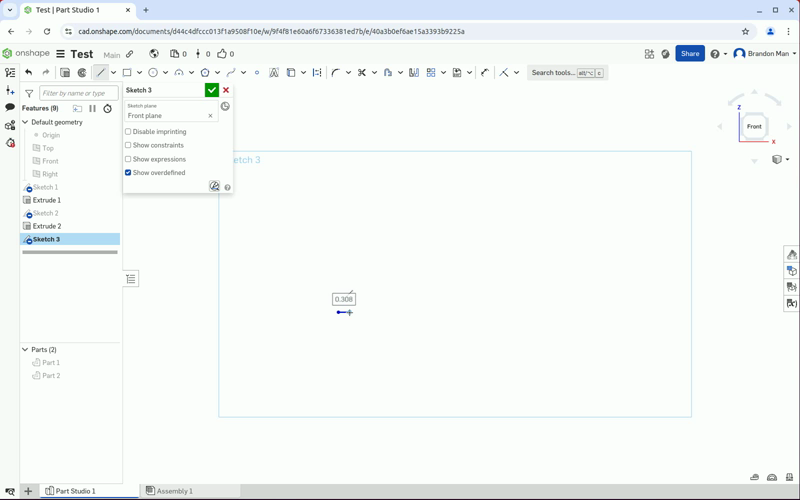
scroll(-6)
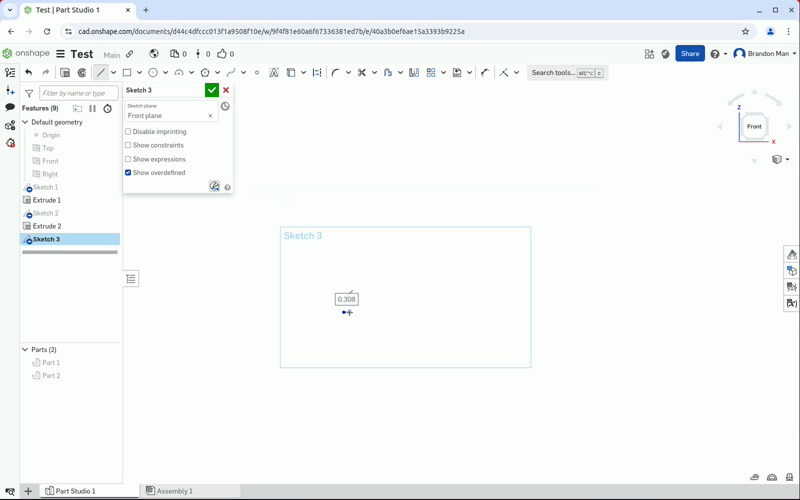
scroll(-6)
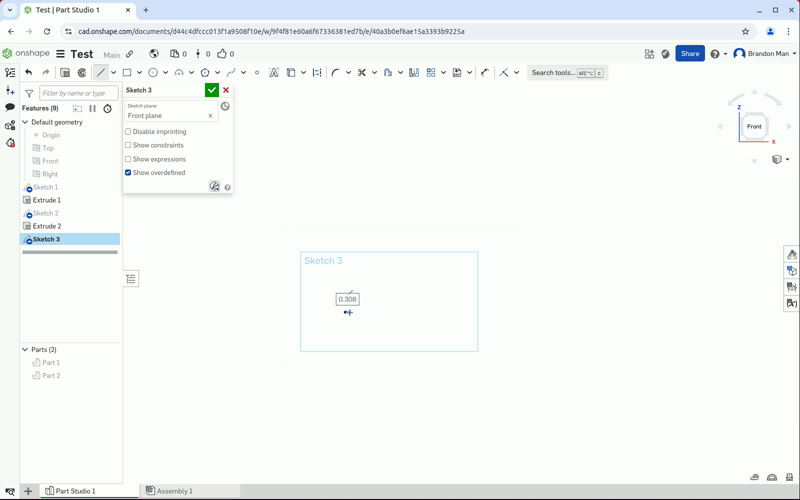
scroll(-6)
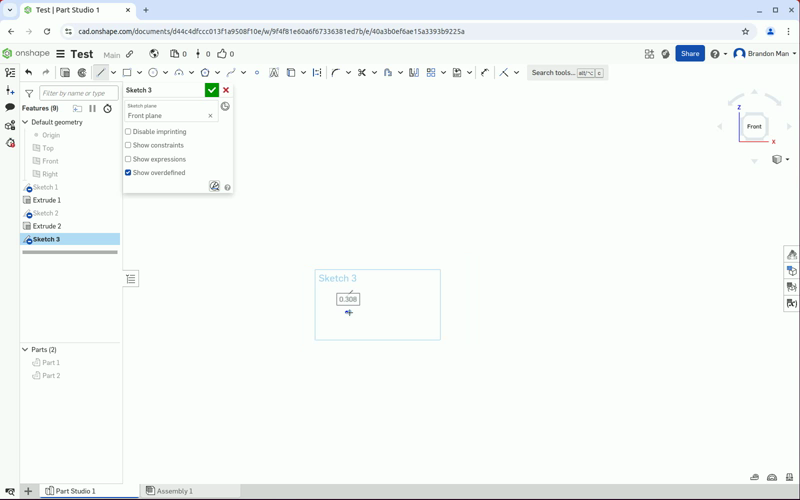
scroll(-6)
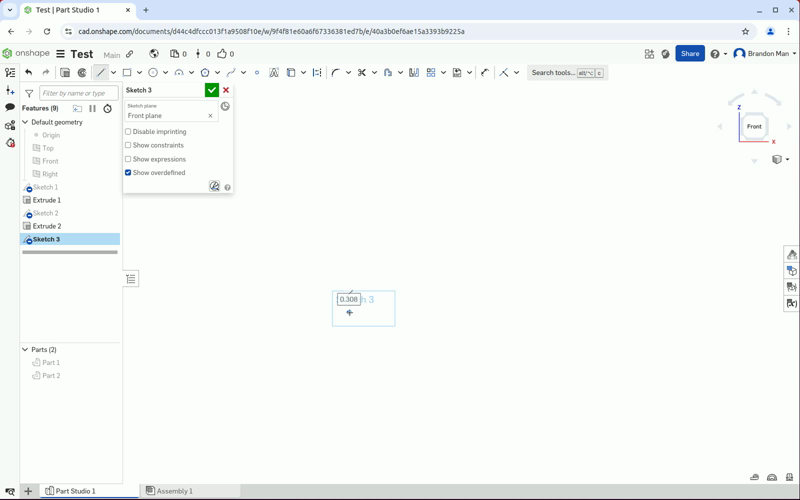
key_up(shift)
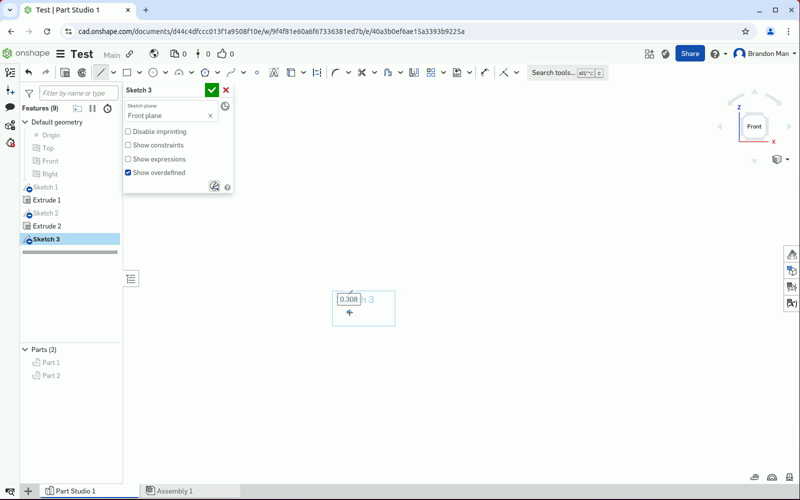
key_down(shift)
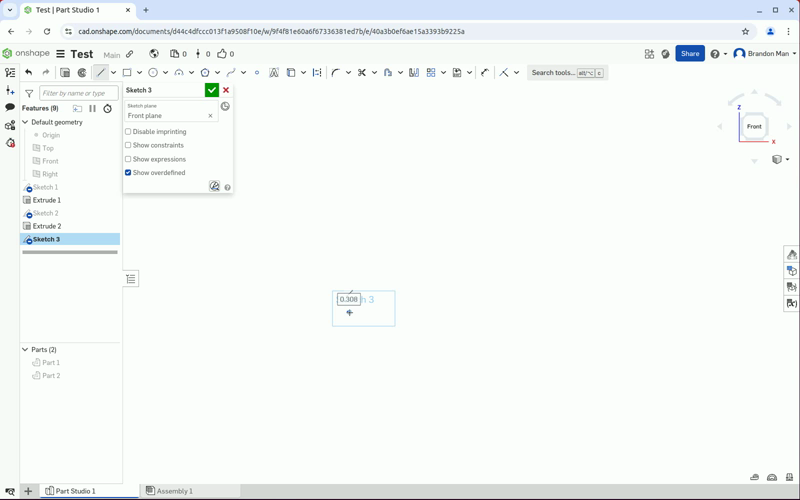
mouse_move(349, 244)
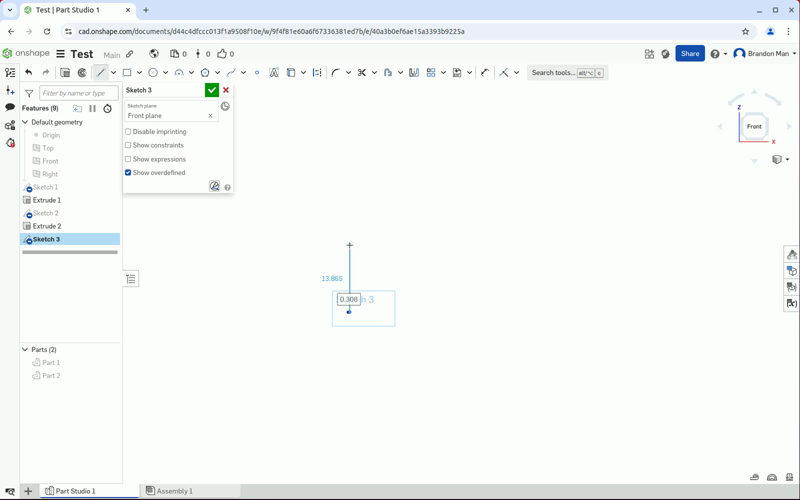
click(349, 244)
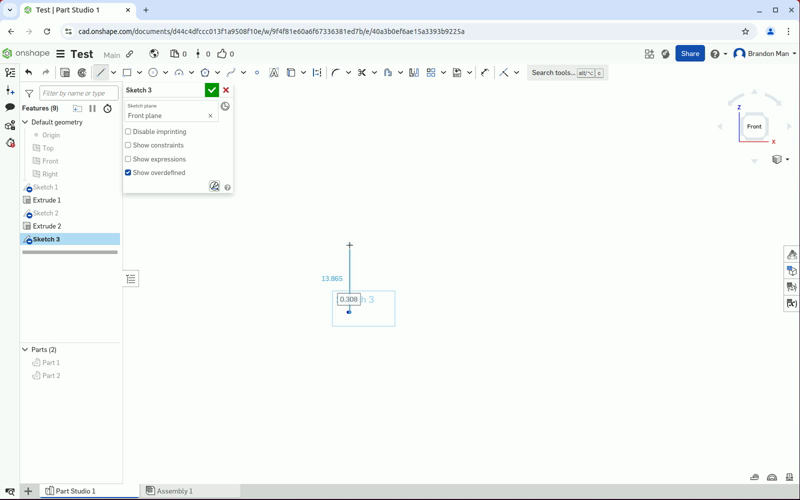
key_up(shift)
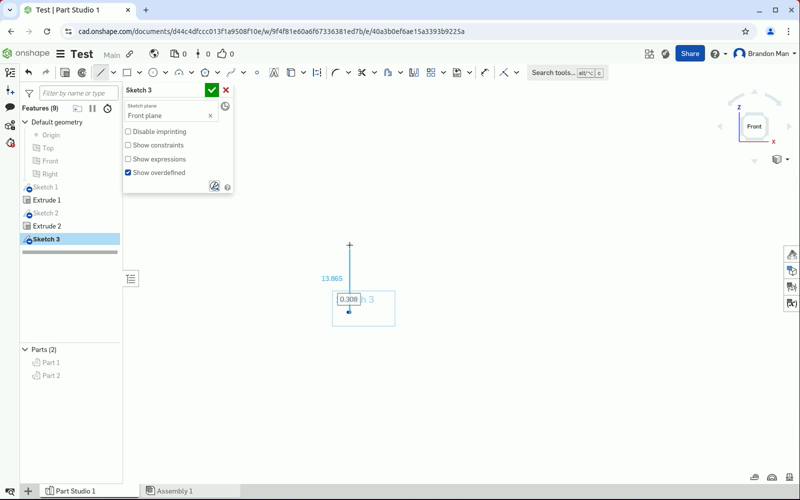
key_down(shift)
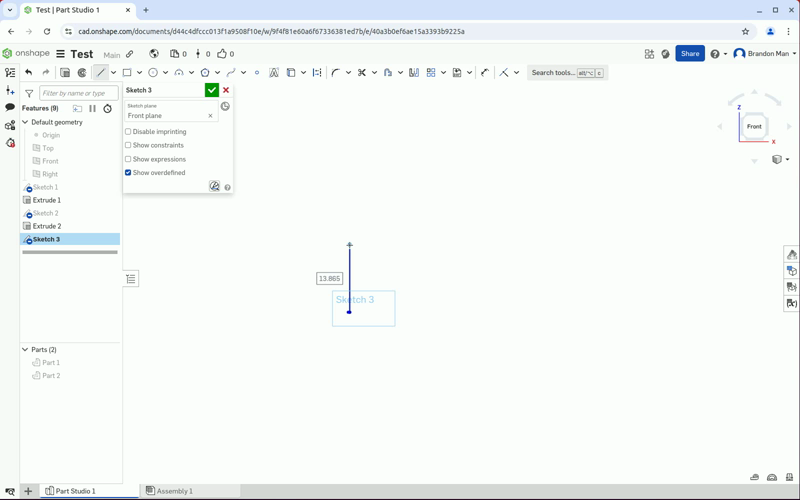
mouse_move(379, 244)
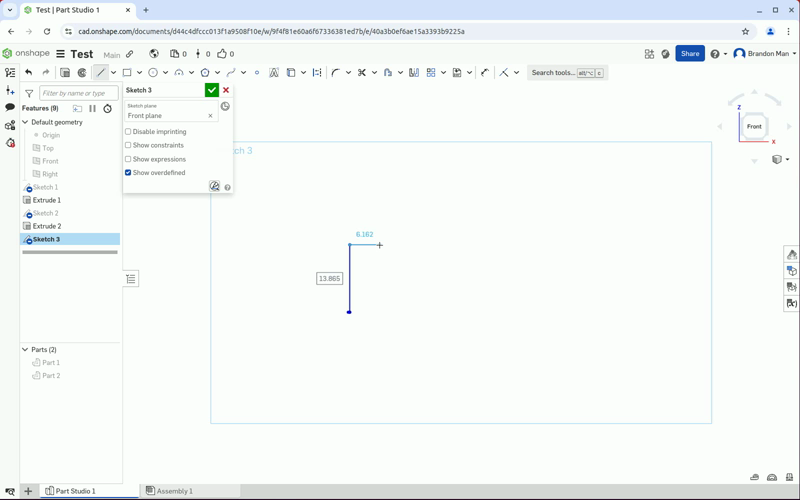
mouse_move(348, 244)
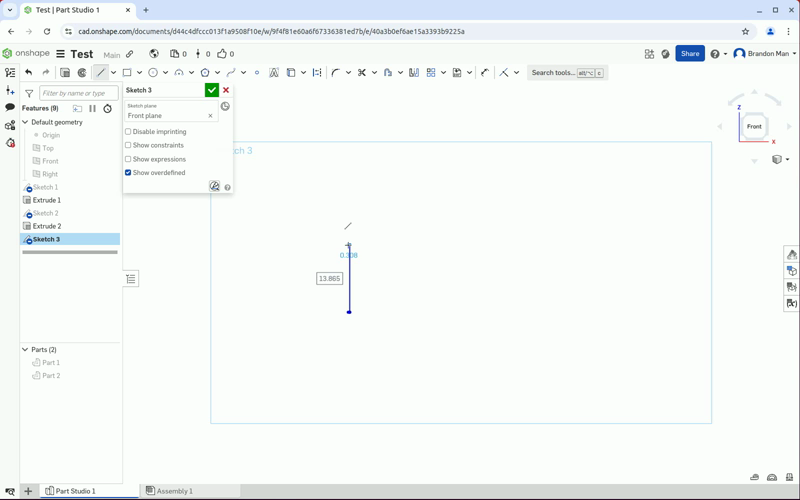
scroll(6)
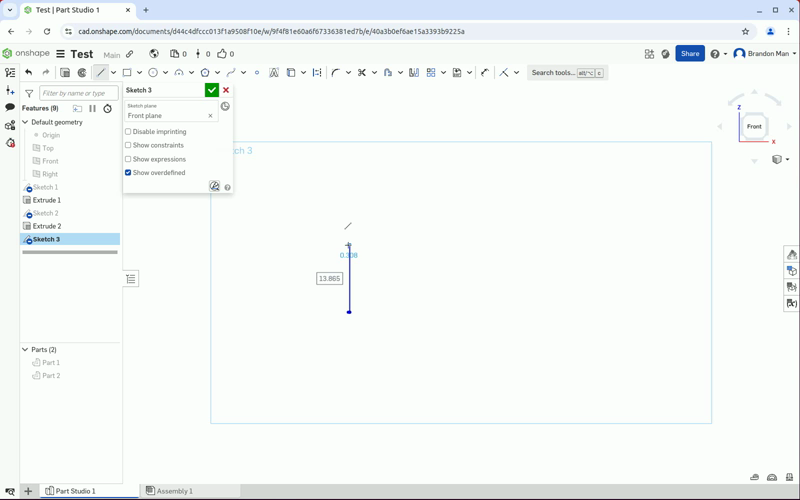
scroll(6)
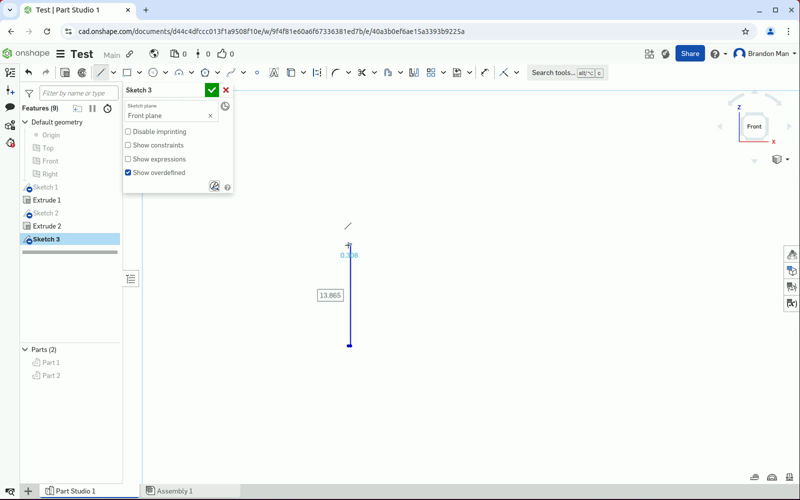
scroll(6)
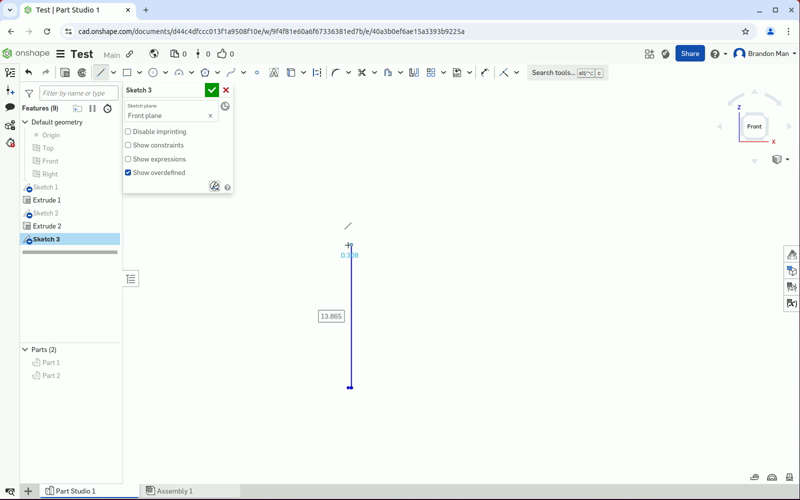
scroll(6)
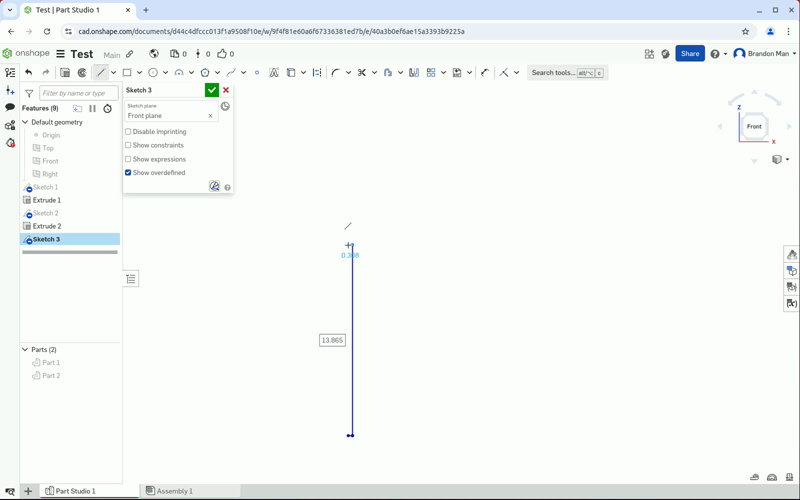
scroll(6)
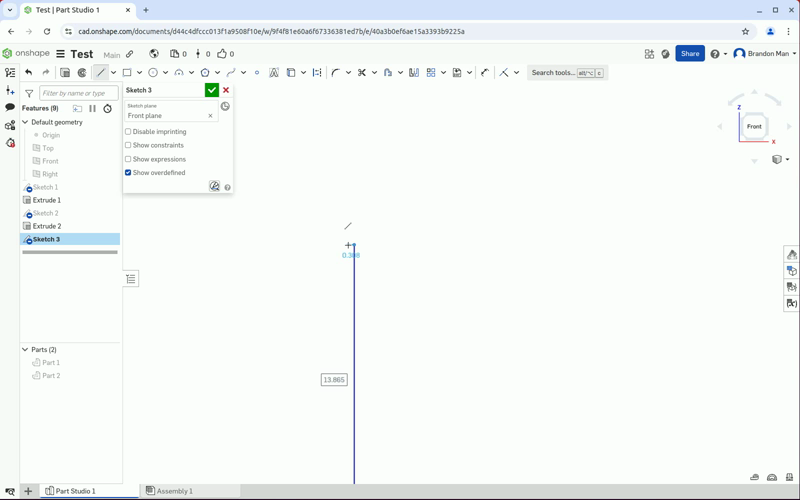
scroll(6)
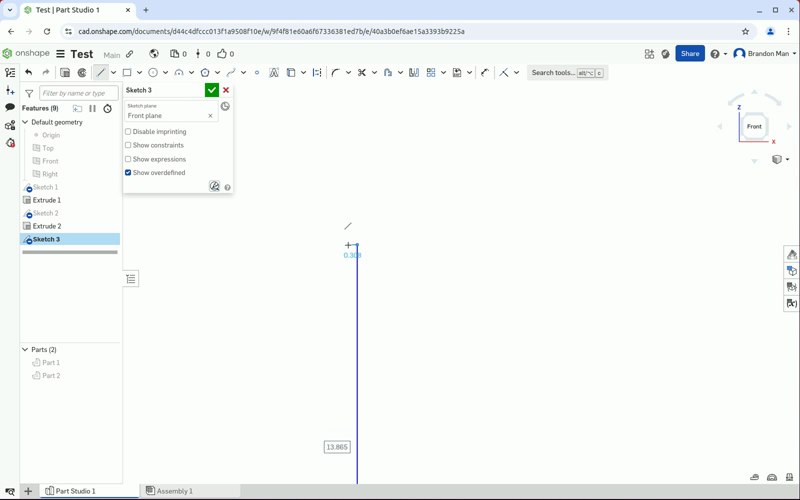
scroll(6)
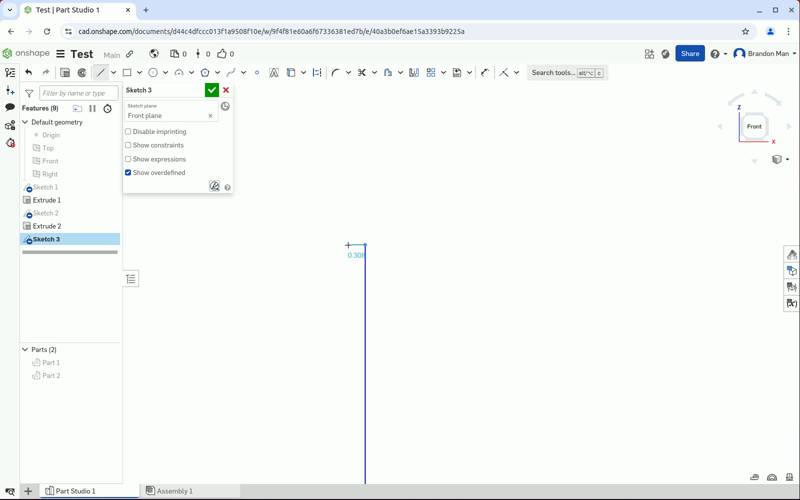
click(348, 244)
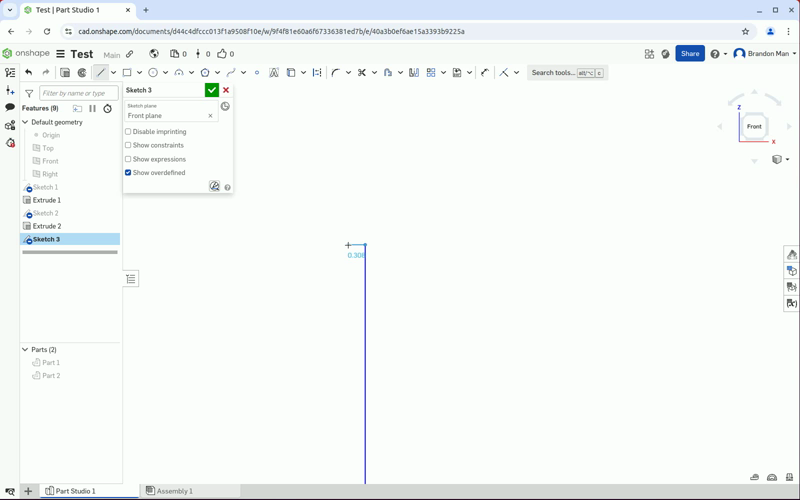
scroll(-6)
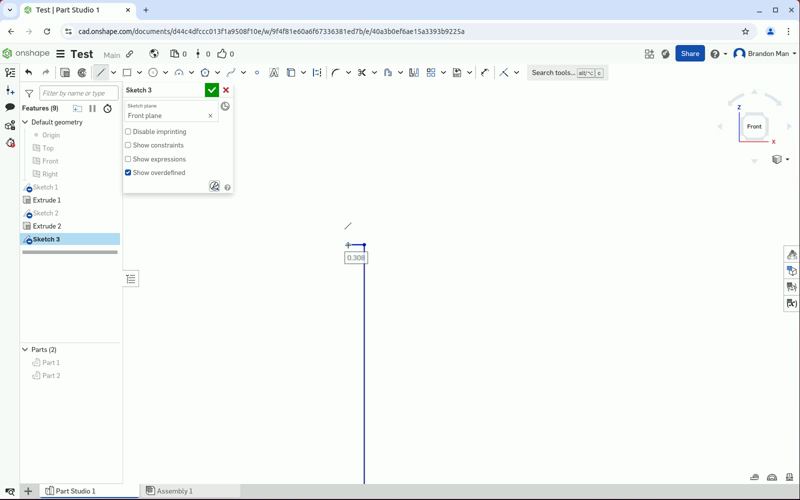
scroll(-6)
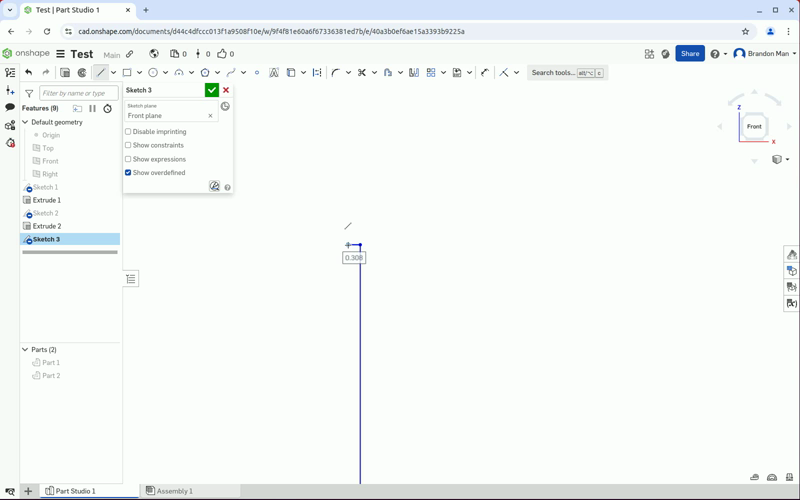
scroll(-6)
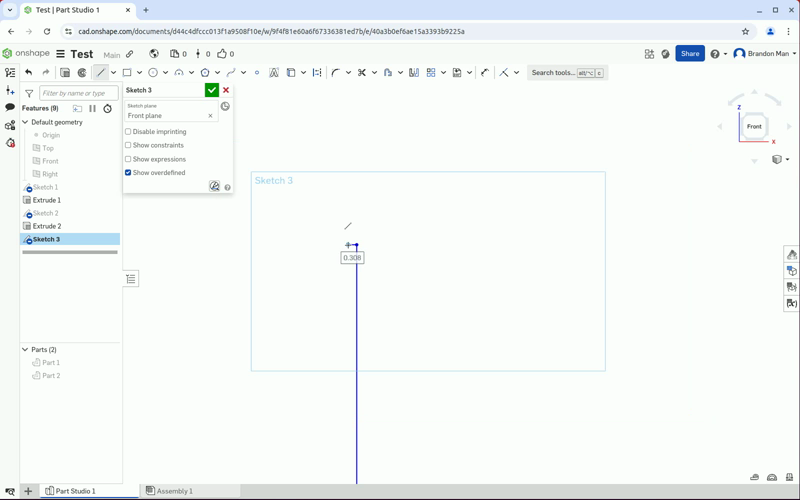
scroll(-6)
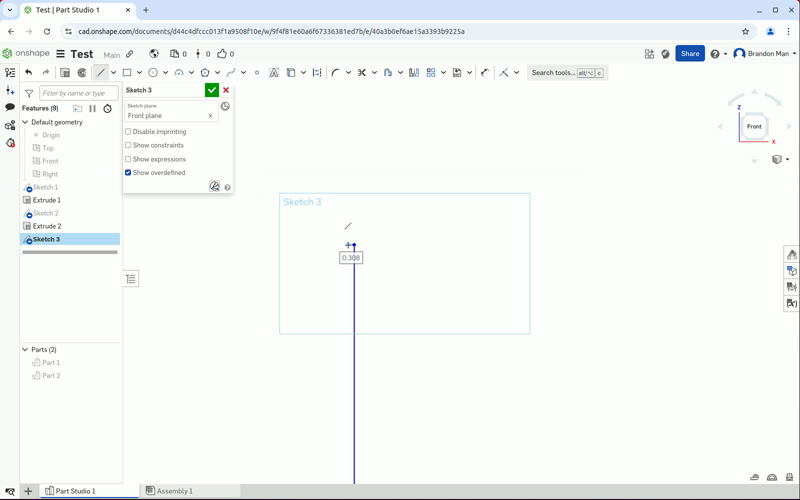
scroll(-6)
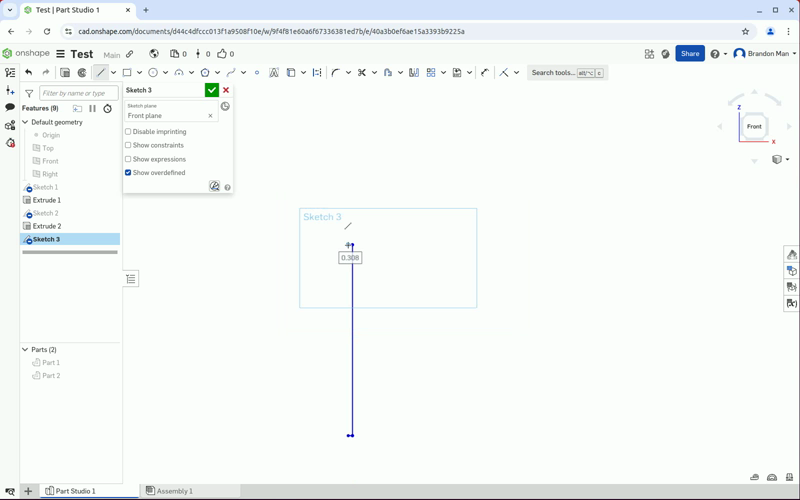
scroll(-6)
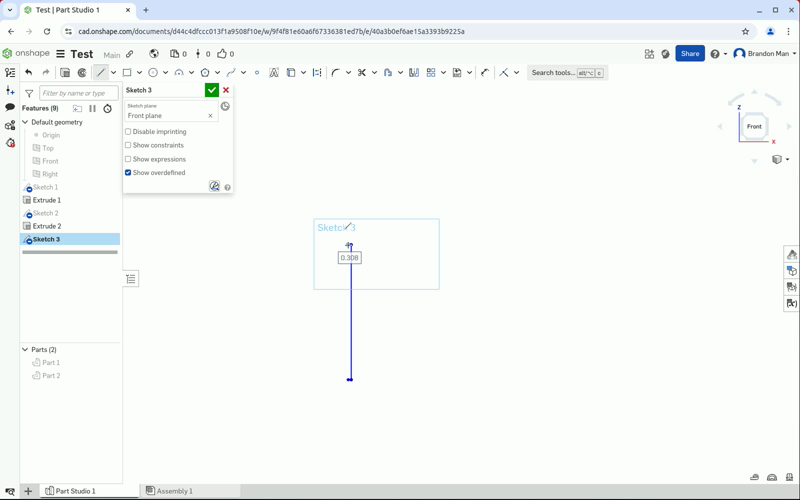
scroll(-6)
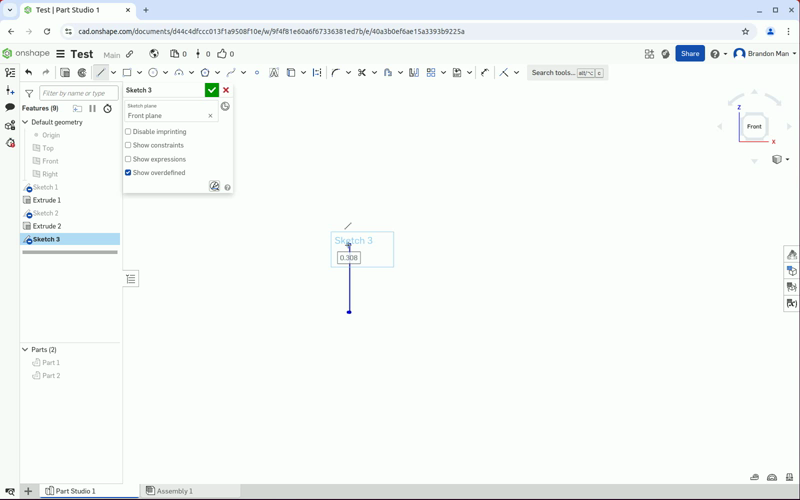
key_up(shift)
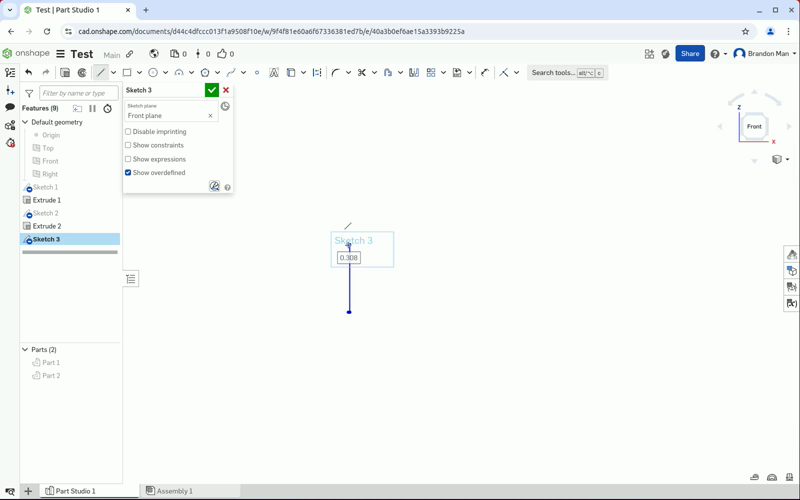
key_down(shift)
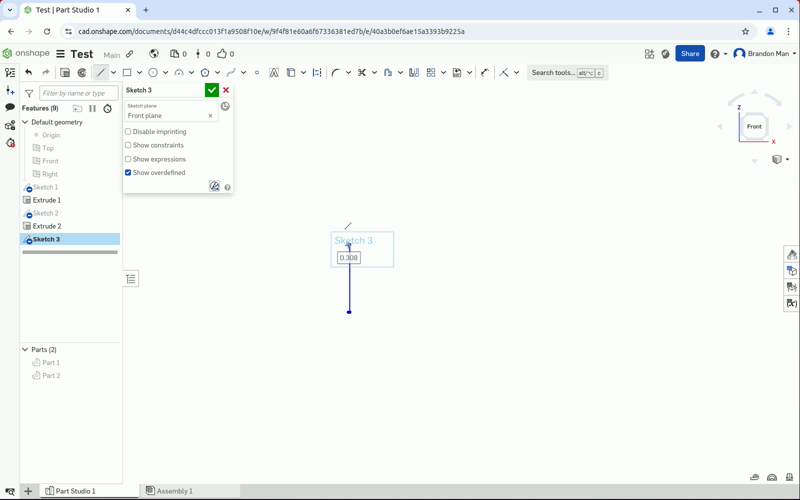
mouse_move(348, 312)
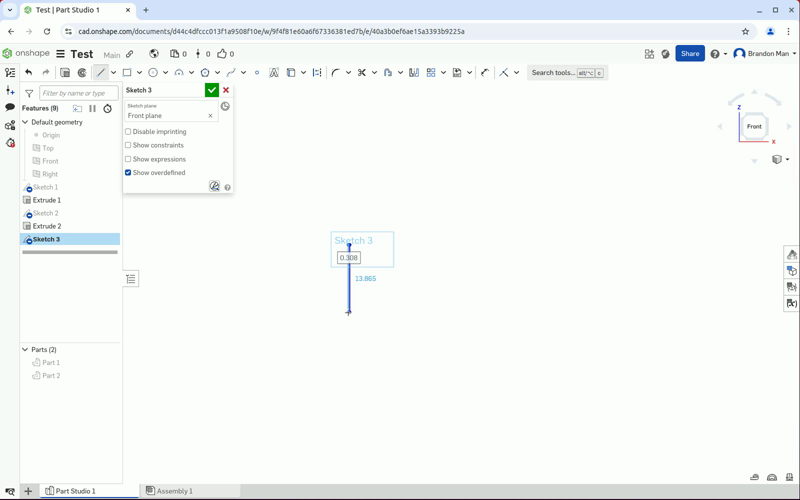
scroll(6)
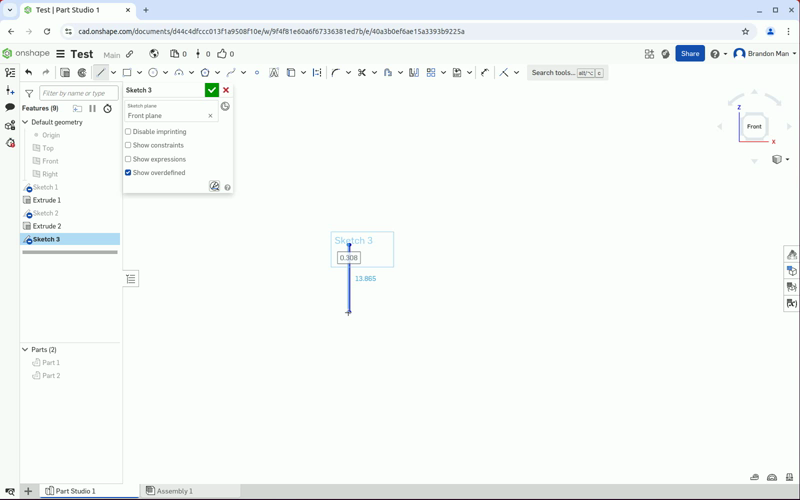
scroll(6)
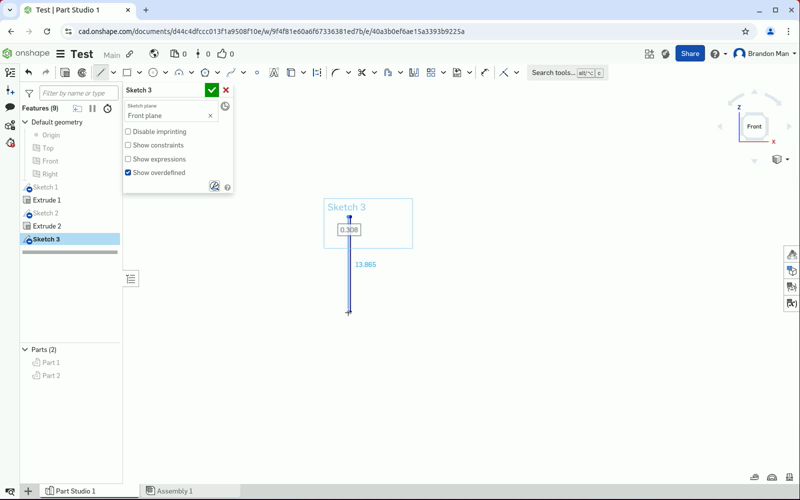
scroll(6)
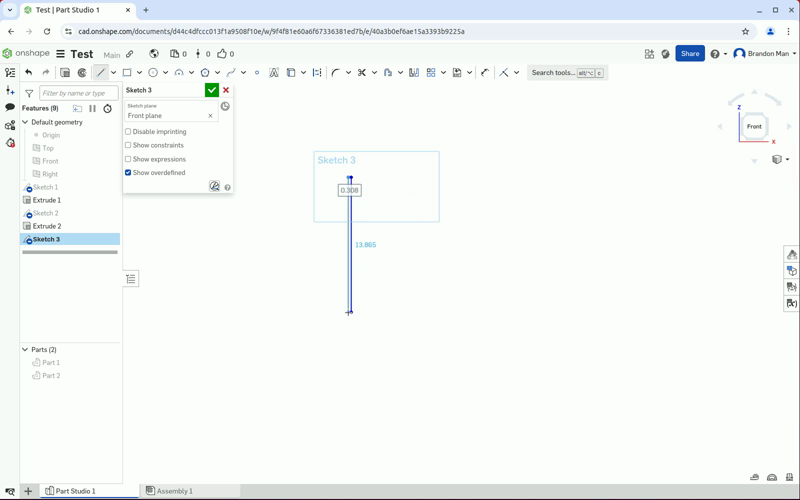
scroll(6)
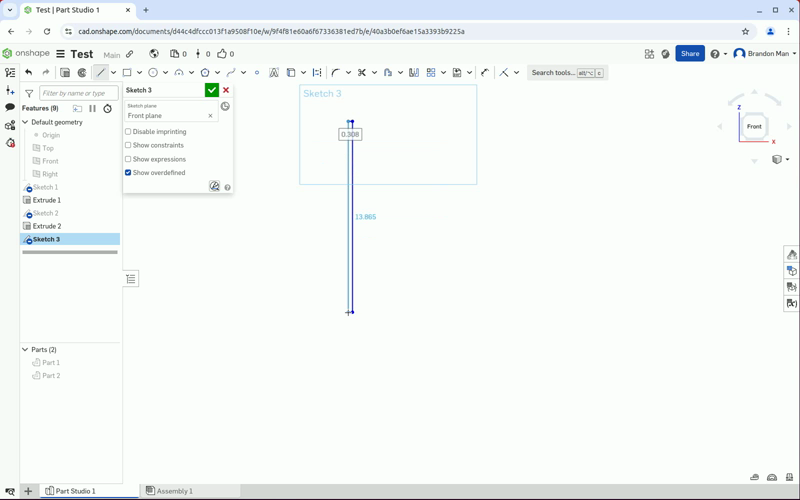
scroll(6)
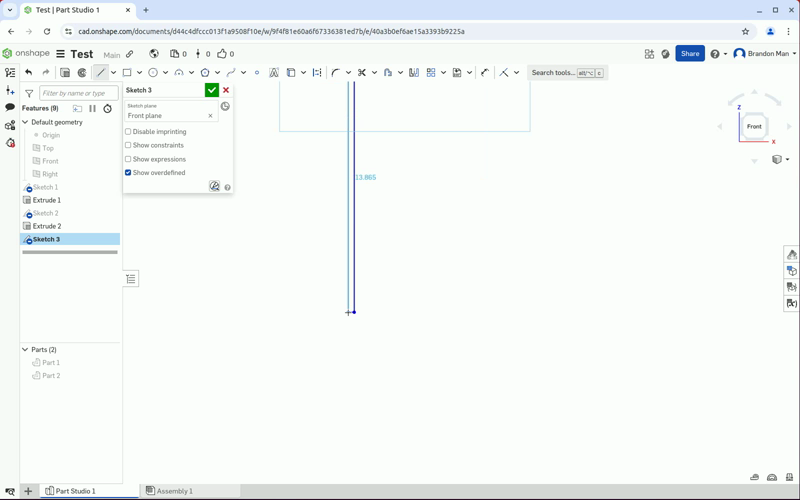
scroll(6)
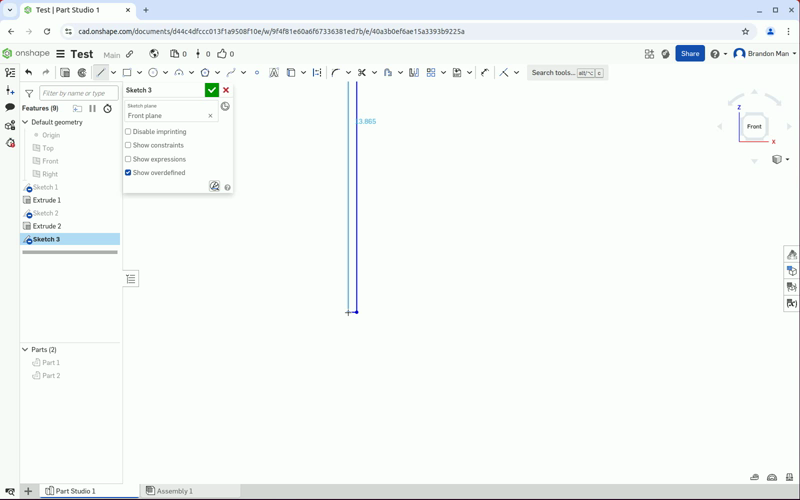
scroll(6)
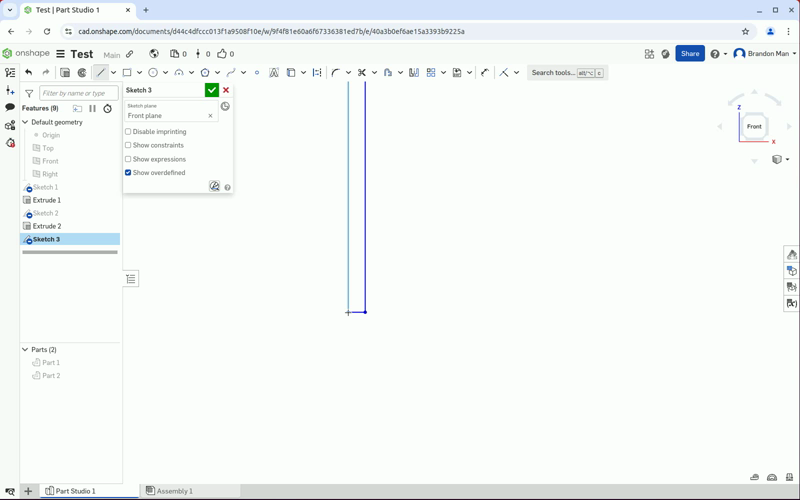
key_up(shift)
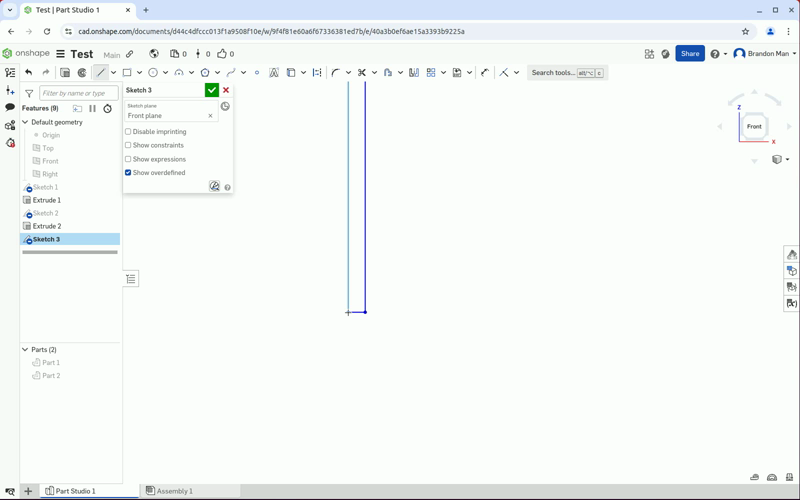
click(348, 312)
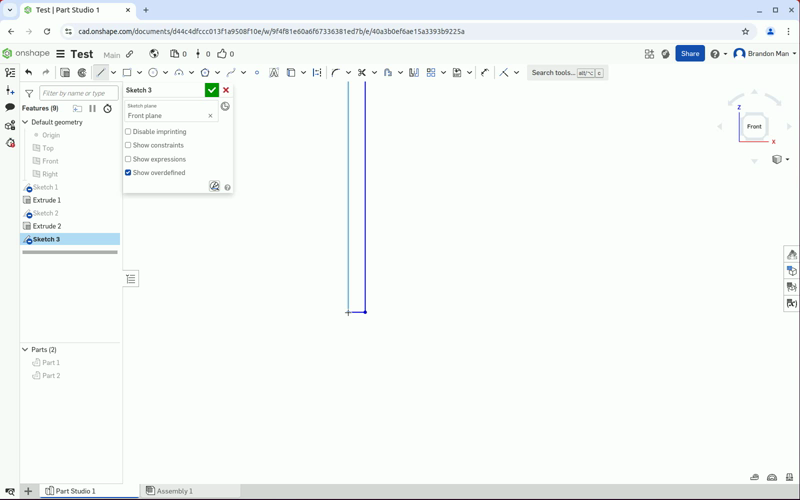
scroll(-6)
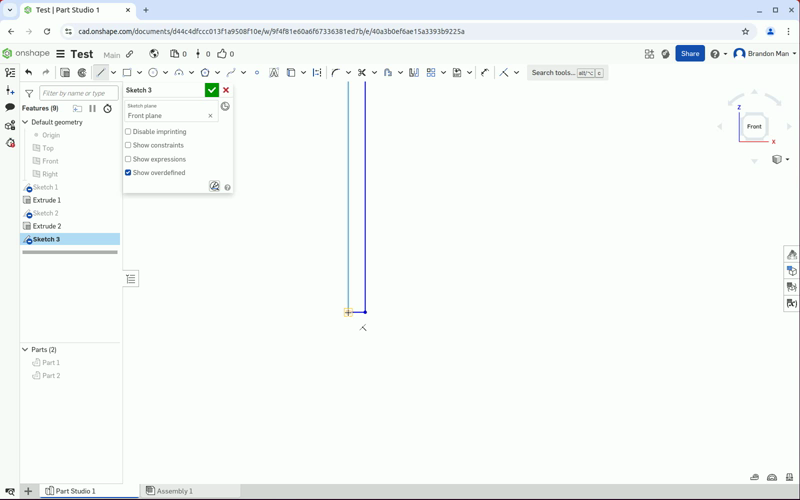
scroll(-6)
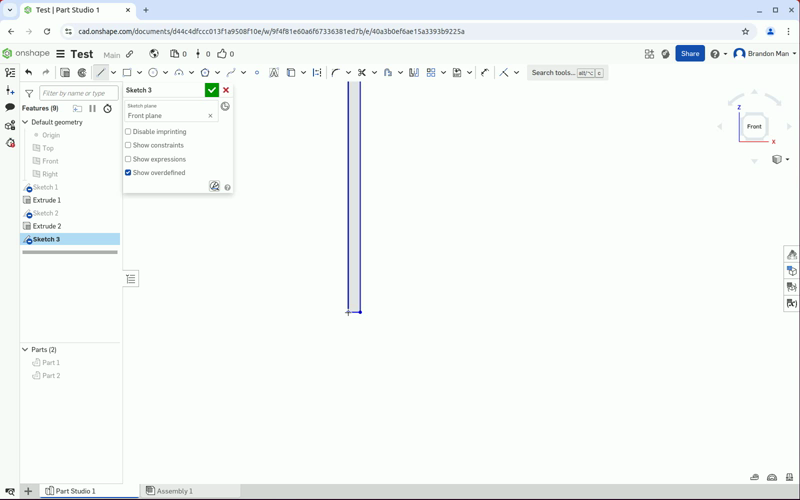
scroll(-6)
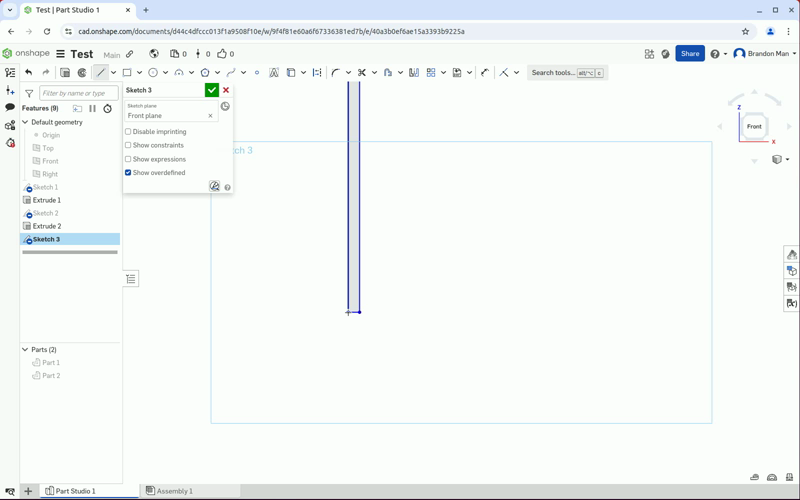
scroll(-6)
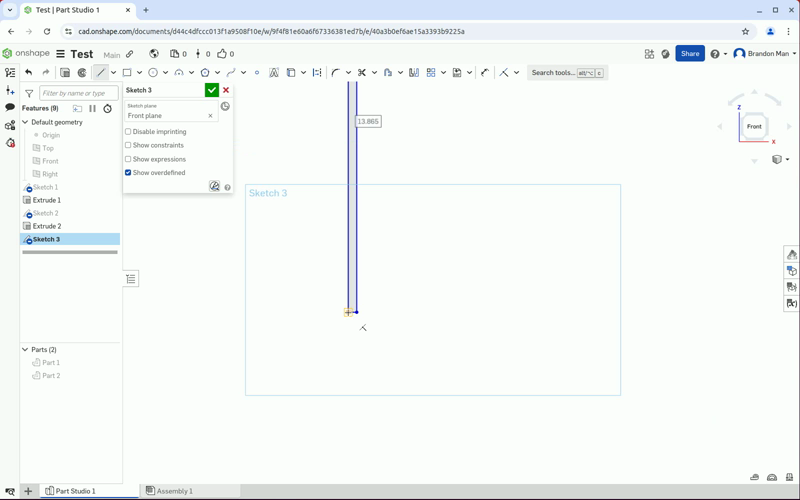
scroll(-6)
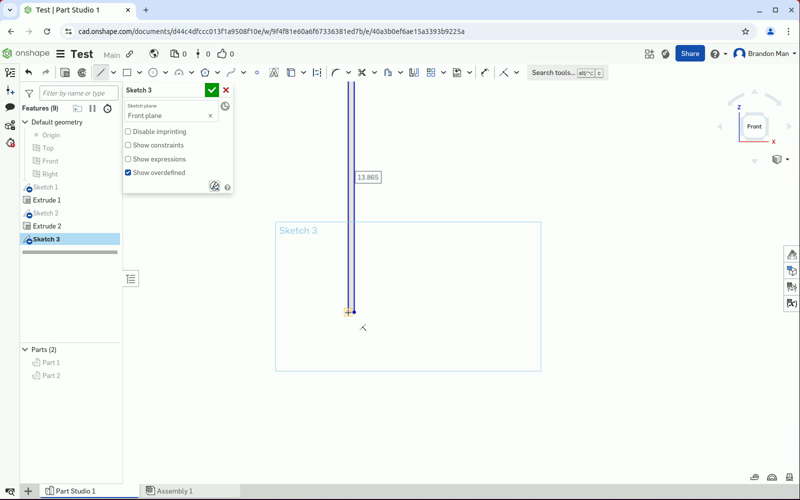
scroll(-6)
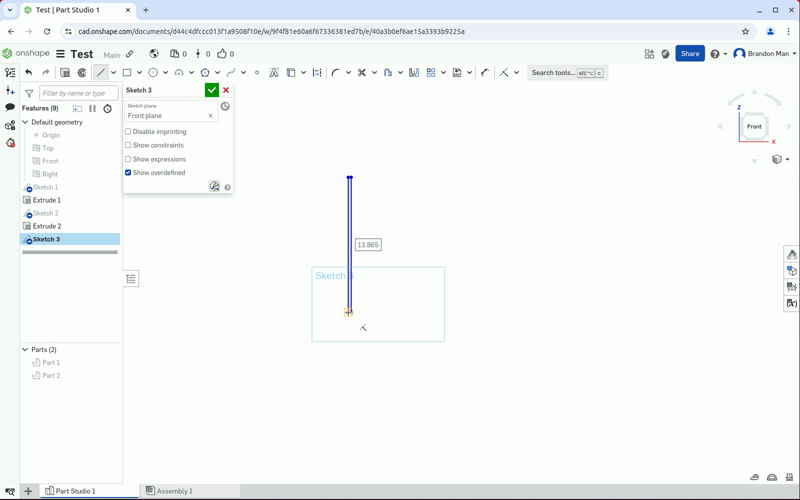
scroll(-6)
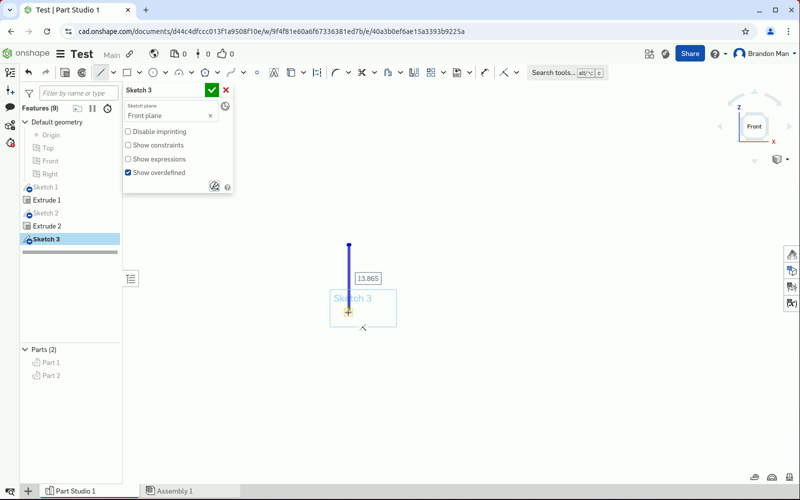
key(esc)
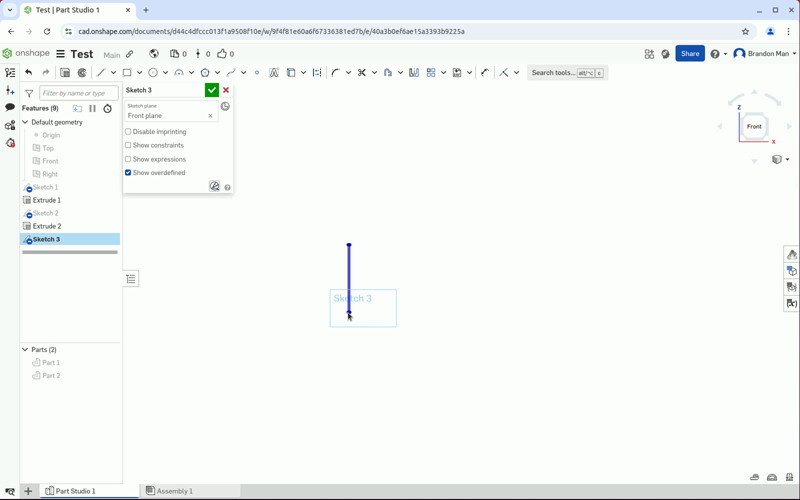
mouse_move(349, 293)
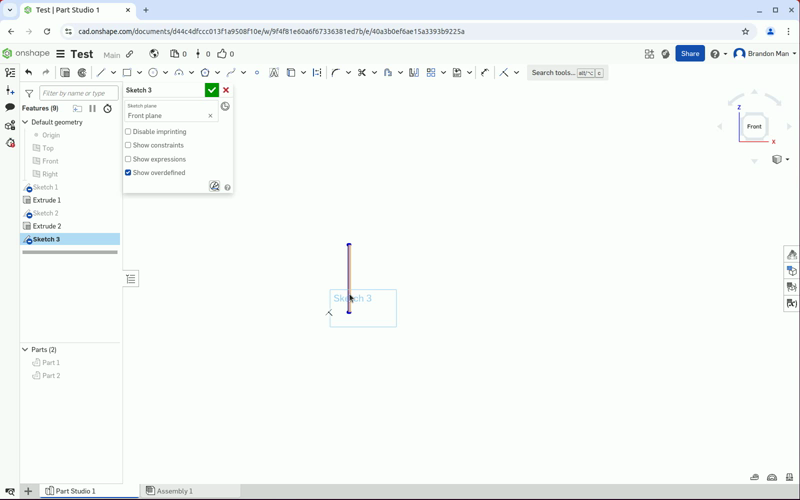
scroll(6)
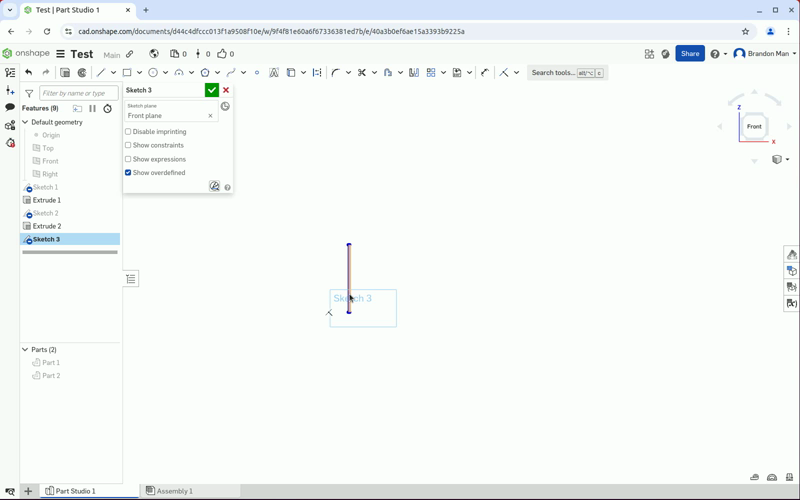
scroll(6)
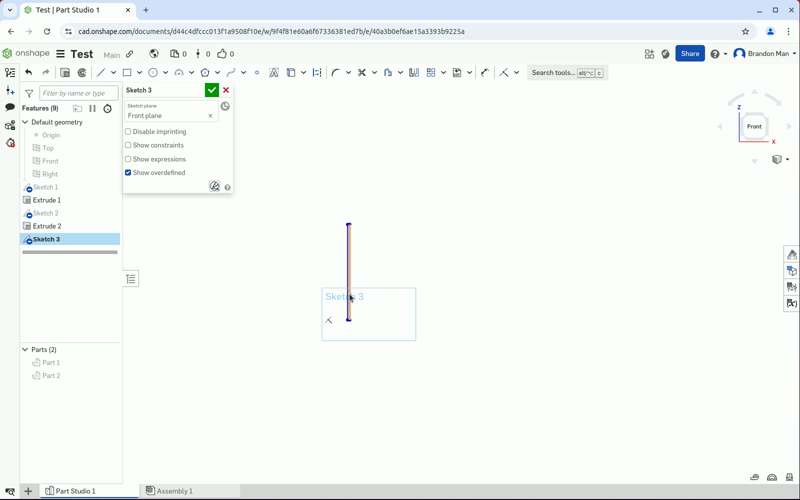
scroll(6)
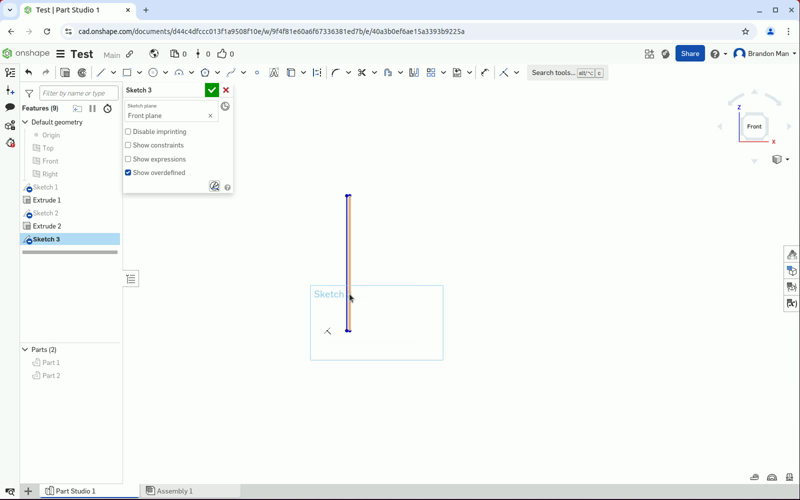
scroll(6)
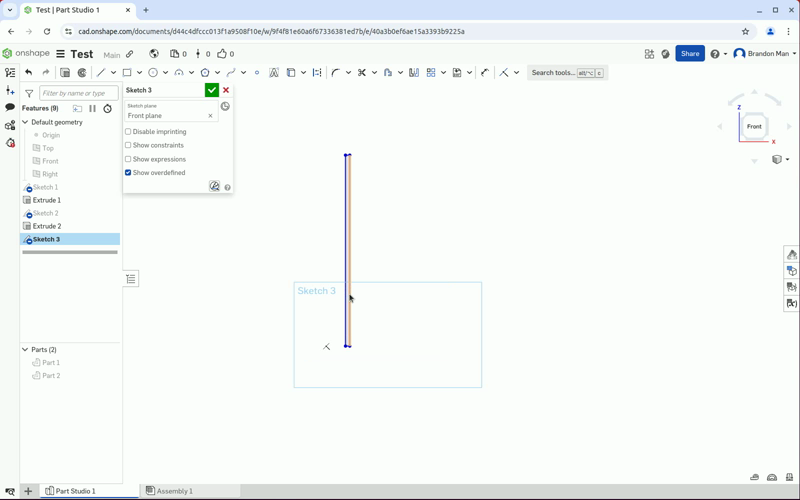
scroll(6)
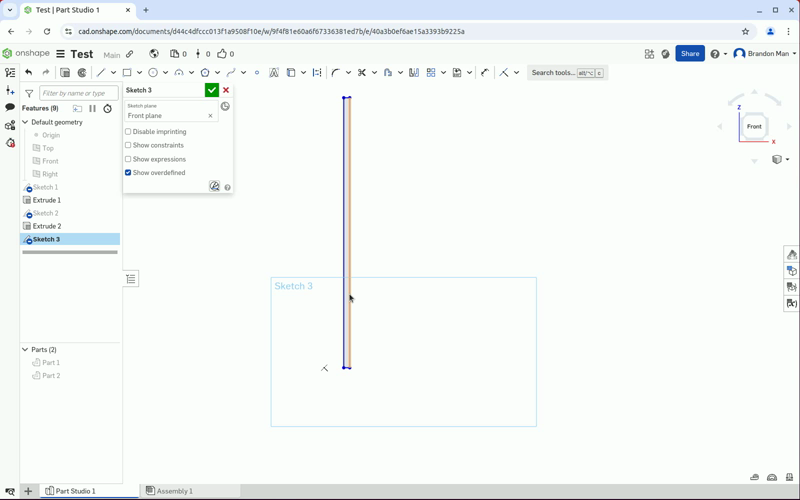
scroll(6)
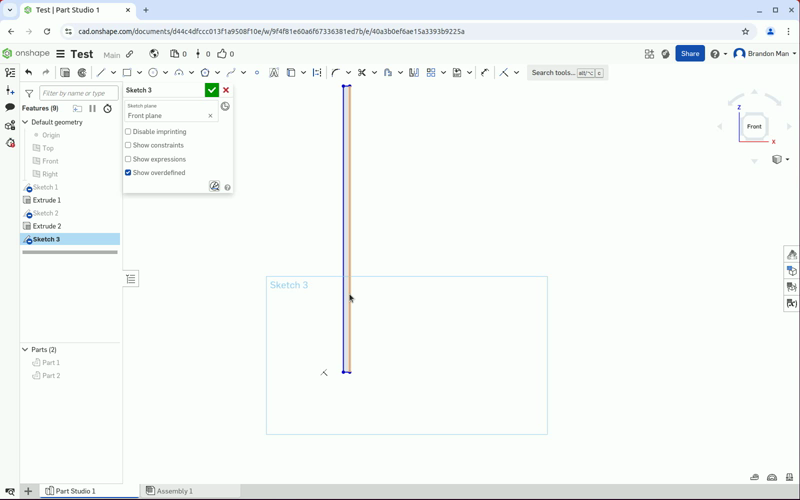
scroll(6)
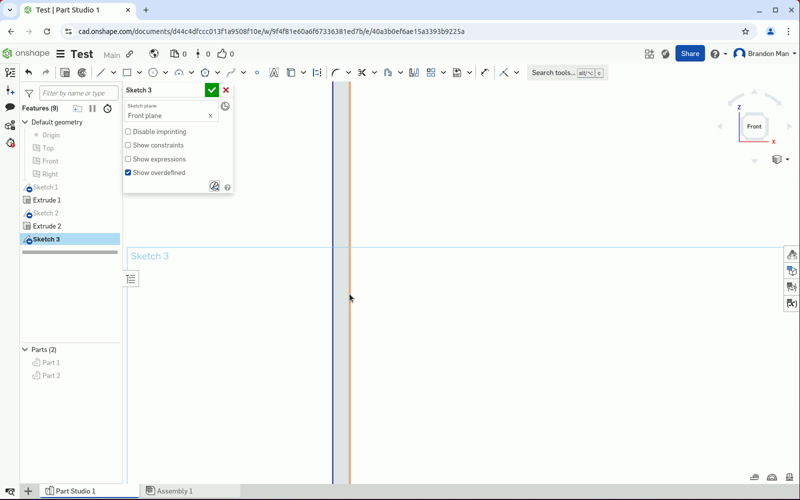
click(349, 293)
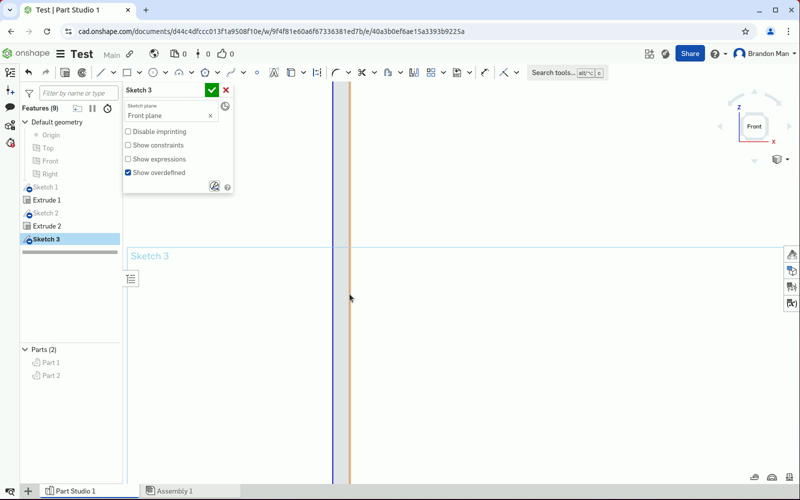
scroll(-6)
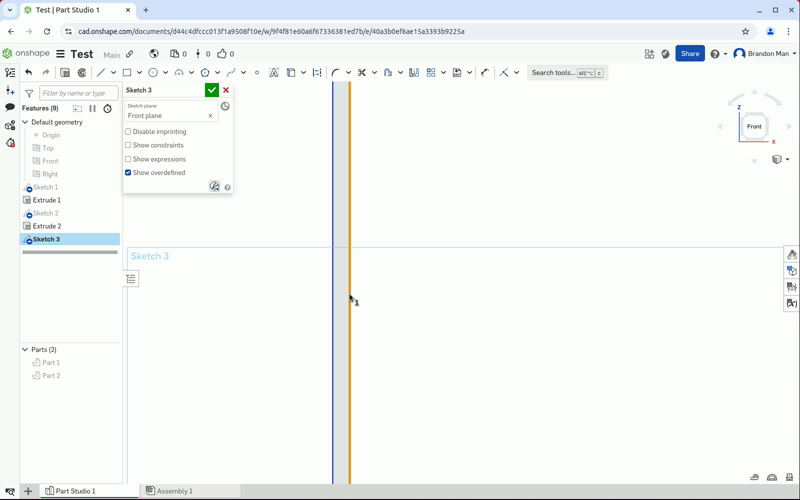
scroll(-6)
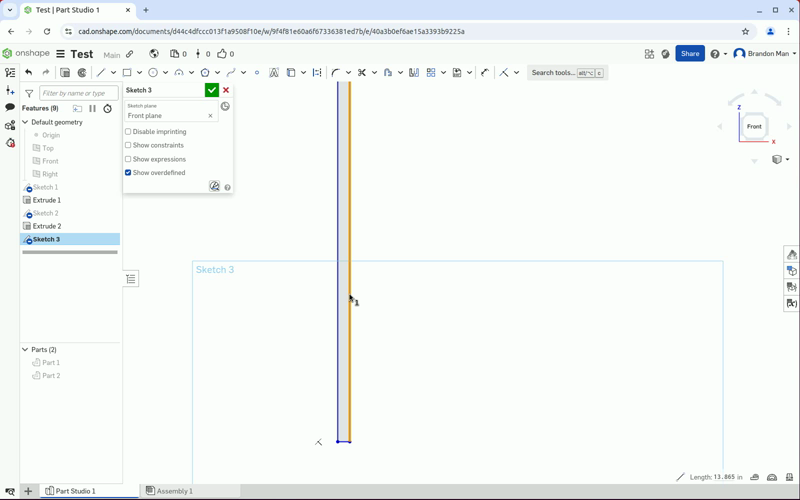
scroll(-6)
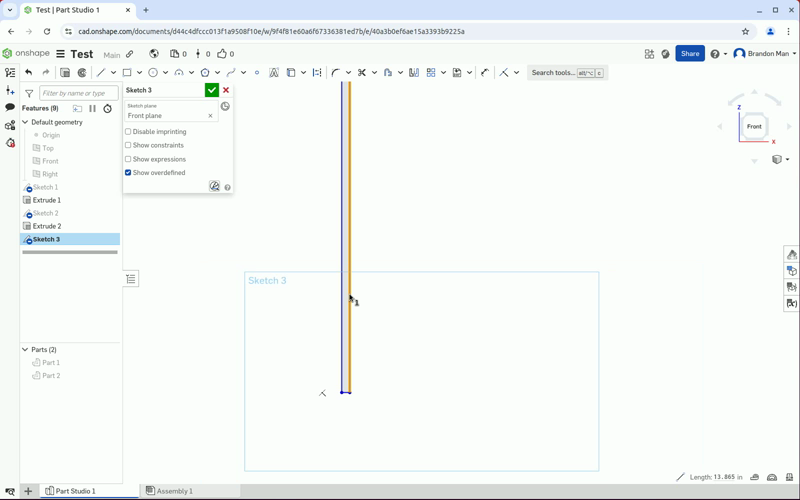
scroll(-6)
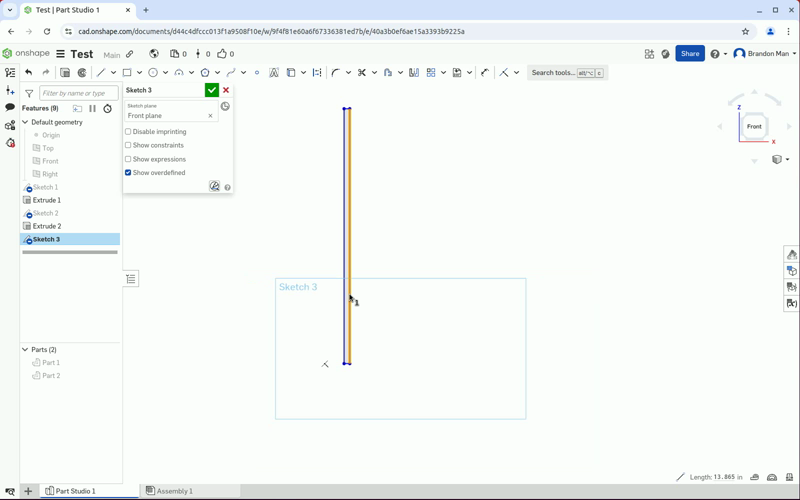
scroll(-6)
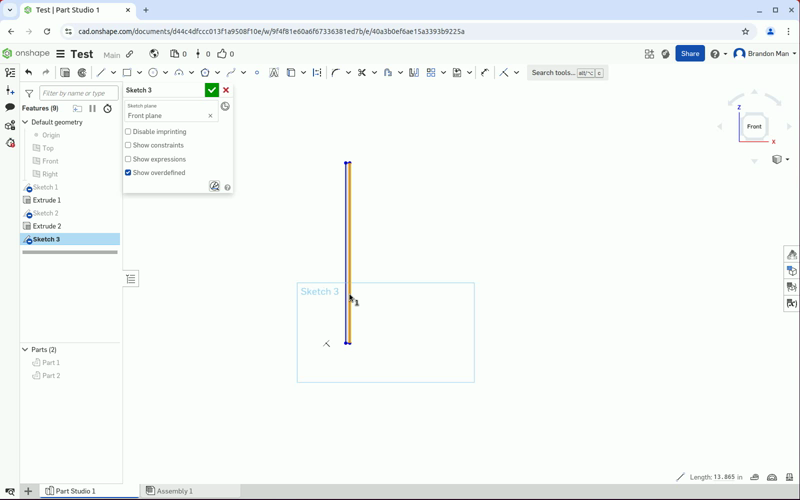
scroll(-6)
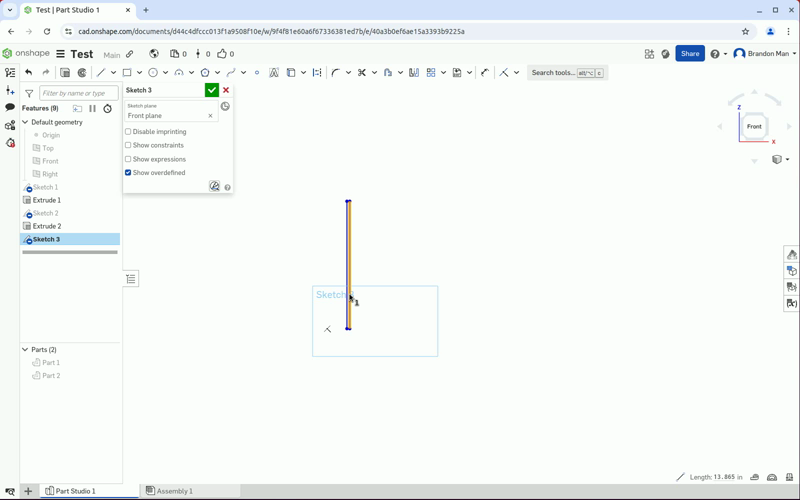
scroll(-6)
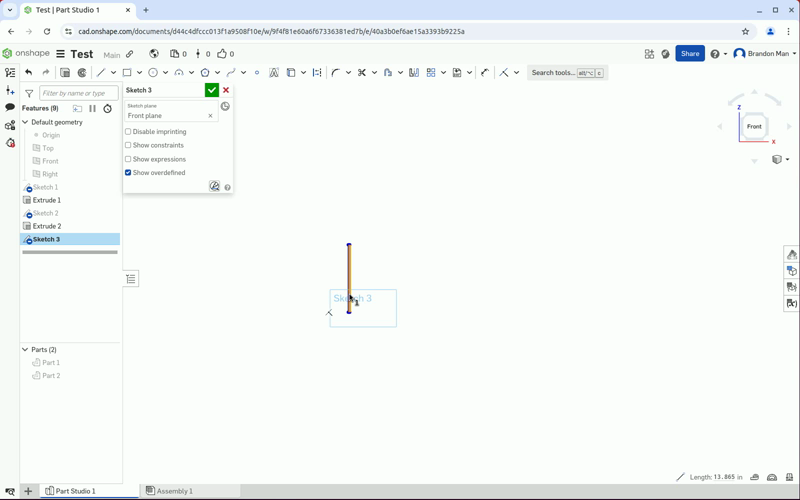
mouse_move(73, 352)
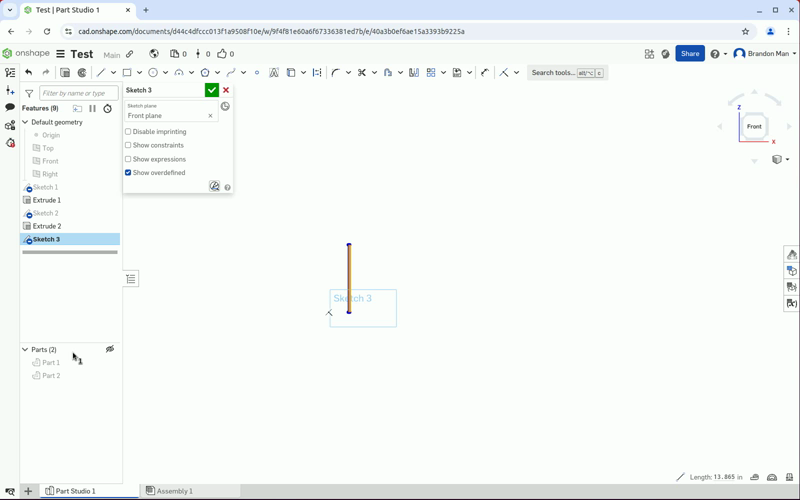
key(shift+y)
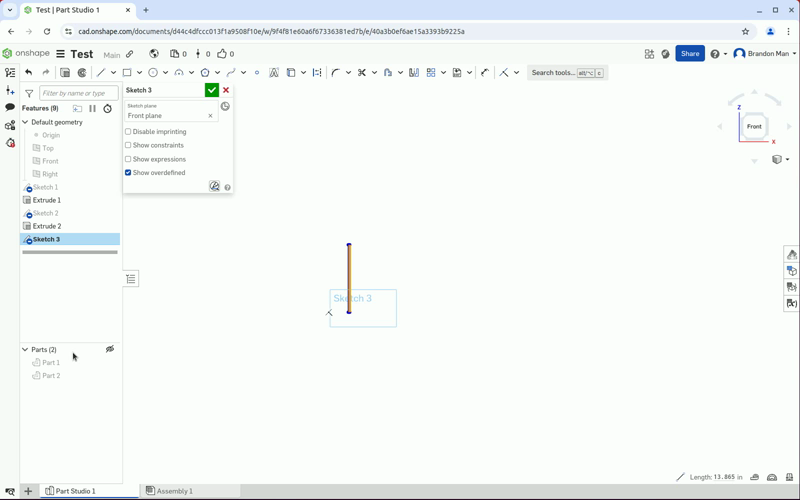
key(shift+e)
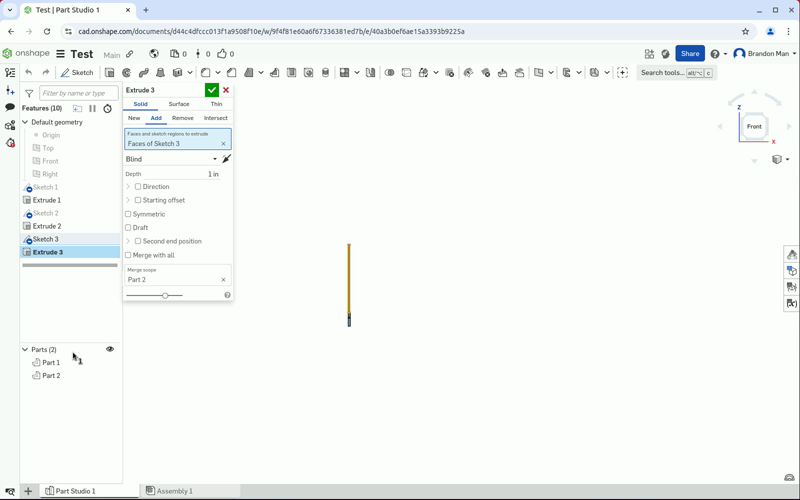
mouse_move(143, 106)
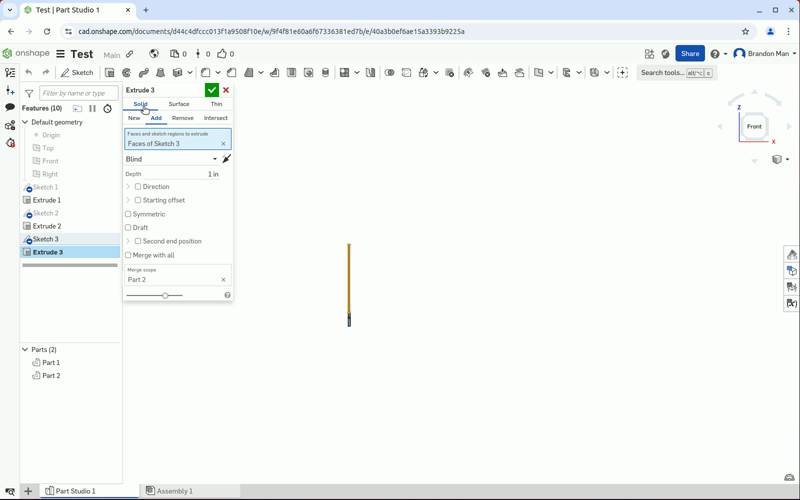
click(143, 106)
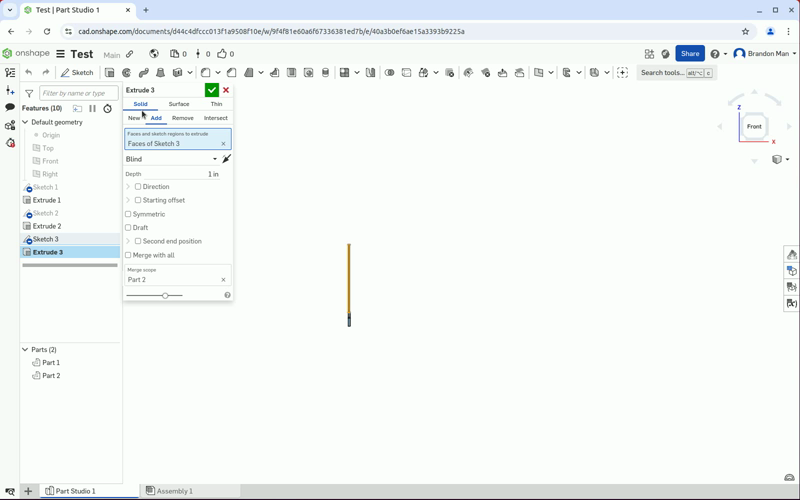
mouse_move(137, 120)
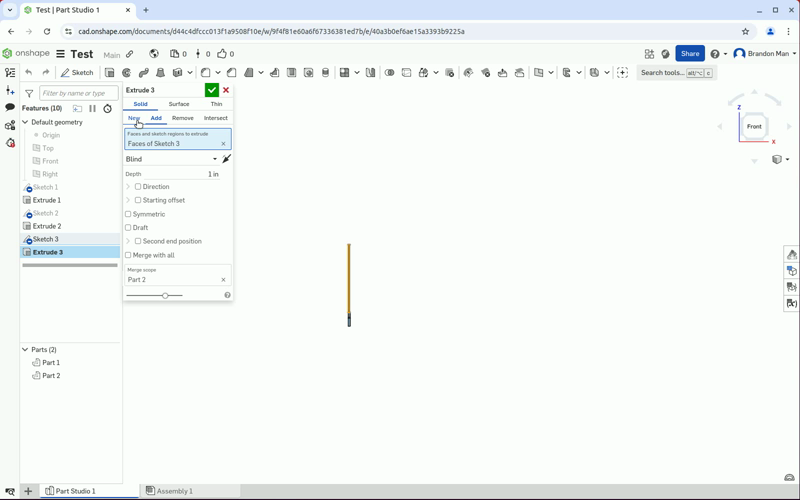
click(137, 120)
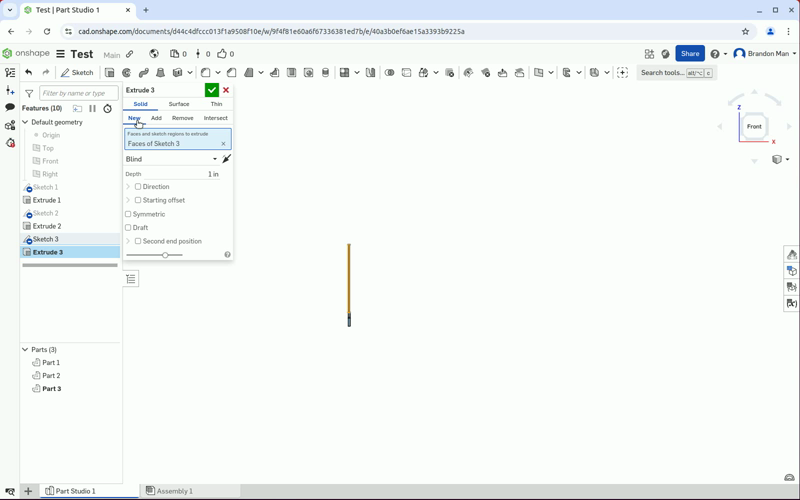
key(tab, 4)
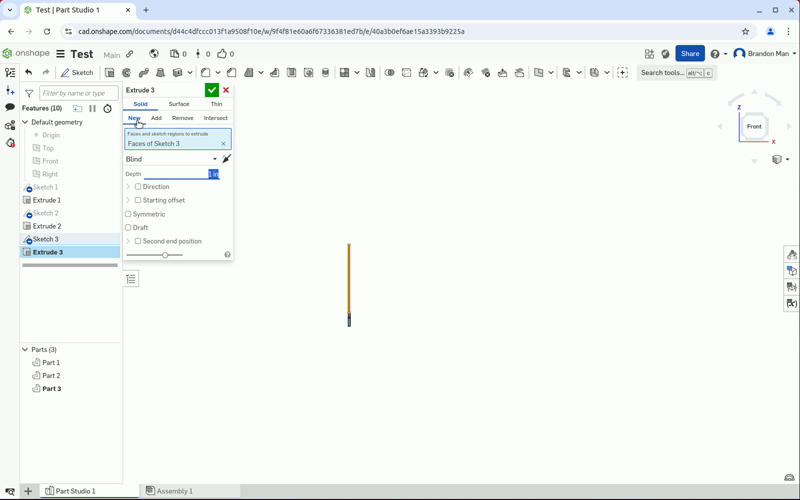
text(11.795)
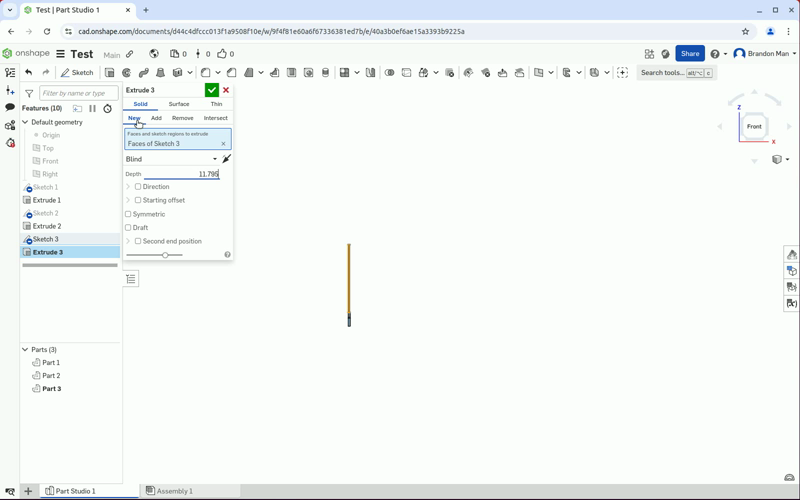
key(enter)
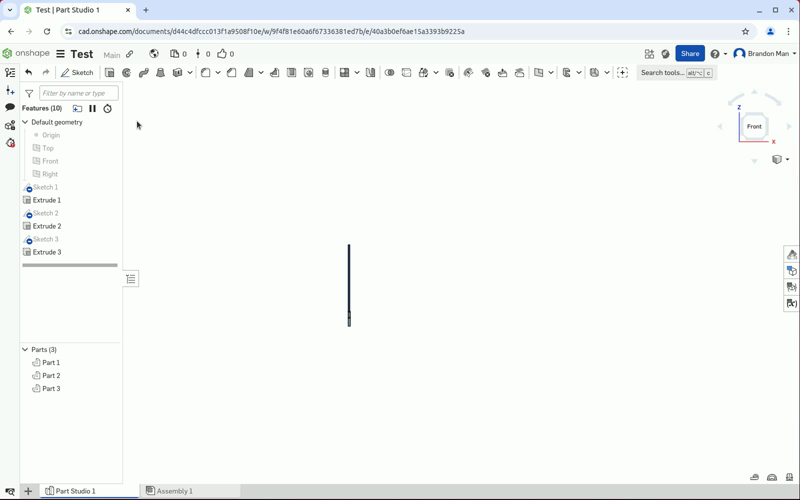
key(shift+h)
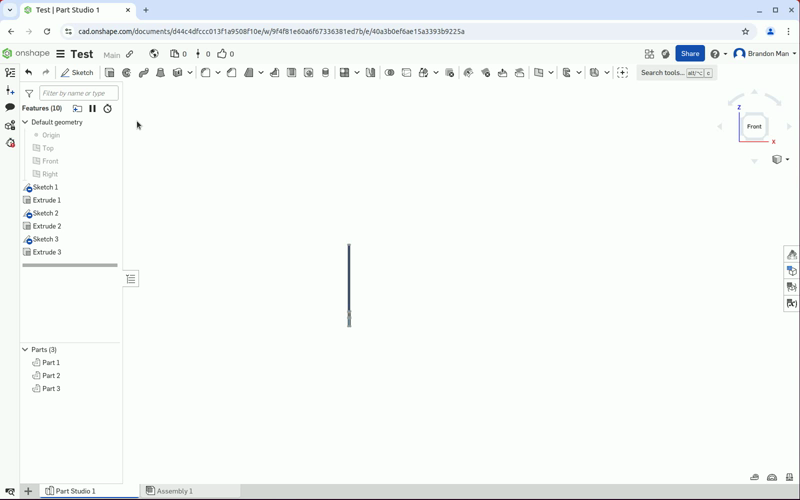
key(shift+h)
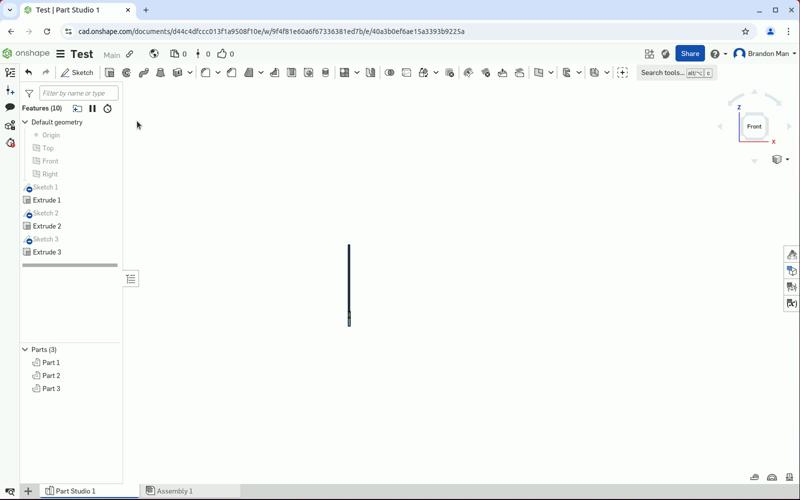
mouse_move(73, 189)
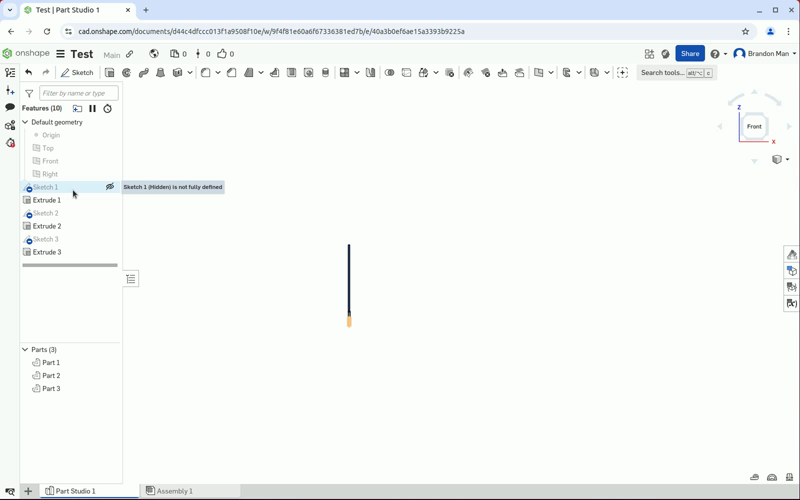
click(73, 189)
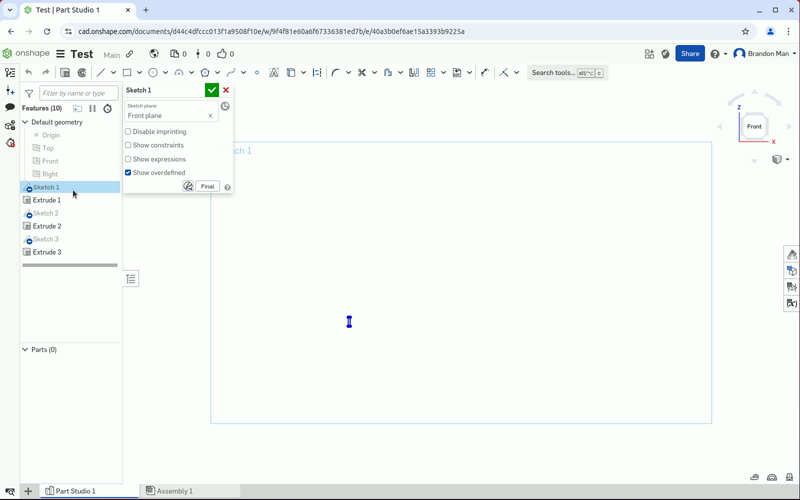
mouse_move(229, 92)
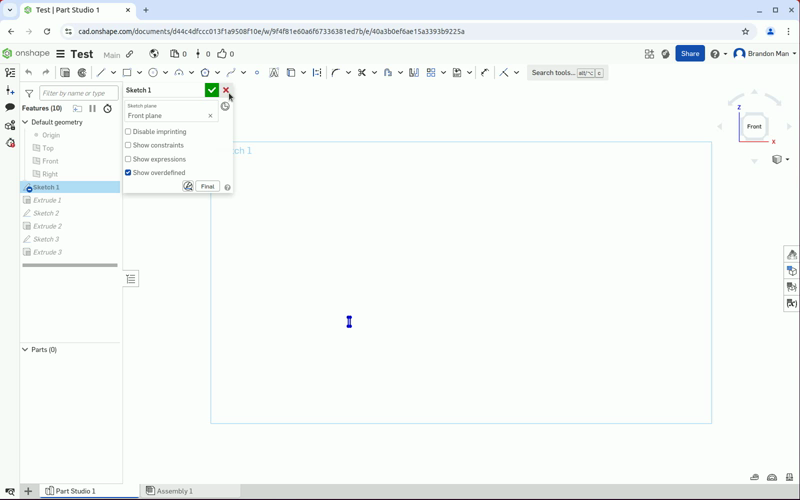
click(229, 92)
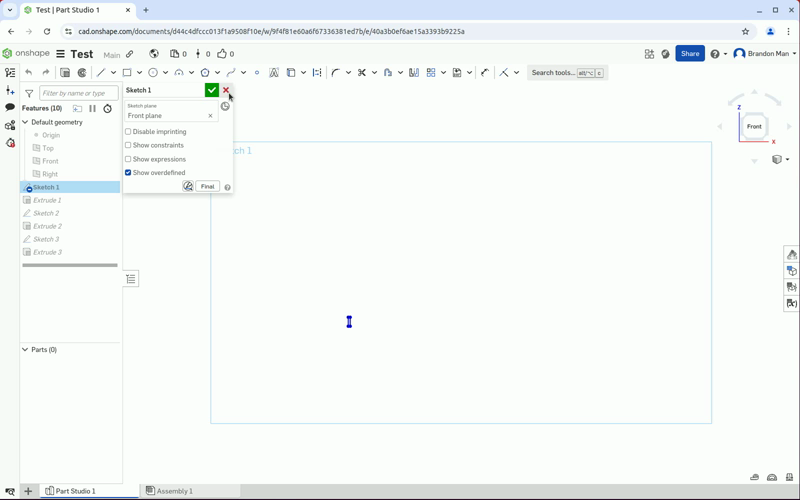
key(shift+s)
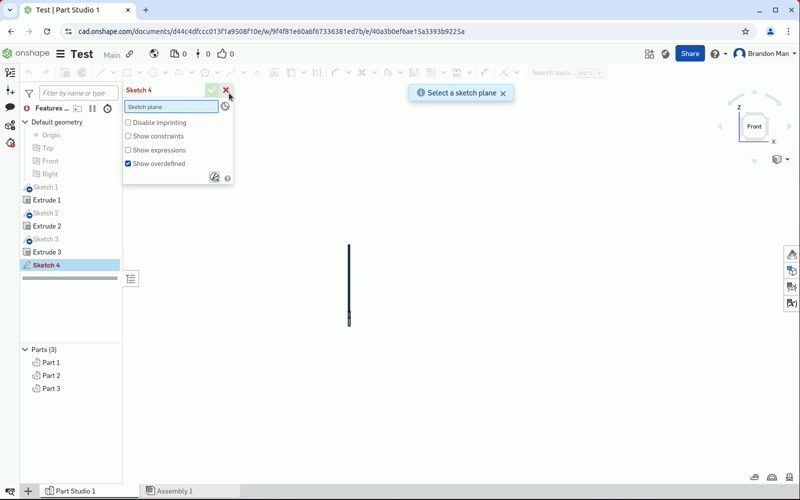
mouse_move(73, 163)
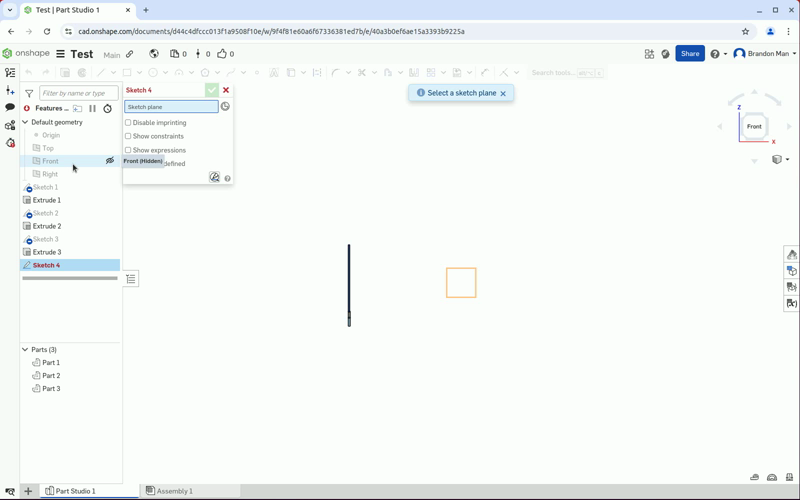
click(73, 163)
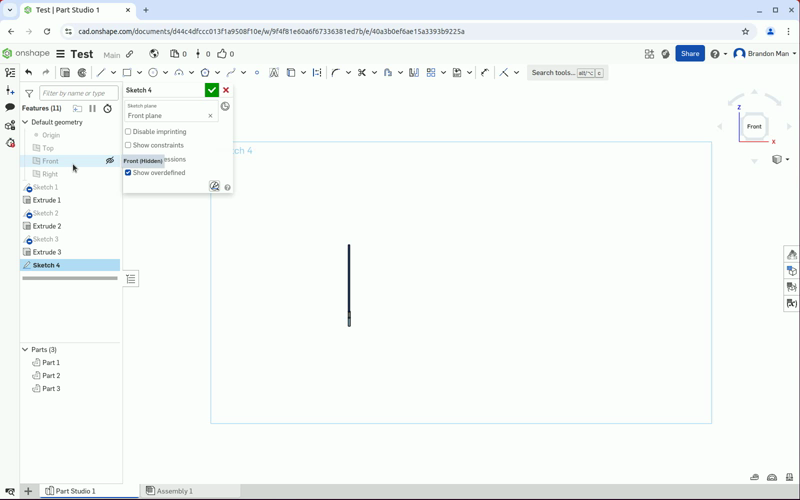
mouse_move(73, 352)
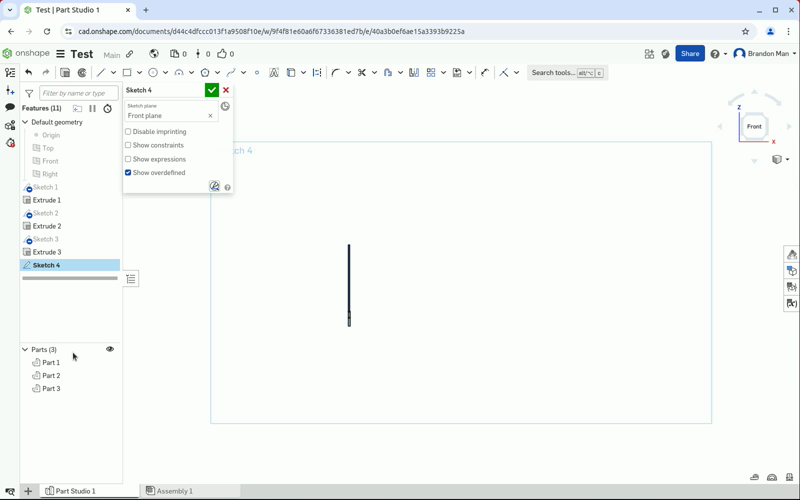
key(y)
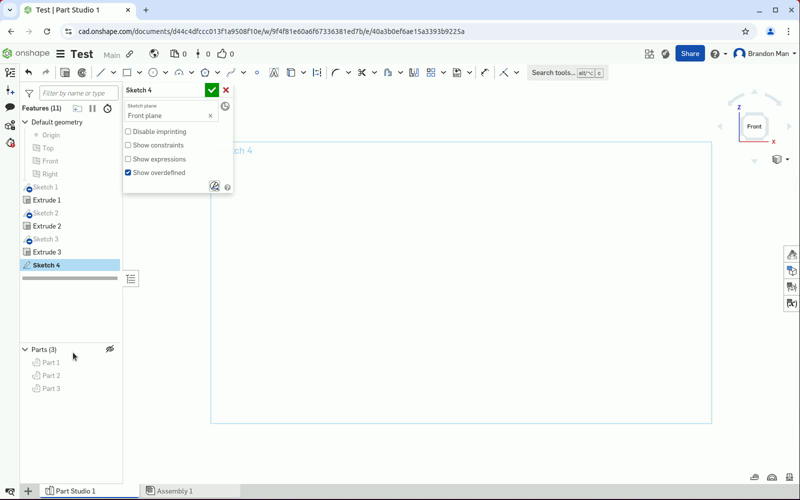
key(l)
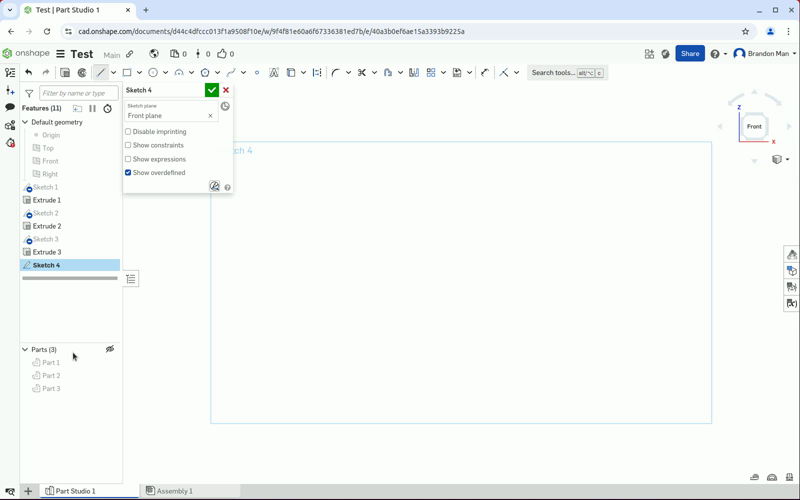
key_down(shift)
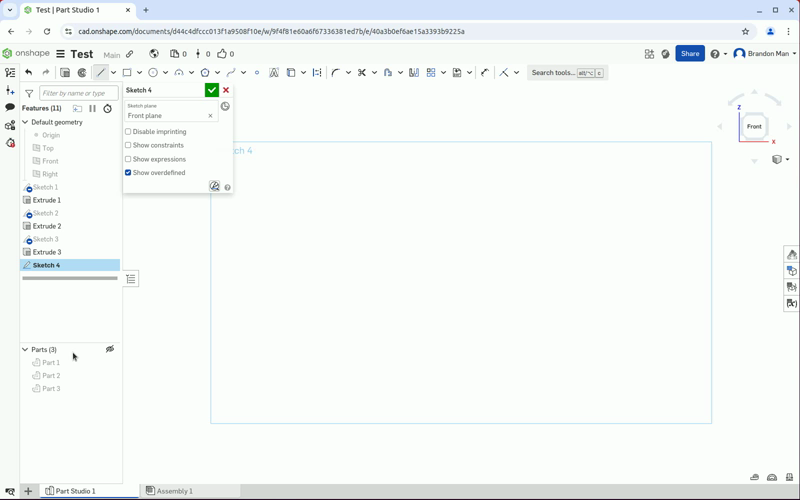
mouse_move(348, 245)
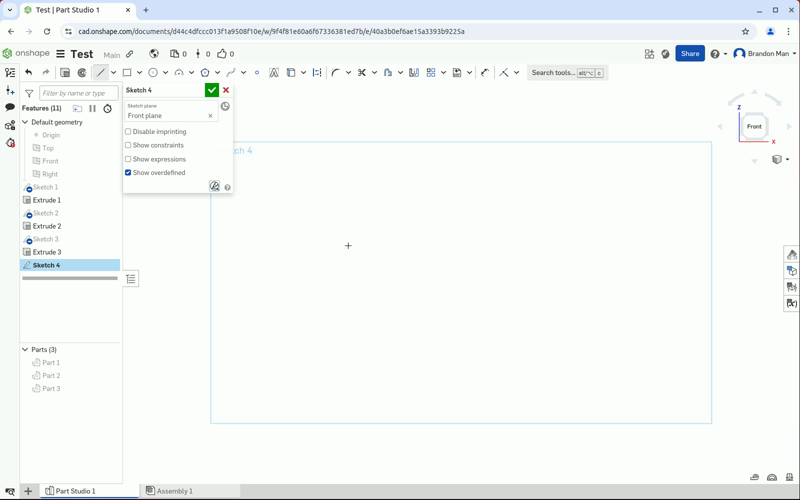
click(348, 245)
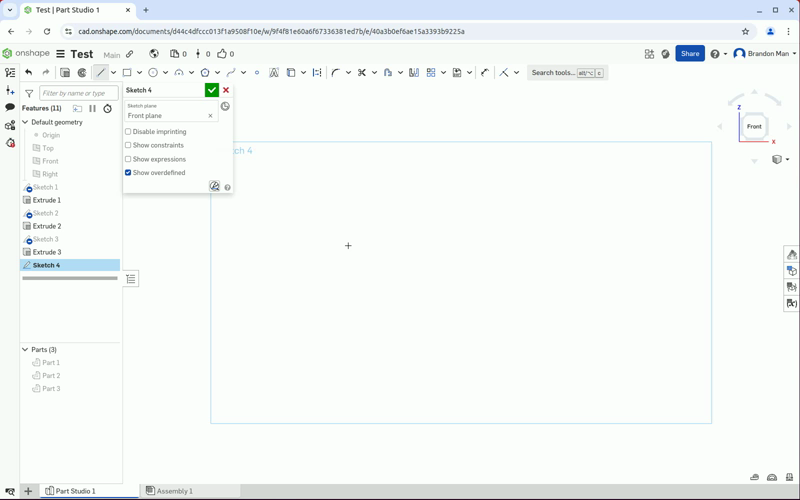
key_up(shift)
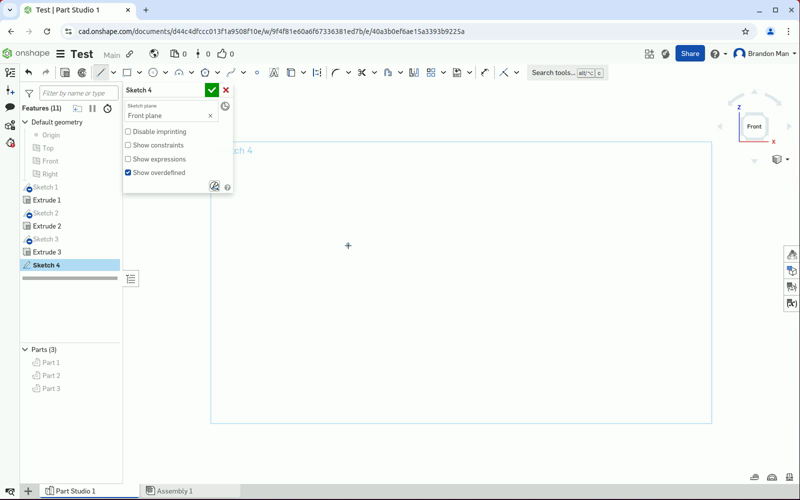
key_down(shift)
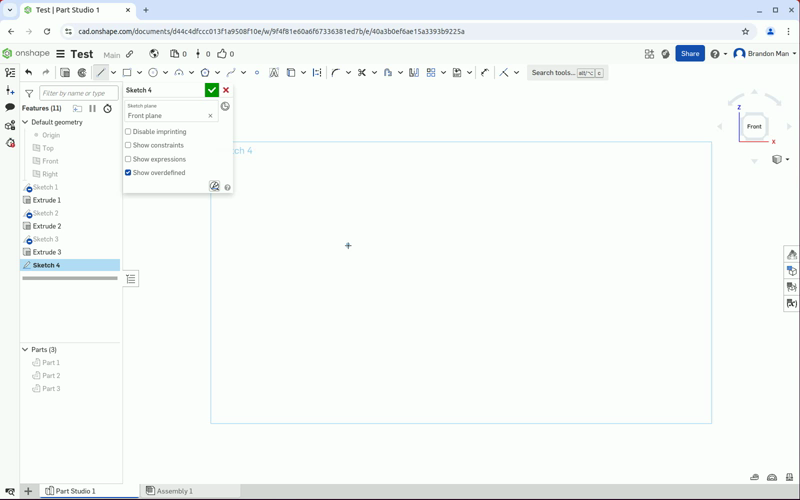
mouse_move(378, 245)
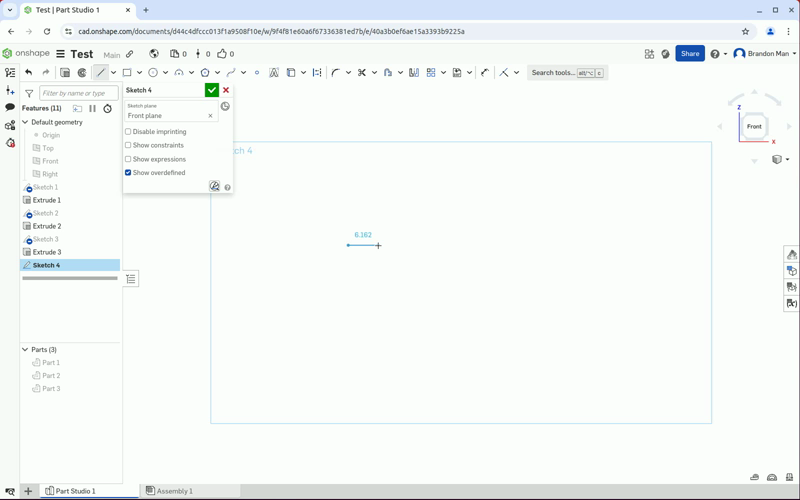
mouse_move(350, 245)
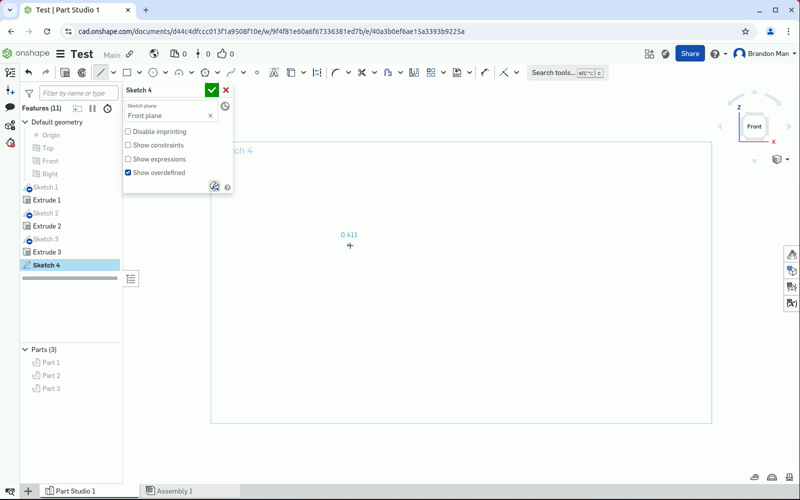
scroll(6)
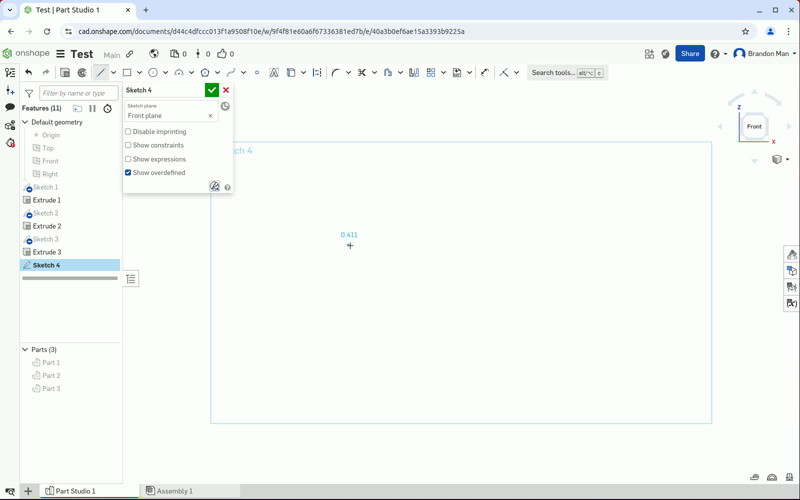
scroll(6)
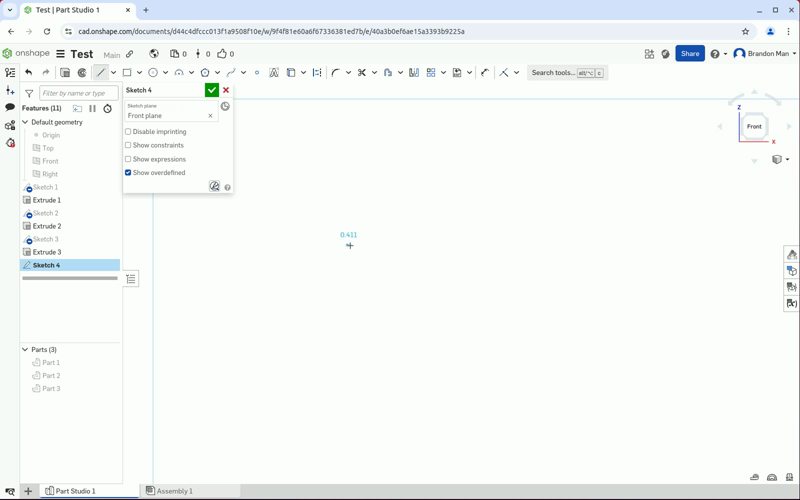
scroll(6)
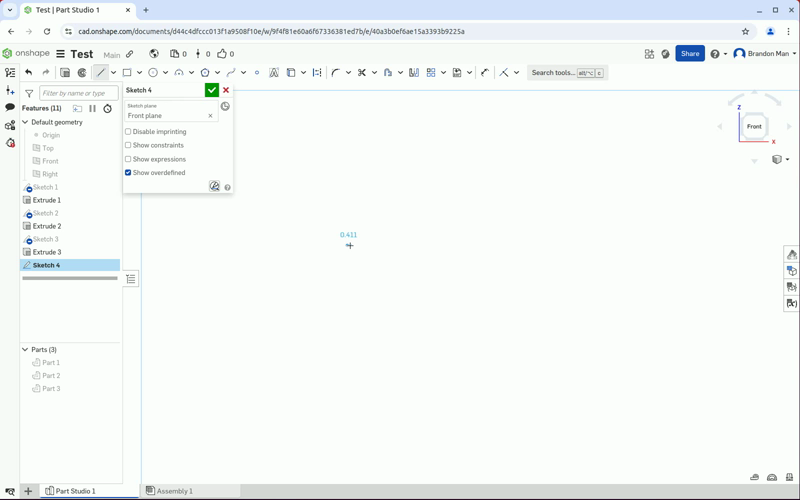
scroll(6)
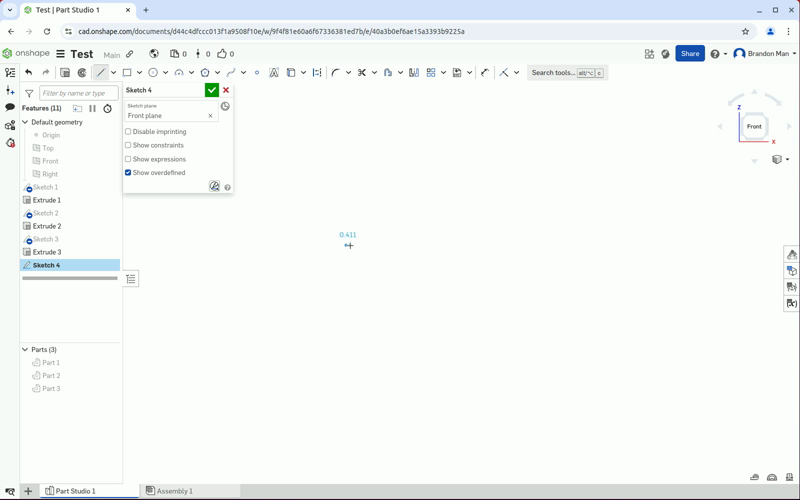
scroll(6)
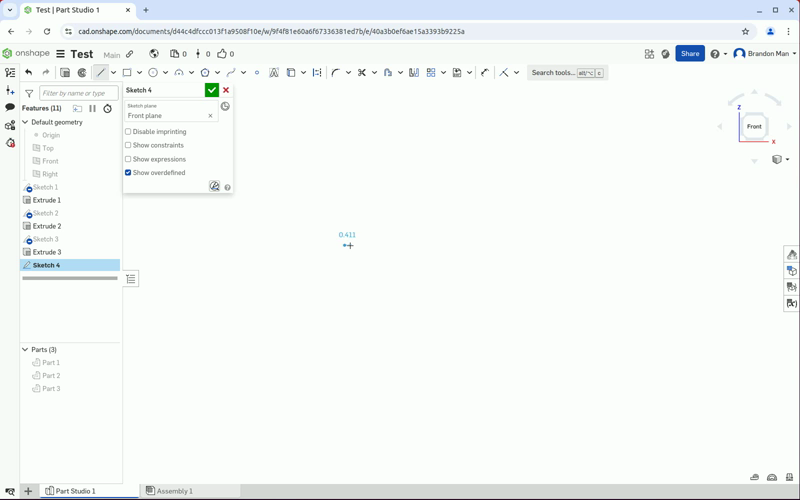
scroll(6)
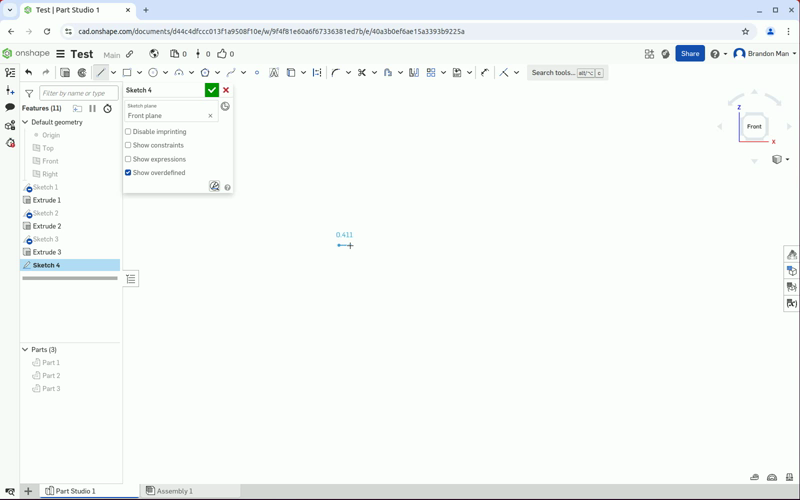
scroll(6)
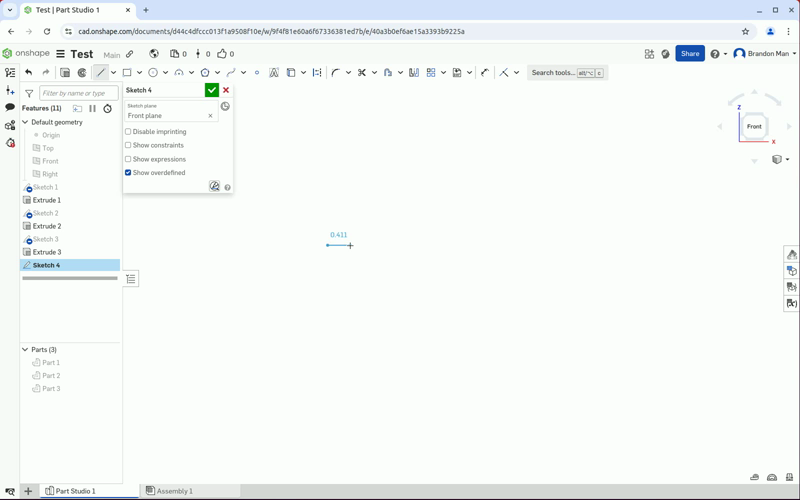
click(350, 245)
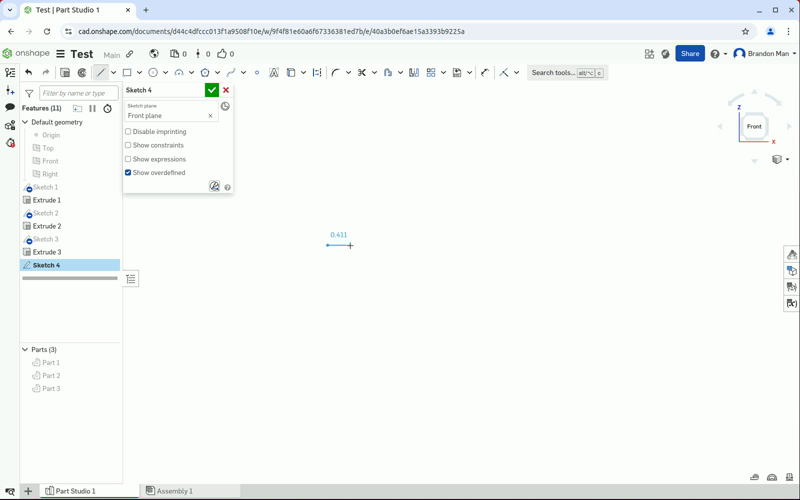
scroll(-6)
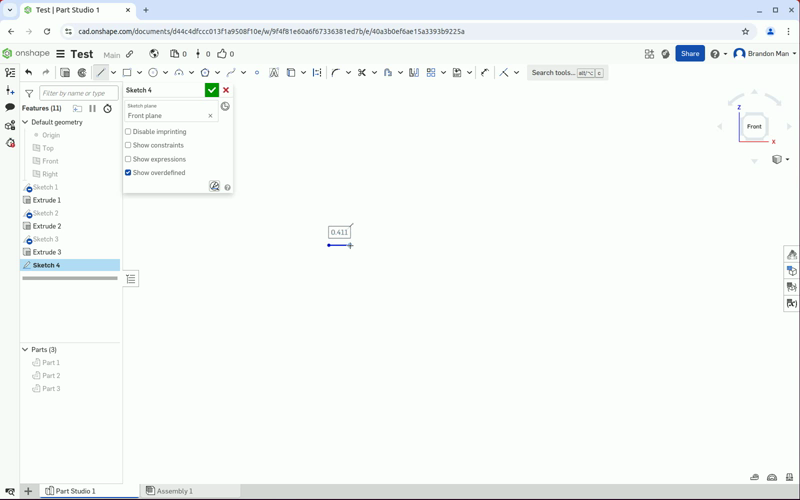
scroll(-6)
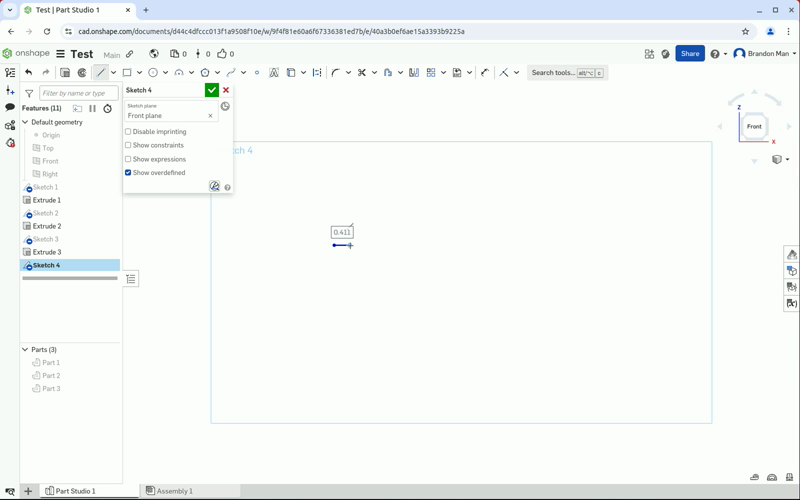
scroll(-6)
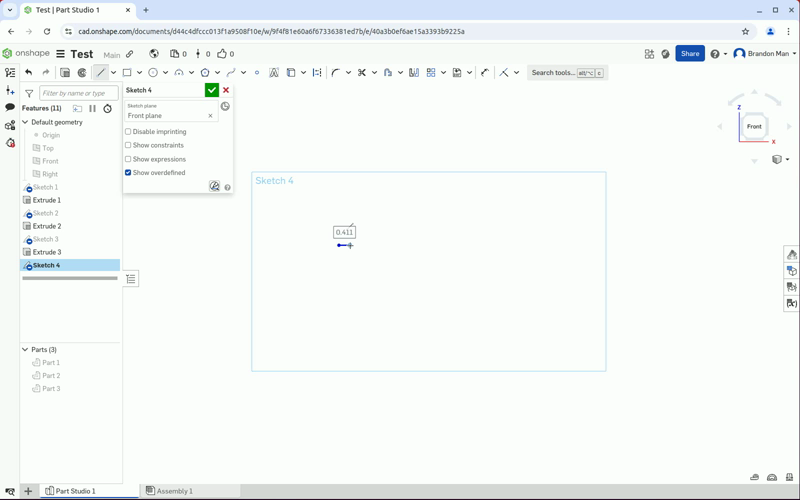
scroll(-6)
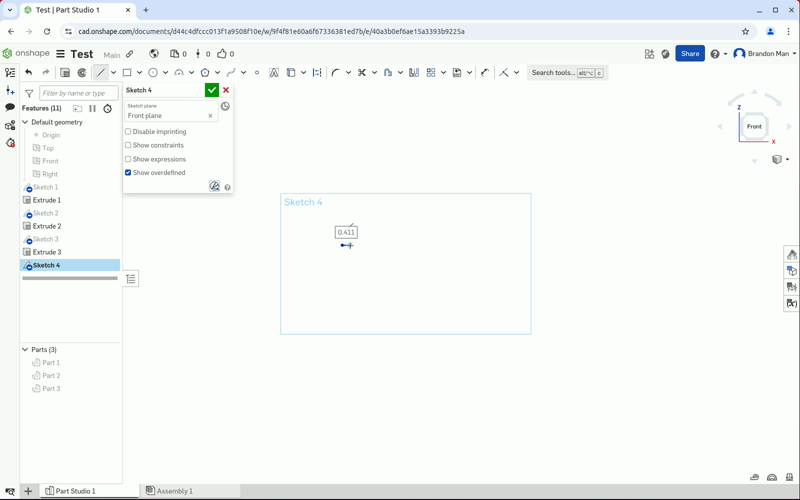
scroll(-6)
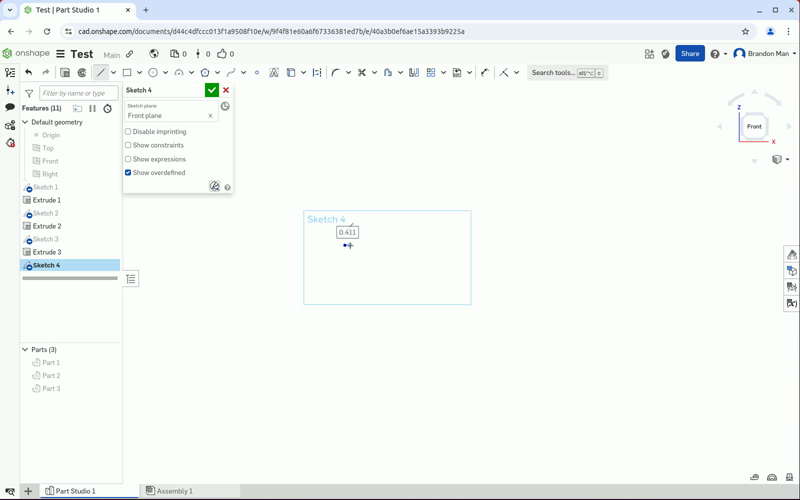
scroll(-6)
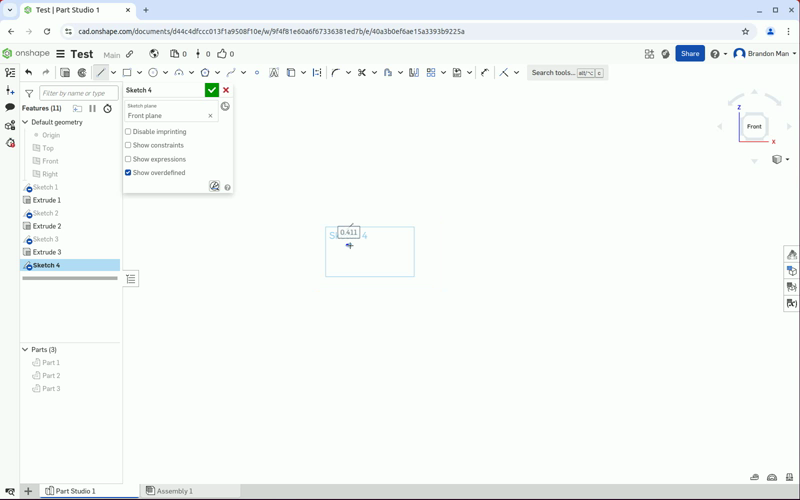
scroll(-6)
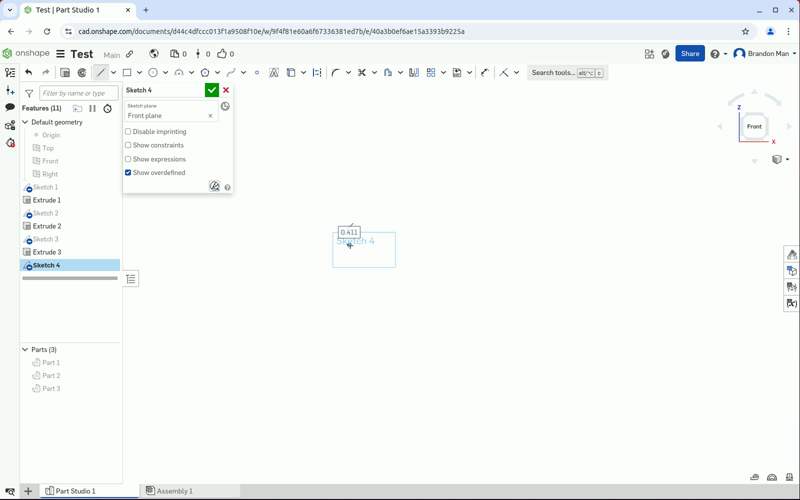
key_up(shift)
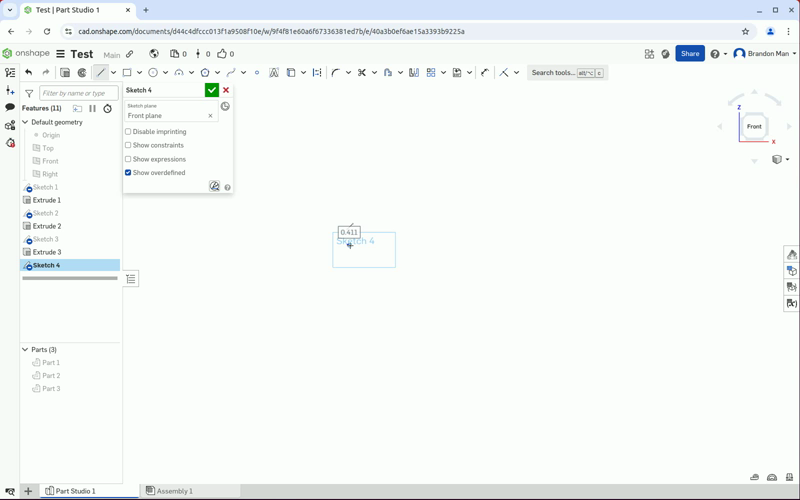
key_down(shift)
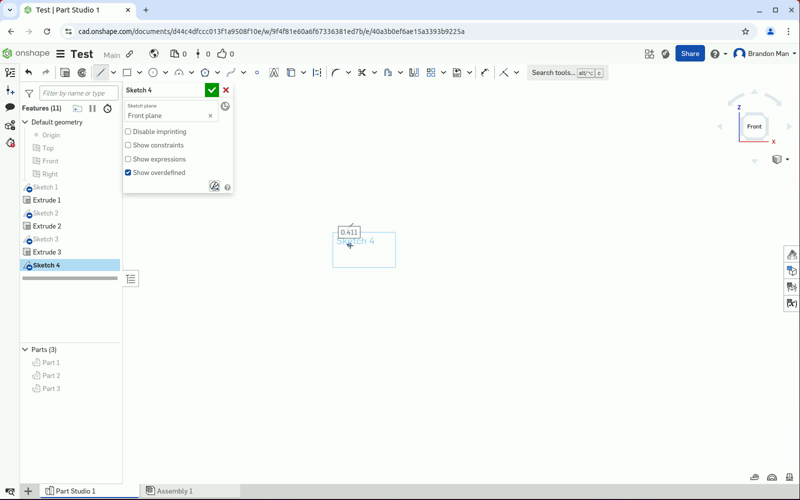
mouse_move(380, 245)
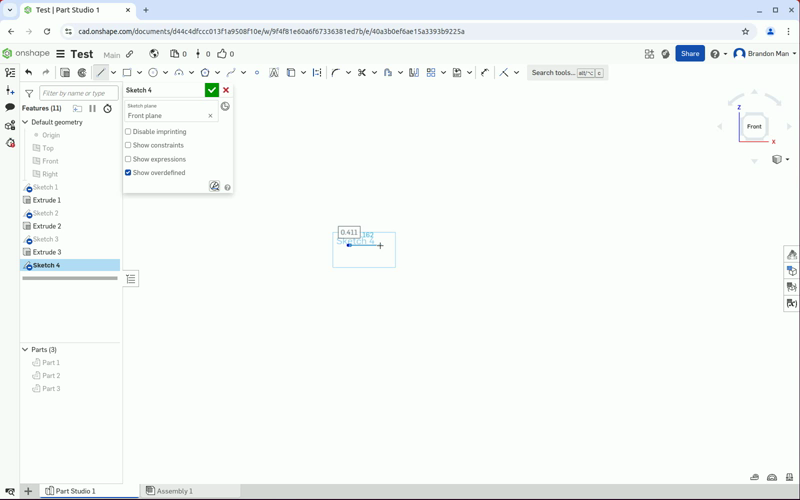
mouse_move(350, 238)
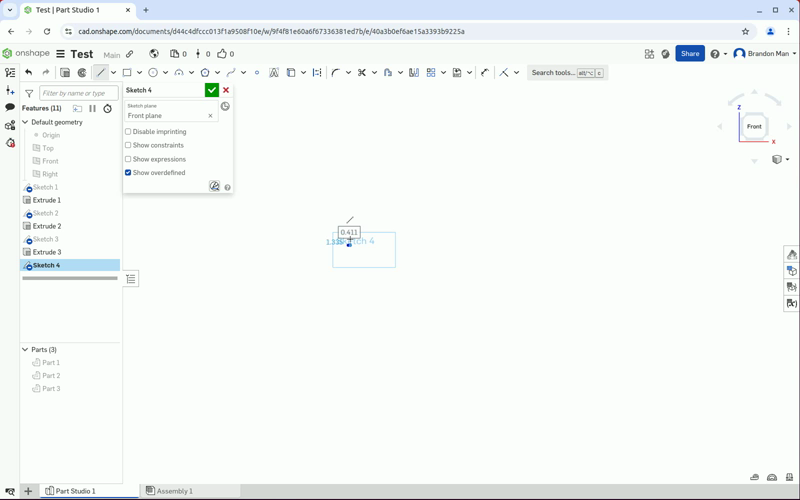
scroll(6)
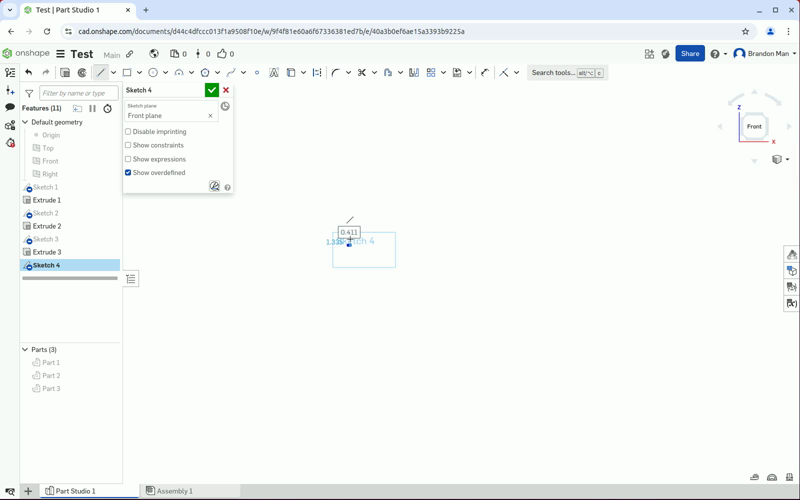
scroll(6)
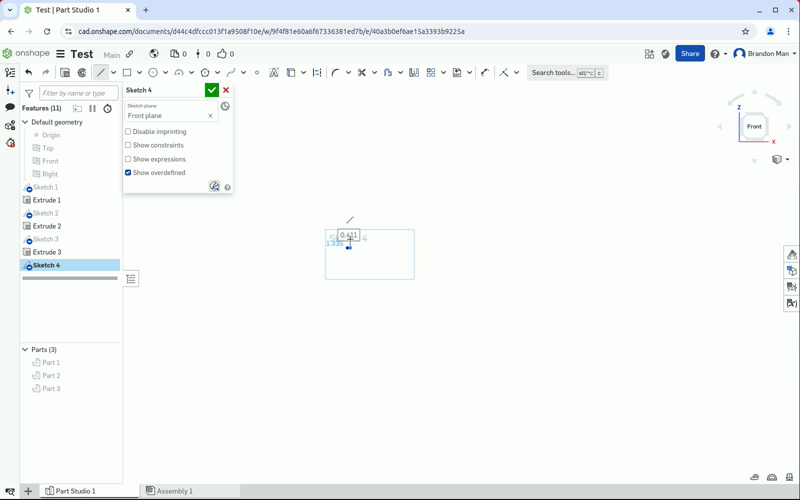
scroll(6)
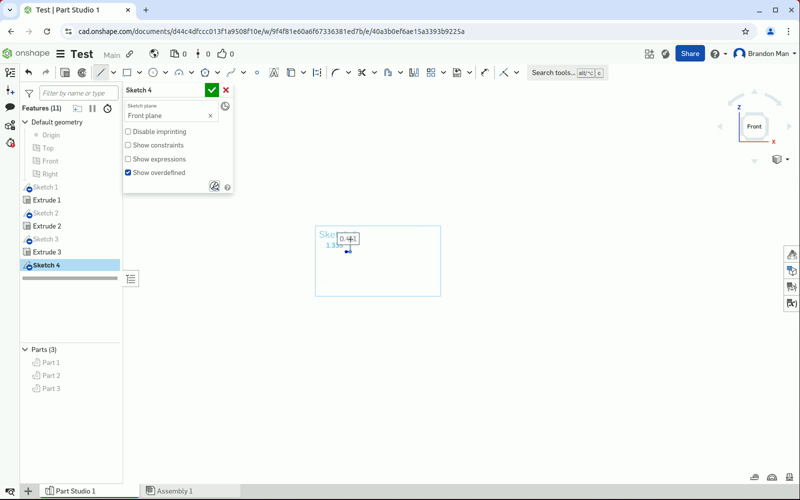
scroll(6)
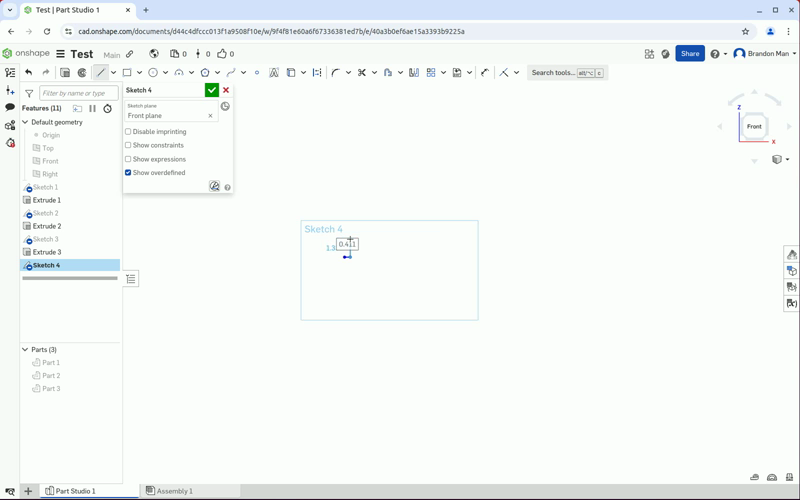
scroll(6)
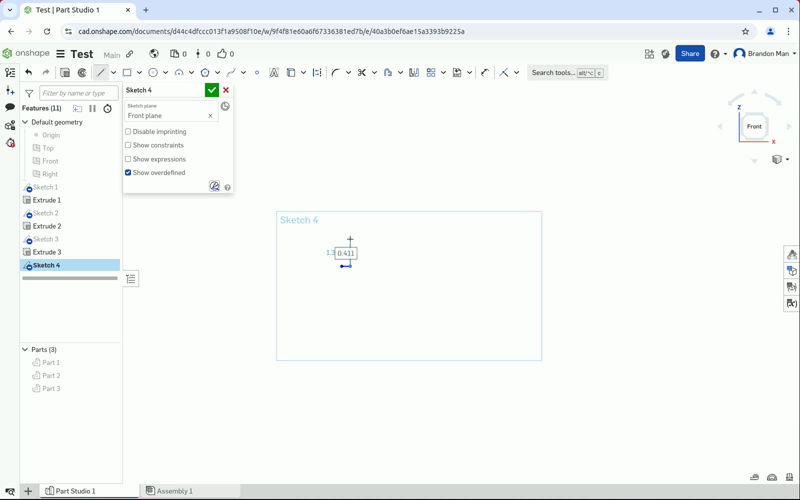
scroll(6)
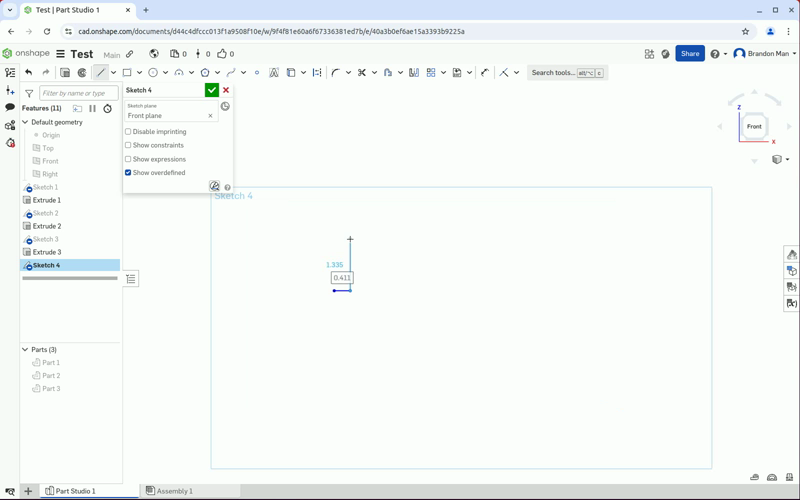
scroll(6)
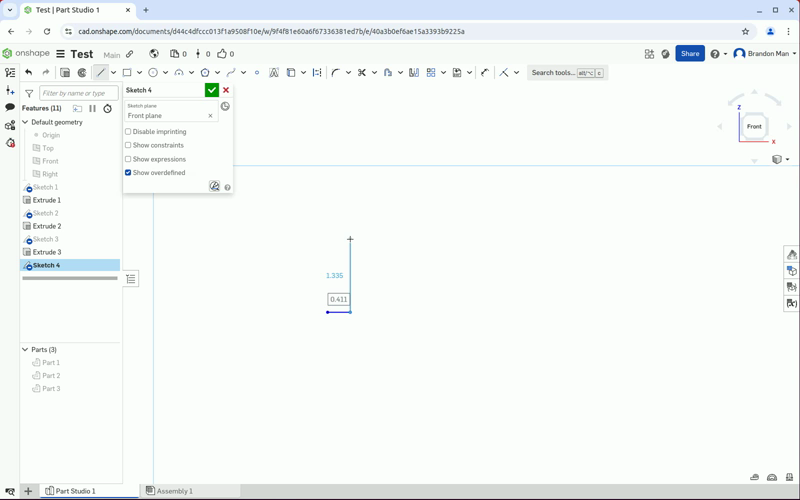
click(350, 238)
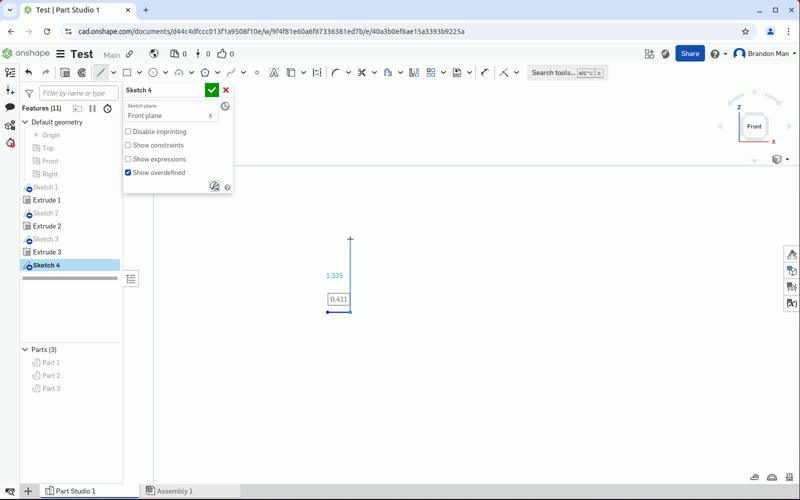
scroll(-6)
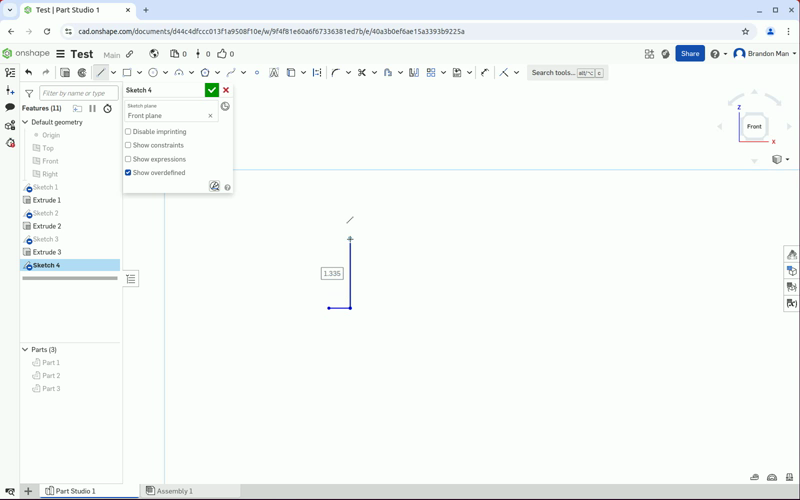
scroll(-6)
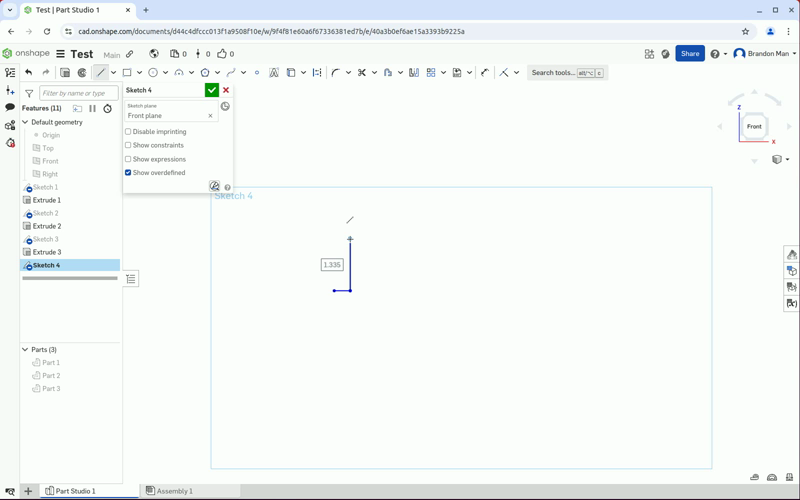
scroll(-6)
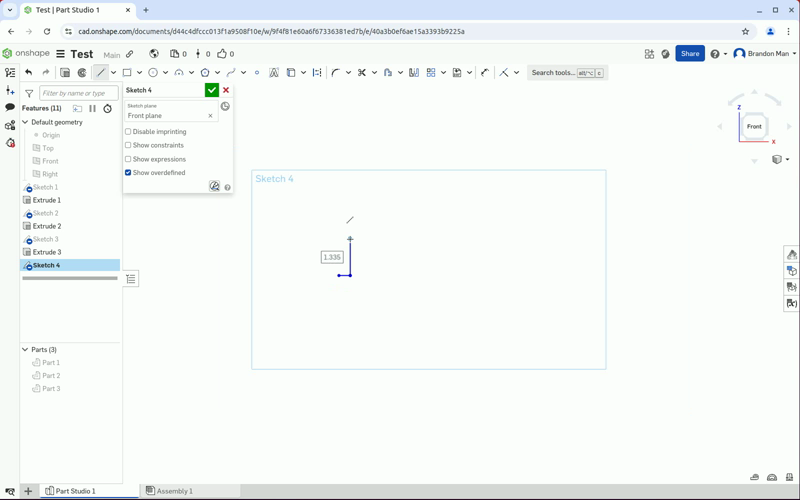
scroll(-6)
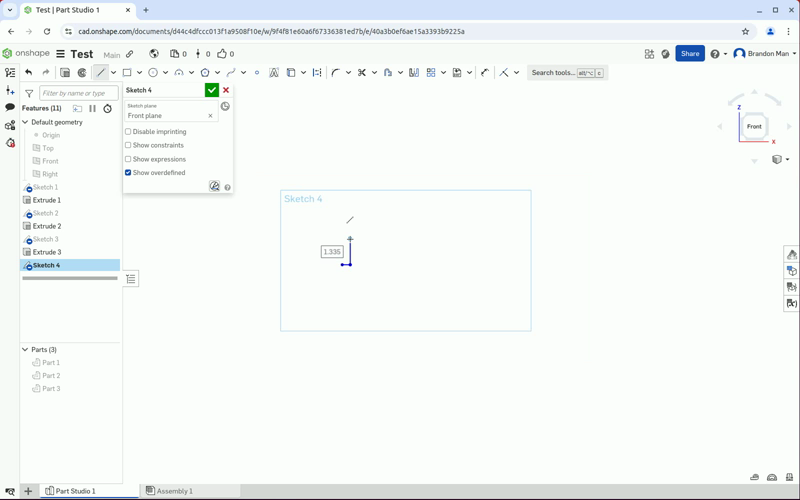
scroll(-6)
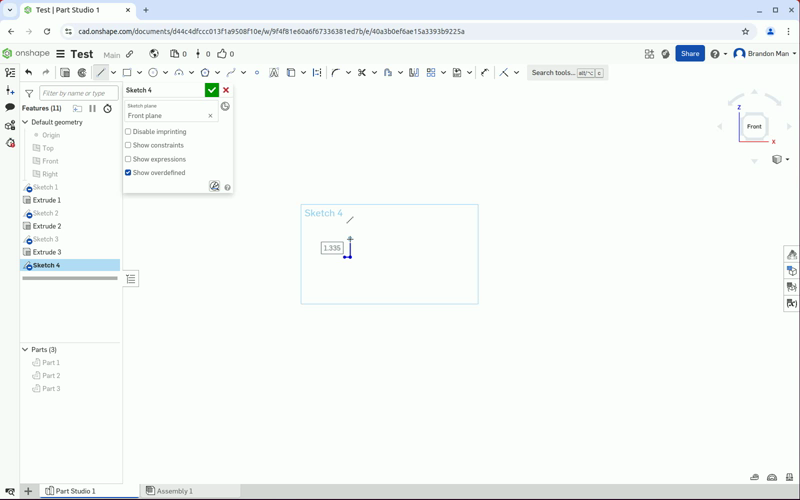
scroll(-6)
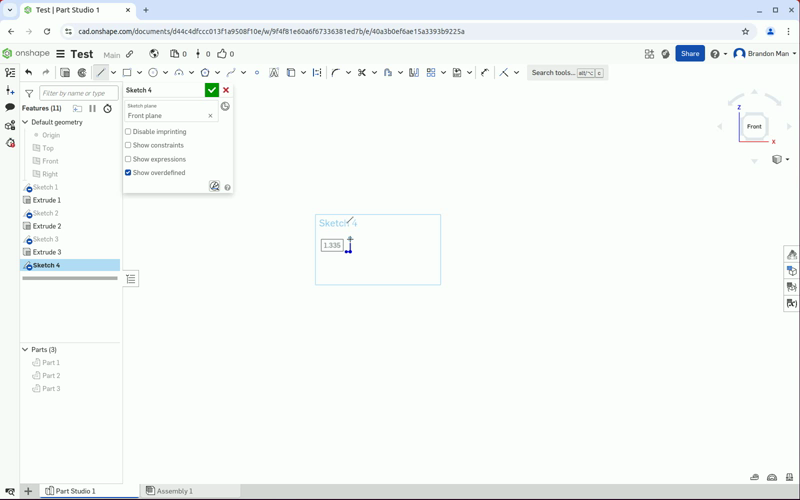
scroll(-6)
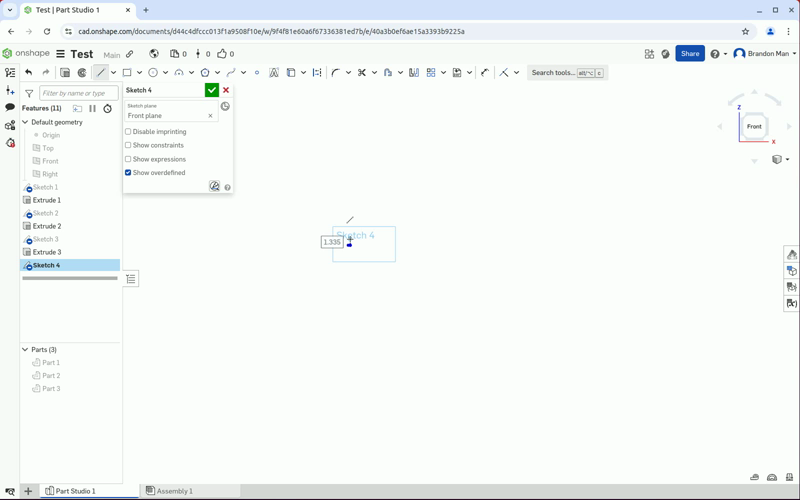
key_up(shift)
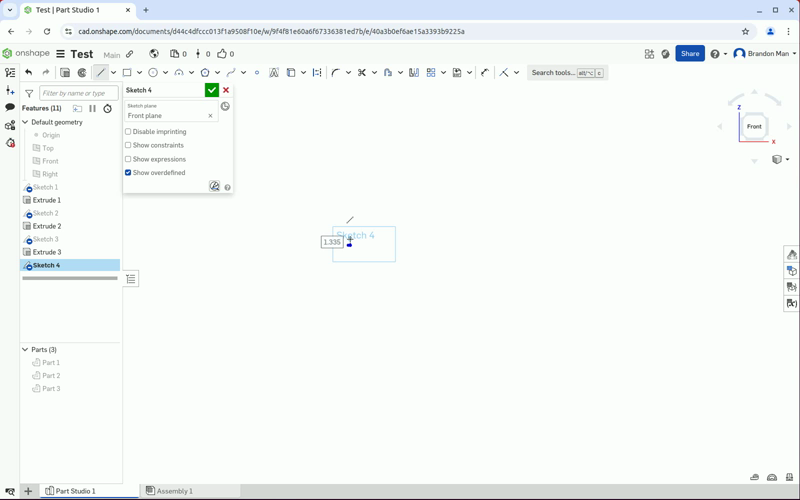
key_down(shift)
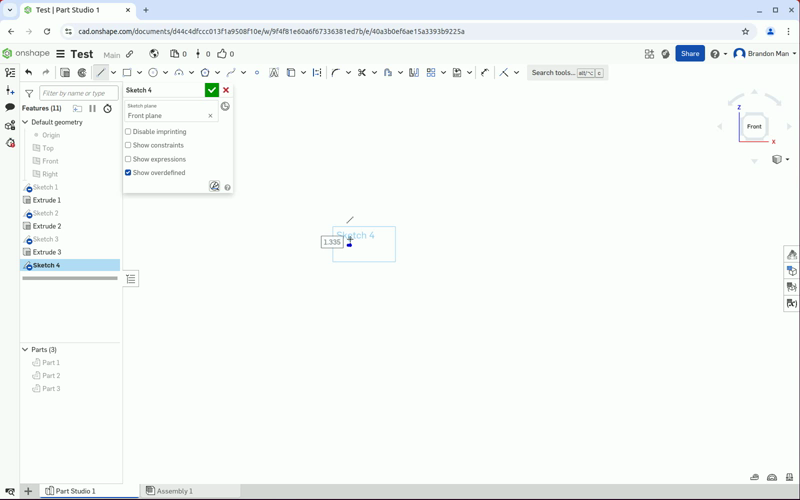
mouse_move(380, 238)
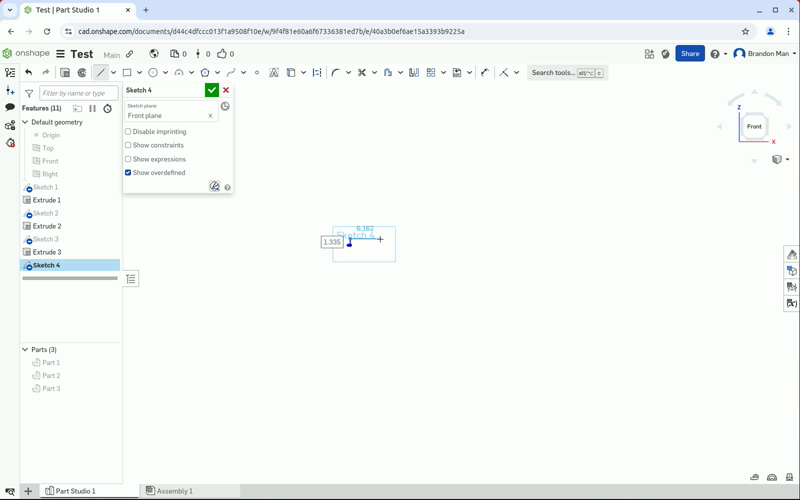
mouse_move(348, 238)
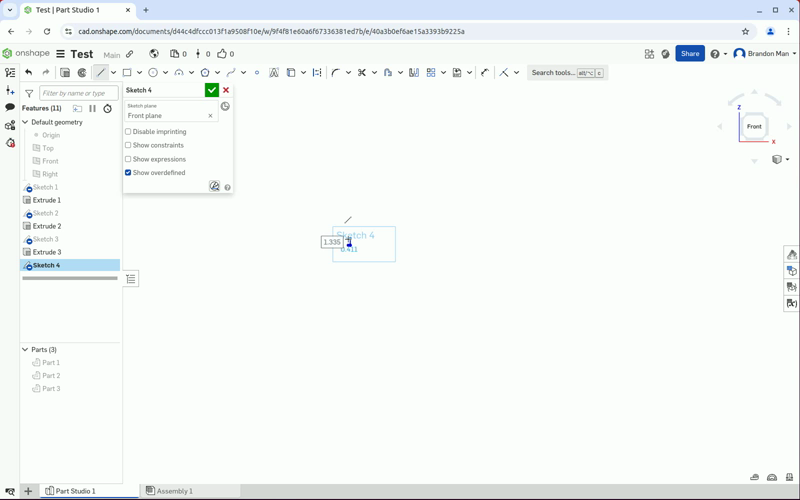
scroll(6)
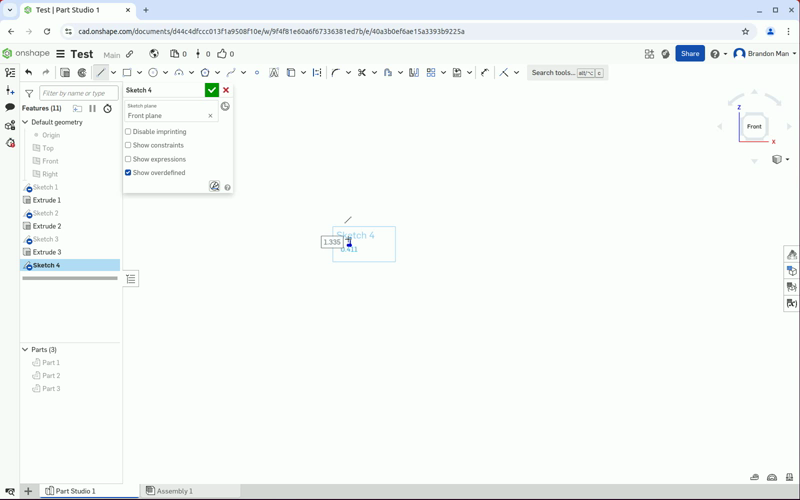
scroll(6)
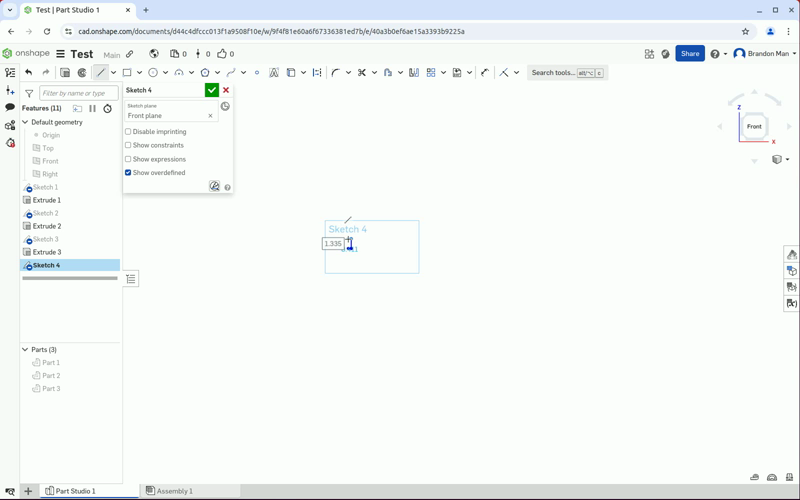
scroll(6)
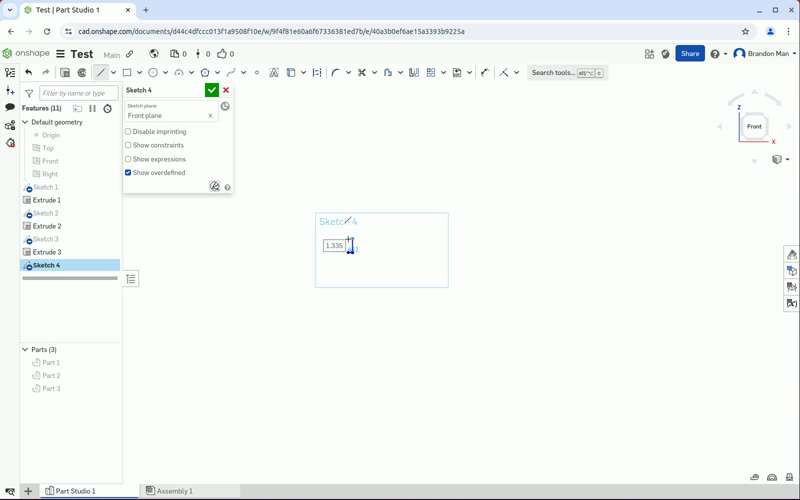
scroll(6)
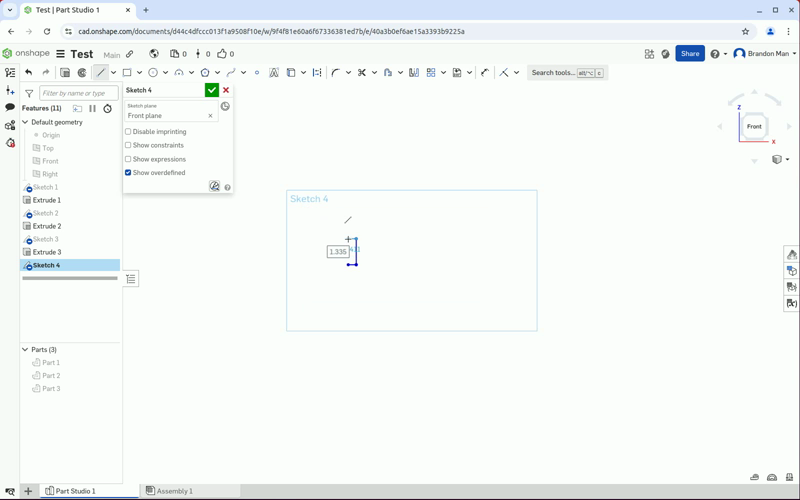
scroll(6)
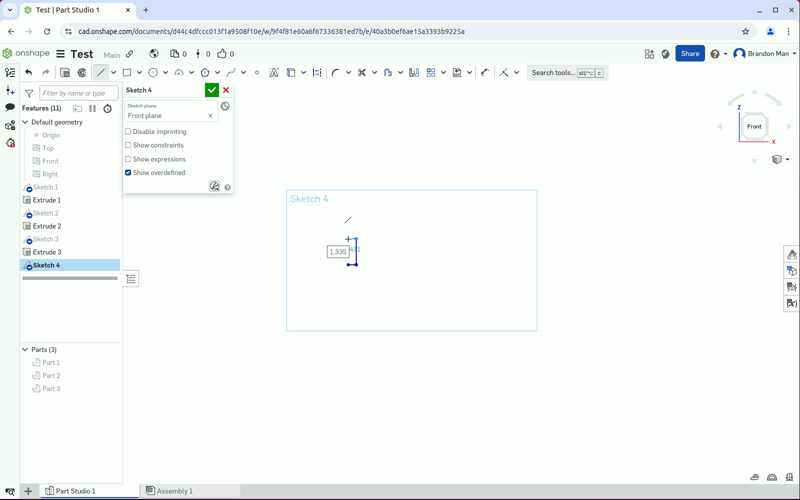
scroll(6)
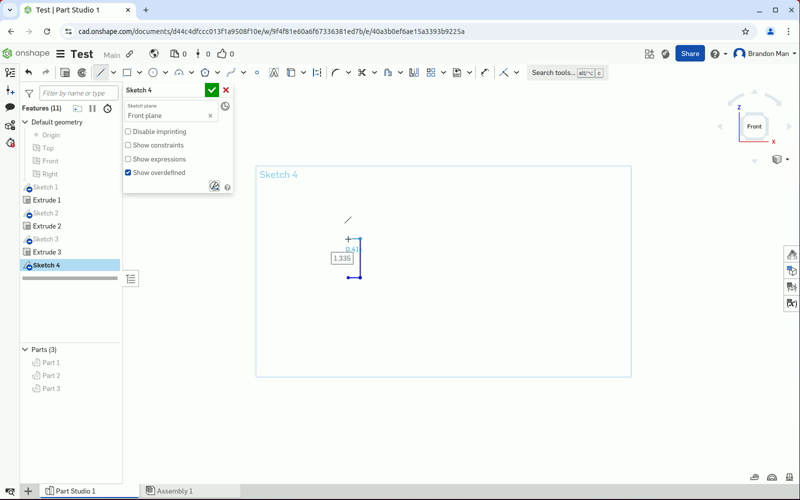
scroll(6)
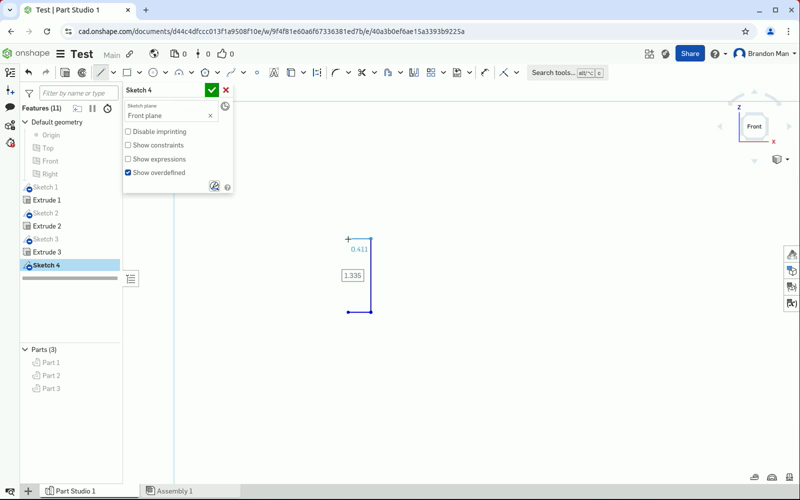
click(348, 238)
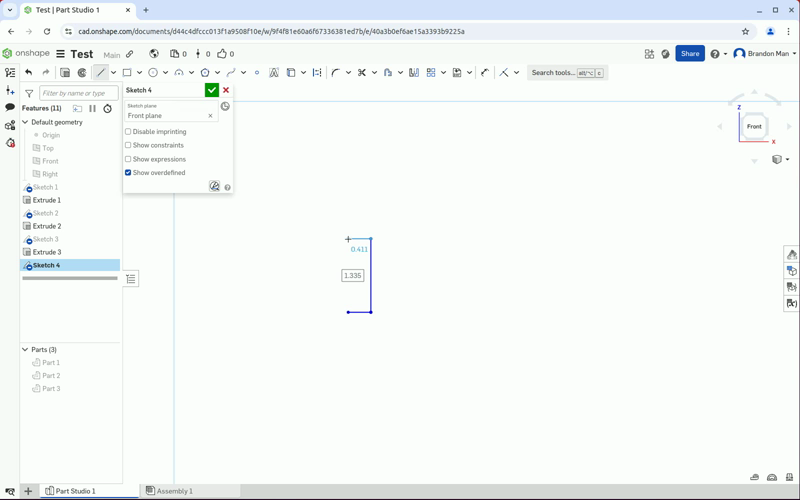
scroll(-6)
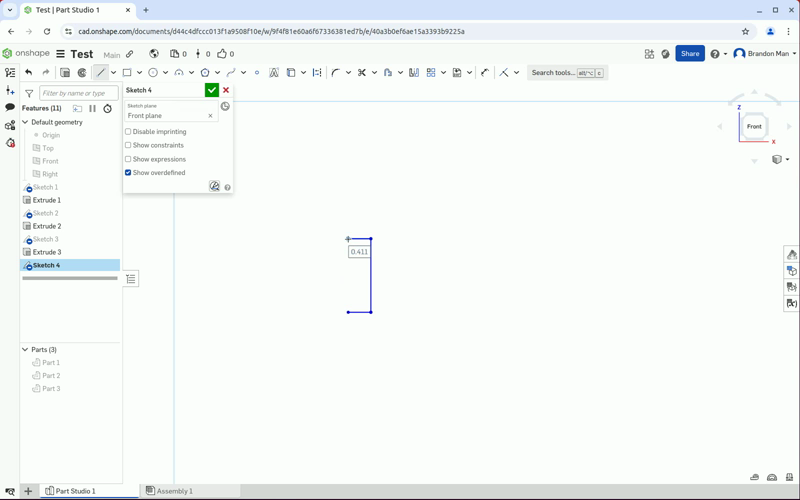
scroll(-6)
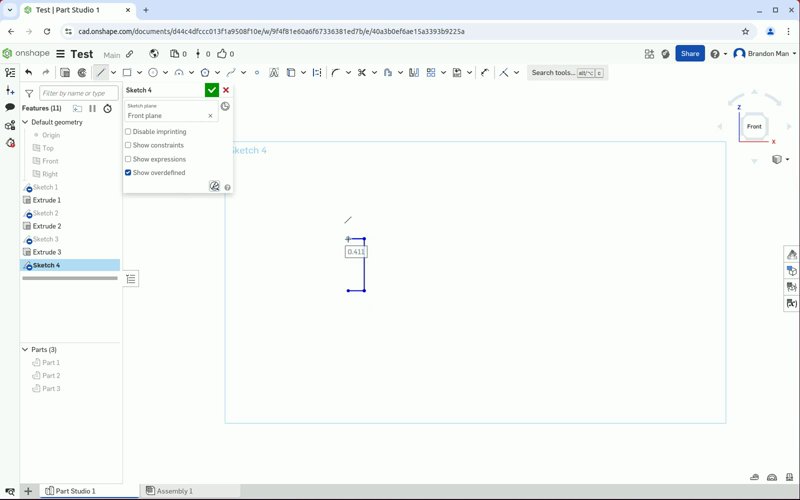
scroll(-6)
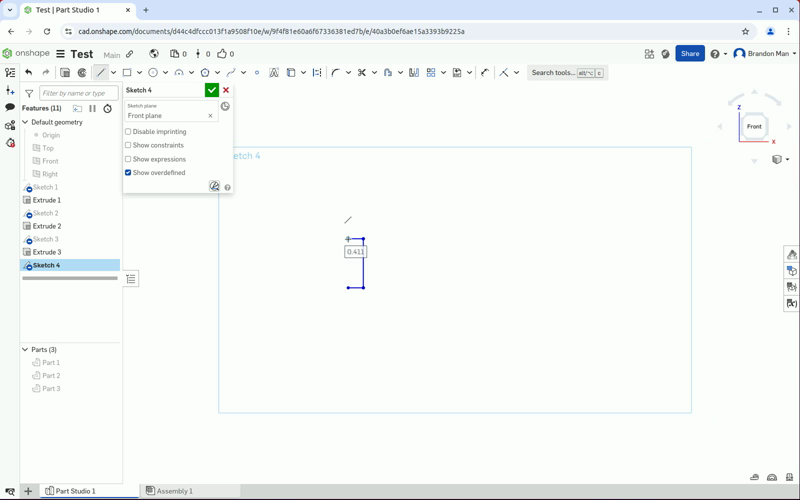
scroll(-6)
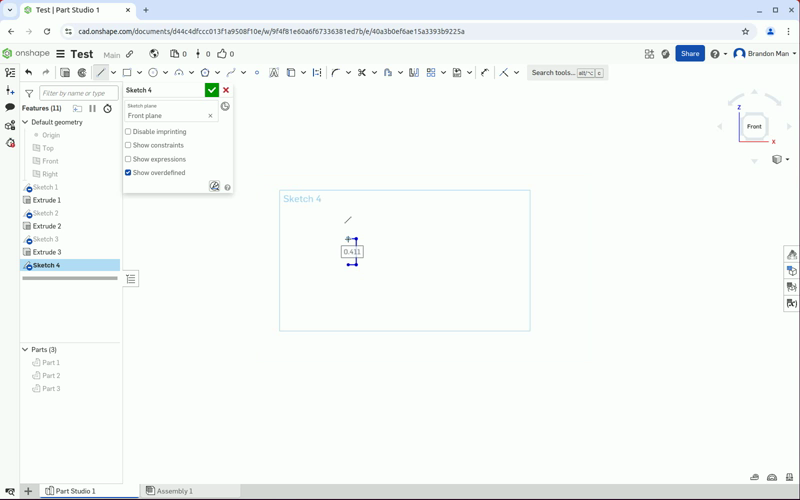
scroll(-6)
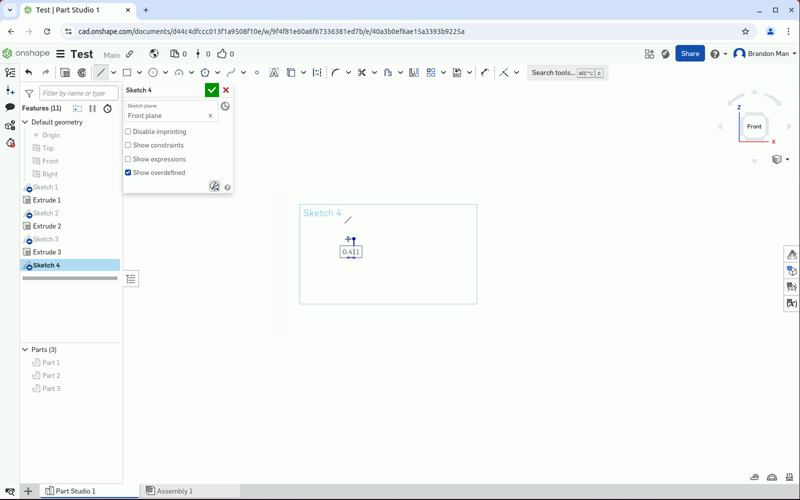
scroll(-6)
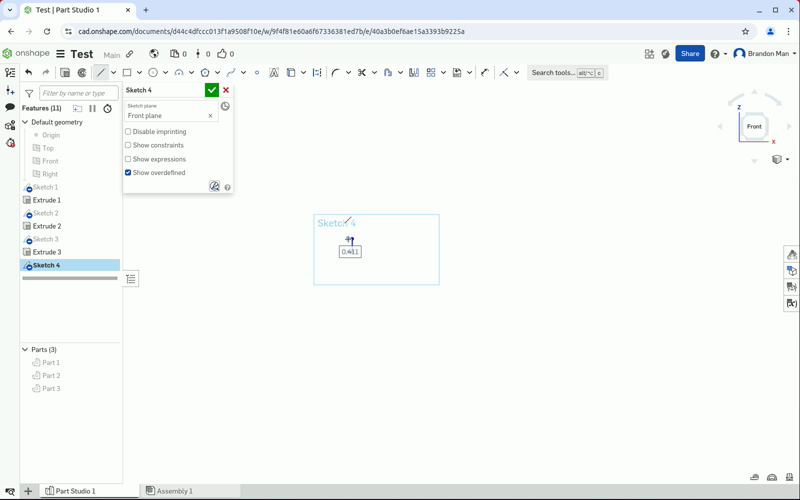
scroll(-6)
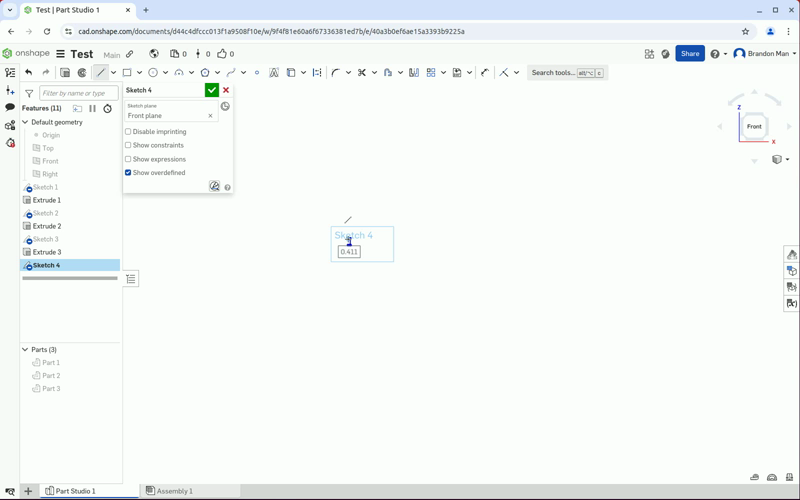
key_up(shift)
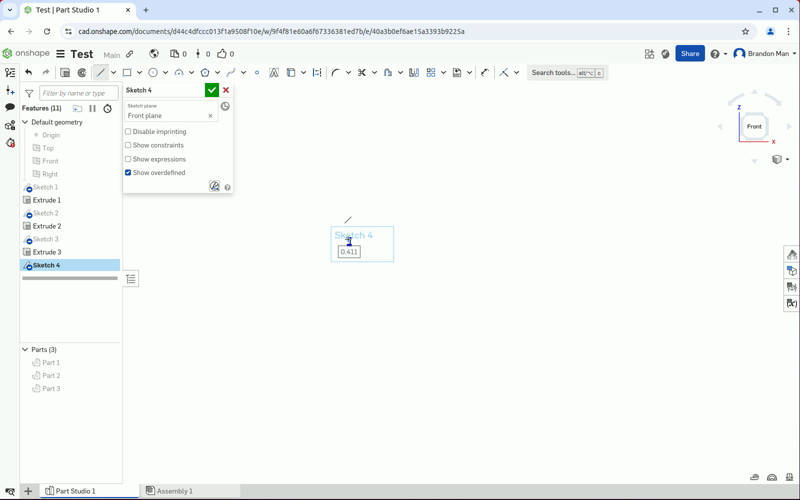
mouse_move(378, 238)
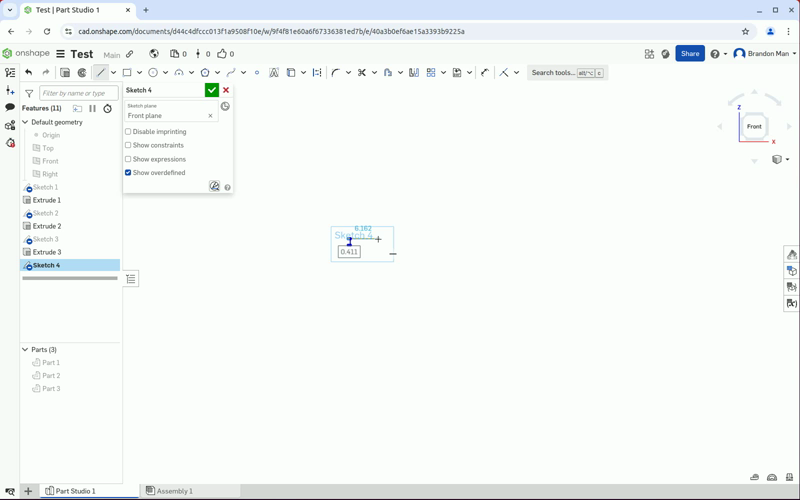
key_down(shift)
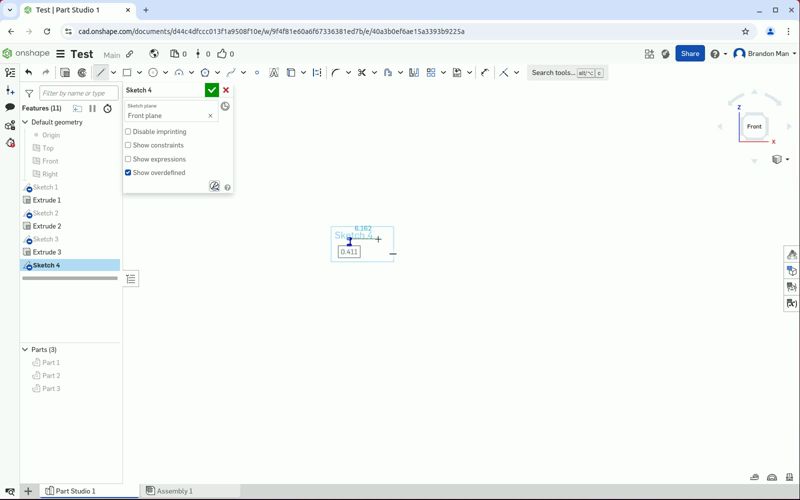
mouse_move(348, 245)
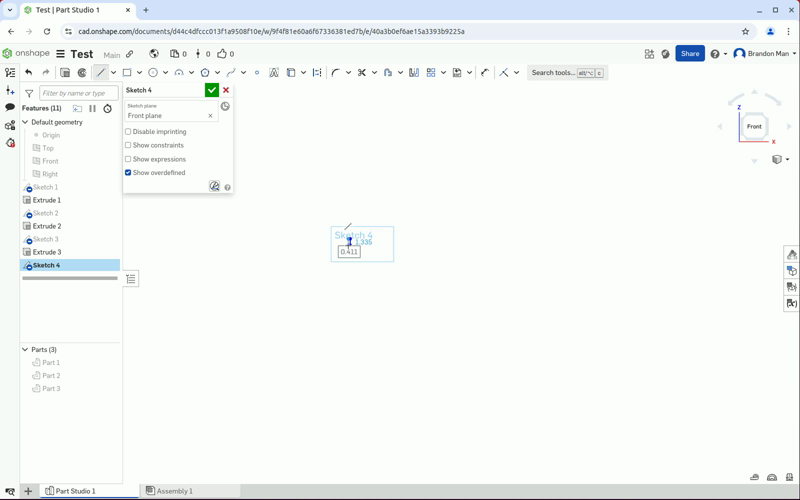
scroll(6)
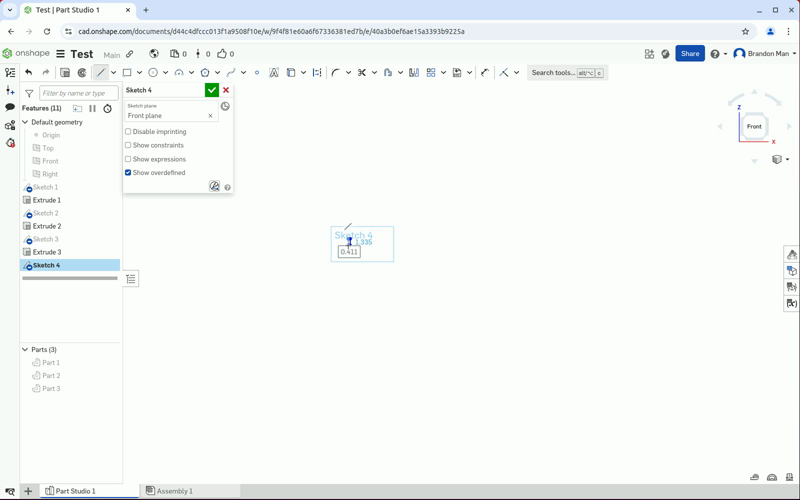
scroll(6)
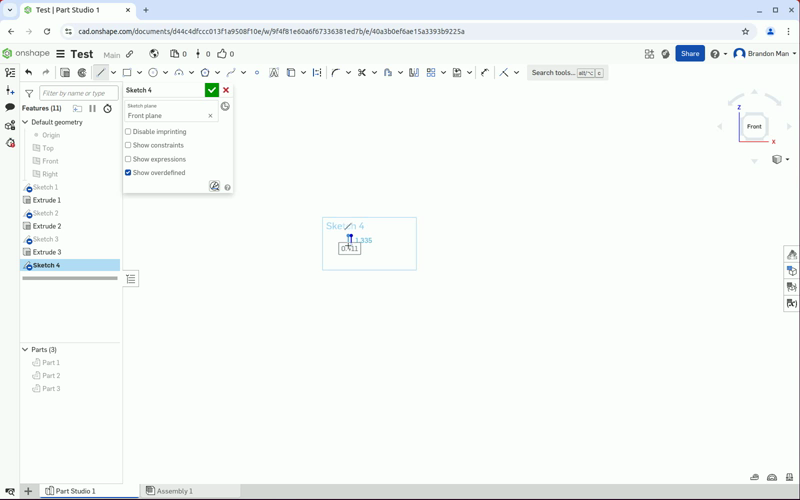
scroll(6)
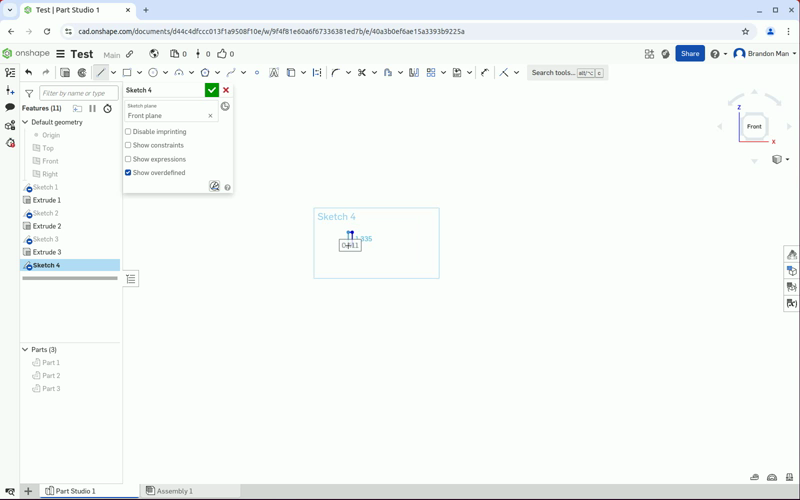
scroll(6)
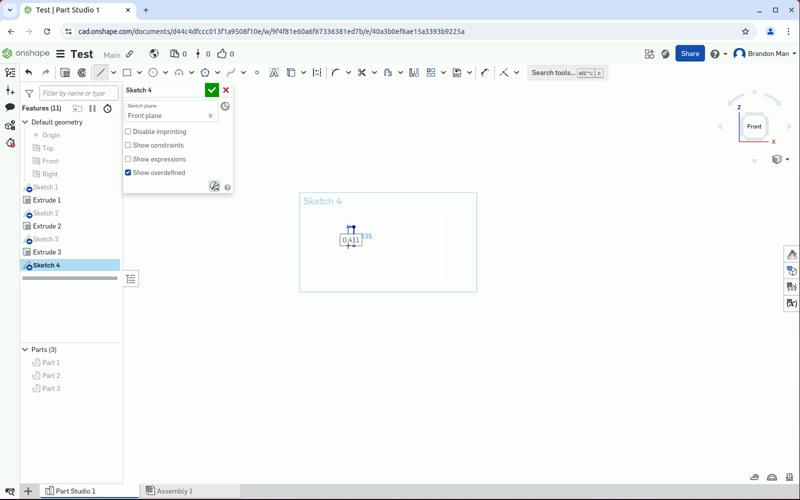
scroll(6)
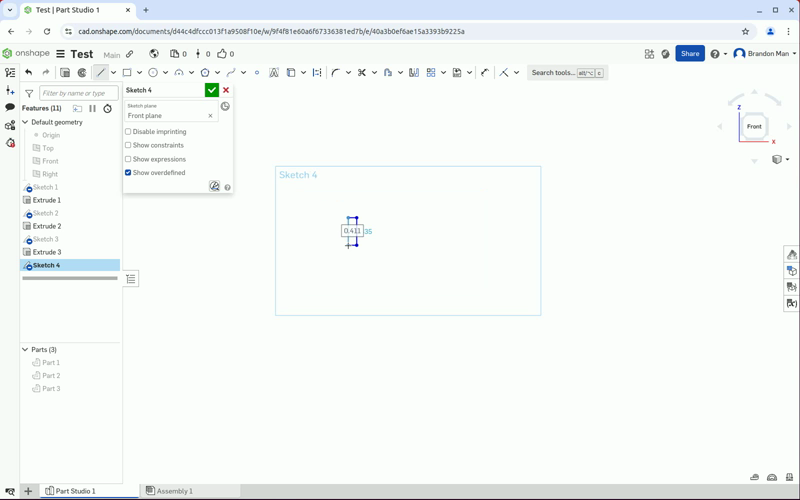
scroll(6)
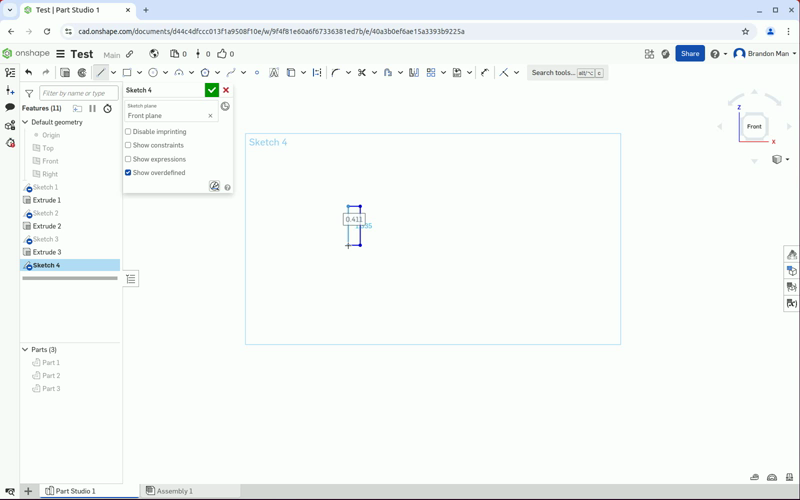
scroll(6)
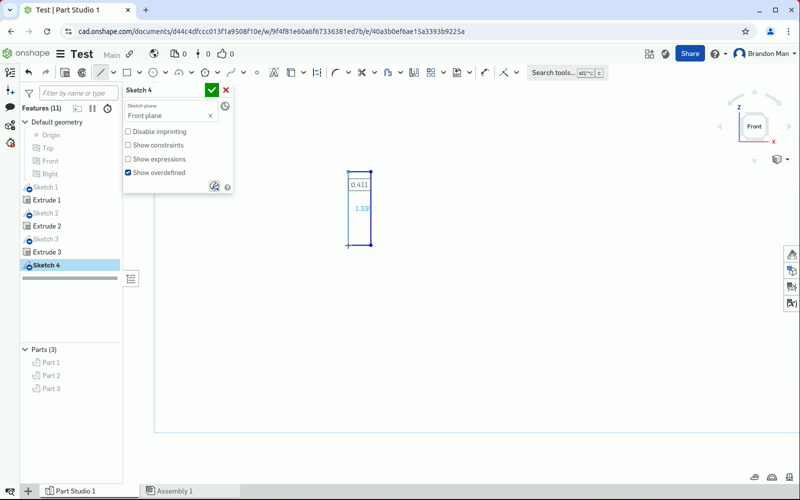
key_up(shift)
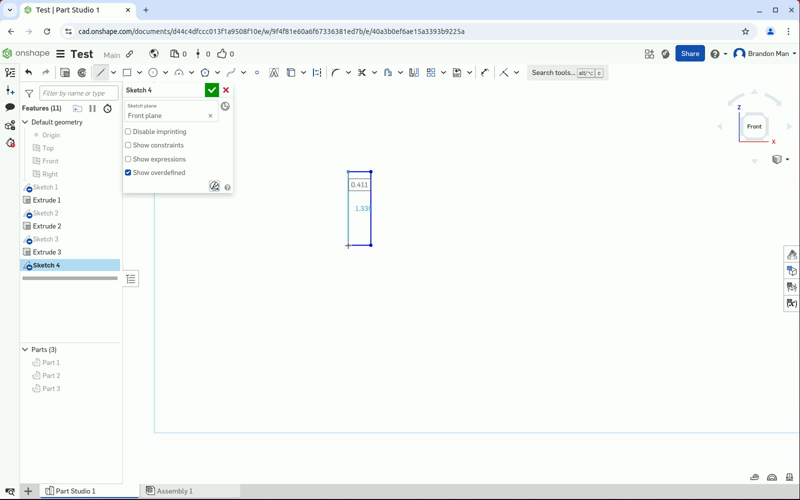
click(348, 245)
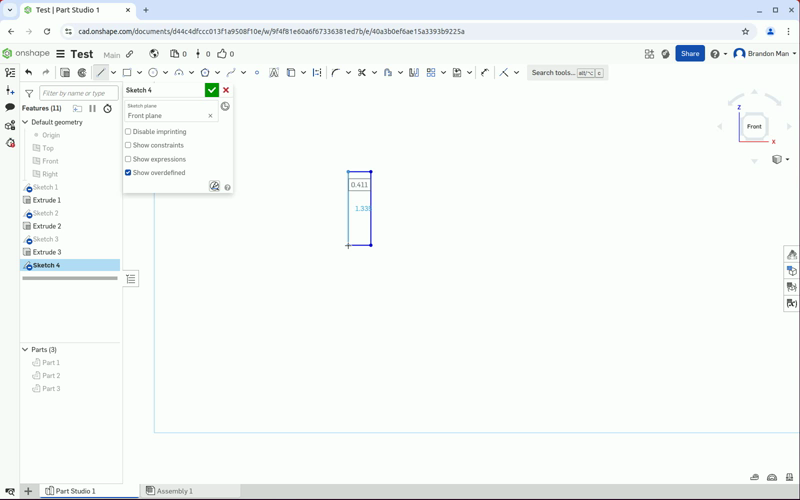
scroll(-6)
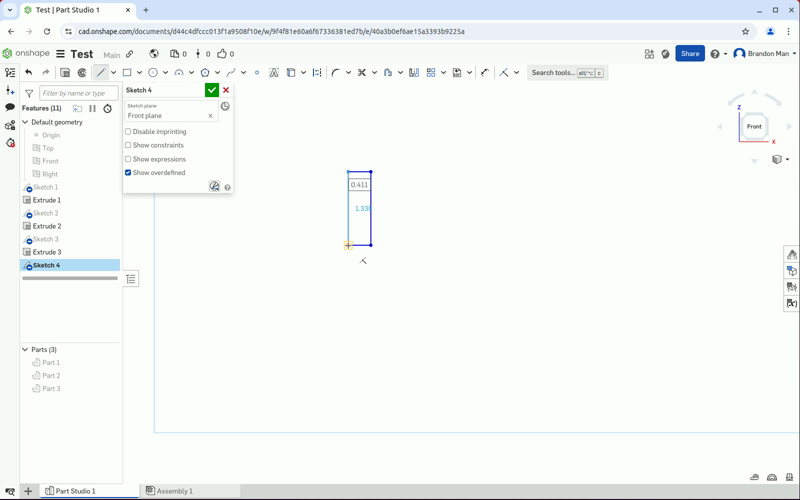
scroll(-6)
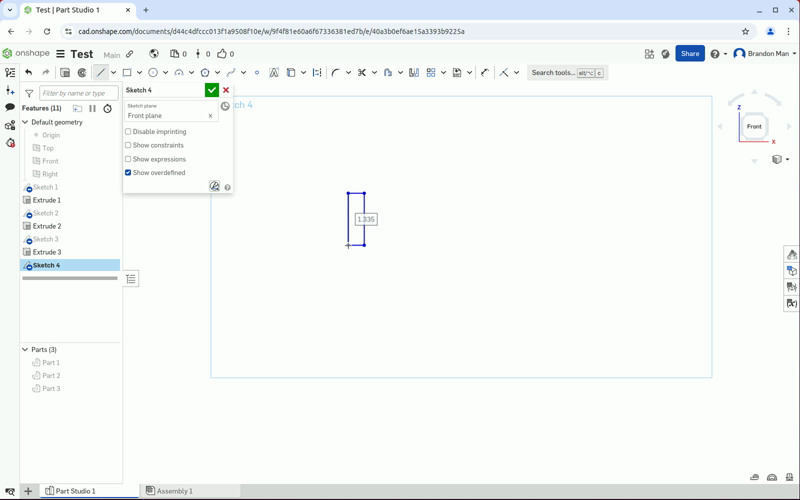
scroll(-6)
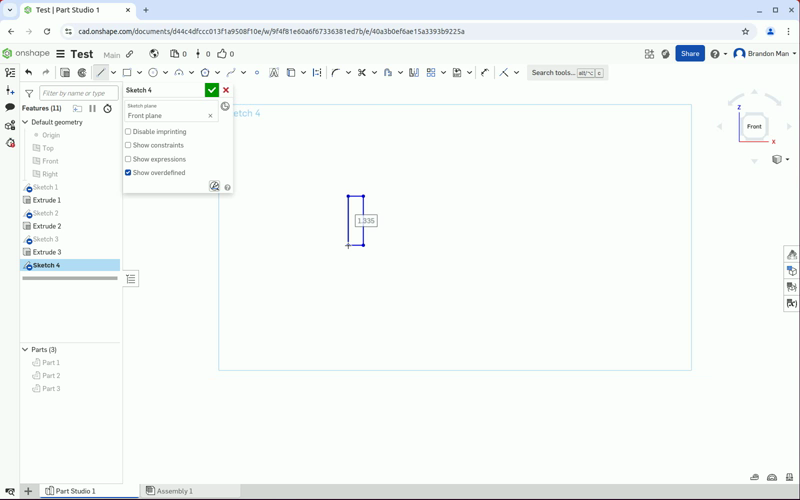
scroll(-6)
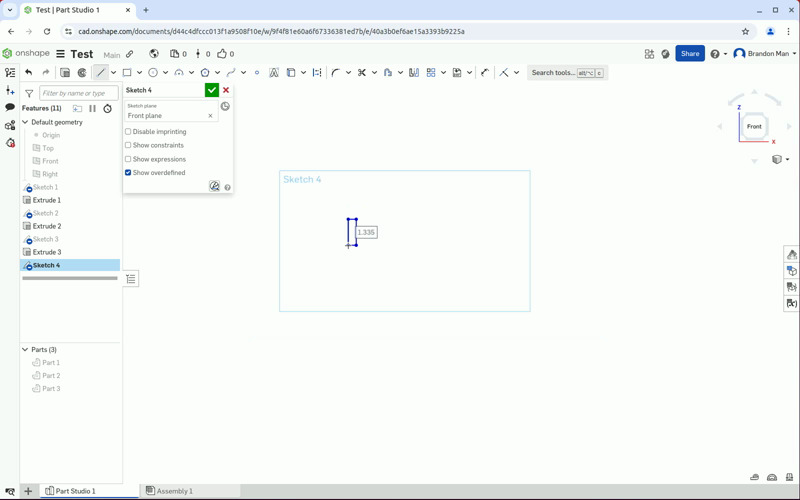
scroll(-6)
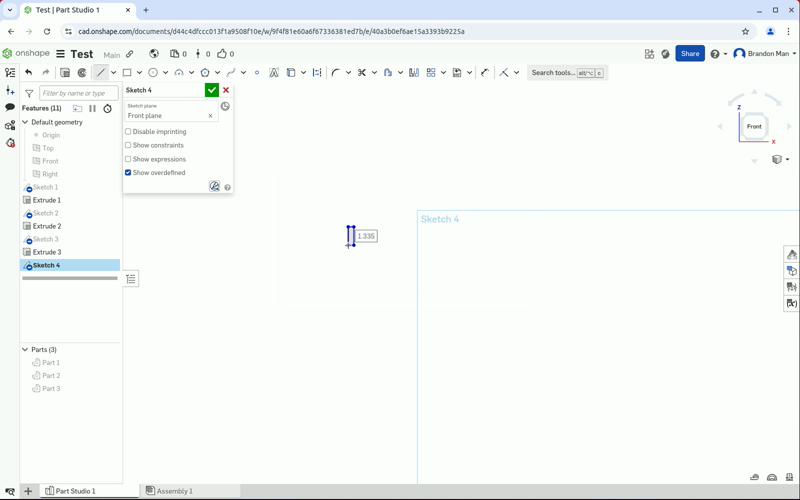
scroll(-6)
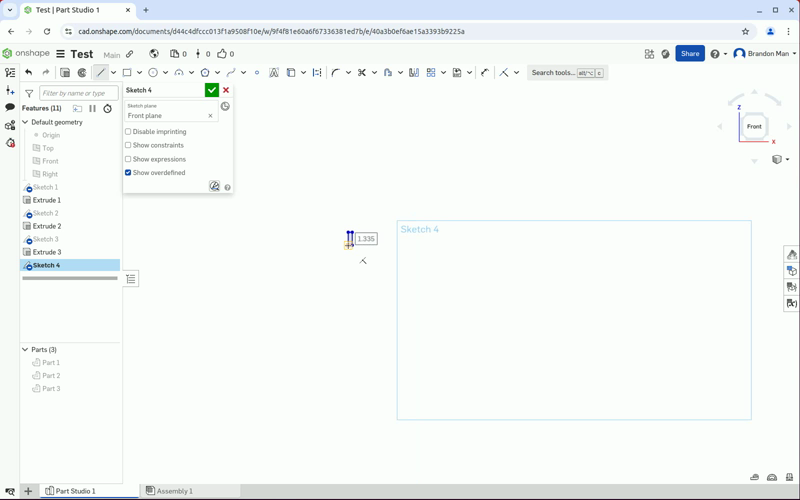
scroll(-6)
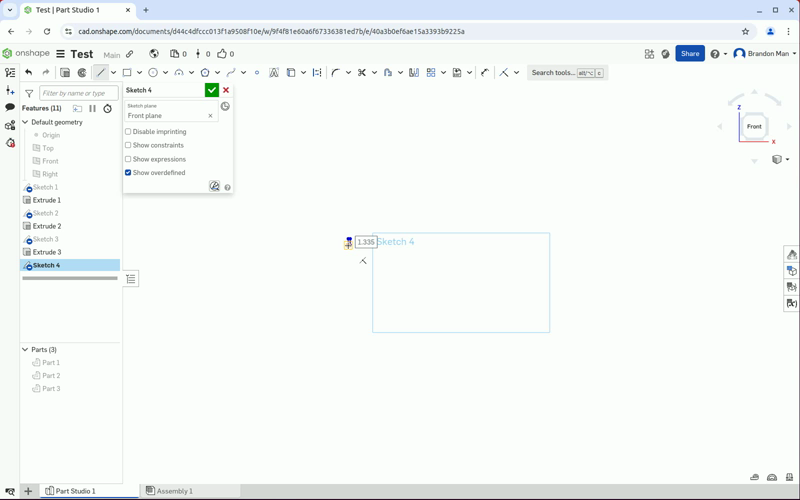
key(esc)
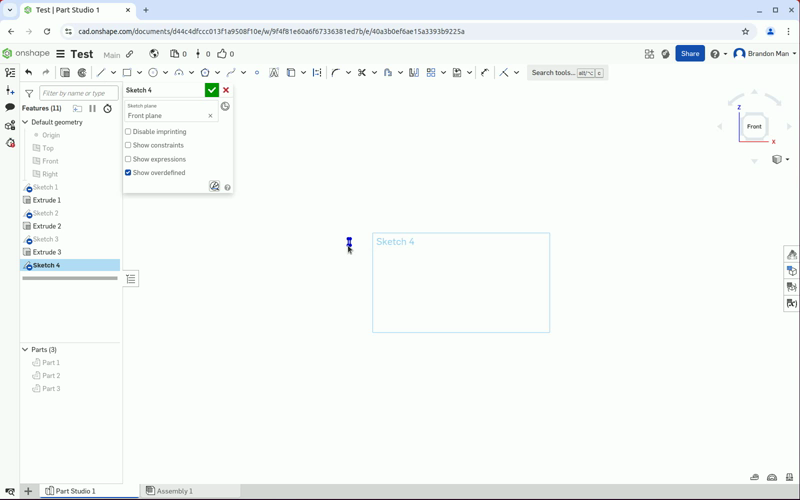
mouse_move(349, 239)
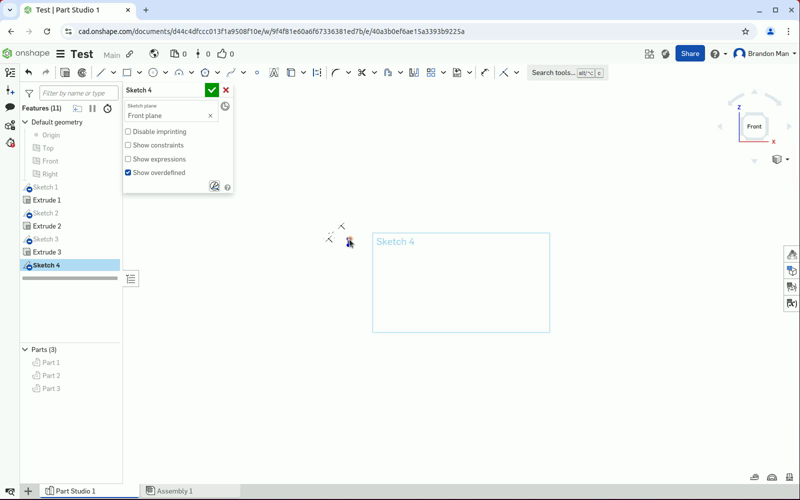
scroll(6)
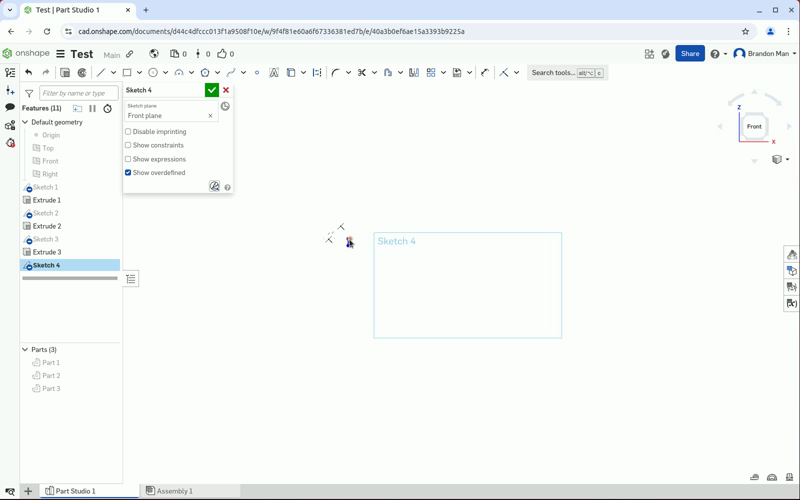
scroll(6)
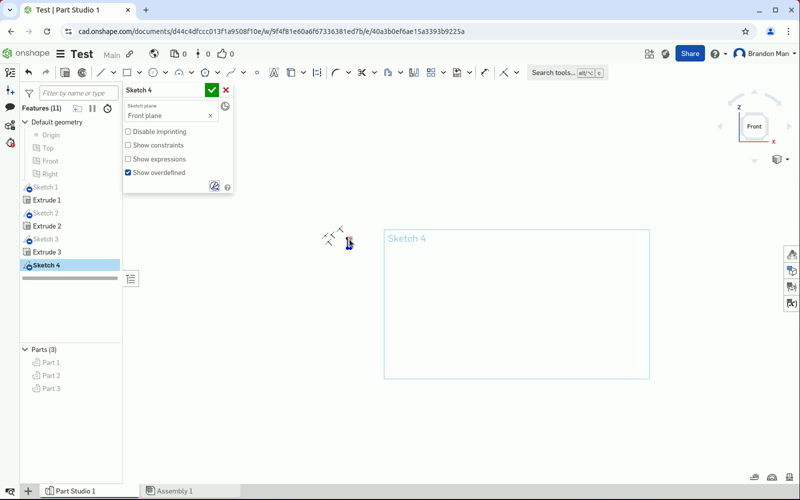
scroll(6)
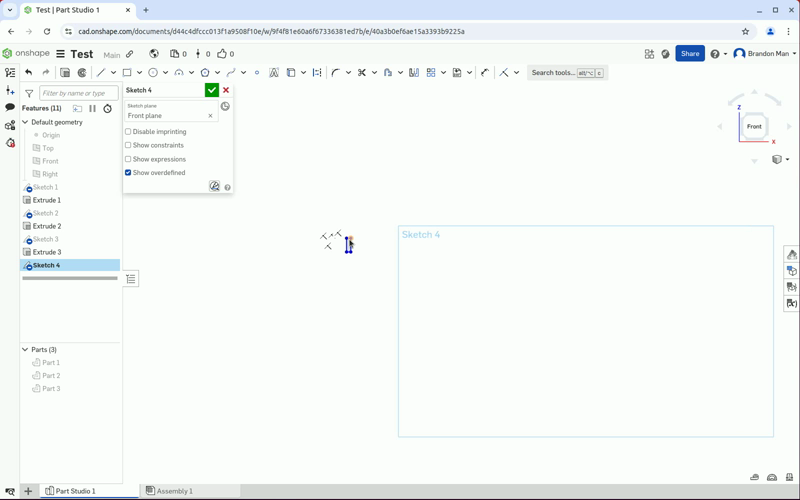
scroll(6)
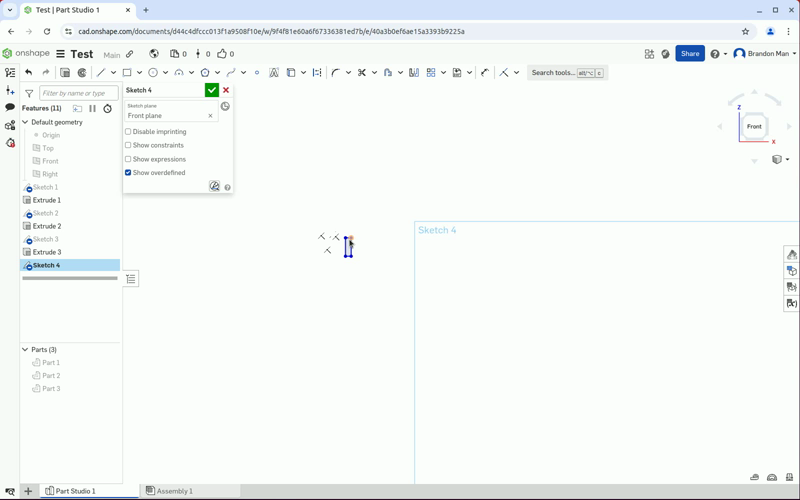
scroll(6)
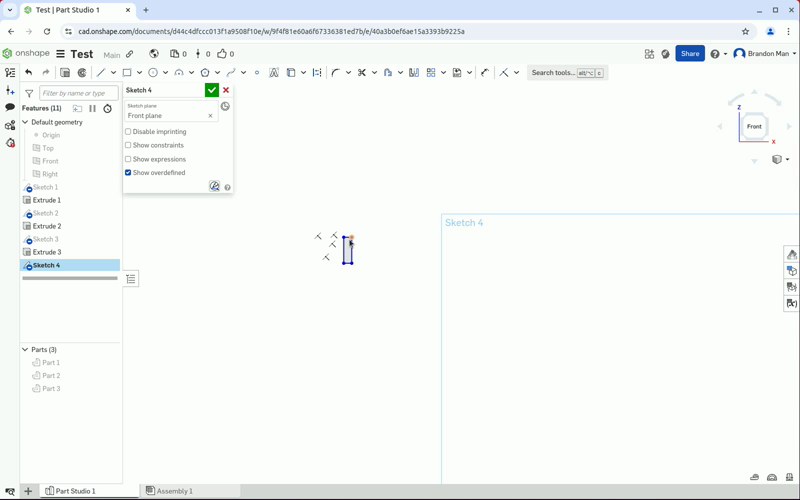
scroll(6)
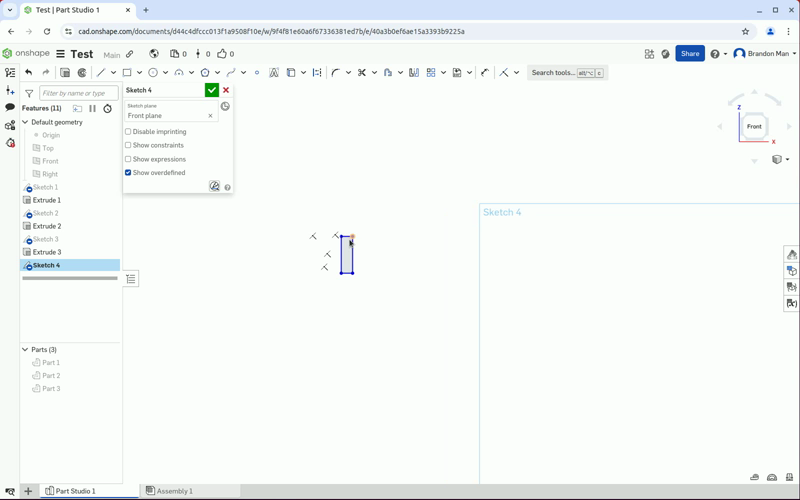
scroll(6)
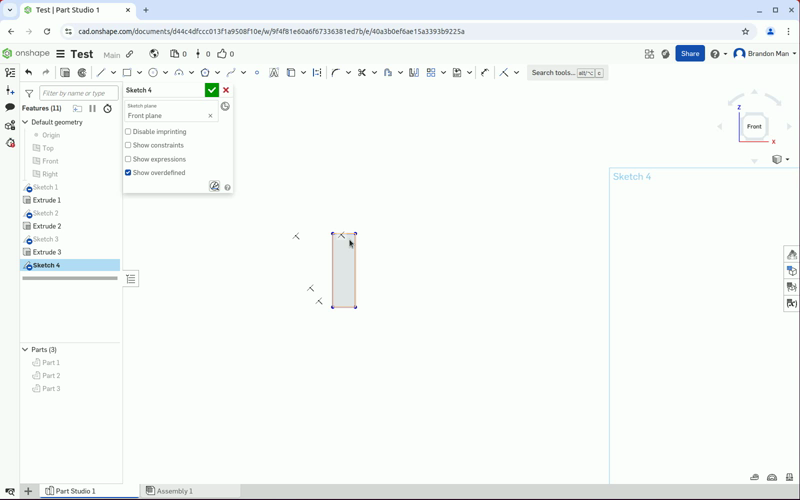
click(349, 239)
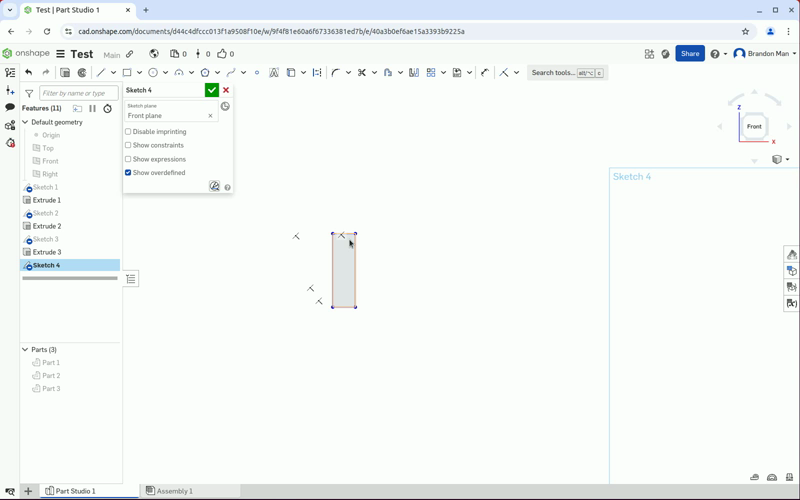
scroll(-6)
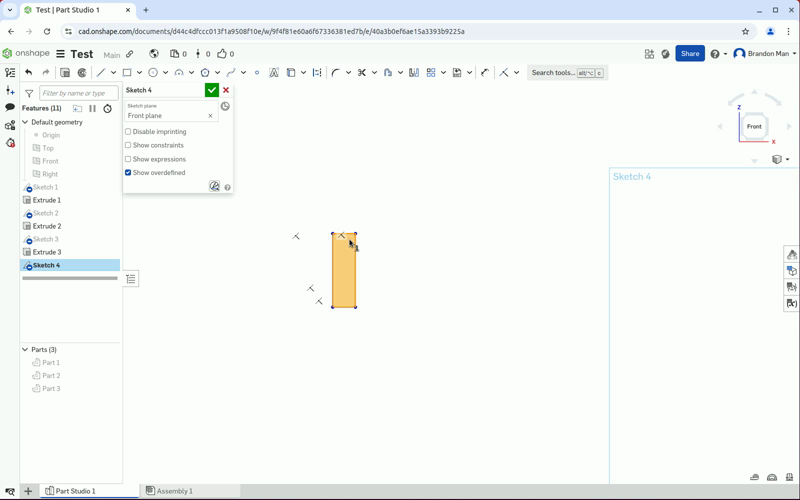
scroll(-6)
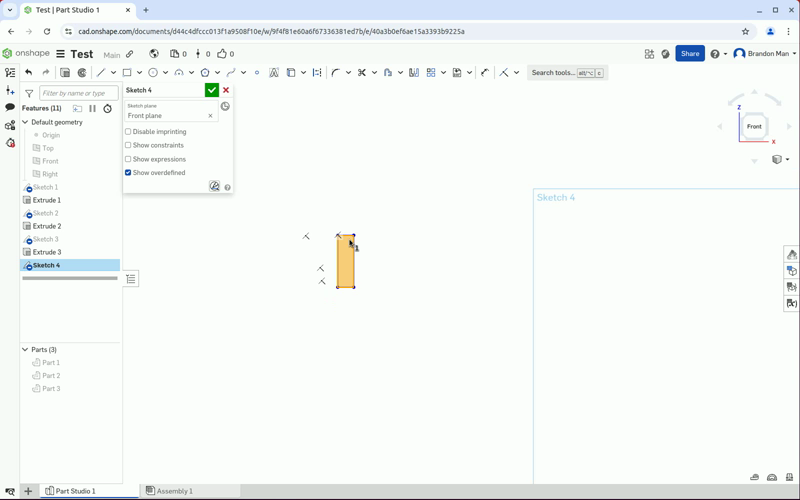
scroll(-6)
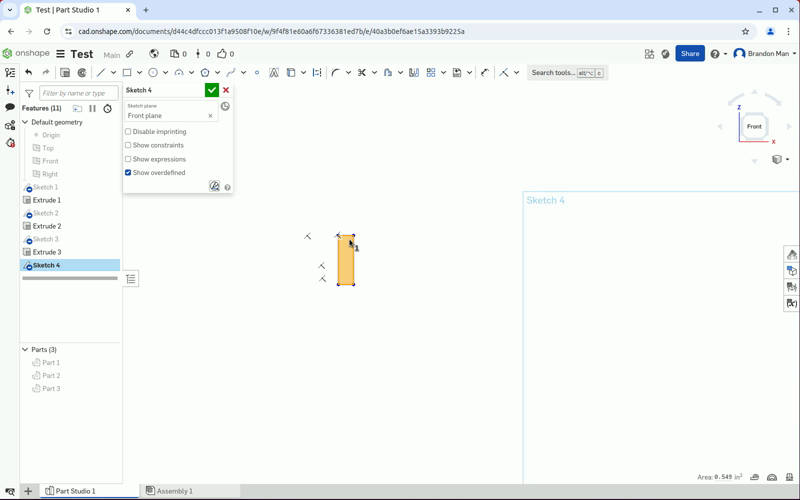
scroll(-6)
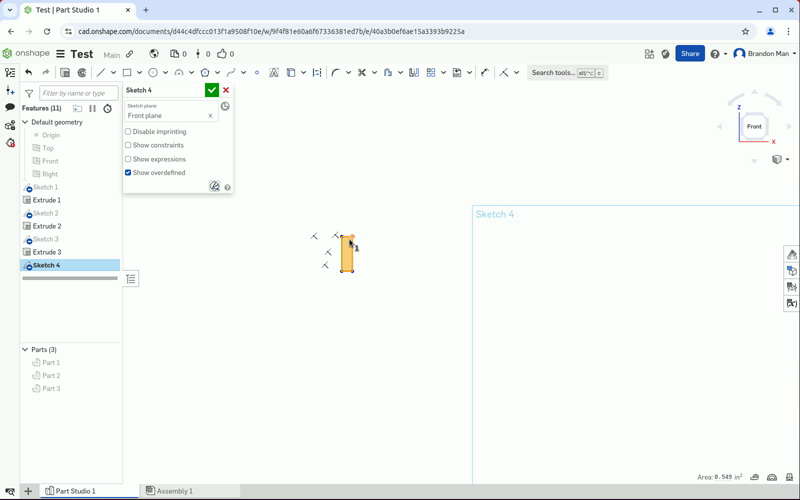
scroll(-6)
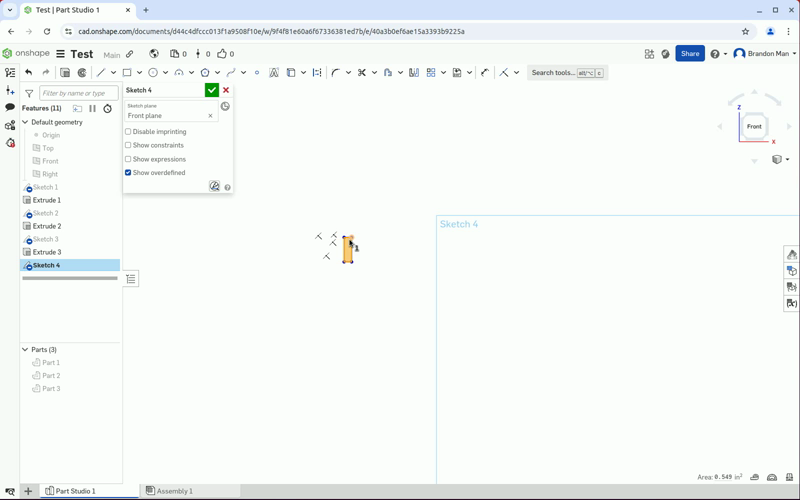
scroll(-6)
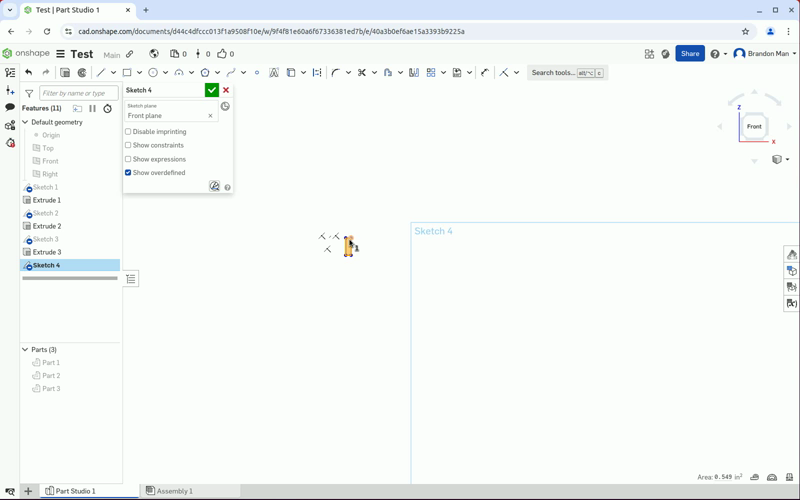
scroll(-6)
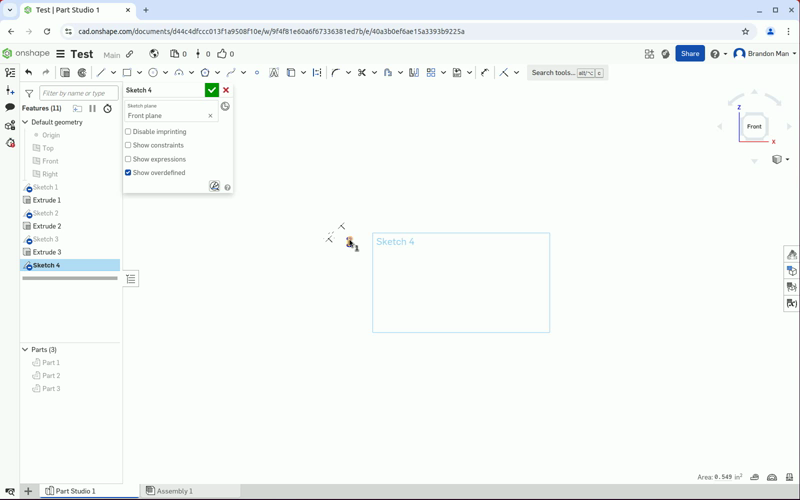
mouse_move(73, 352)
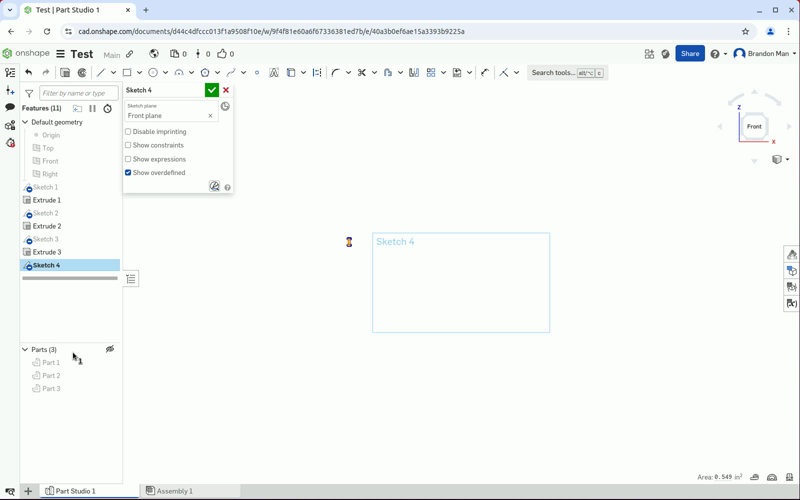
key(shift+y)
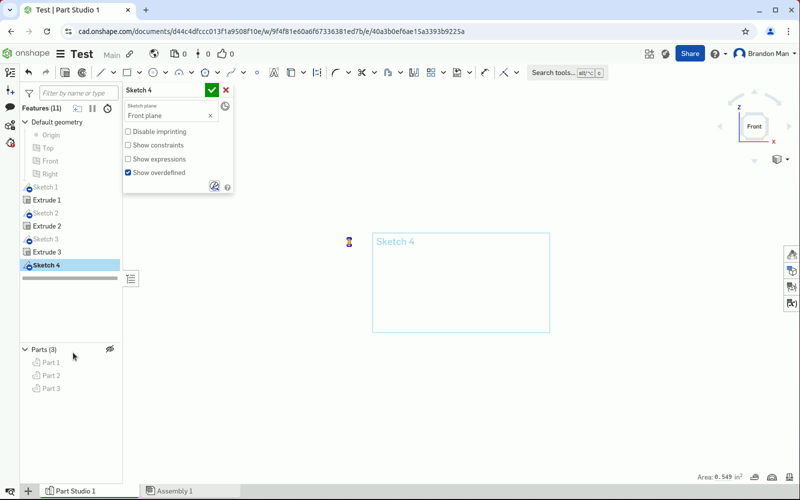
key(shift+e)
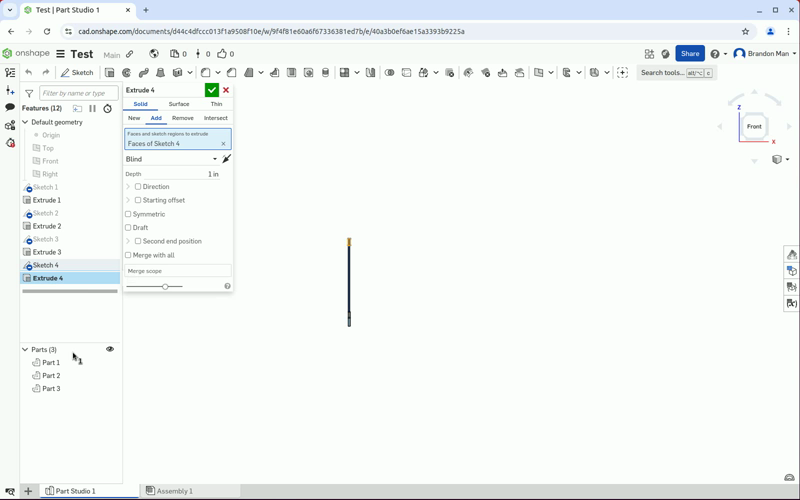
mouse_move(143, 106)
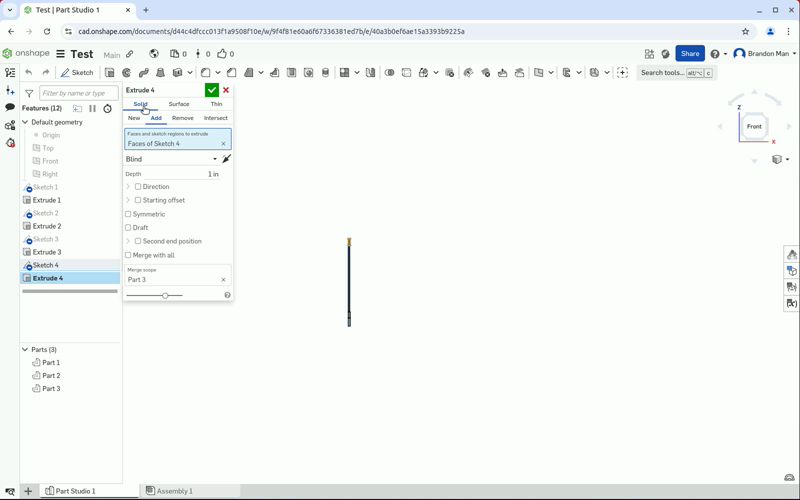
click(143, 106)
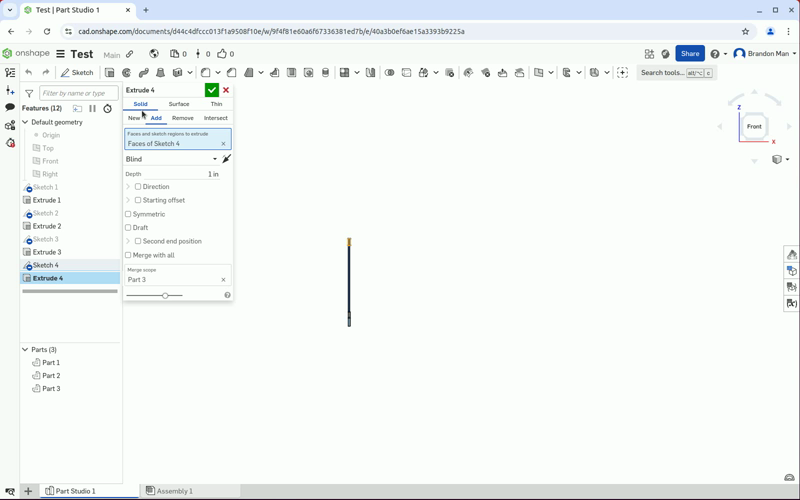
mouse_move(137, 120)
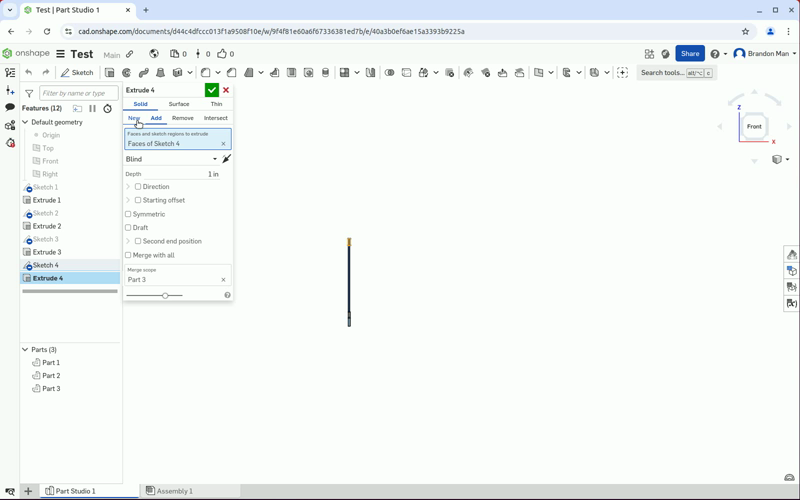
click(137, 120)
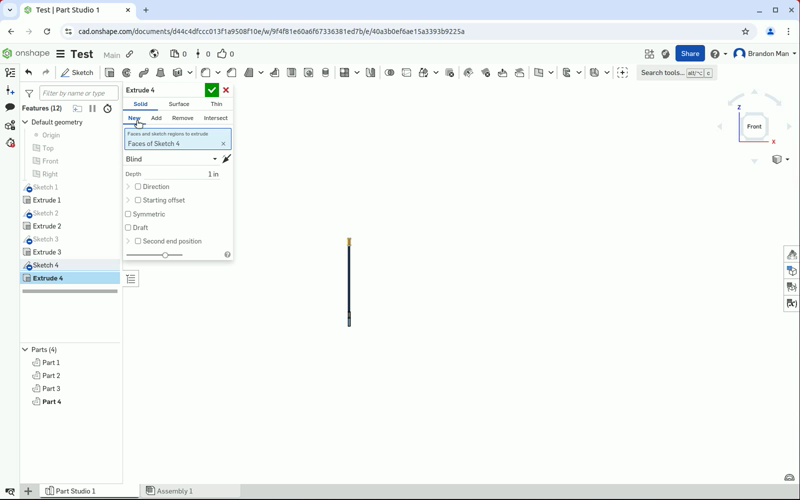
key(tab, 4)
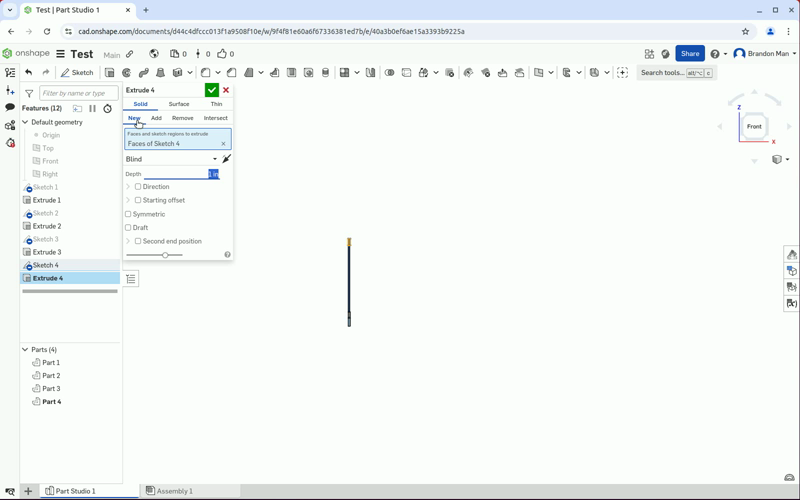
text(11.795)
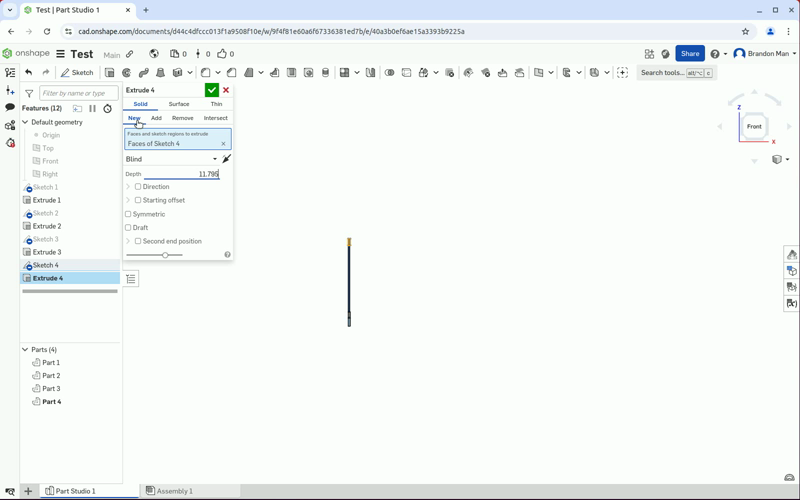
key(enter)
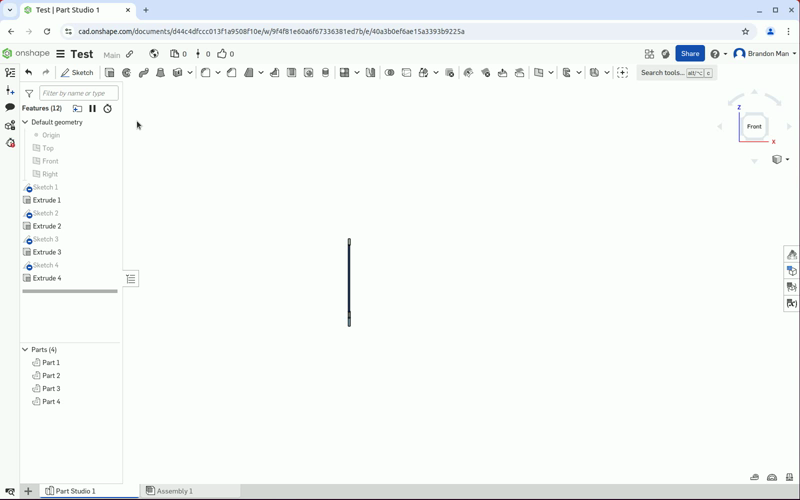
key(shift+h)
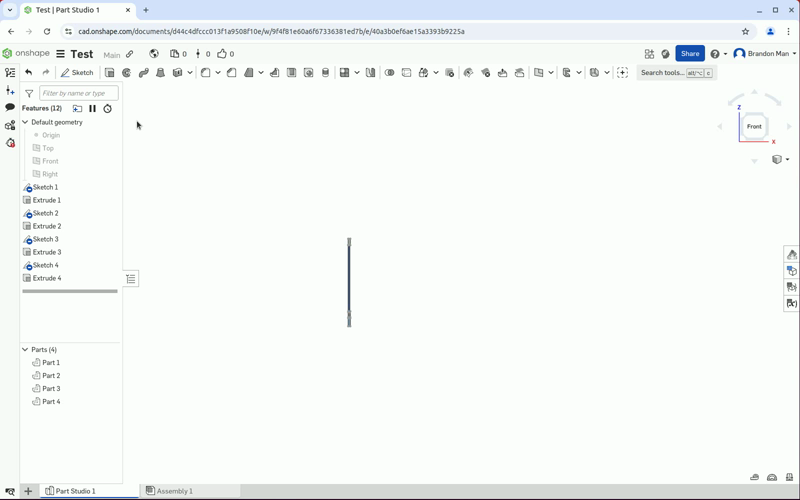
key(shift+h)
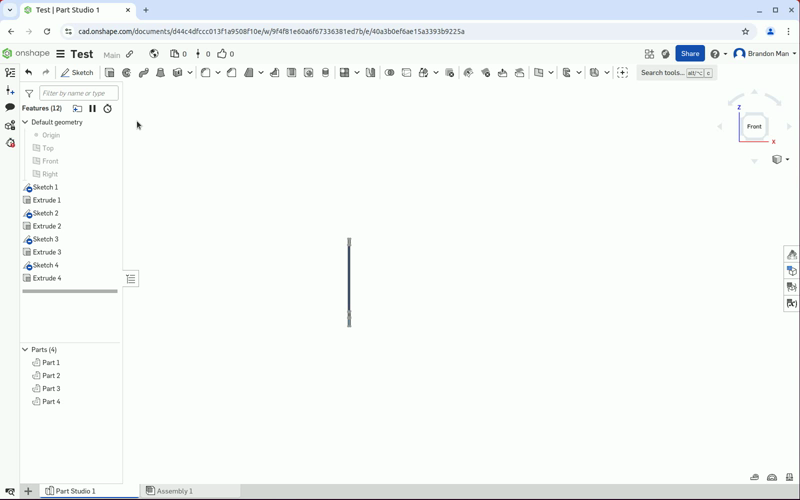
key(shift+7)
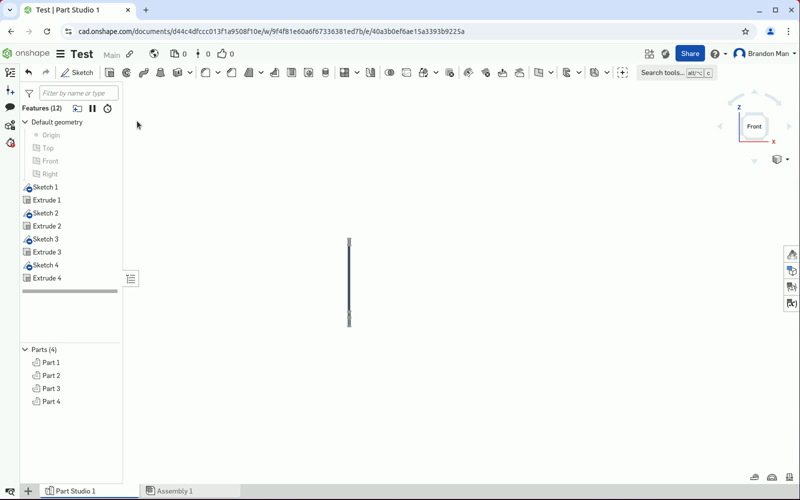
key(left, 2)
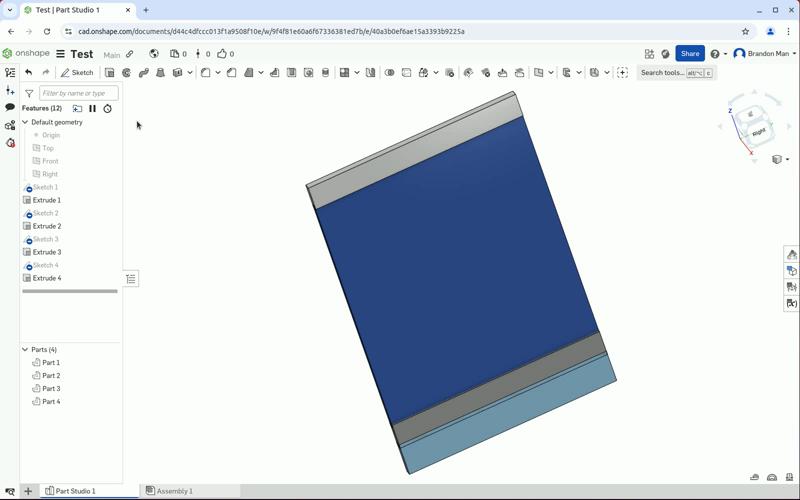
key(down, 2)
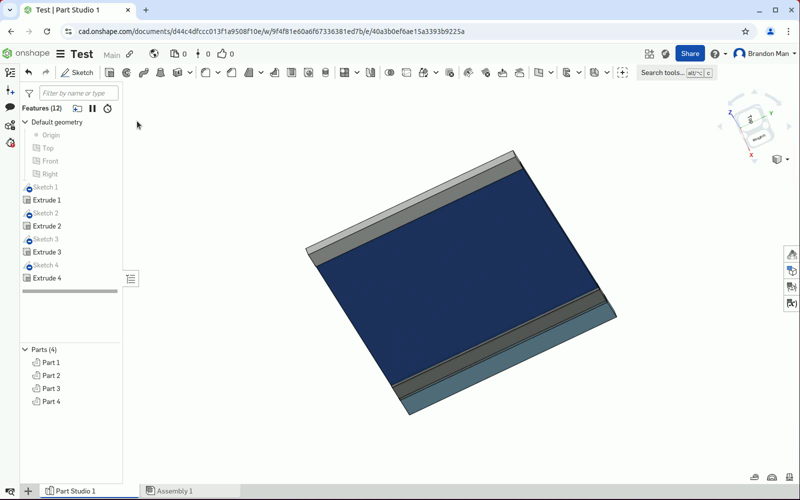
key(up, 2)
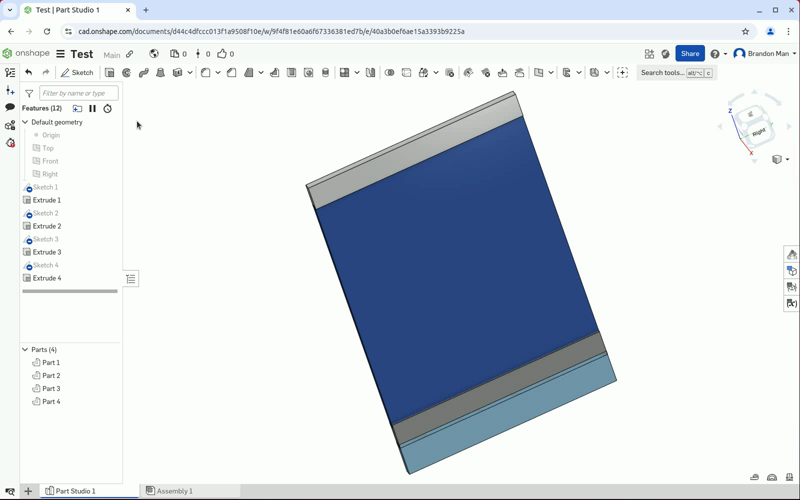
key(right, 2)
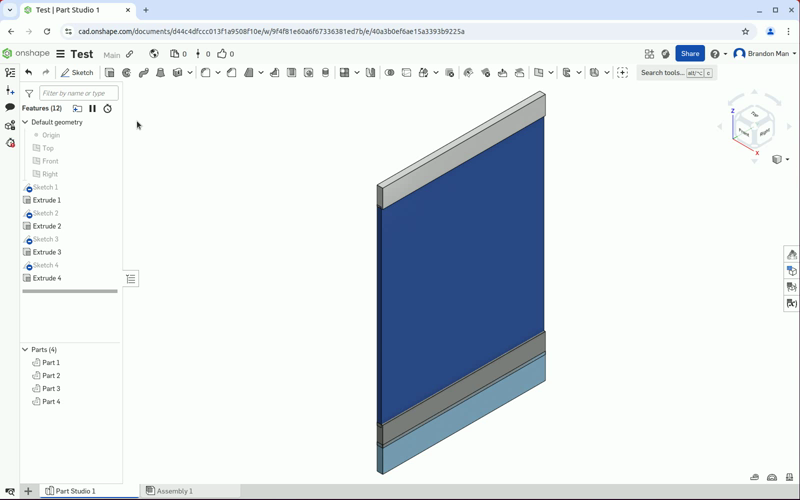
mouse_move(73, 189)
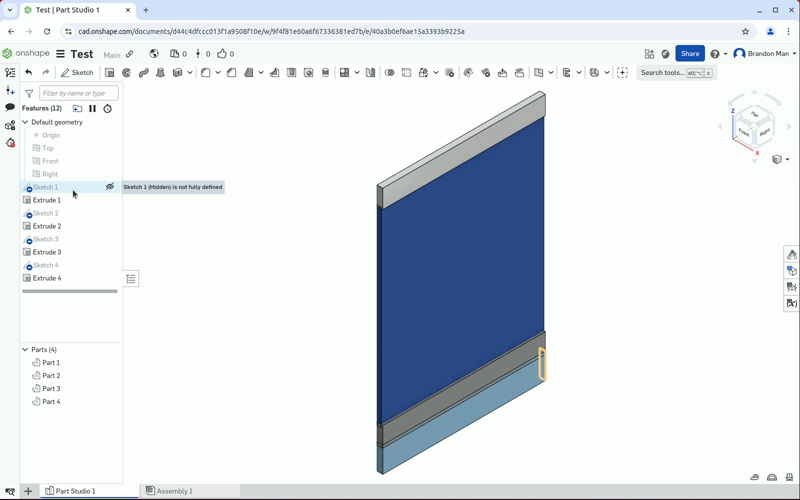
click(73, 189)